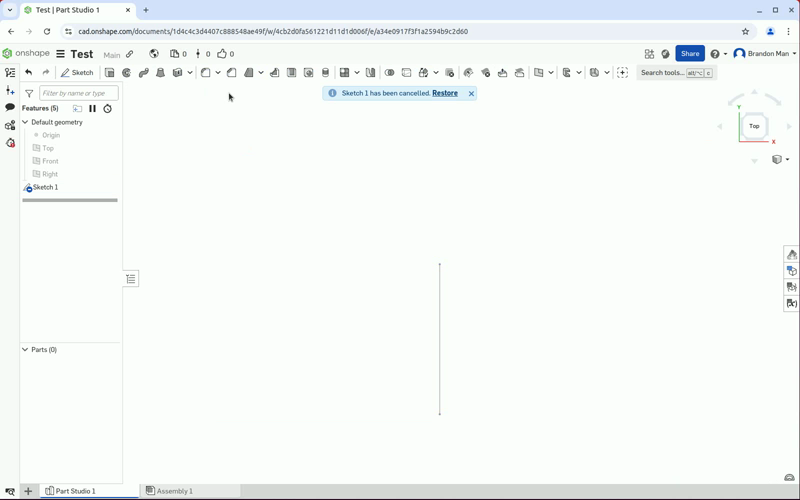
key(shift+h)
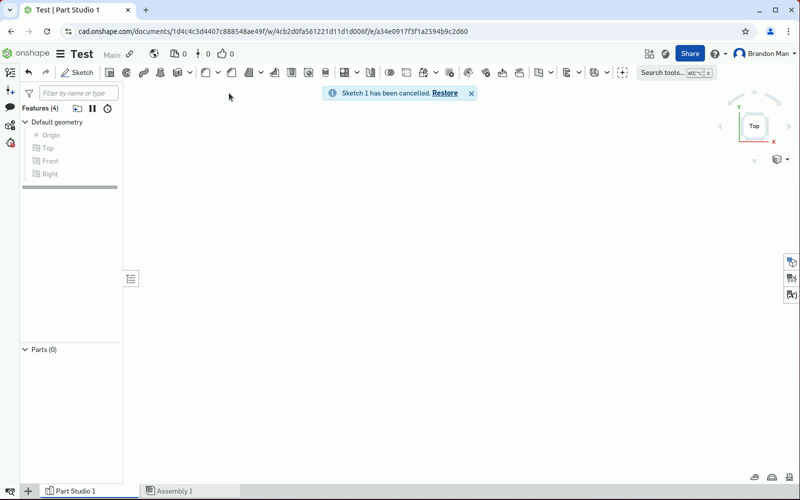
mouse_move(73, 352)
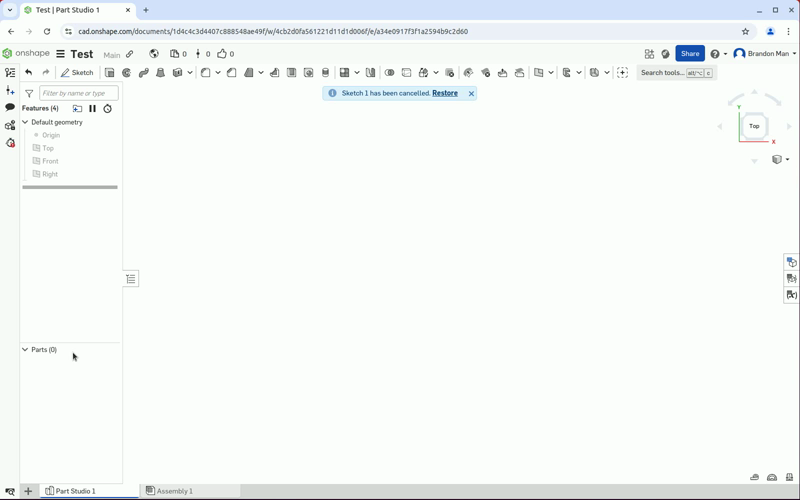
key(y)
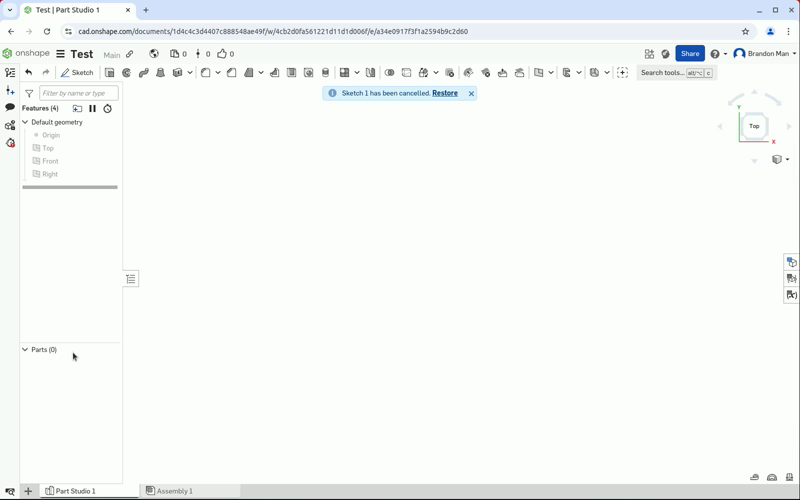
key(shift+p)
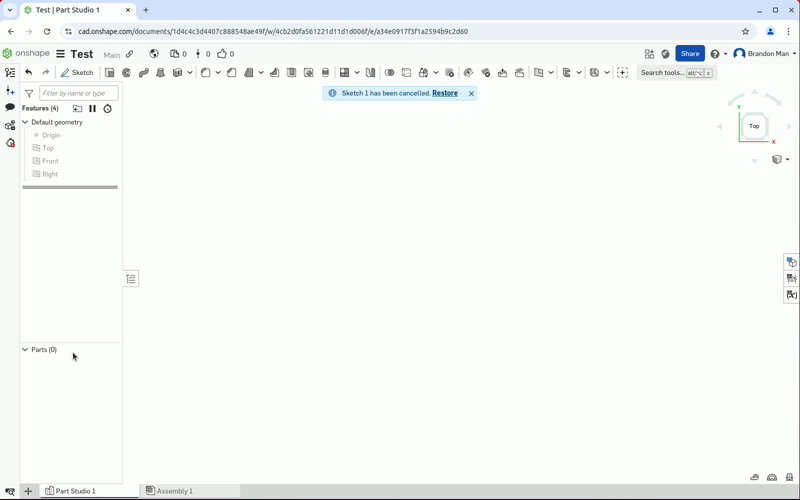
key(space)
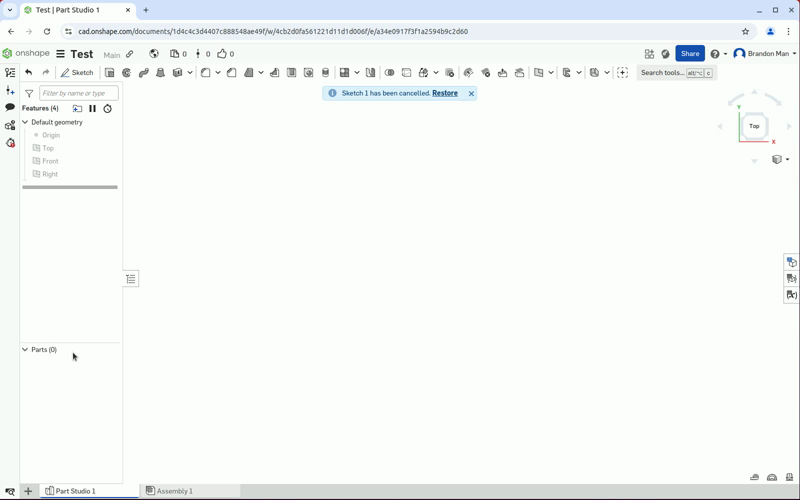
key_down(shift)
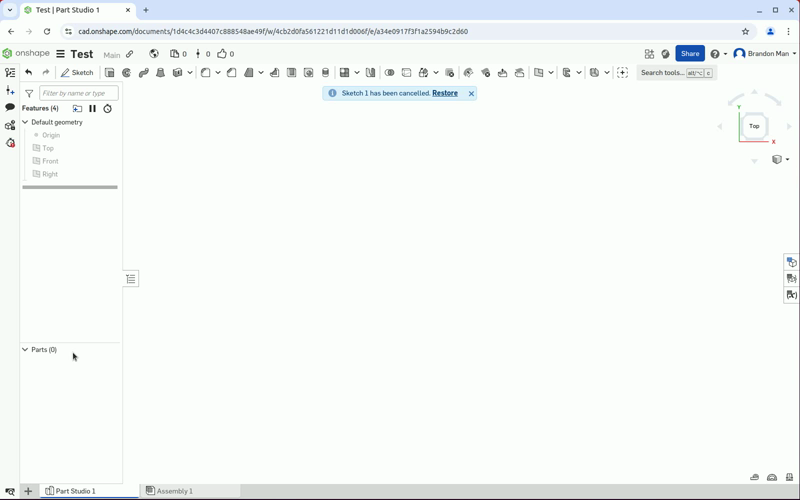
key(up)
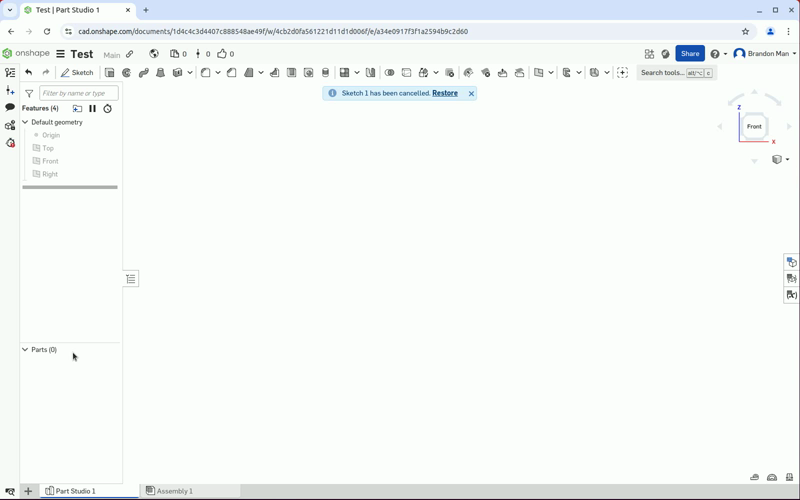
key_up(shift)
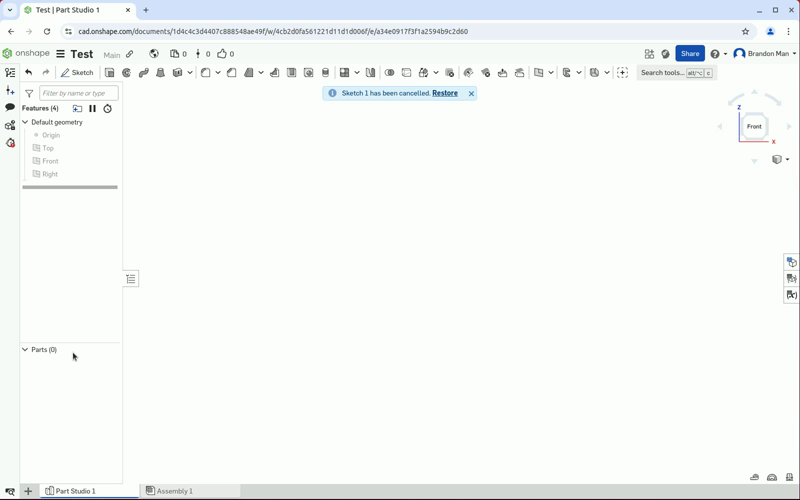
mouse_move(73, 352)
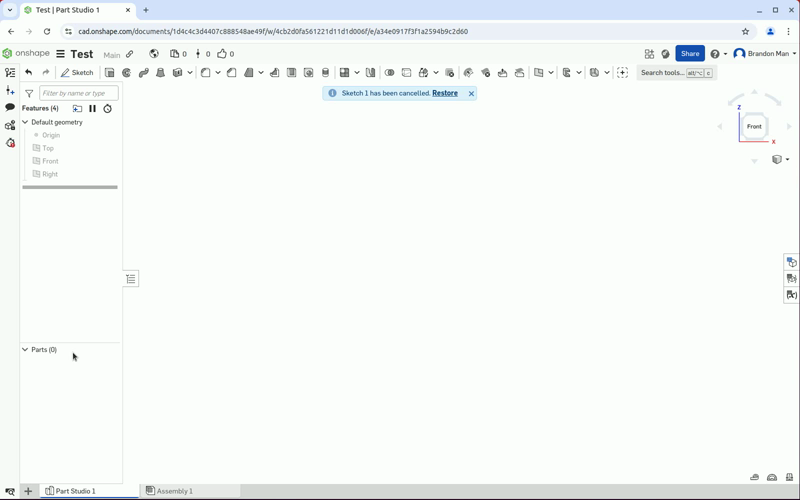
key(shift+y)
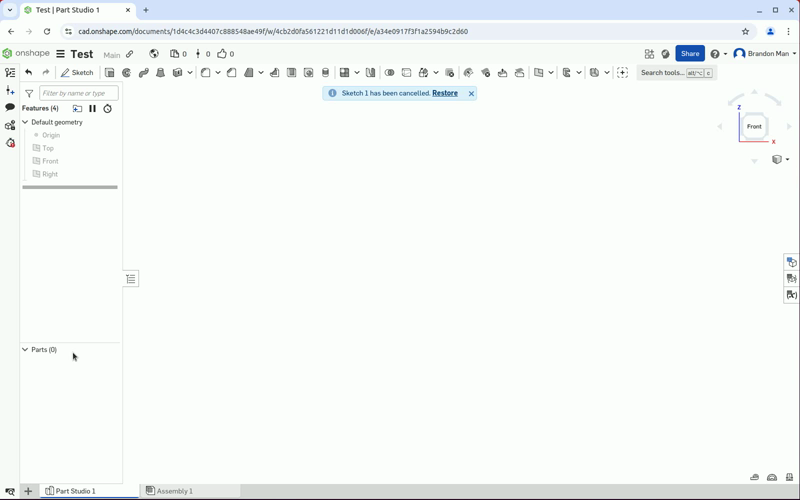
key(shift+s)
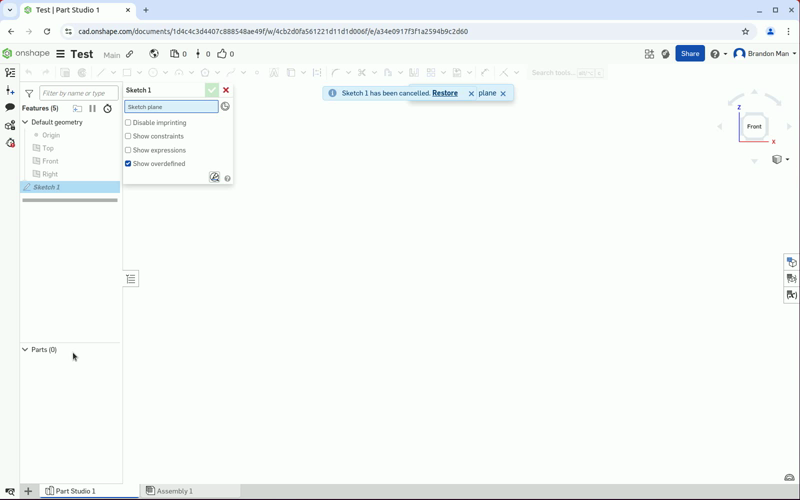
mouse_move(73, 163)
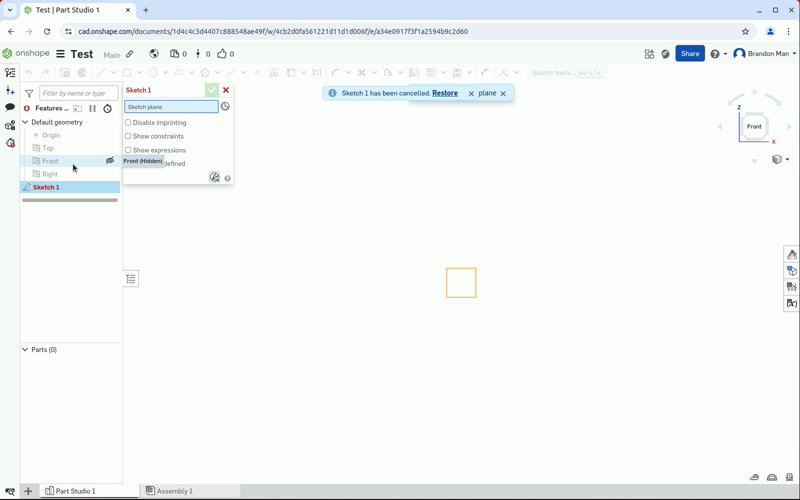
click(73, 163)
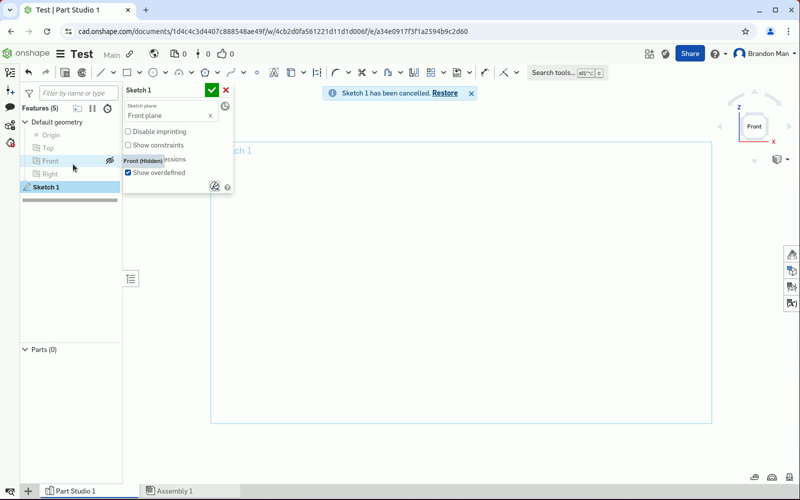
mouse_move(73, 352)
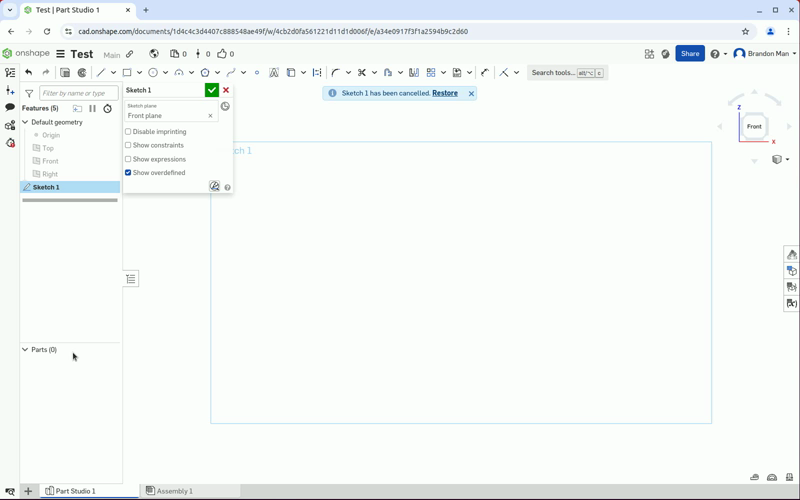
key(y)
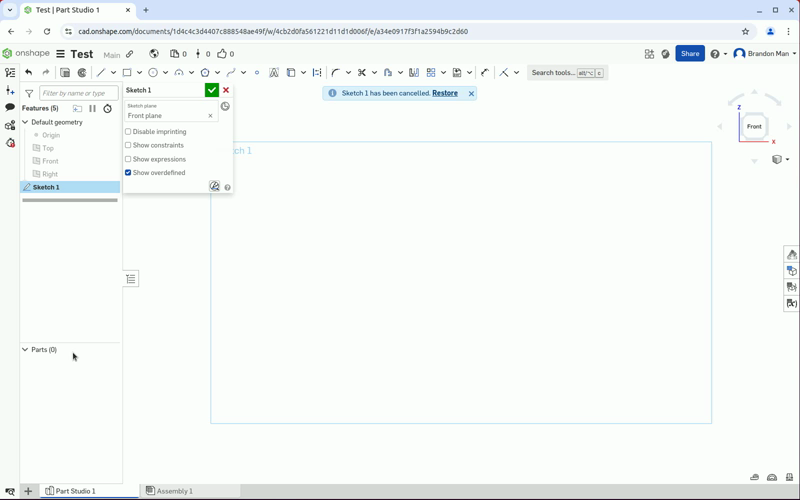
key(l)
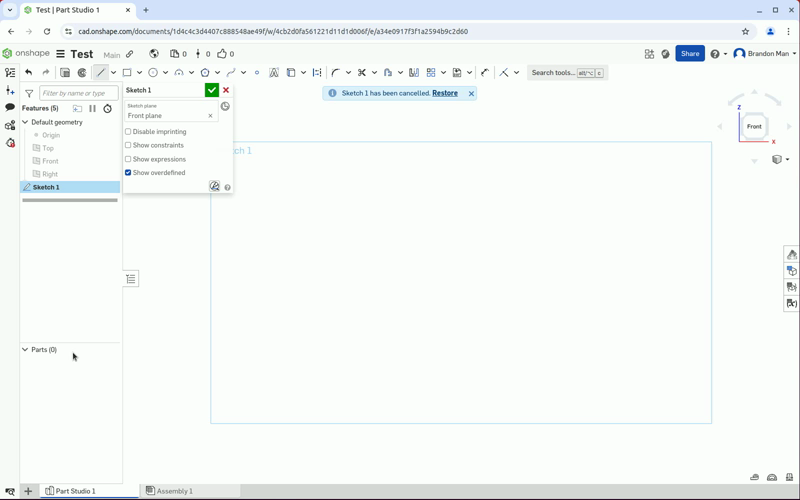
key_down(shift)
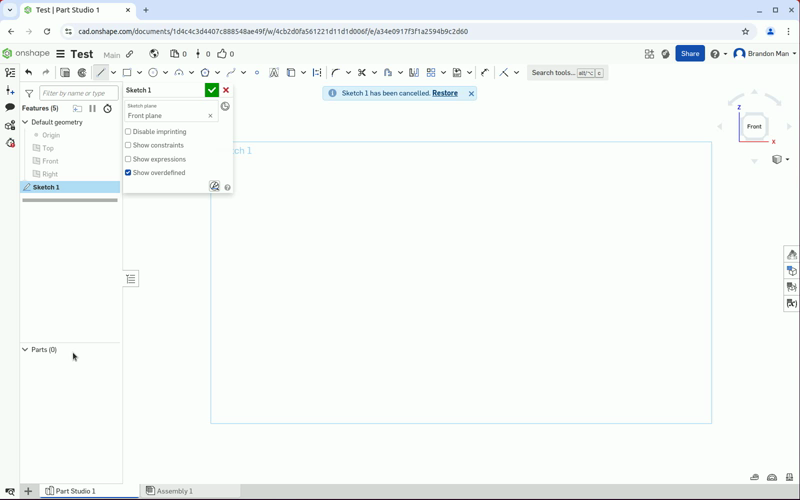
mouse_move(376, 311)
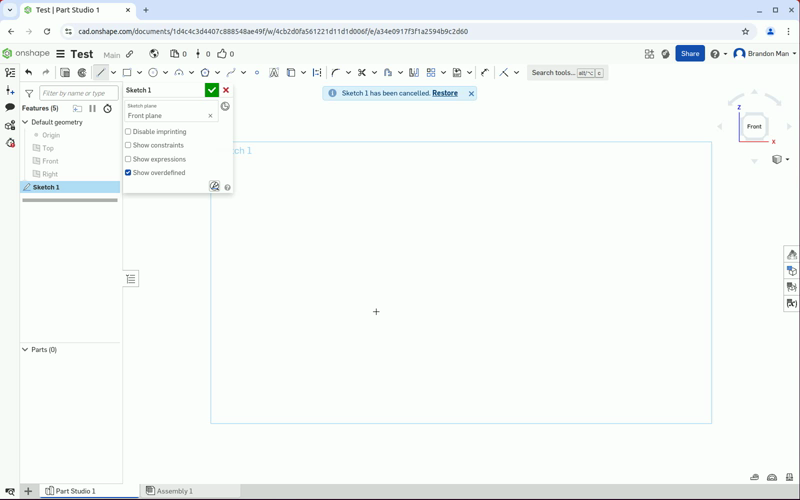
click(376, 311)
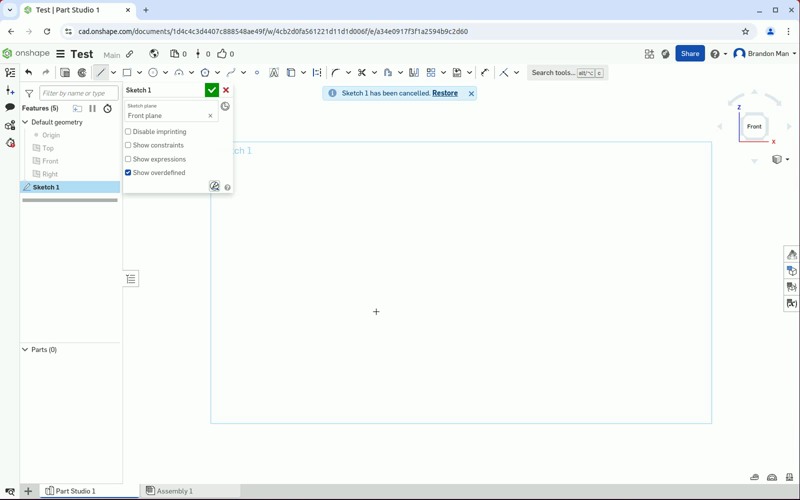
key_up(shift)
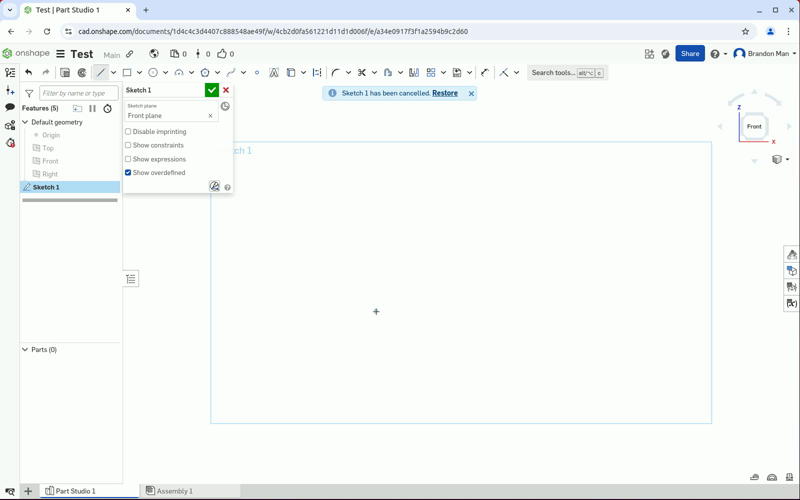
key_down(shift)
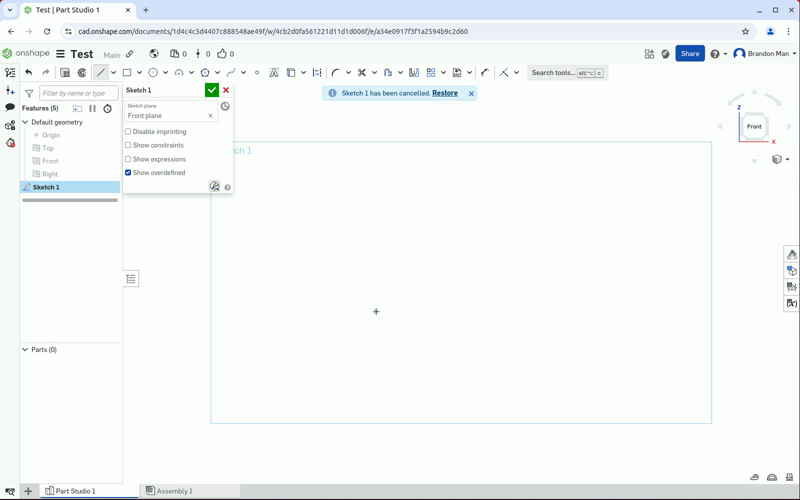
mouse_move(544, 311)
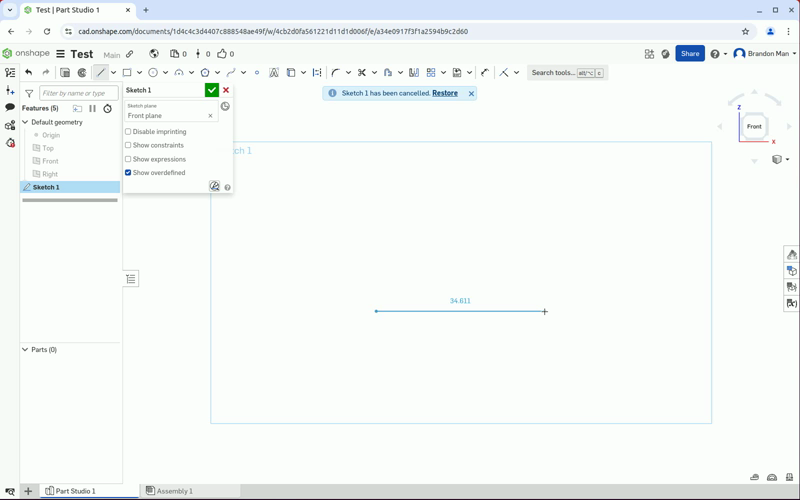
click(544, 311)
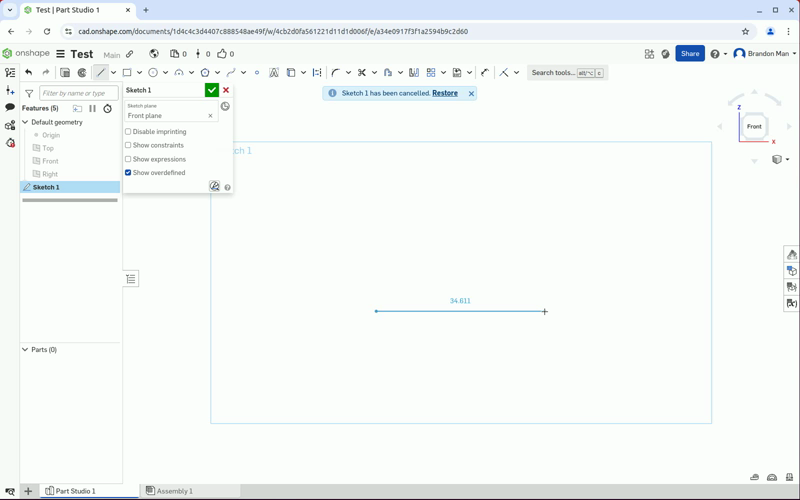
key_up(shift)
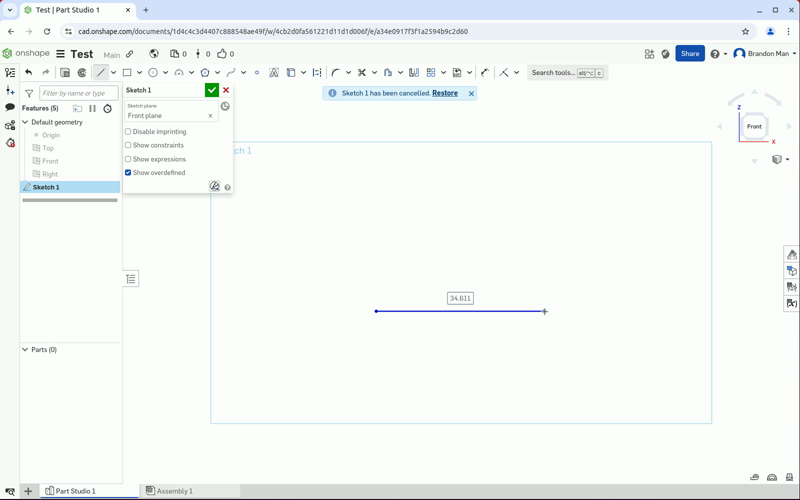
key_down(shift)
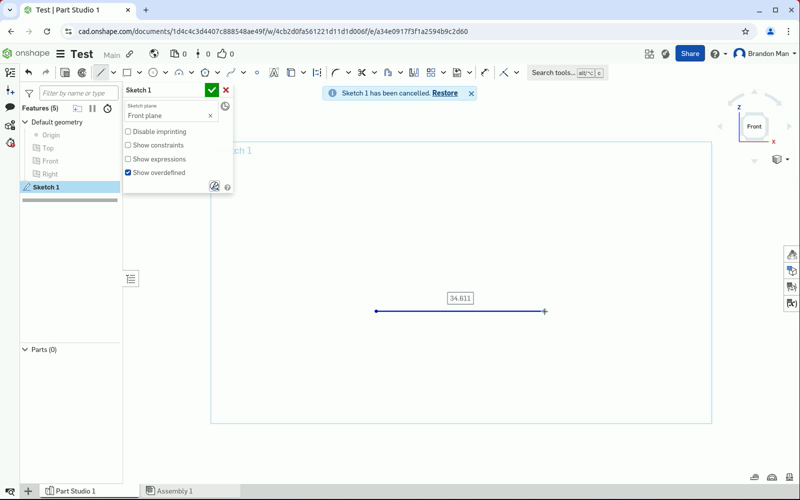
mouse_move(574, 311)
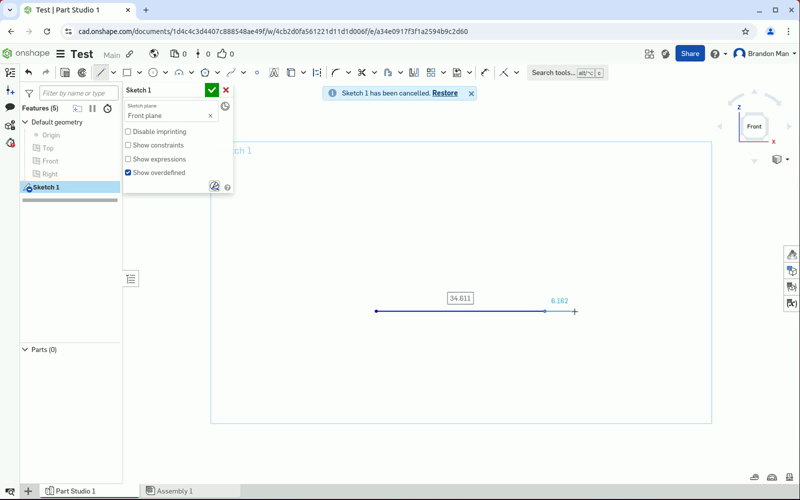
mouse_move(544, 254)
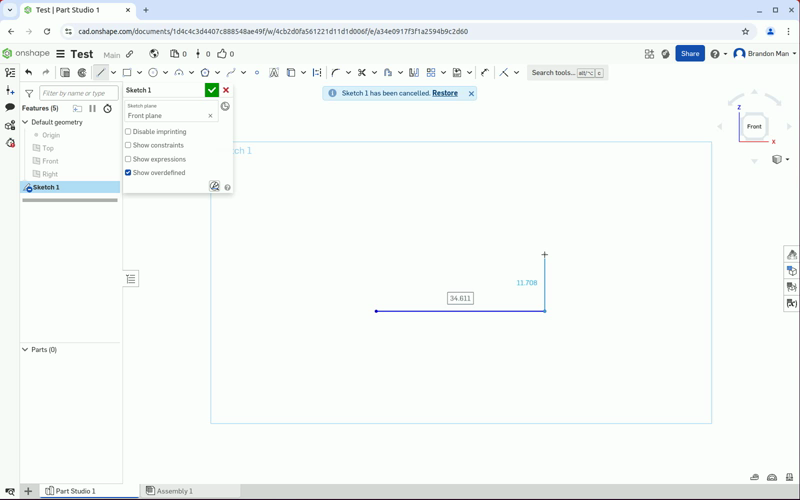
click(544, 254)
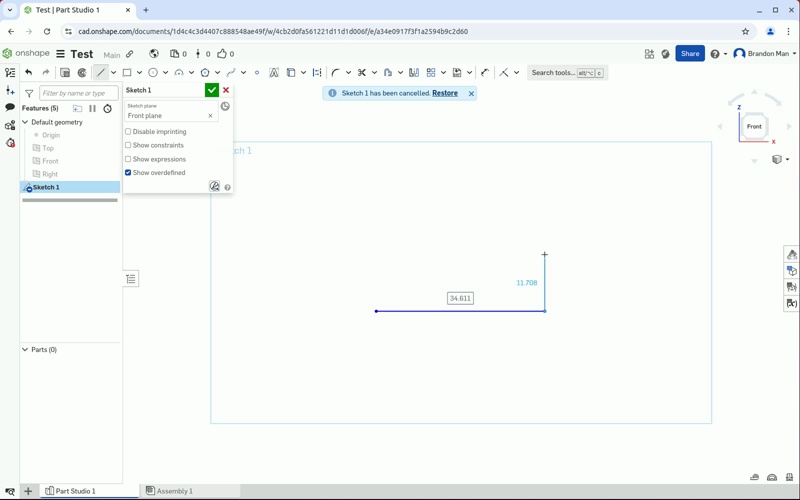
key_up(shift)
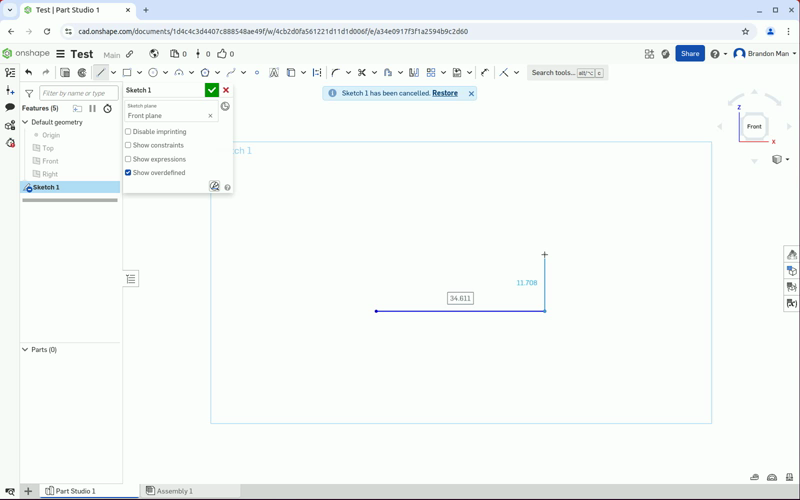
key_down(shift)
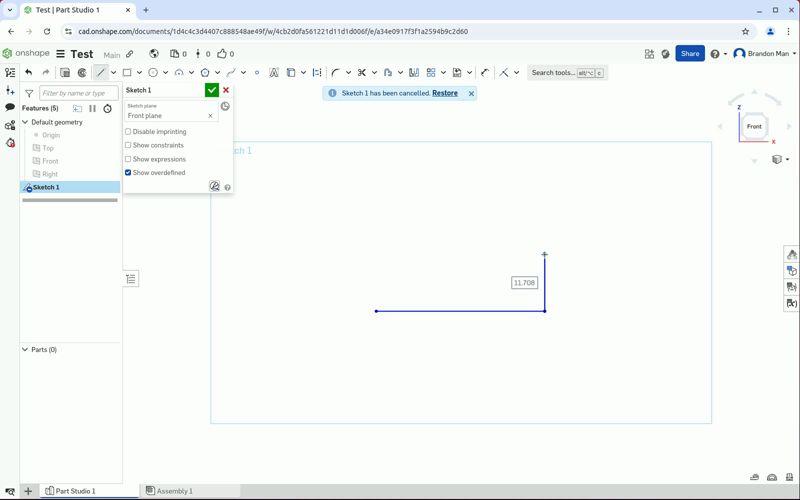
mouse_move(470, 254)
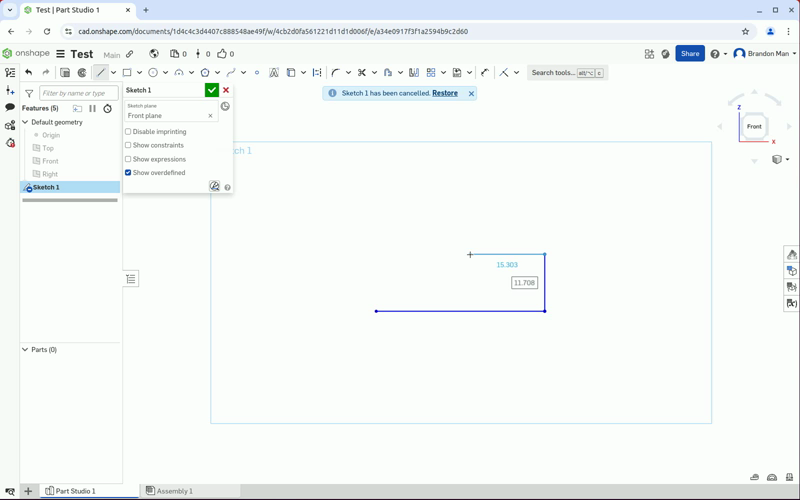
click(470, 254)
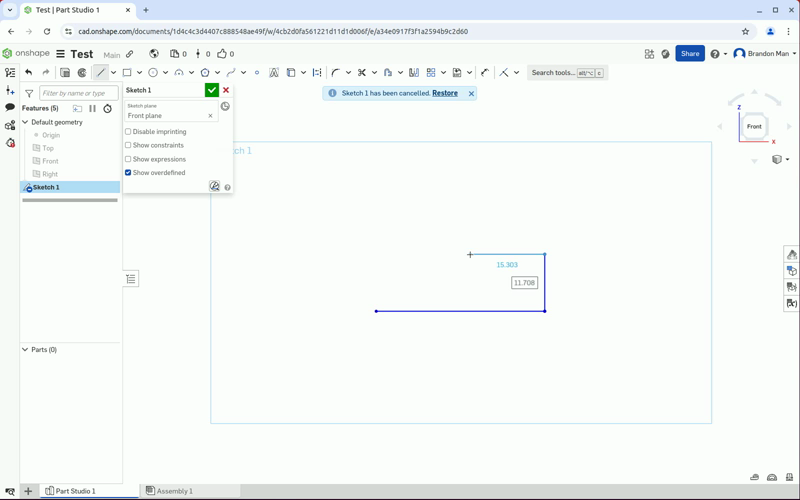
key_up(shift)
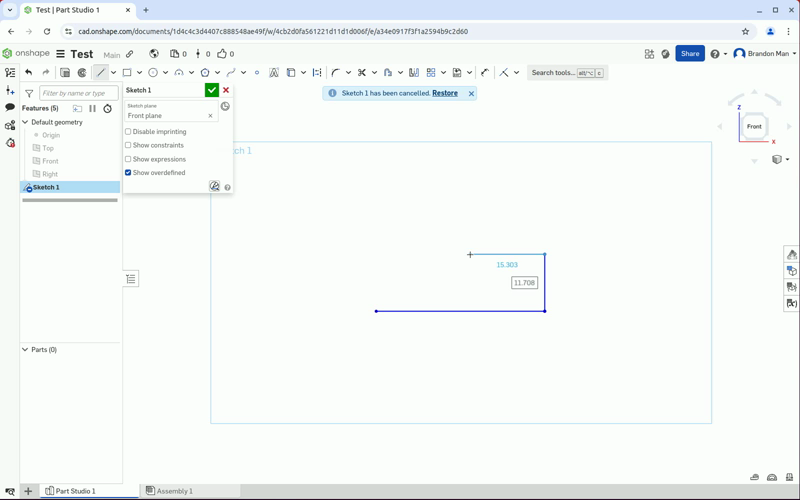
key_down(shift)
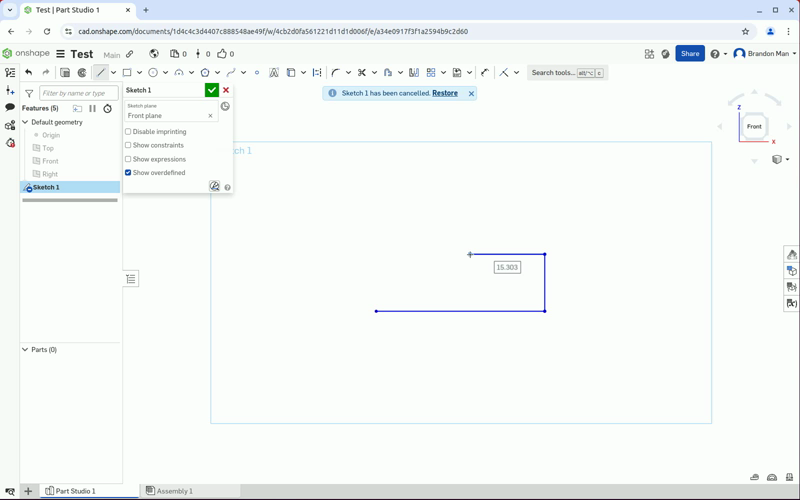
mouse_move(500, 254)
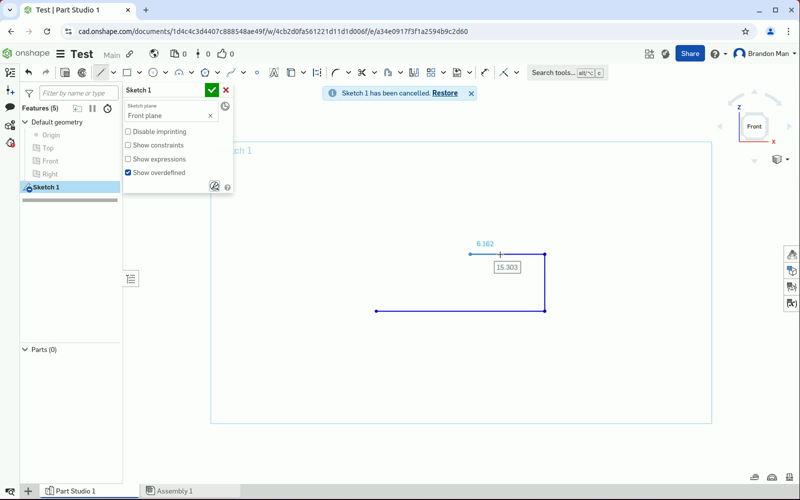
mouse_move(470, 302)
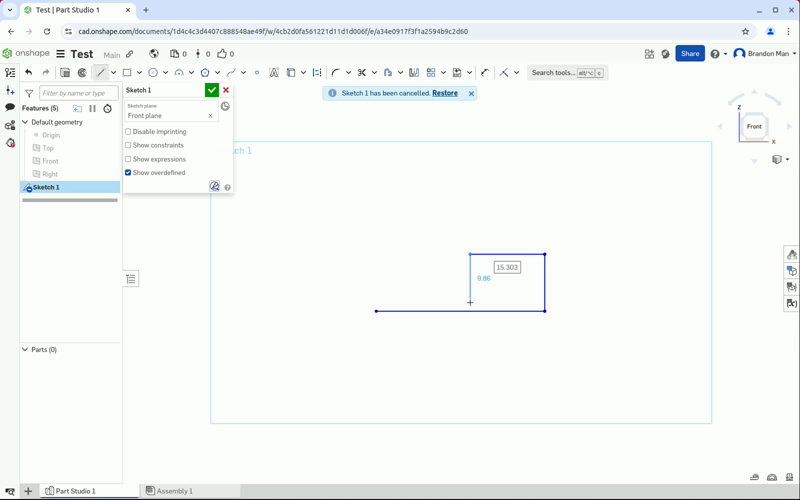
click(470, 302)
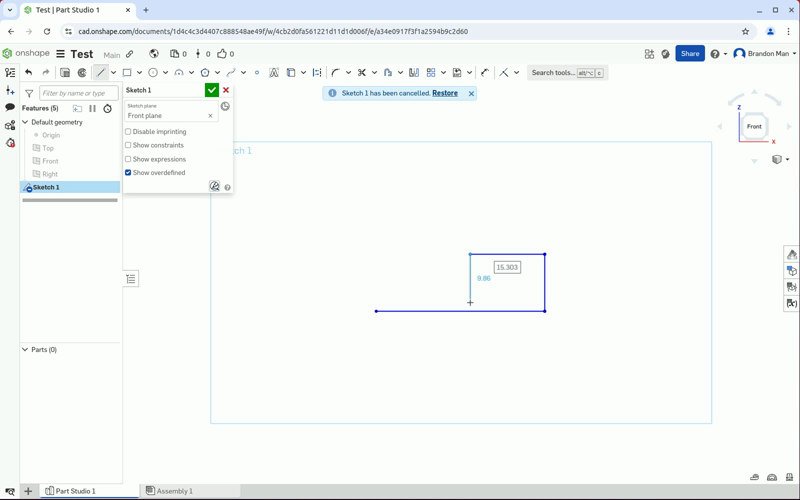
key_up(shift)
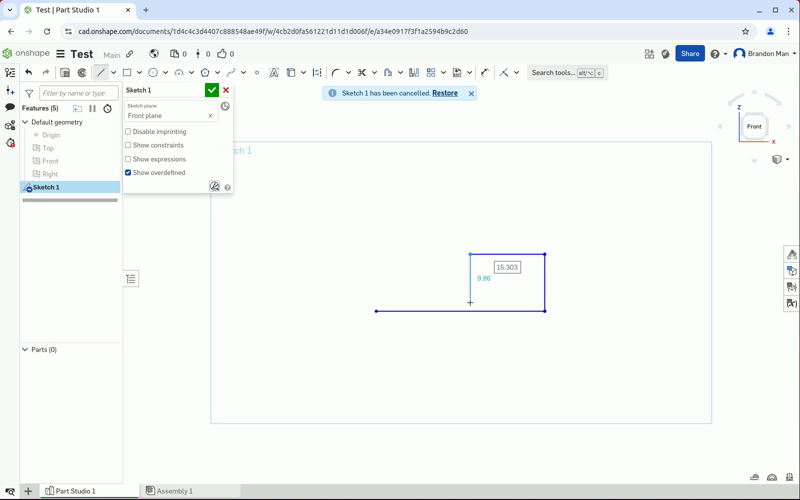
key_down(shift)
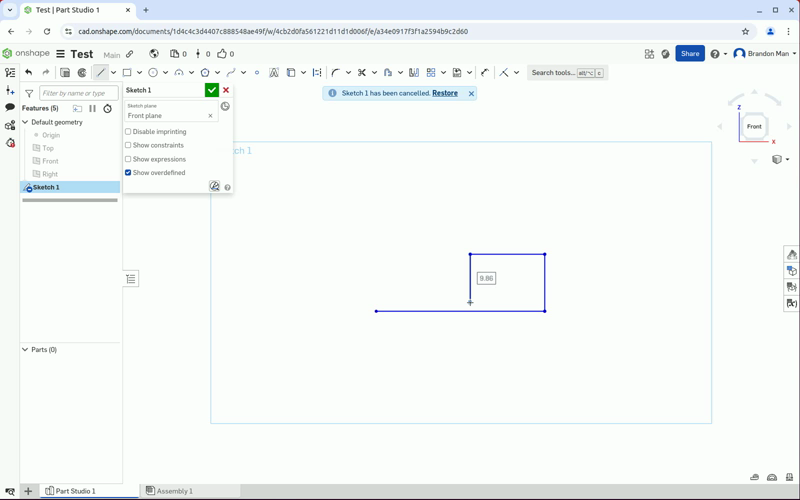
mouse_move(500, 302)
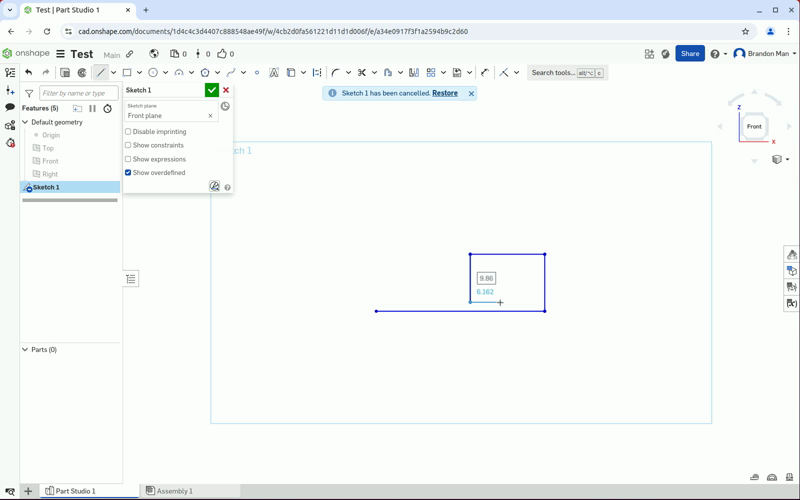
mouse_move(450, 302)
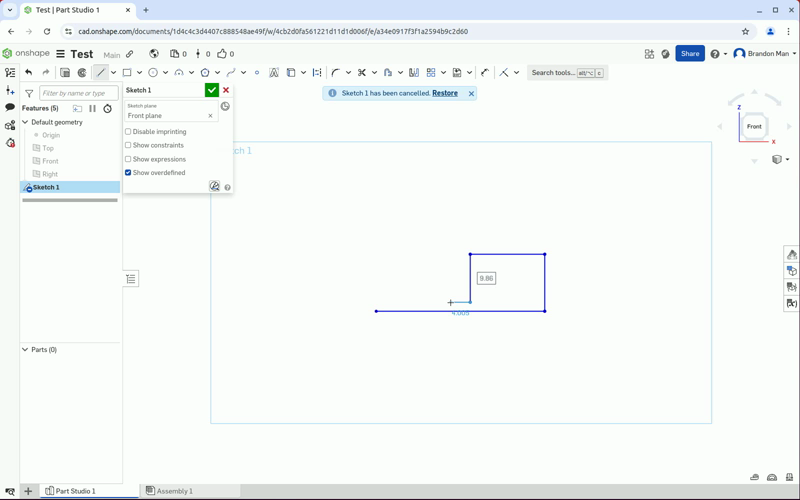
click(450, 302)
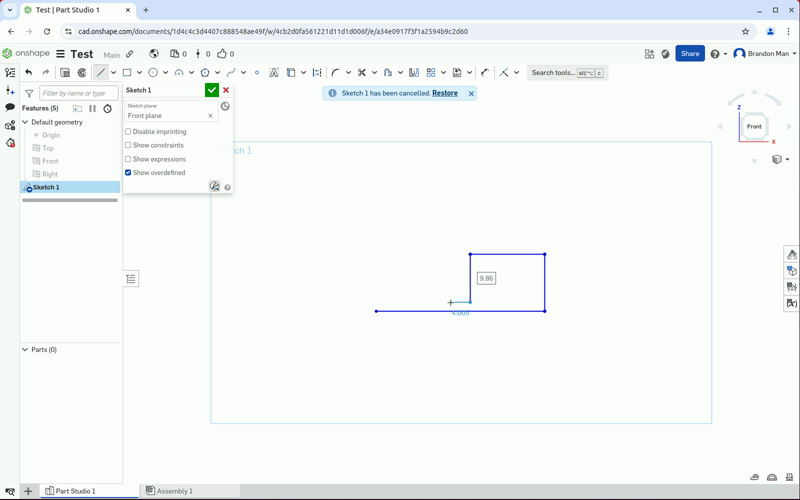
key_up(shift)
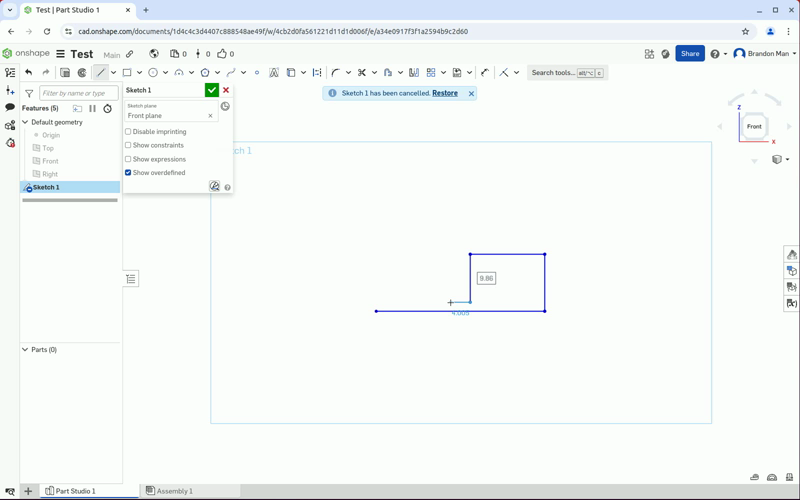
key_down(shift)
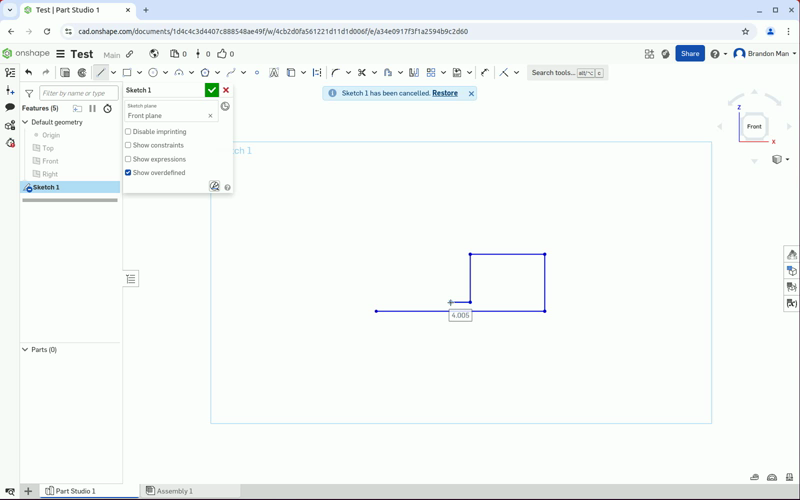
mouse_move(480, 302)
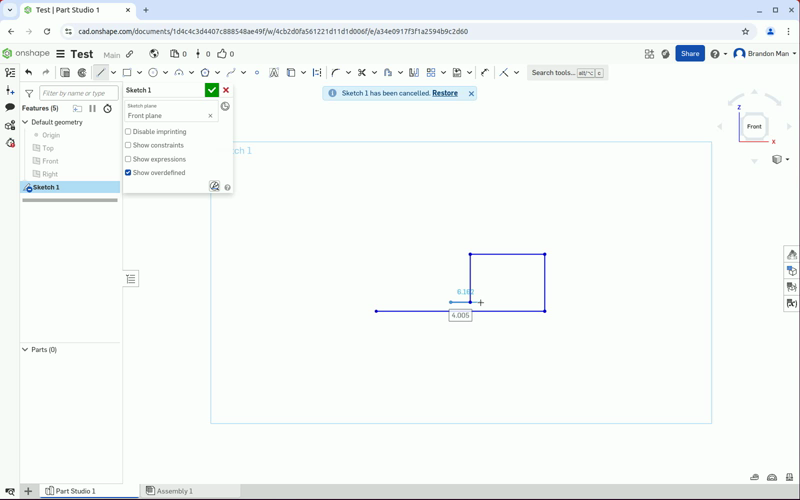
mouse_move(450, 254)
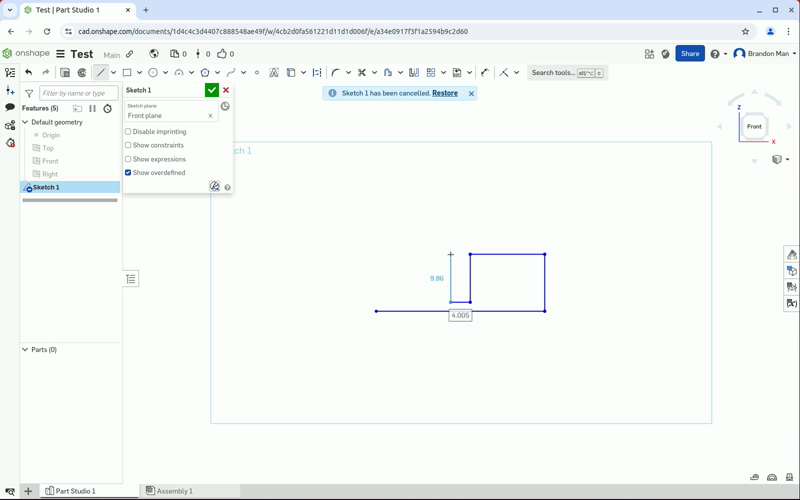
click(450, 254)
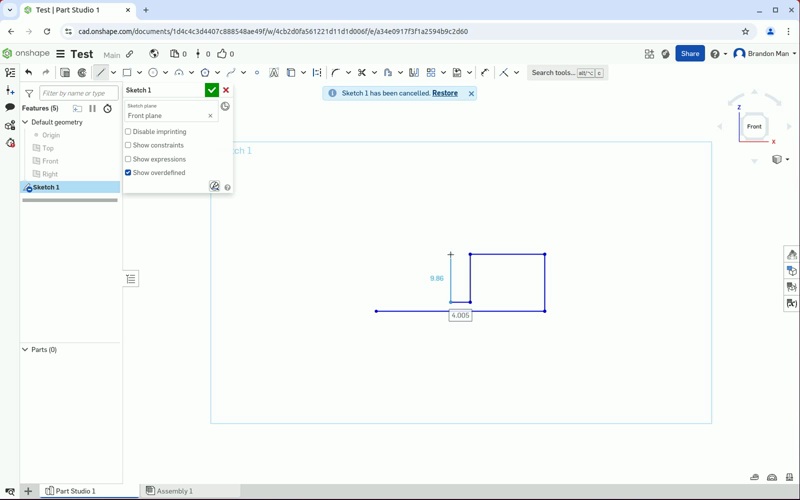
key_up(shift)
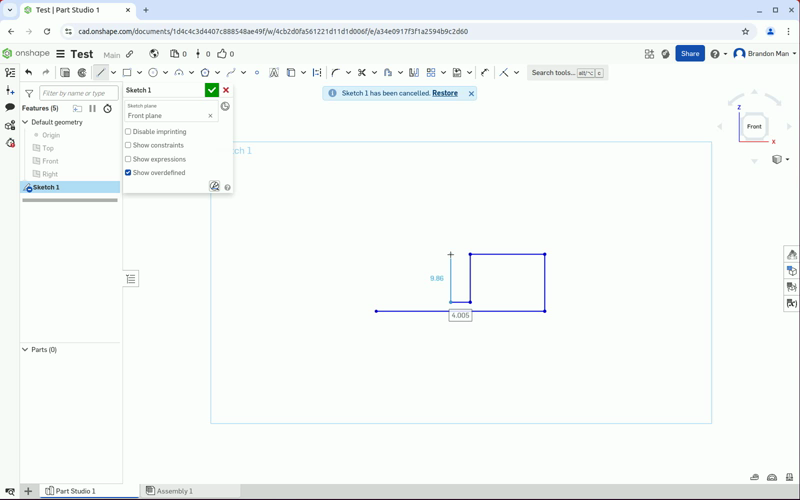
key_down(shift)
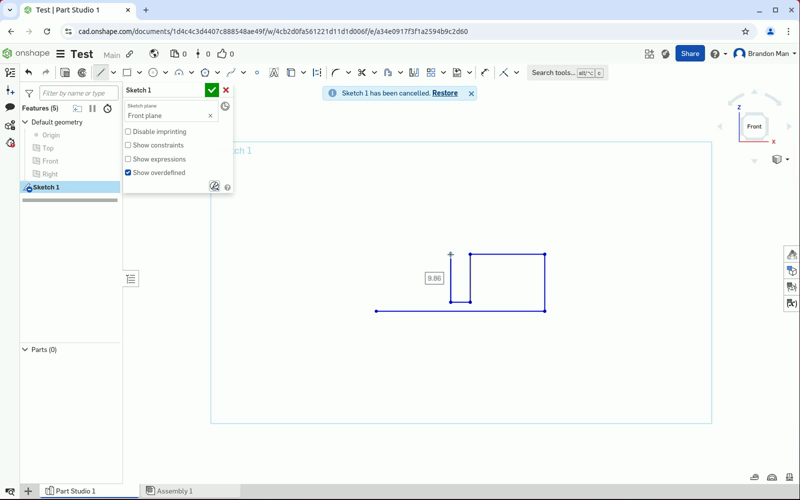
mouse_move(376, 254)
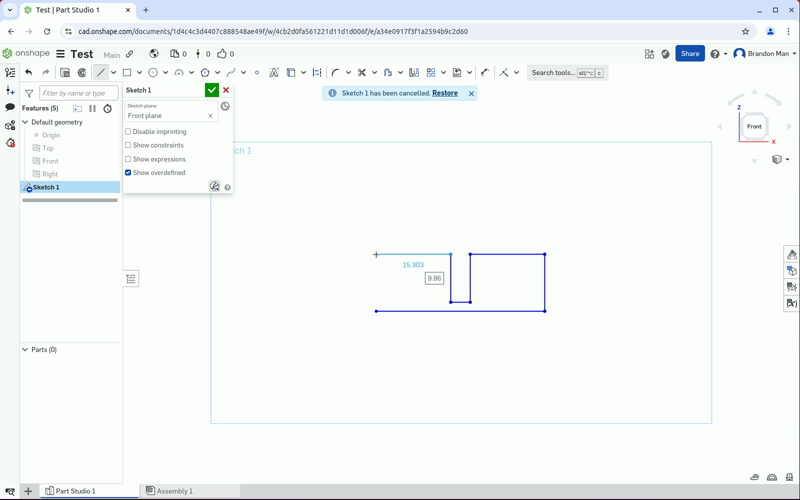
click(376, 254)
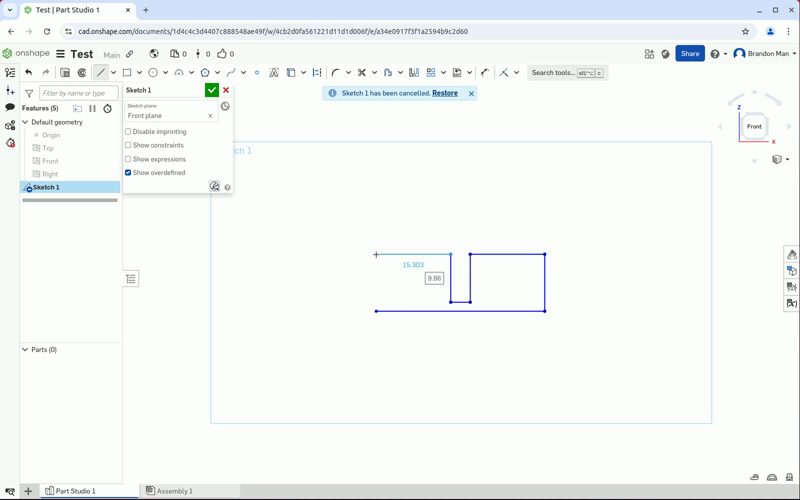
key_up(shift)
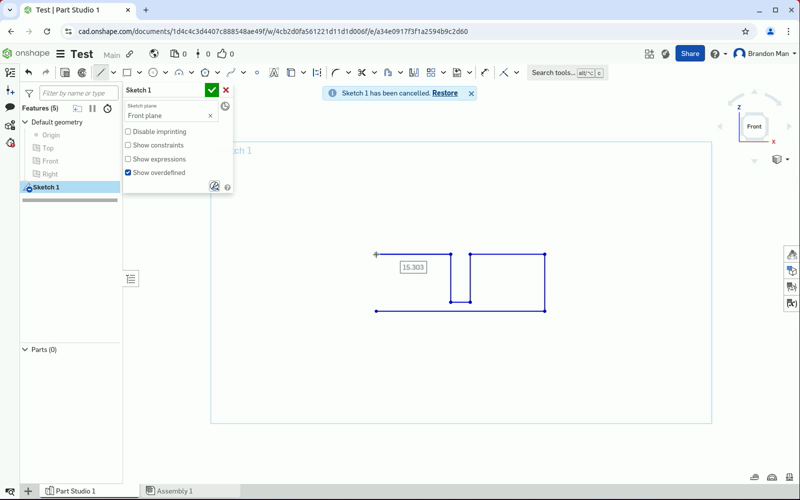
mouse_move(406, 254)
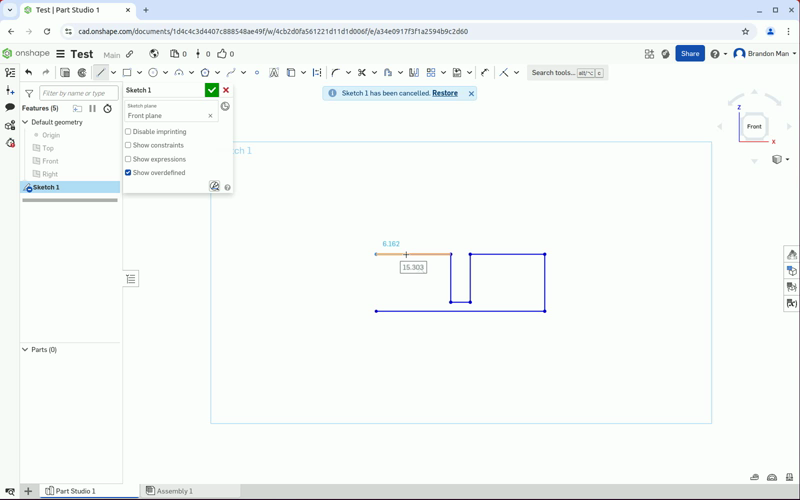
key_down(shift)
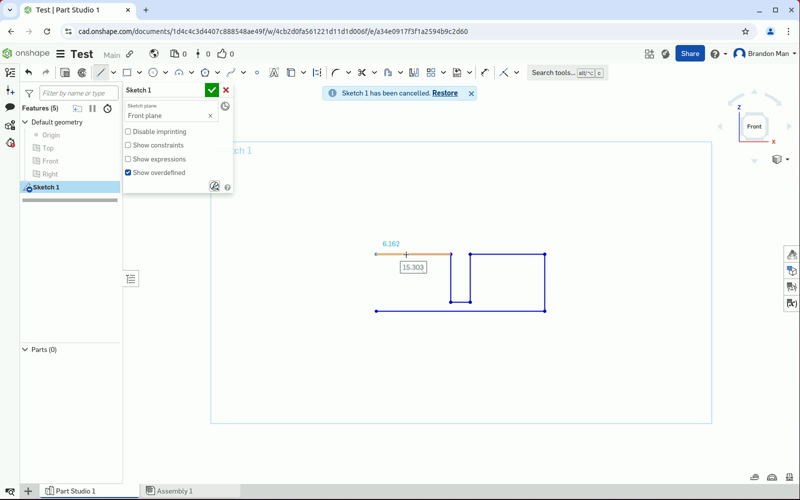
mouse_move(376, 311)
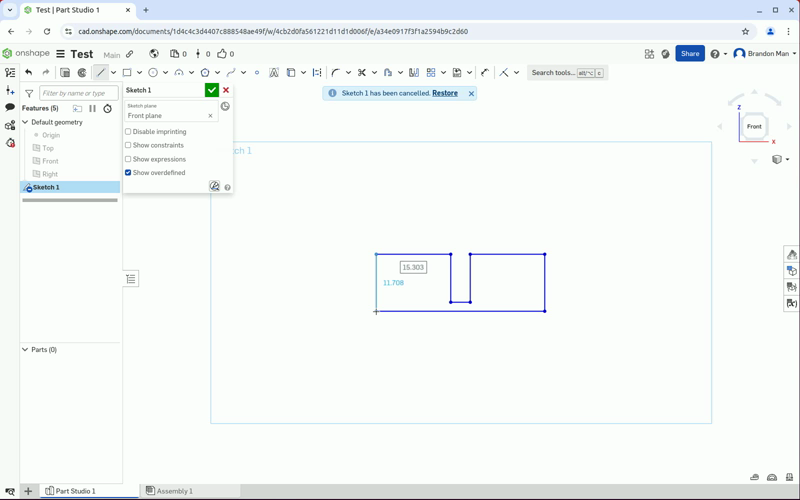
key_up(shift)
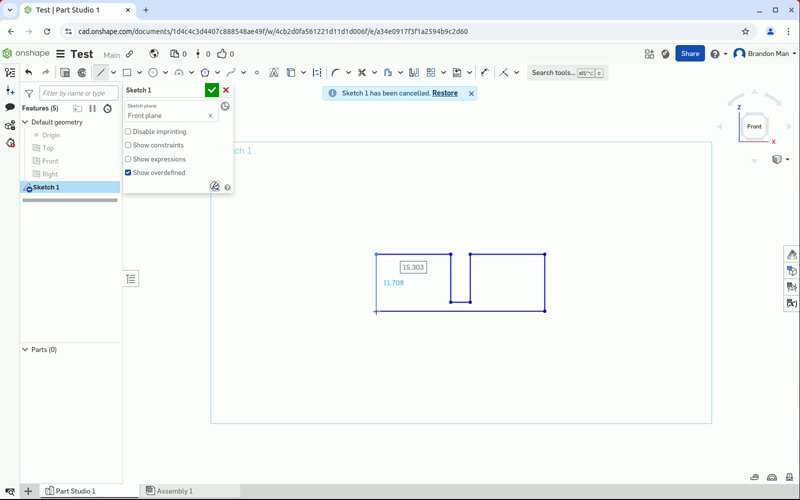
click(376, 311)
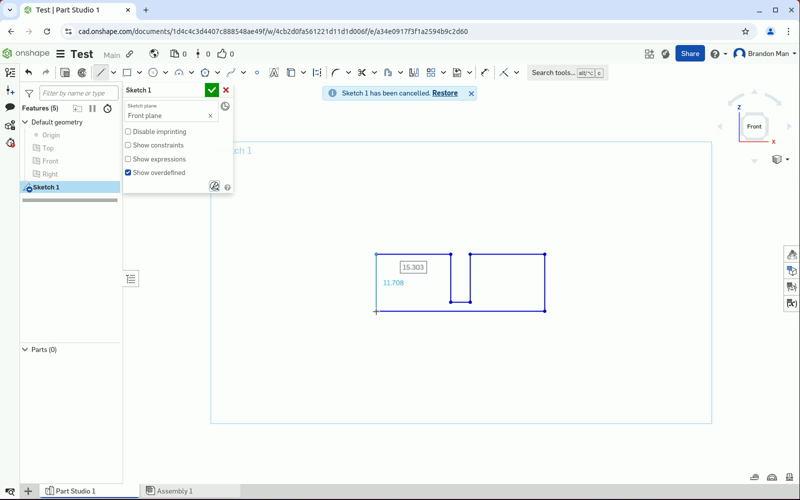
key(esc)
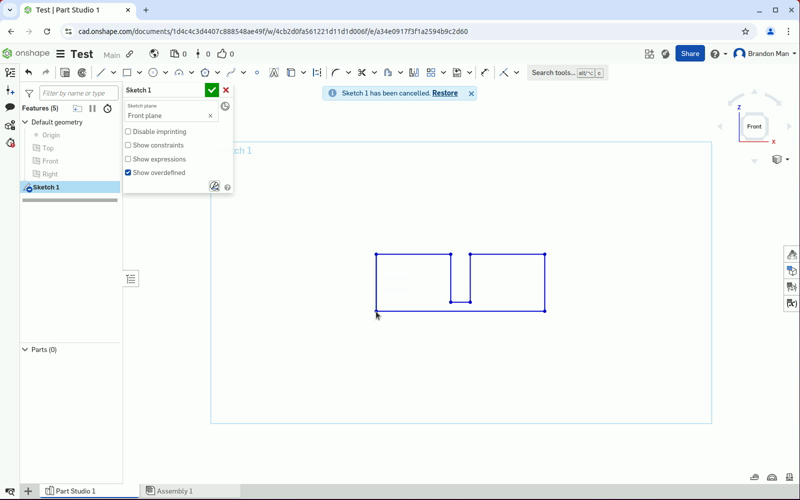
key(l)
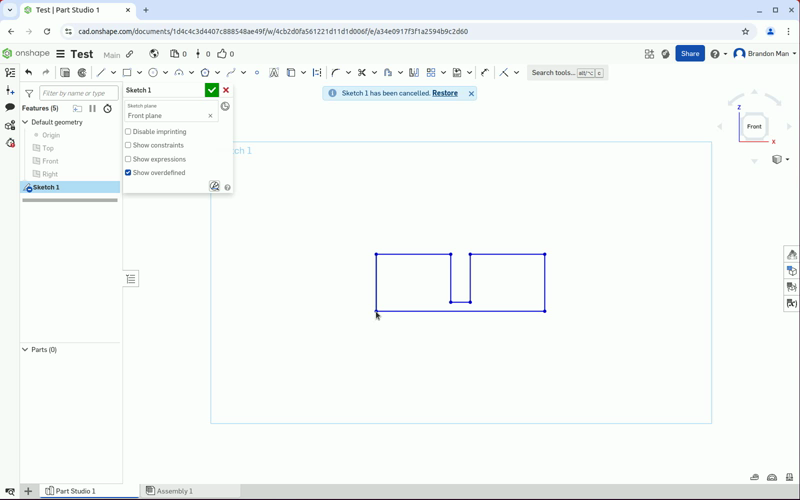
key_down(shift)
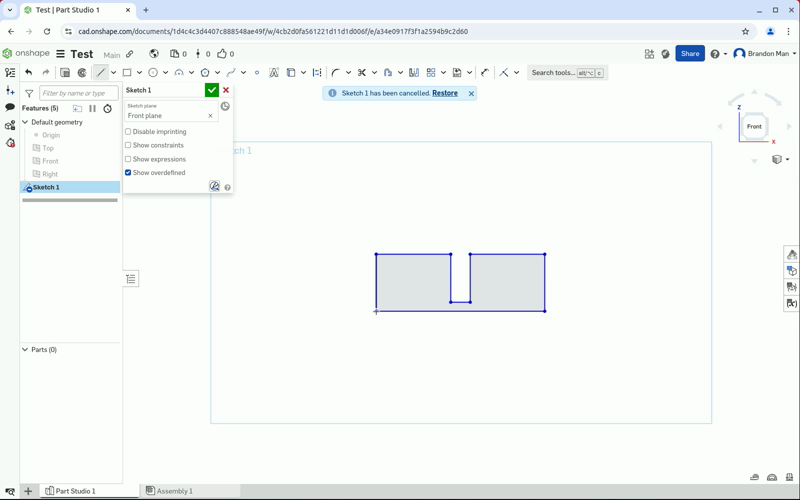
mouse_move(381, 305)
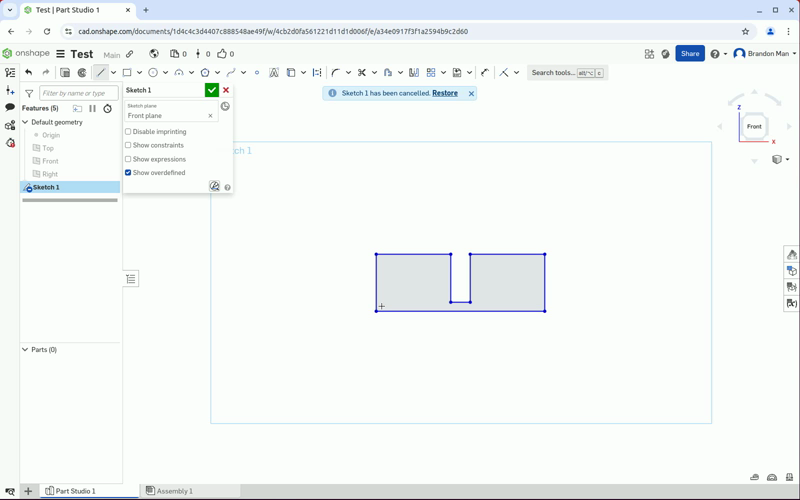
click(381, 305)
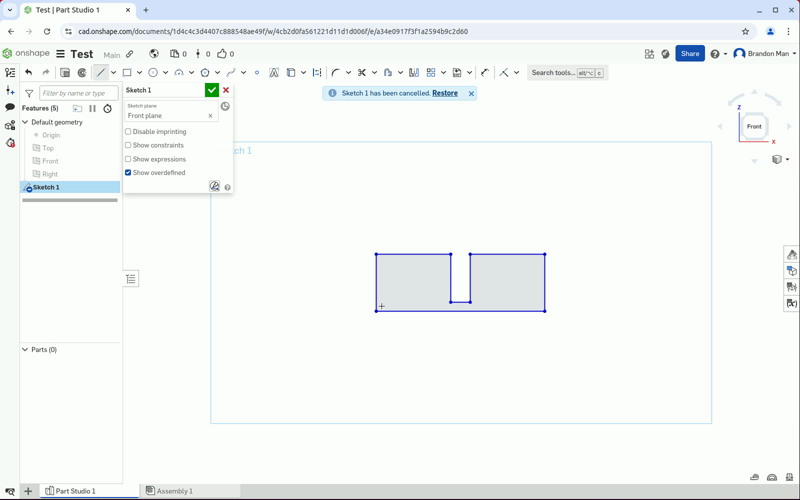
key_up(shift)
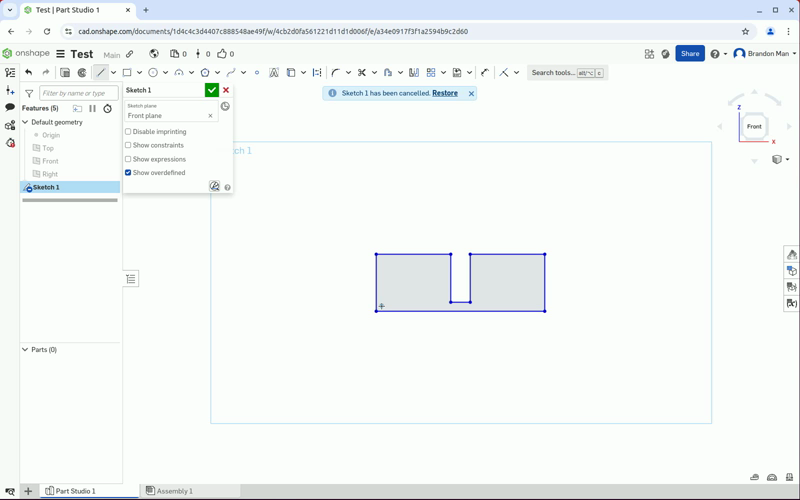
key_down(shift)
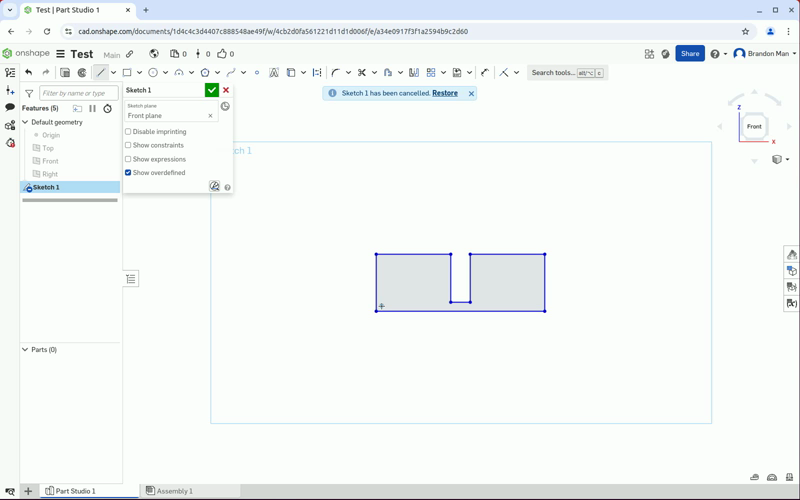
mouse_move(411, 305)
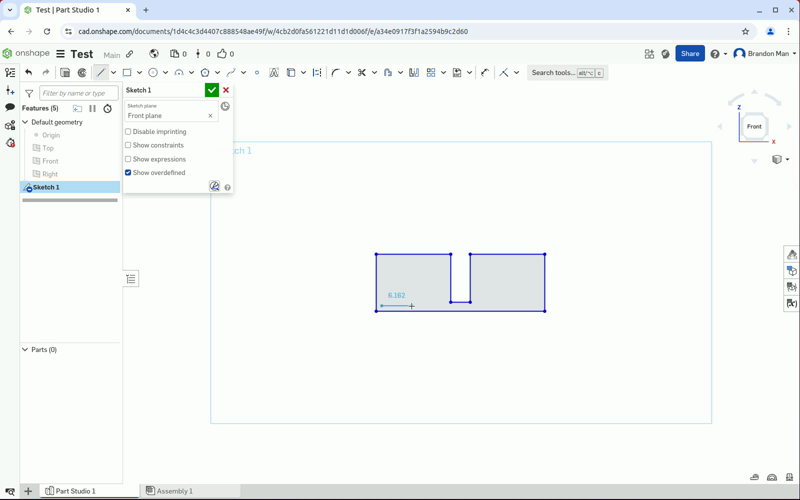
mouse_move(392, 305)
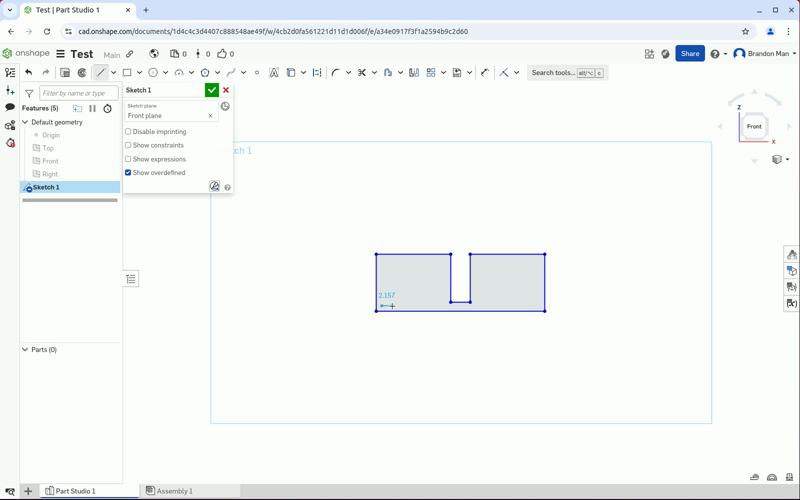
click(392, 305)
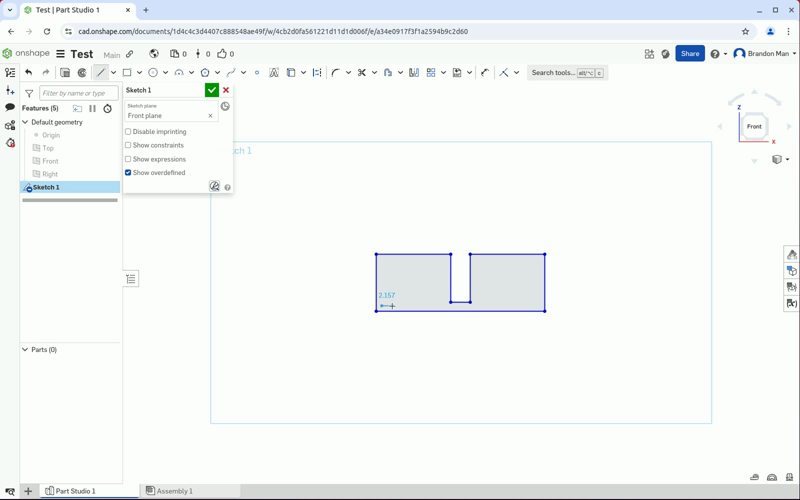
key_up(shift)
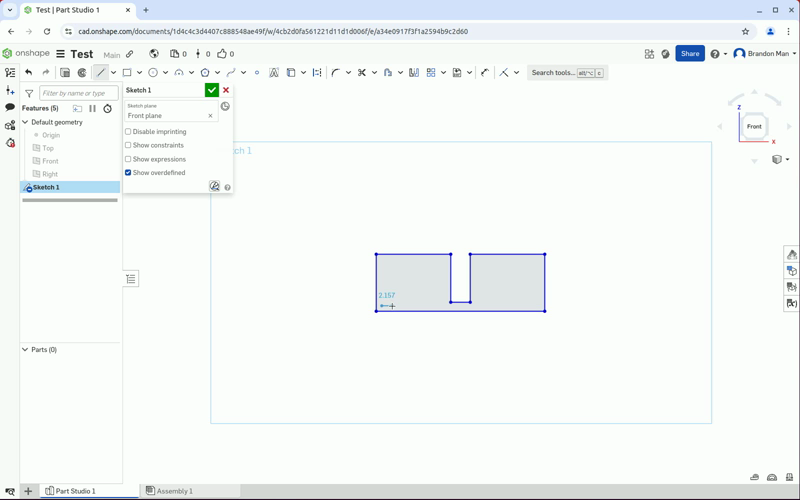
key_down(shift)
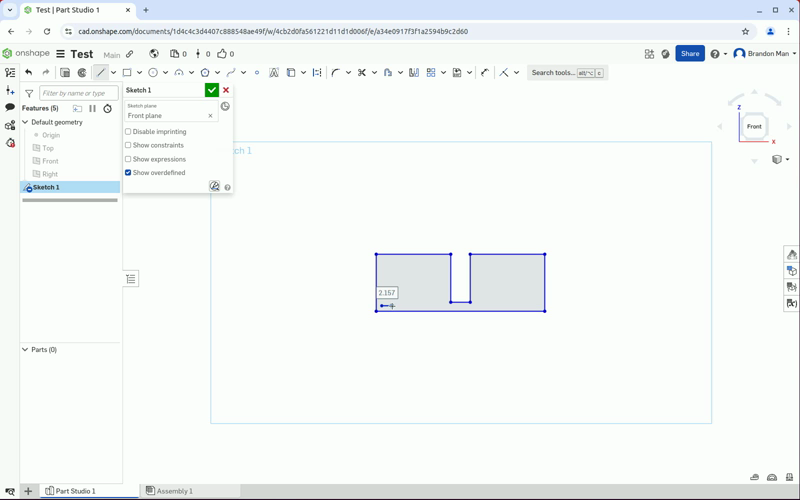
mouse_move(422, 305)
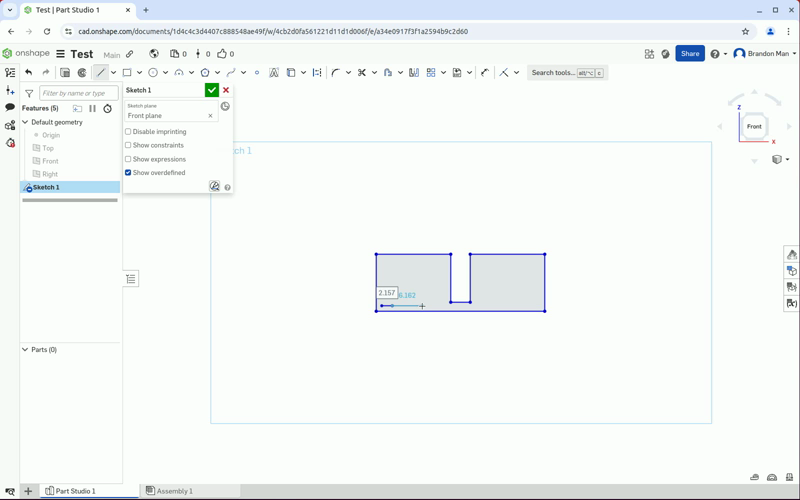
mouse_move(417, 305)
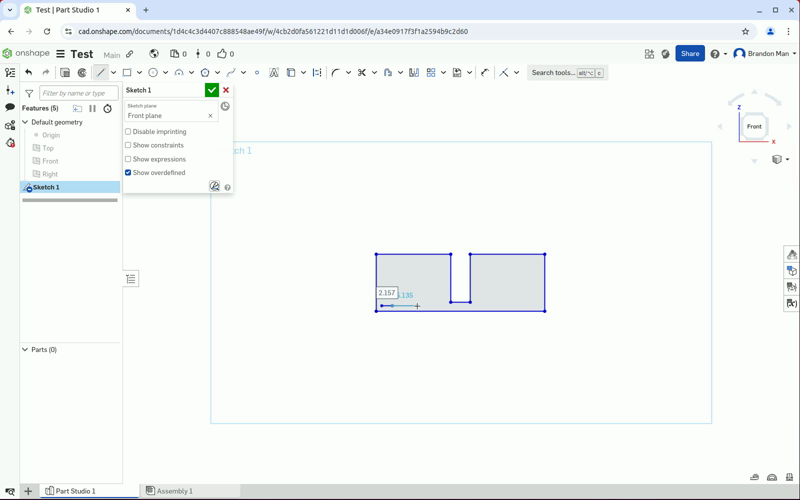
click(417, 305)
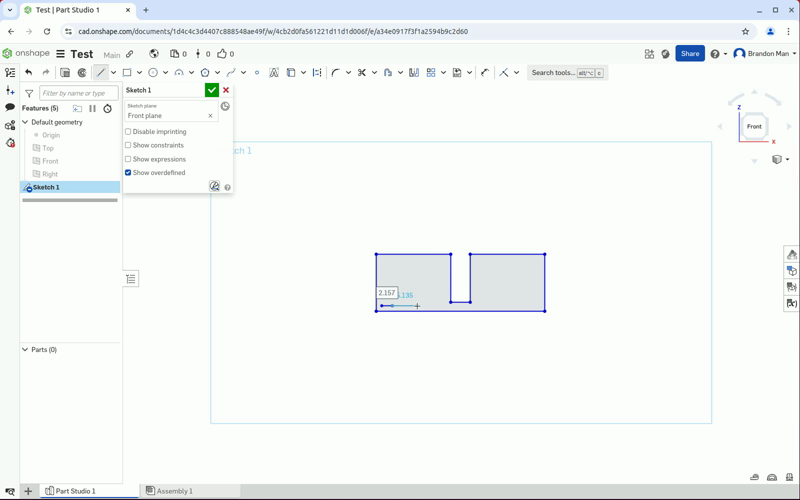
key_up(shift)
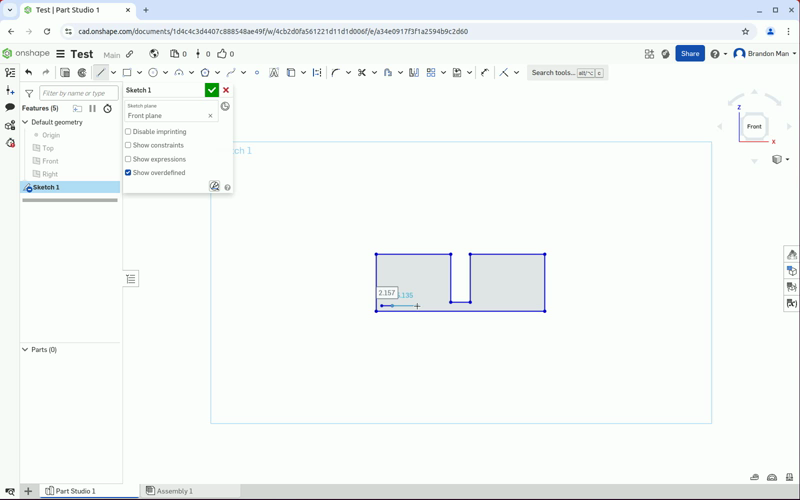
key_down(shift)
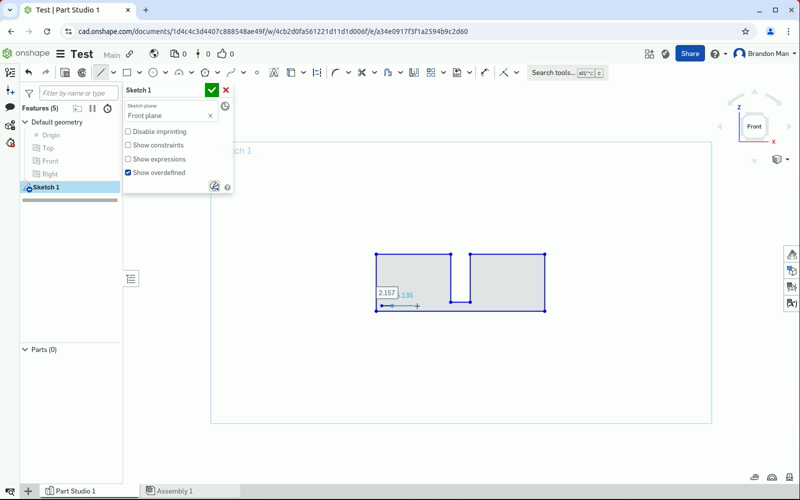
mouse_move(447, 305)
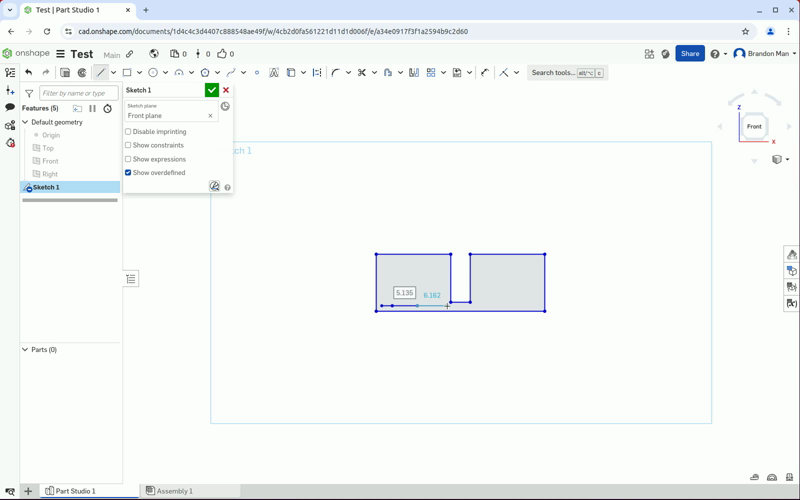
mouse_move(445, 305)
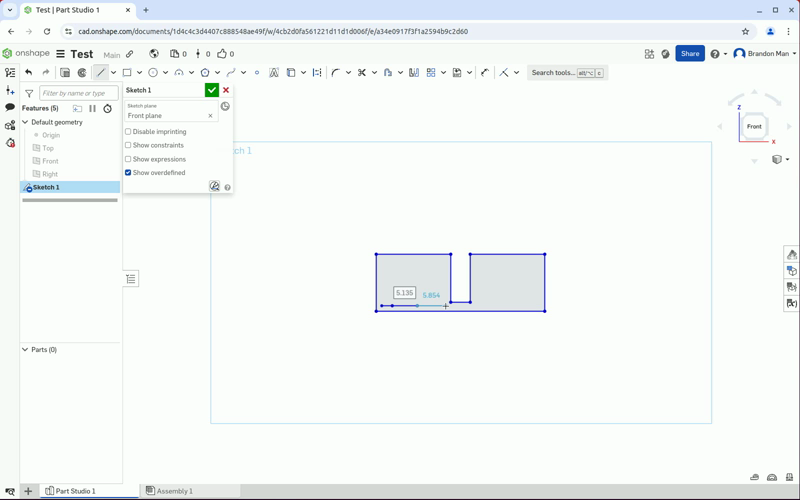
click(445, 305)
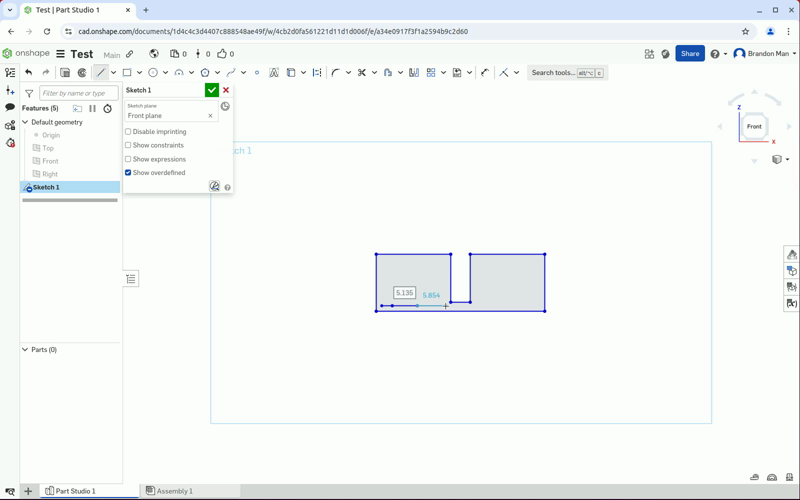
key_up(shift)
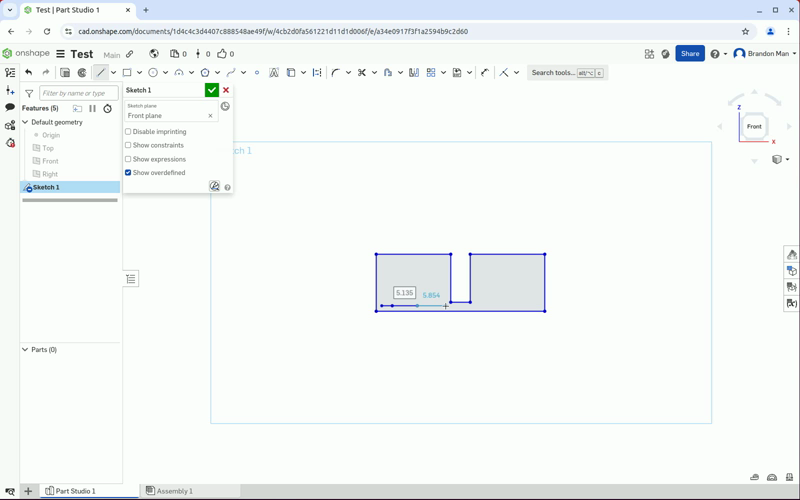
key_down(shift)
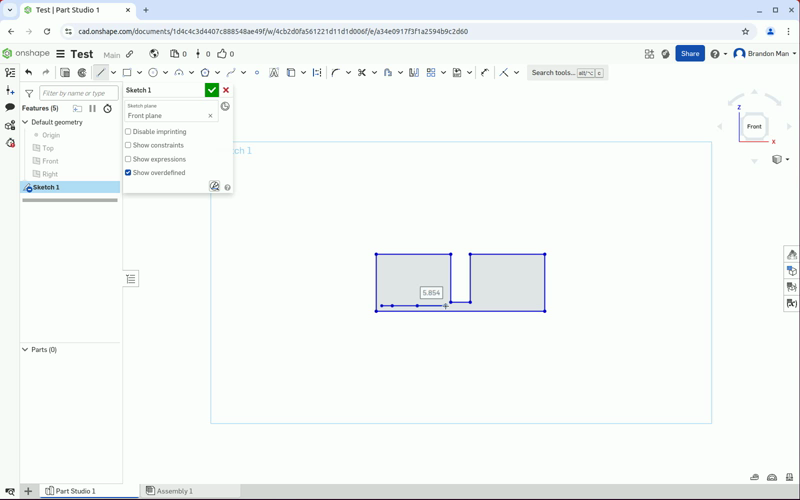
mouse_move(475, 305)
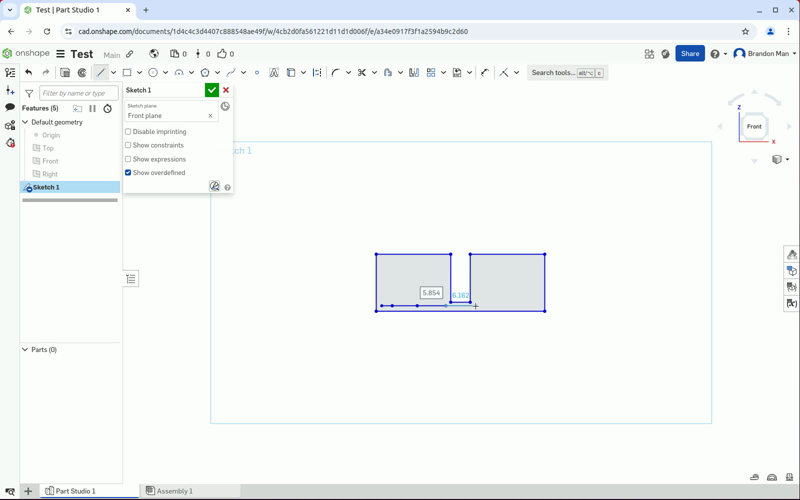
mouse_move(445, 259)
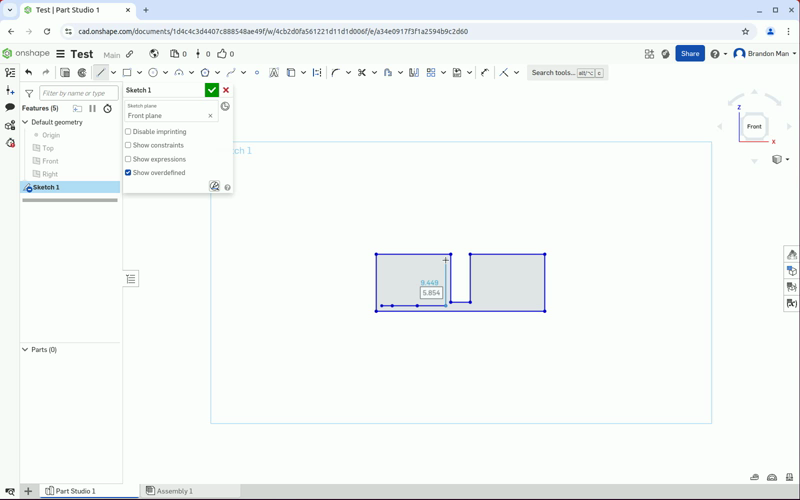
click(445, 259)
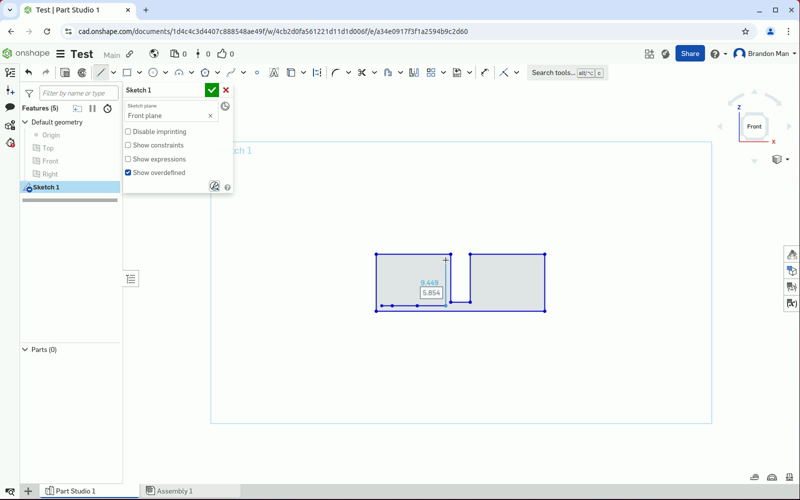
key_up(shift)
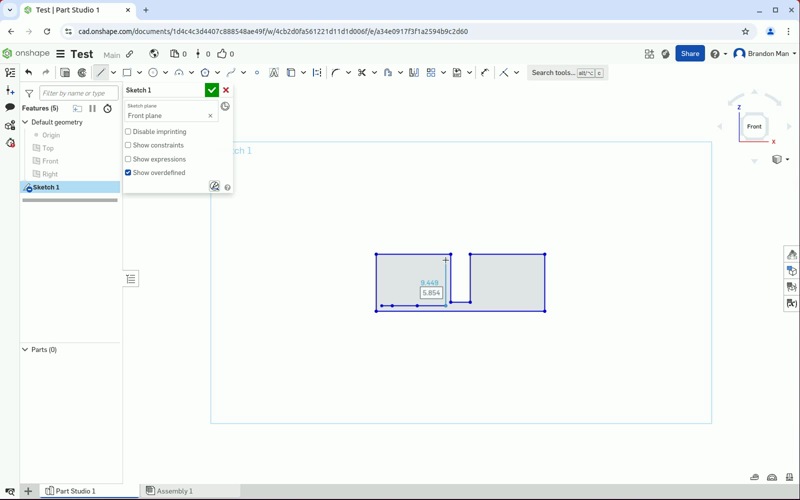
key_down(shift)
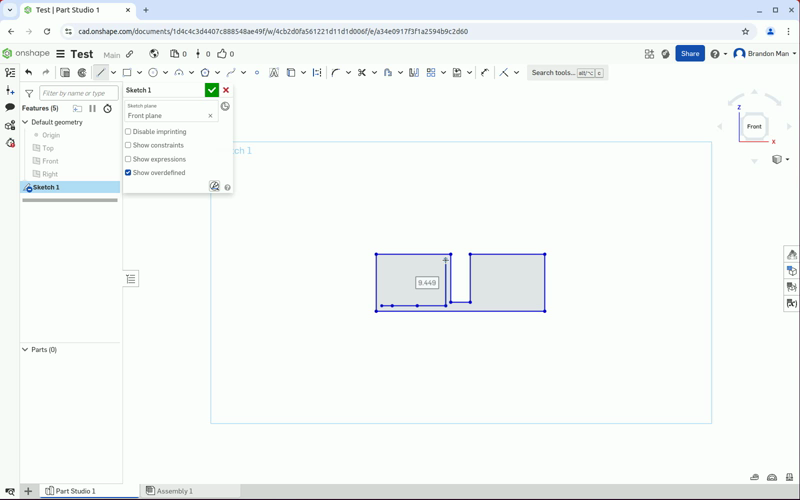
mouse_move(475, 259)
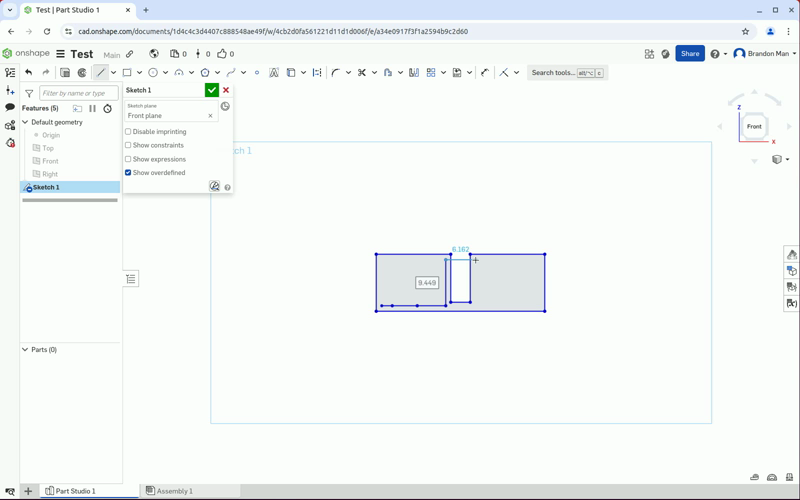
mouse_move(417, 259)
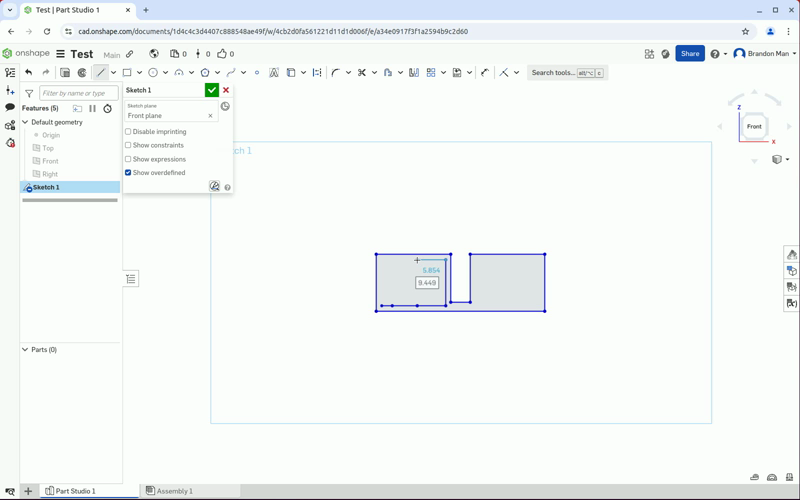
click(417, 259)
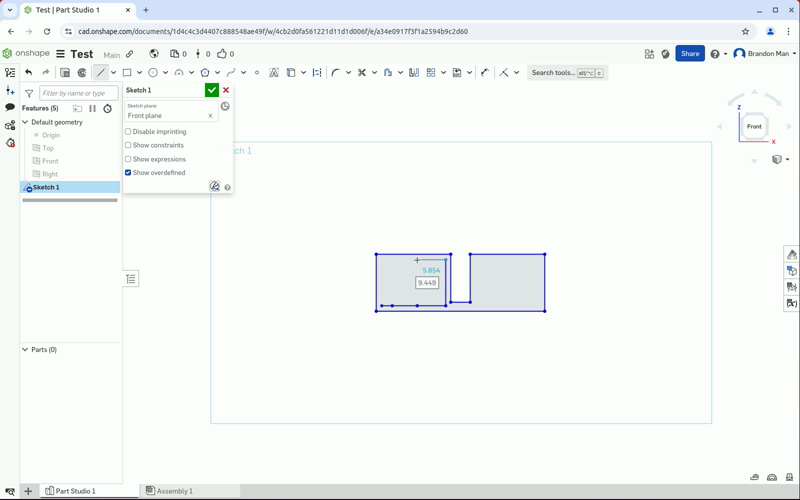
key_up(shift)
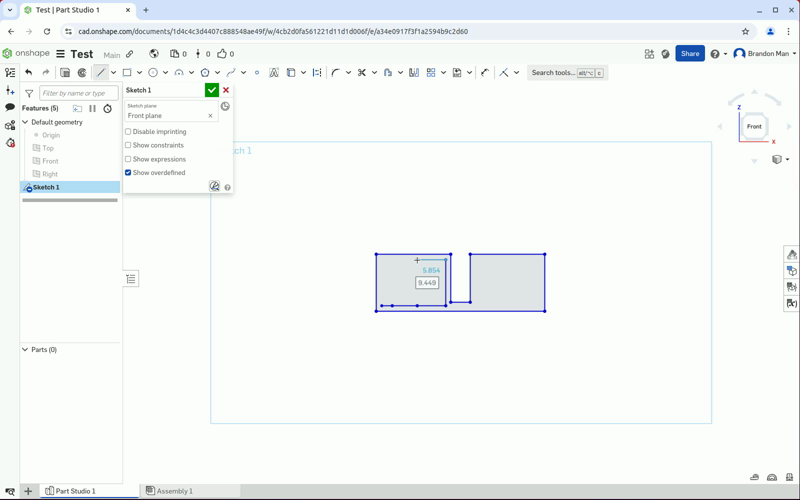
key_down(shift)
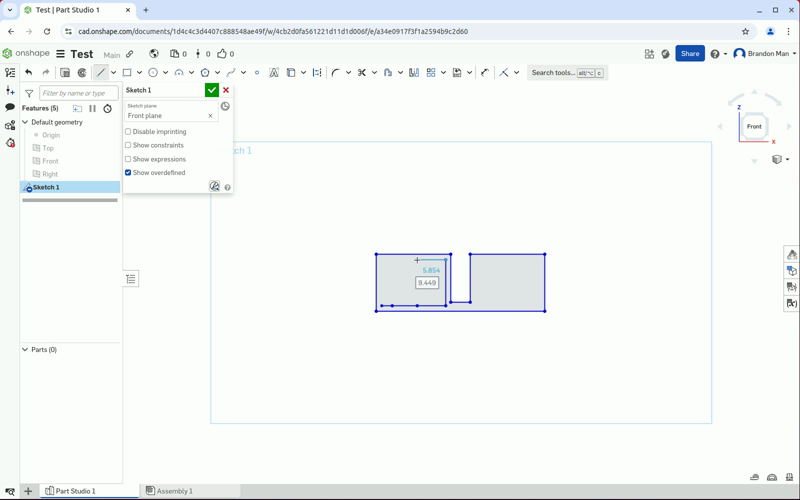
mouse_move(447, 259)
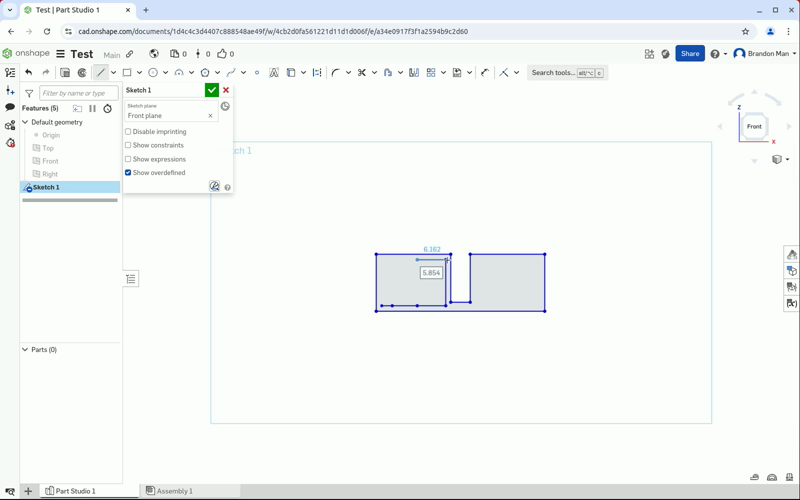
mouse_move(392, 259)
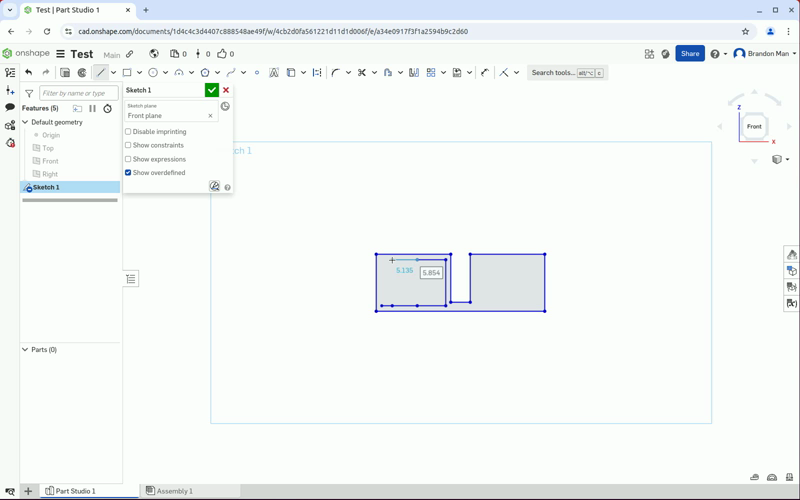
click(392, 259)
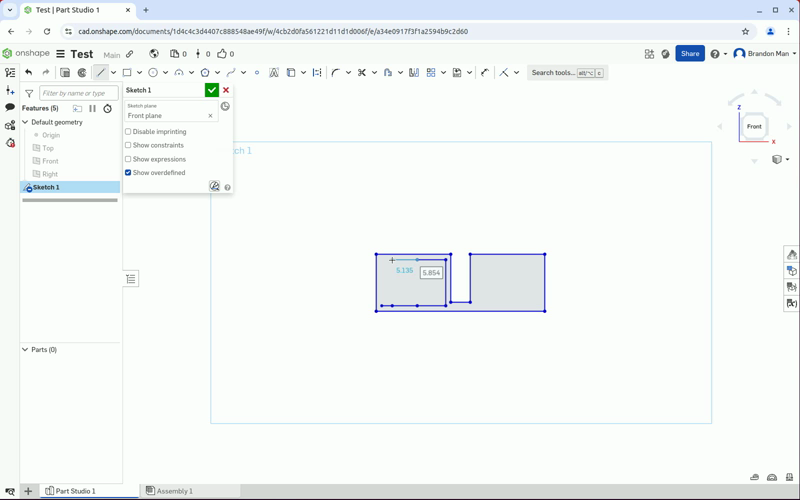
key_up(shift)
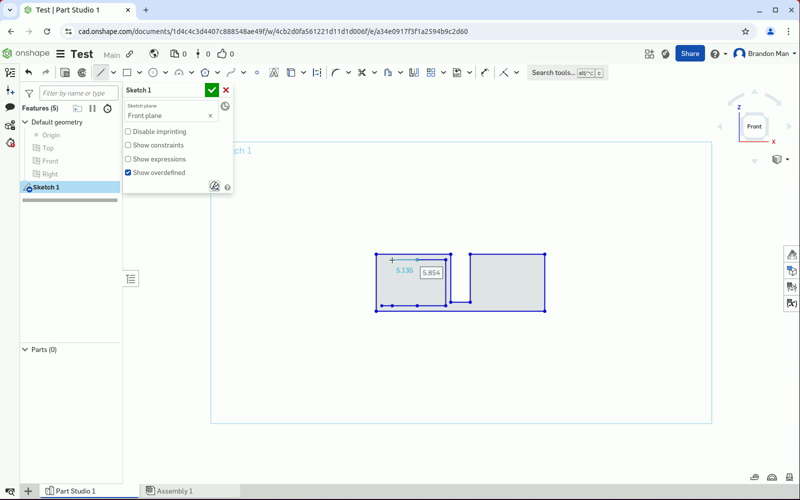
key_down(shift)
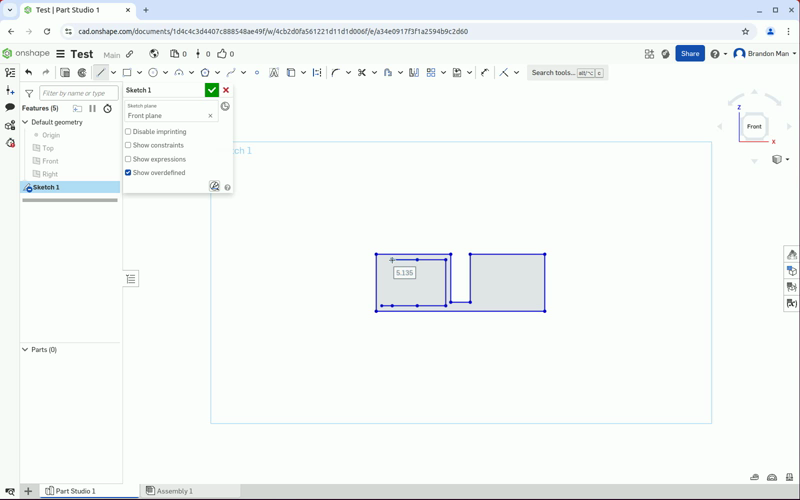
mouse_move(422, 259)
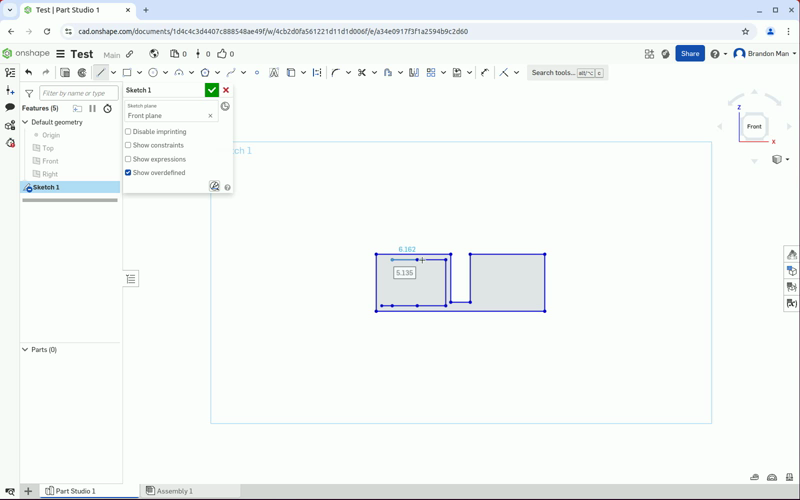
mouse_move(381, 259)
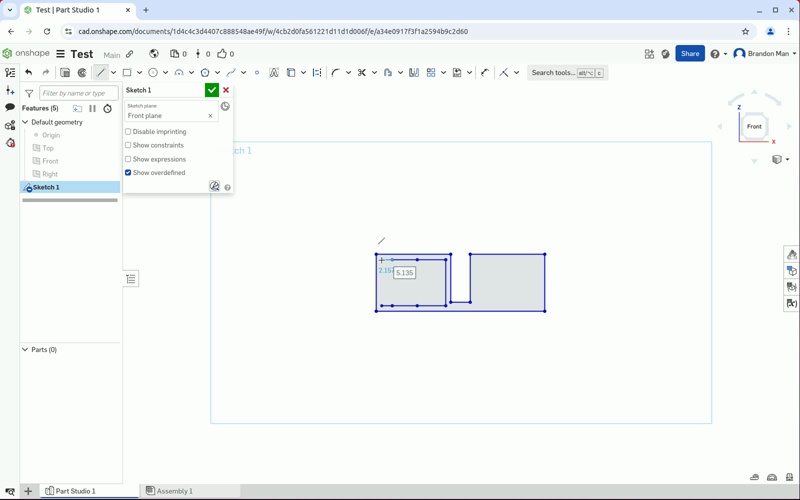
click(381, 259)
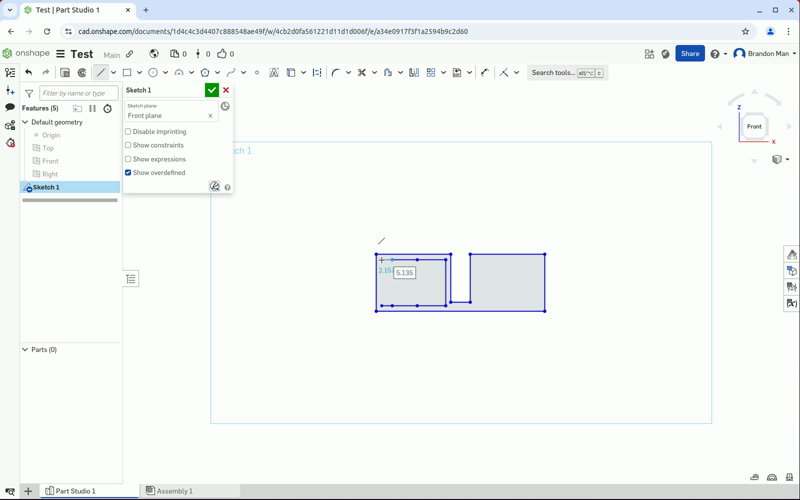
key_up(shift)
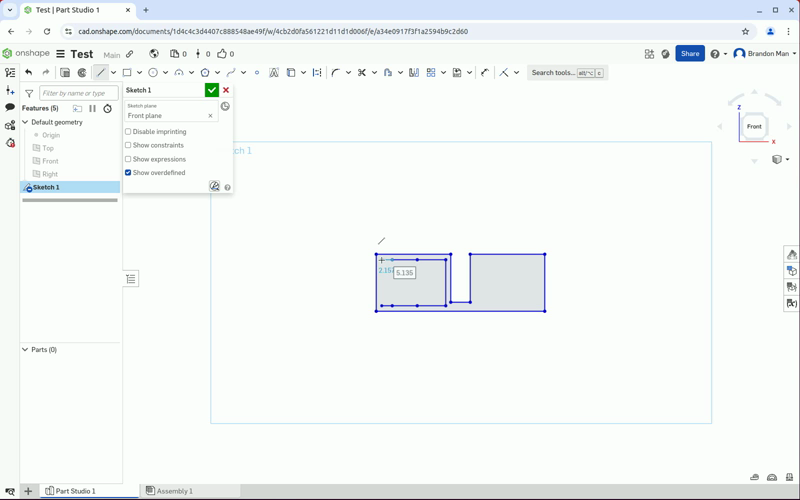
mouse_move(411, 259)
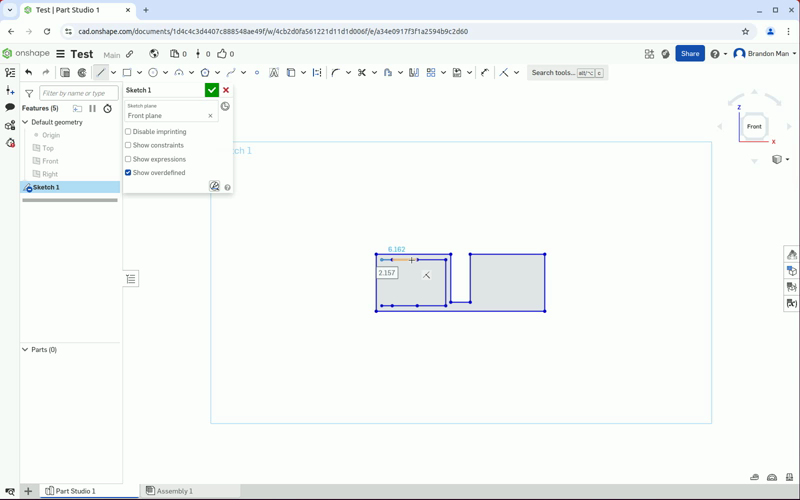
key_down(shift)
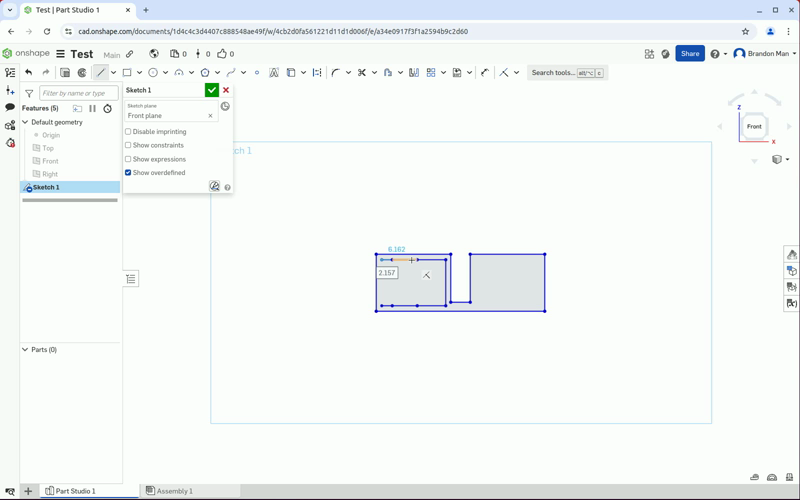
mouse_move(381, 305)
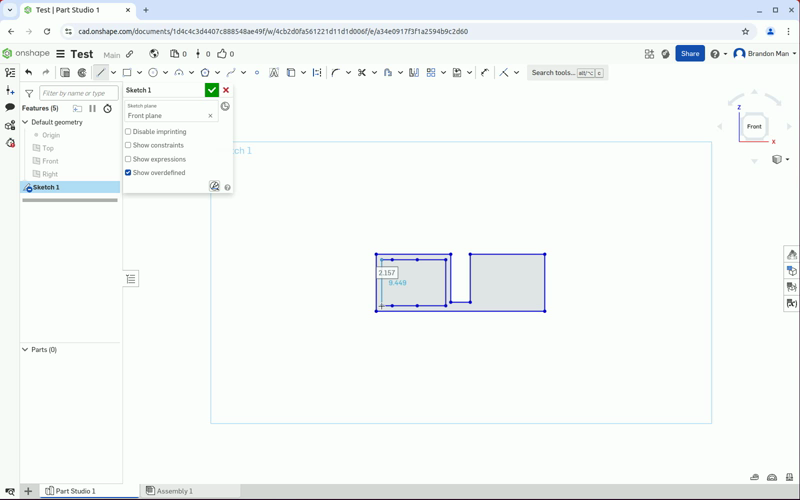
key_up(shift)
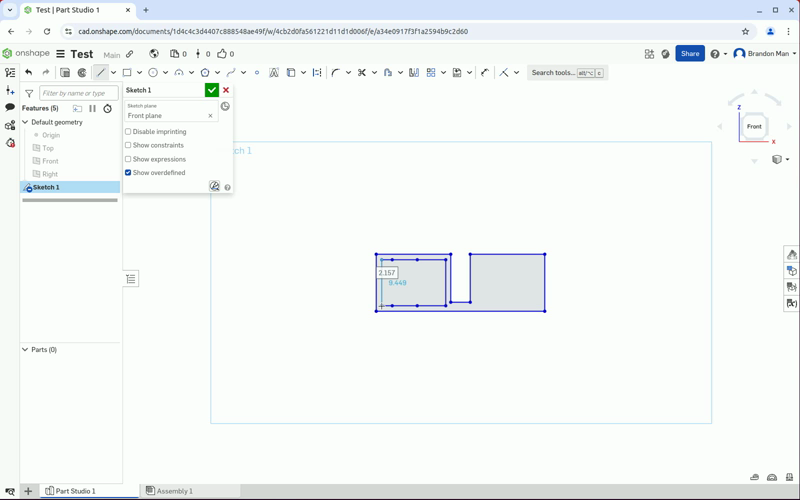
click(381, 305)
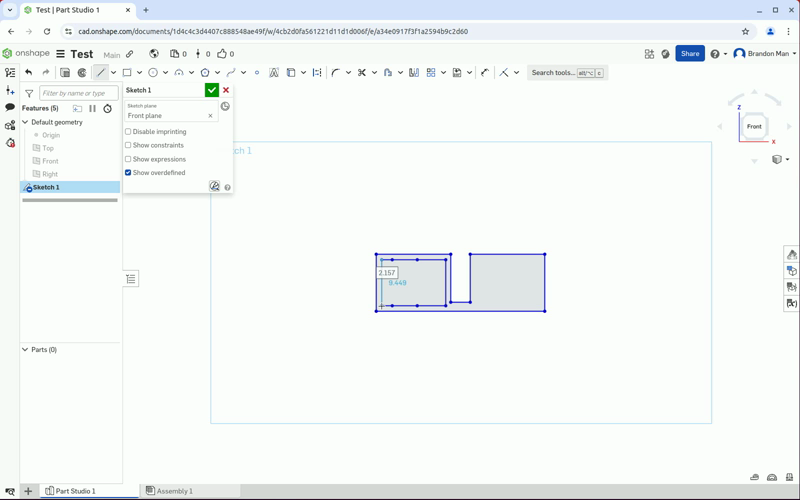
key(esc)
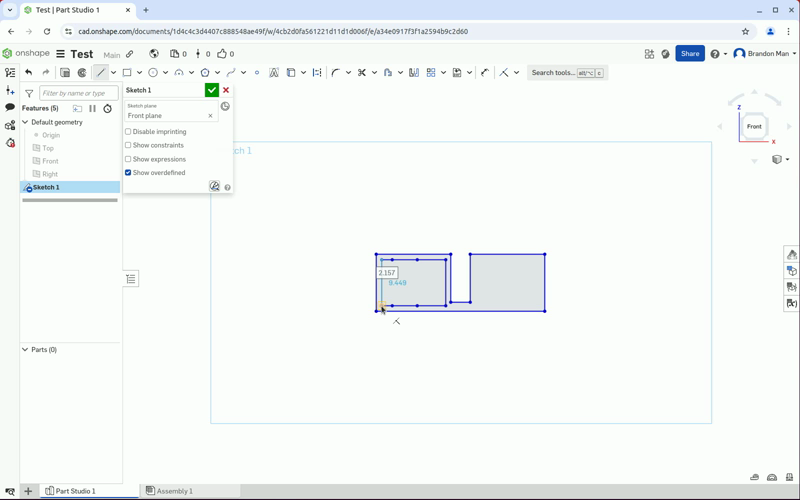
key(l)
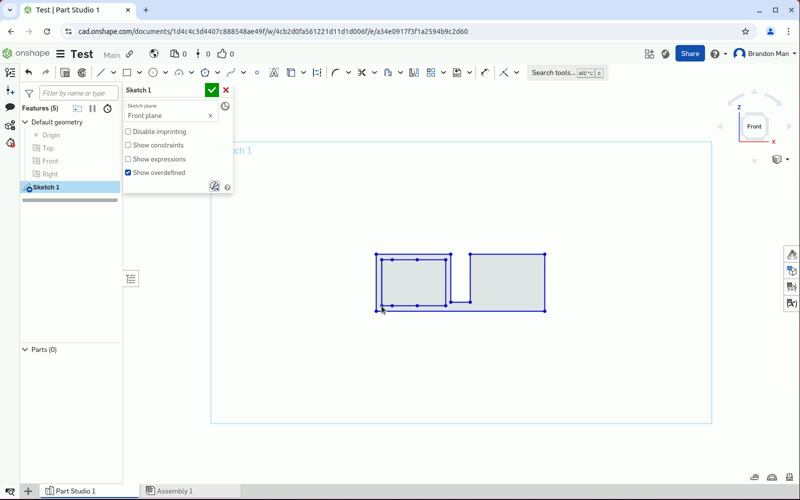
key_down(shift)
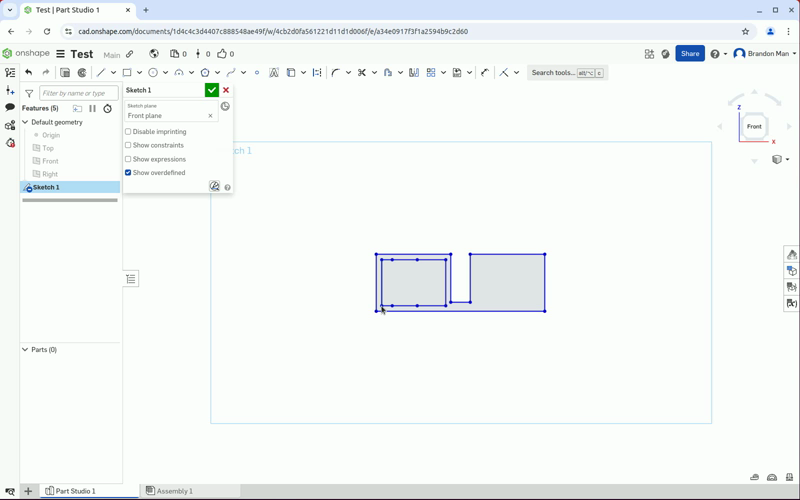
mouse_move(475, 305)
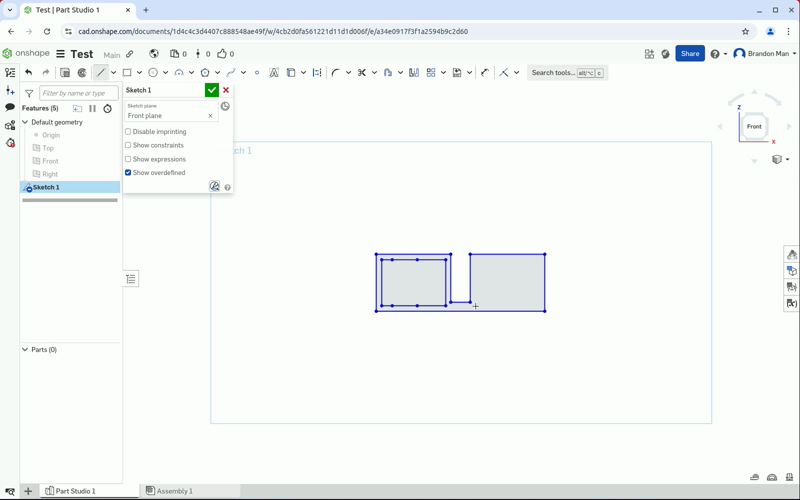
click(475, 305)
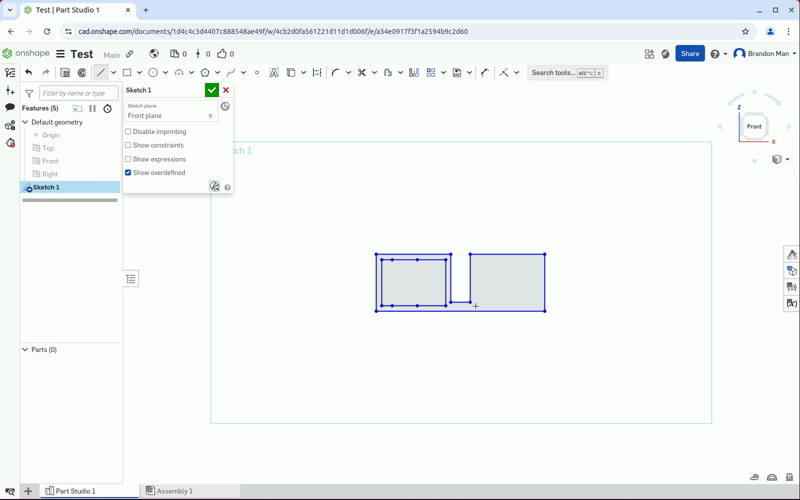
key_up(shift)
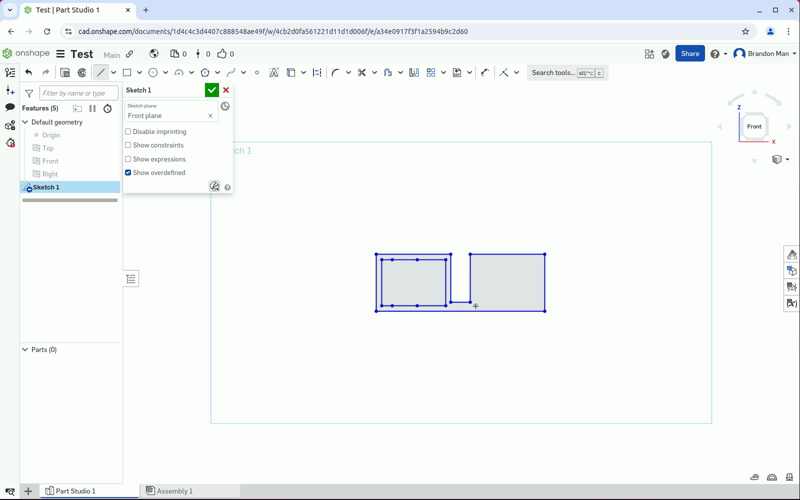
key_down(shift)
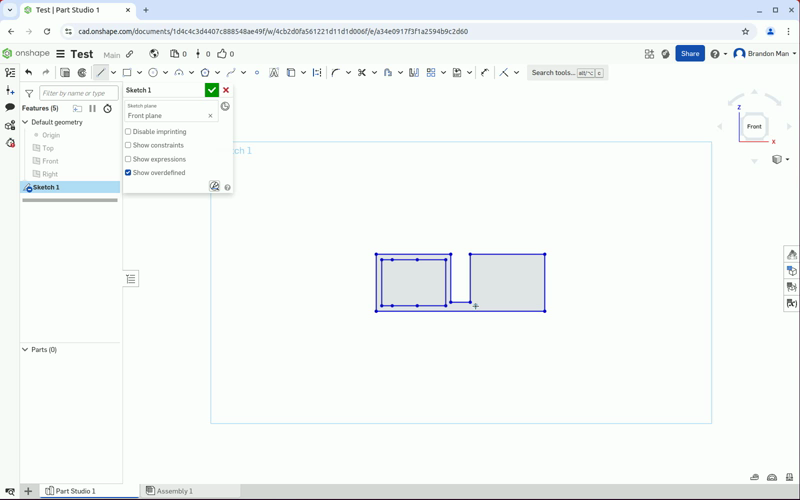
mouse_move(505, 305)
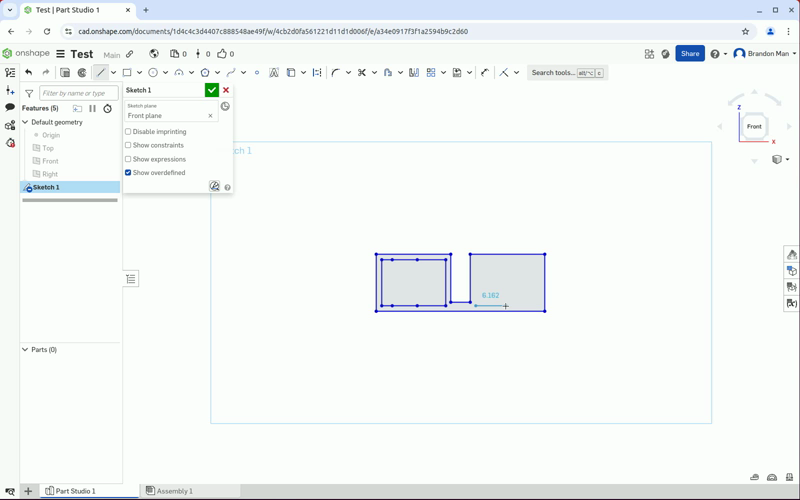
mouse_move(504, 305)
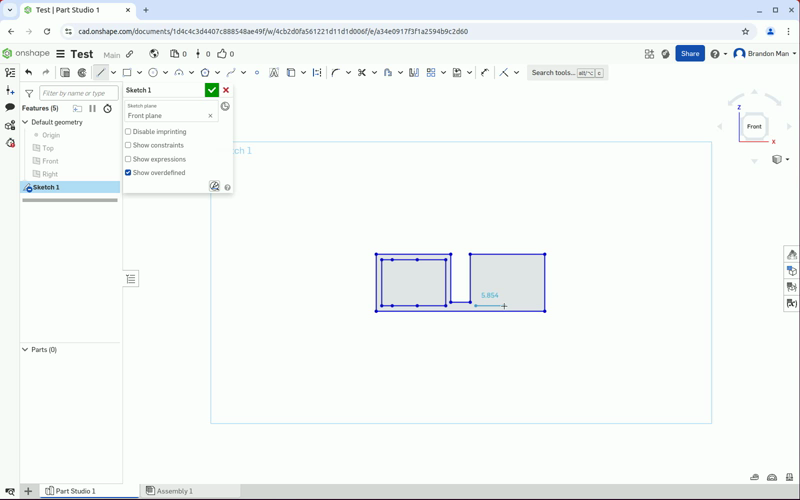
click(504, 305)
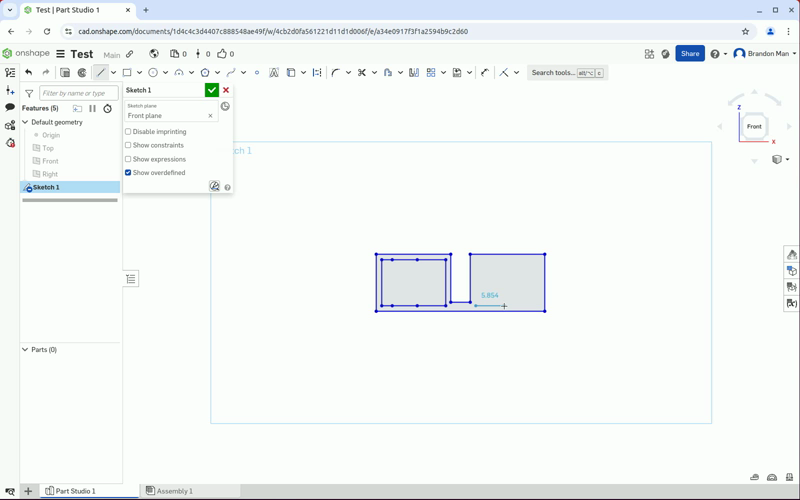
key_up(shift)
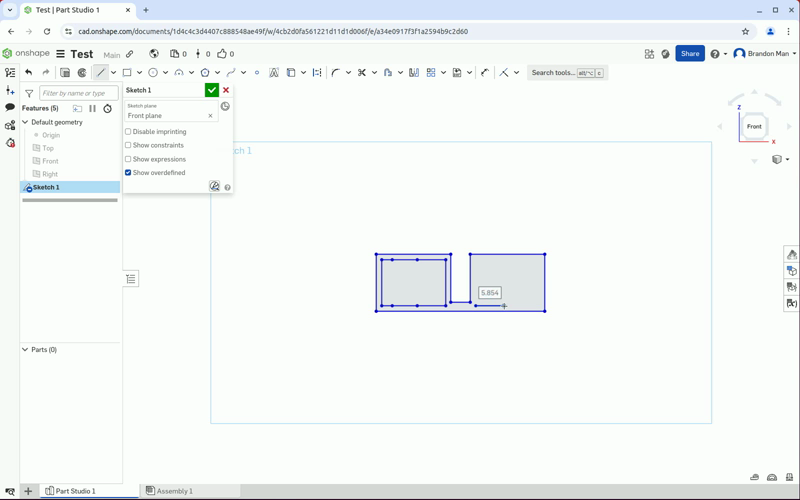
key_down(shift)
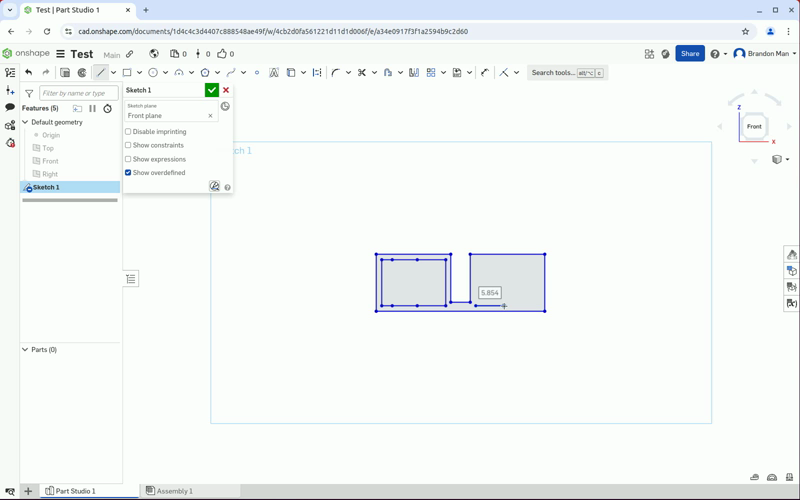
mouse_move(534, 305)
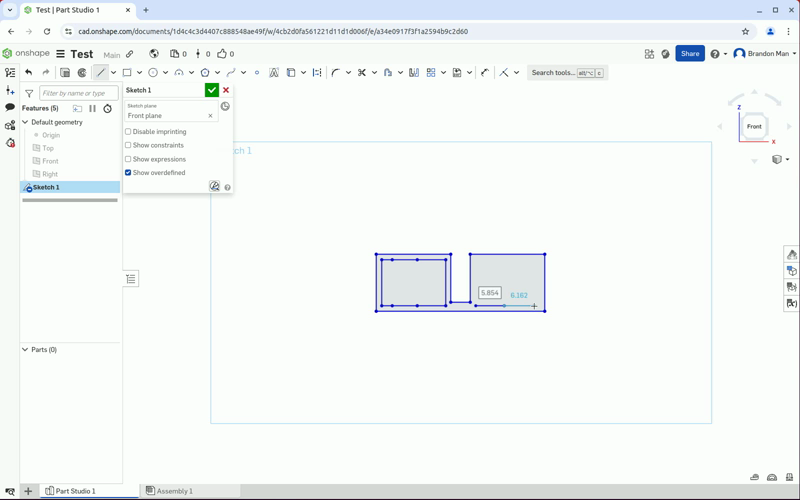
mouse_move(528, 305)
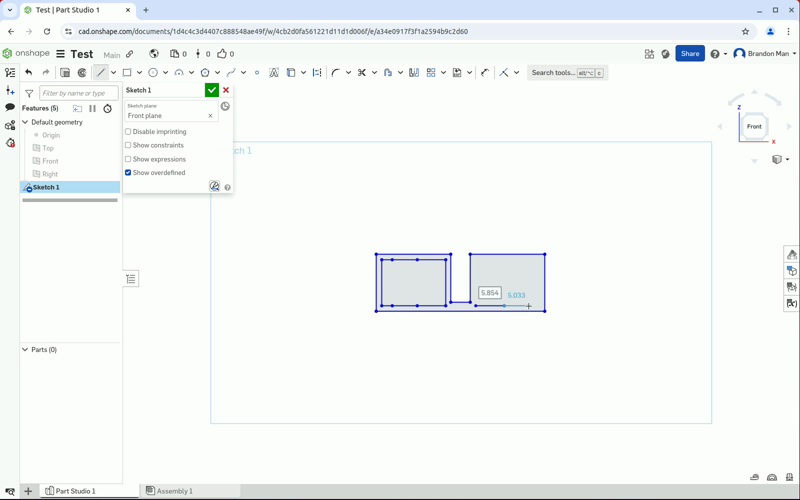
click(528, 305)
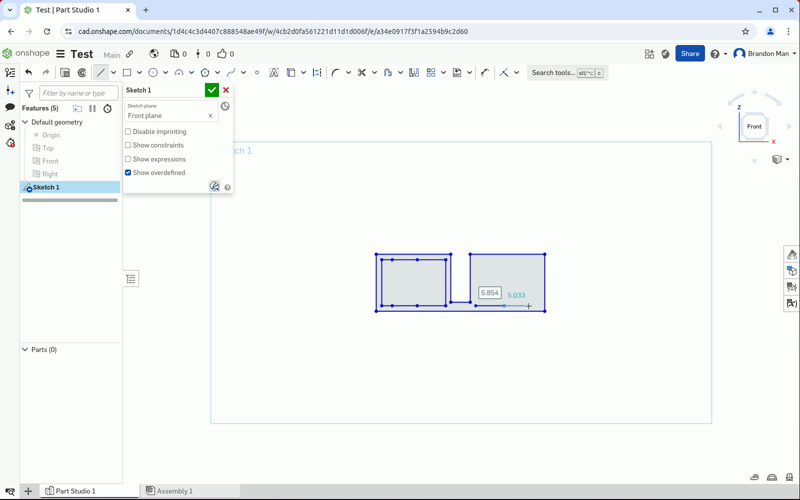
key_up(shift)
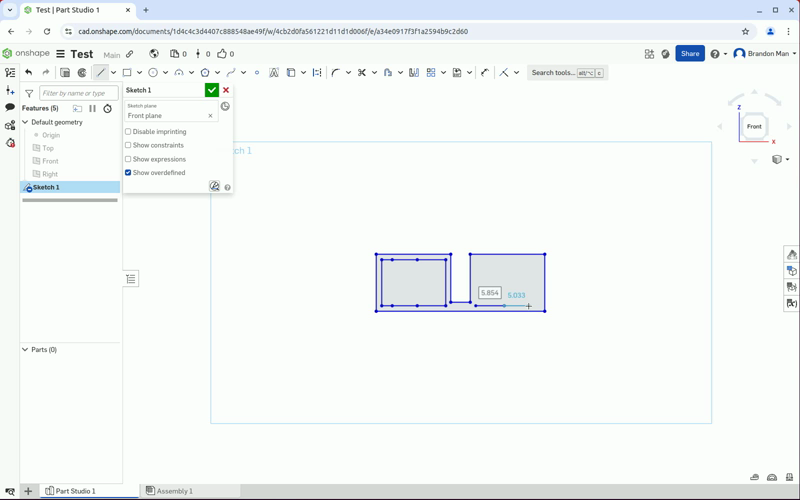
key_down(shift)
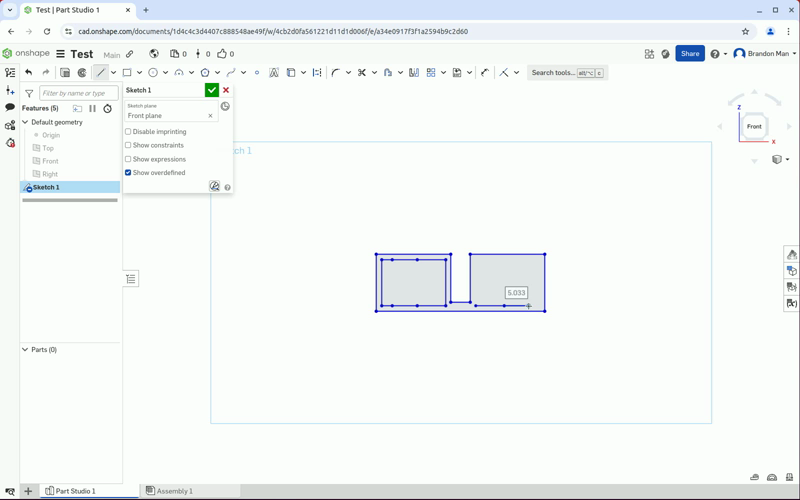
mouse_move(558, 305)
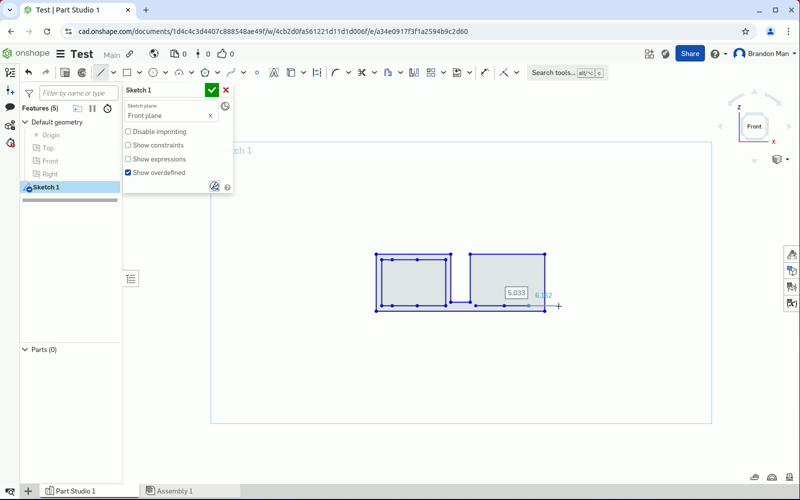
mouse_move(539, 305)
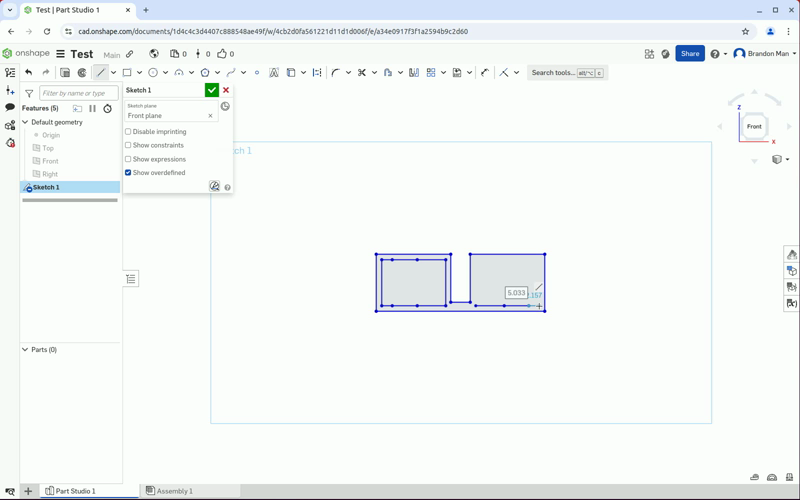
click(539, 305)
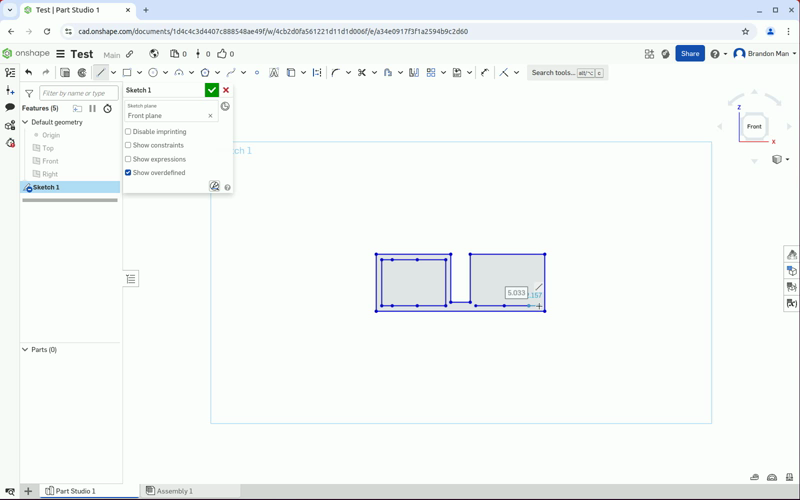
key_up(shift)
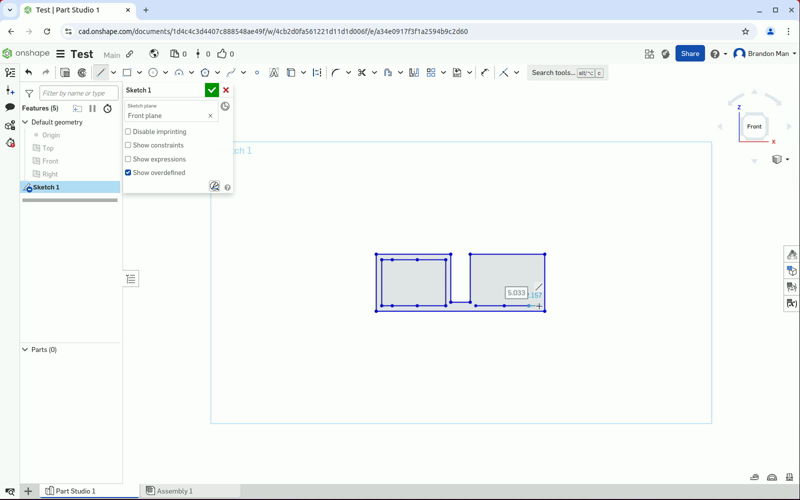
key_down(shift)
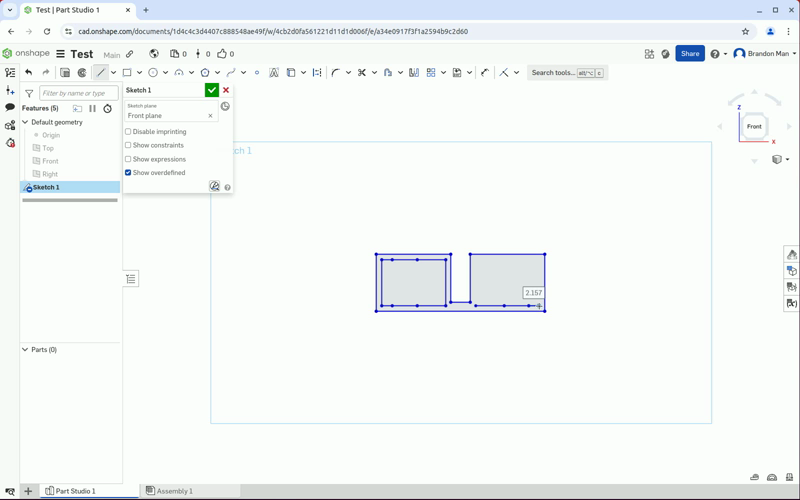
mouse_move(569, 305)
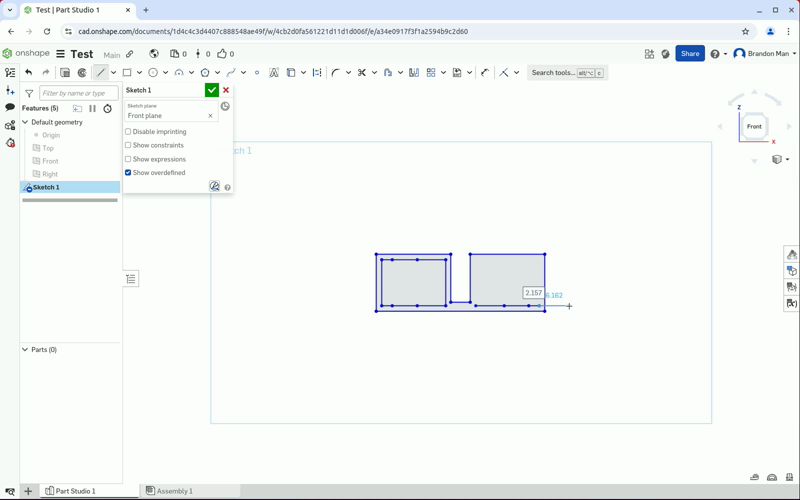
mouse_move(539, 259)
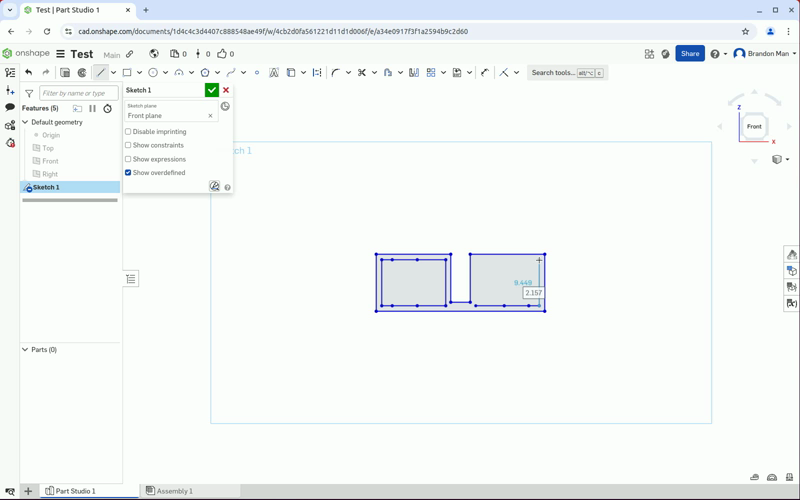
click(539, 259)
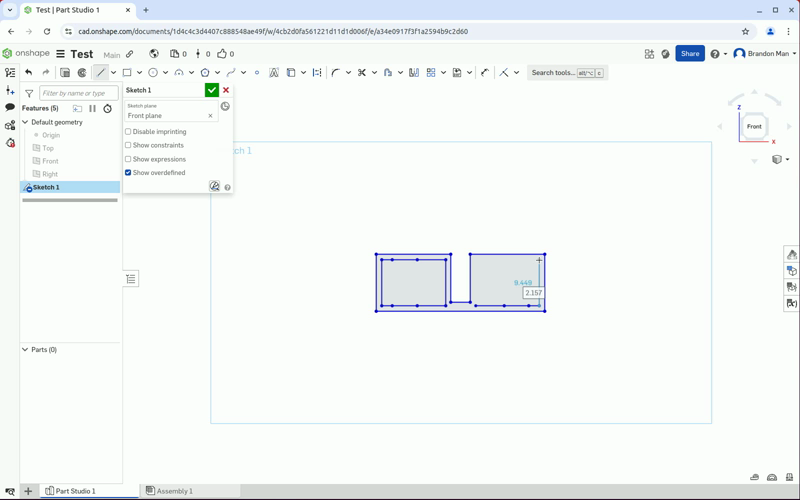
key_up(shift)
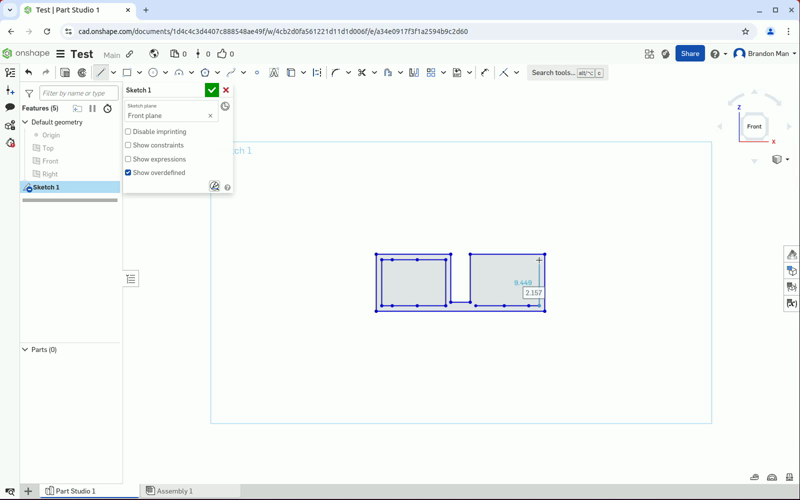
key_down(shift)
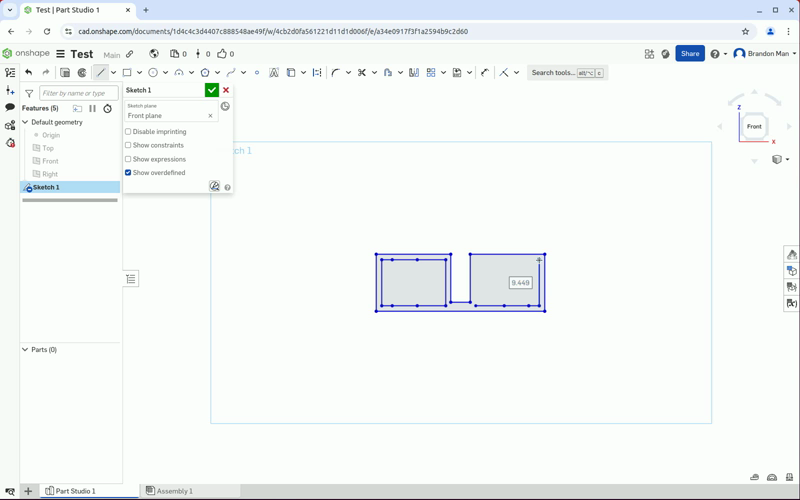
mouse_move(569, 259)
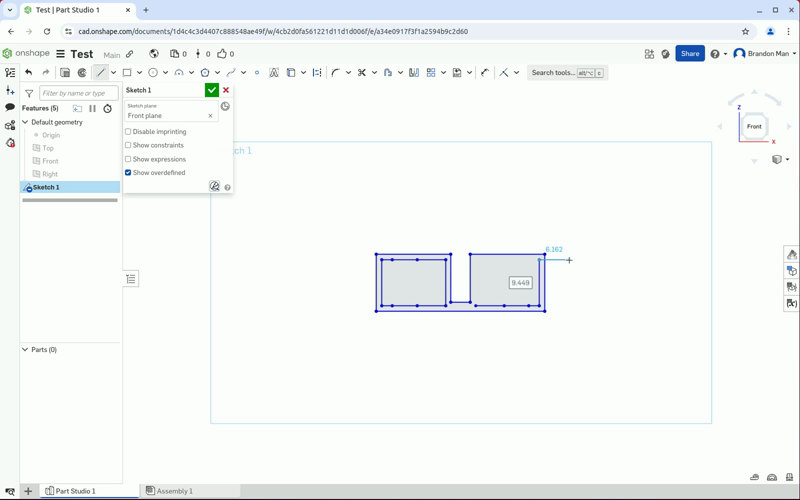
mouse_move(528, 259)
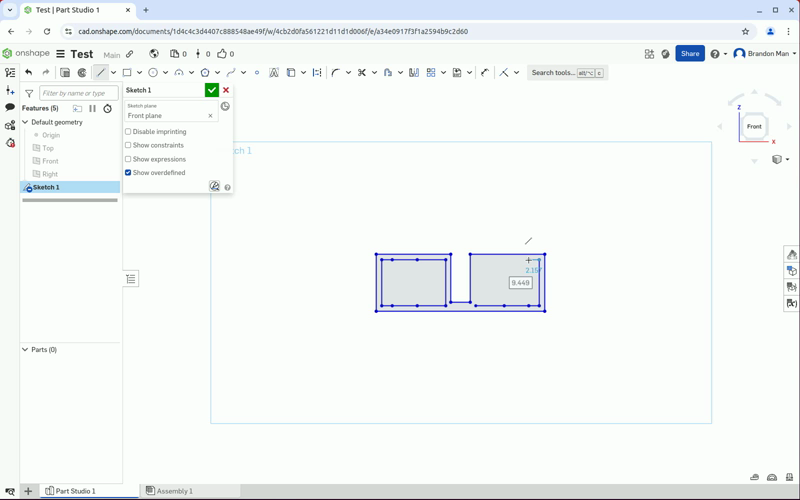
click(528, 259)
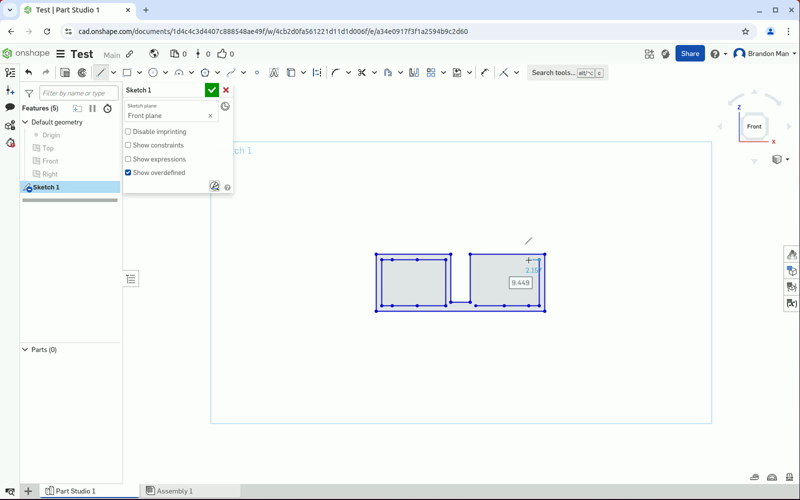
key_up(shift)
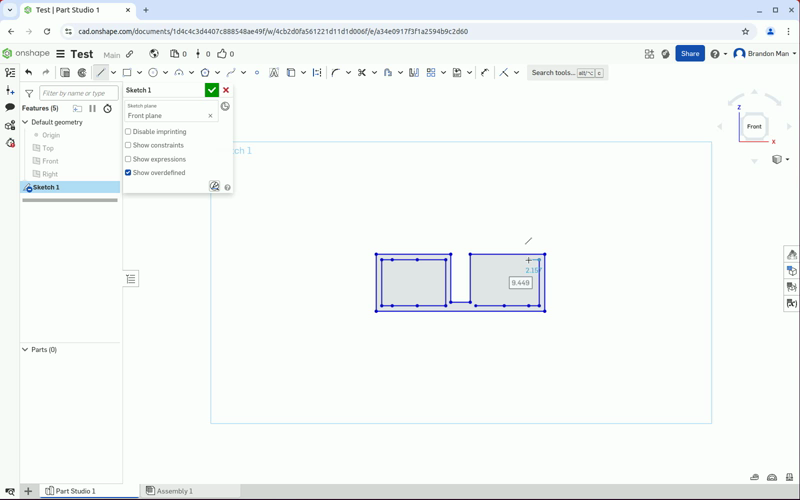
key_down(shift)
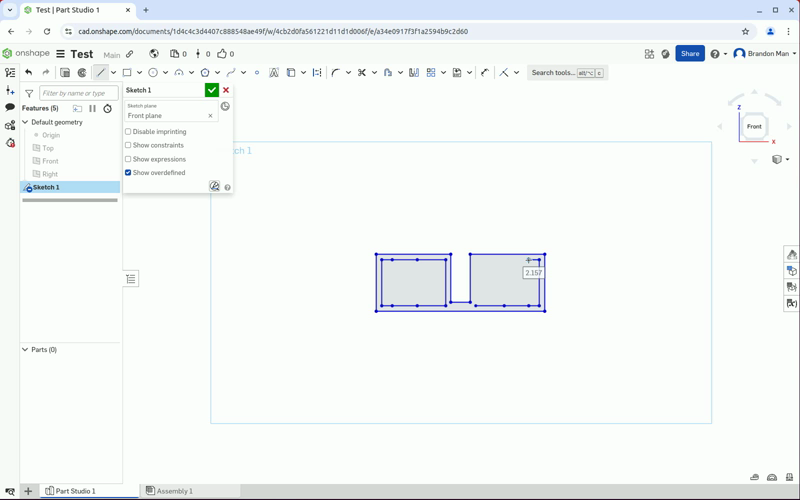
mouse_move(558, 259)
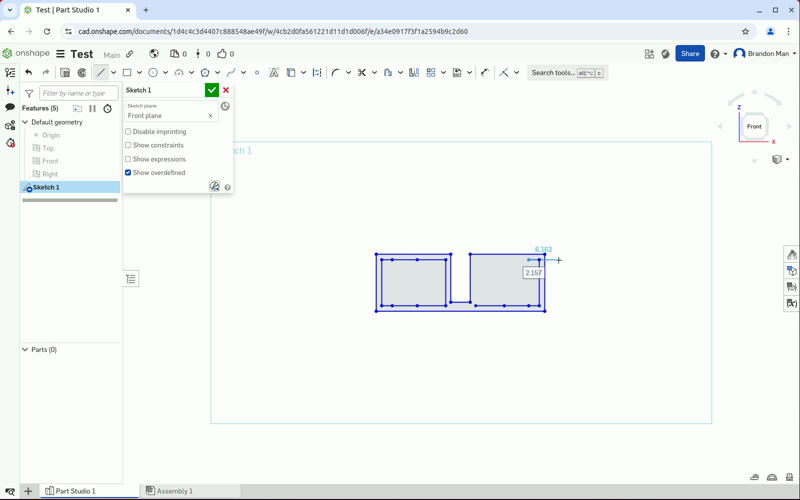
mouse_move(504, 259)
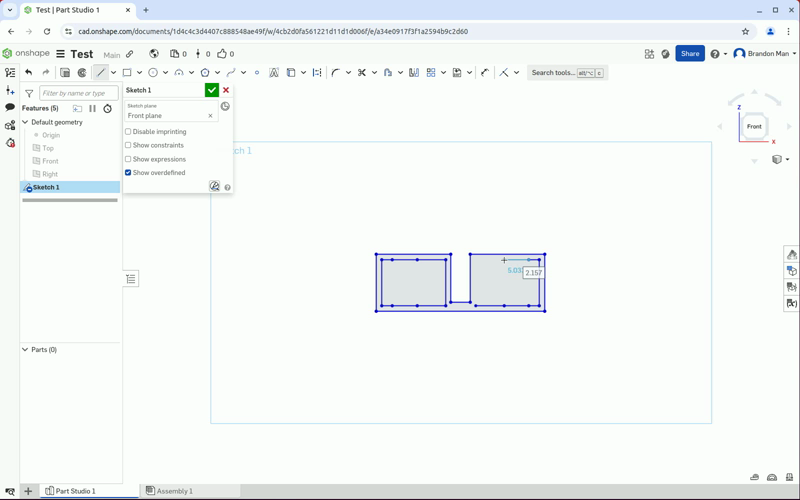
click(504, 259)
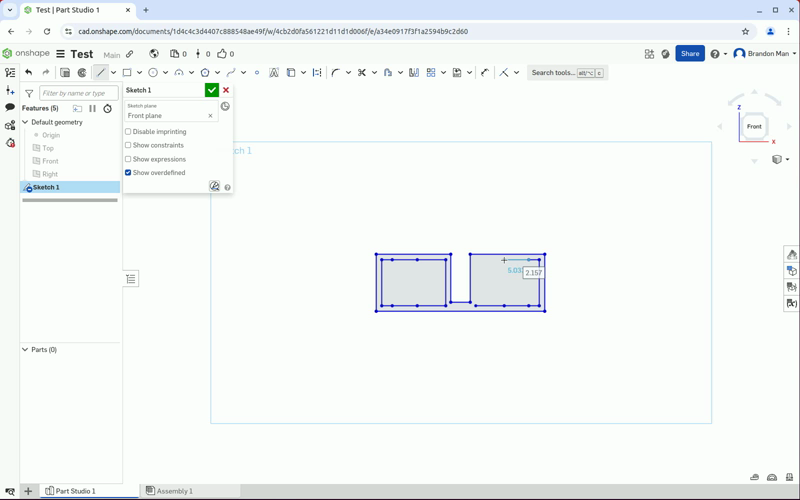
key_up(shift)
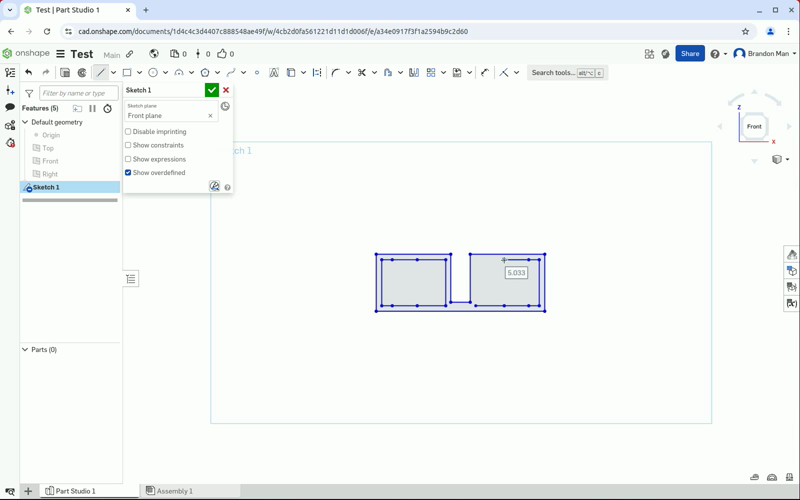
key_down(shift)
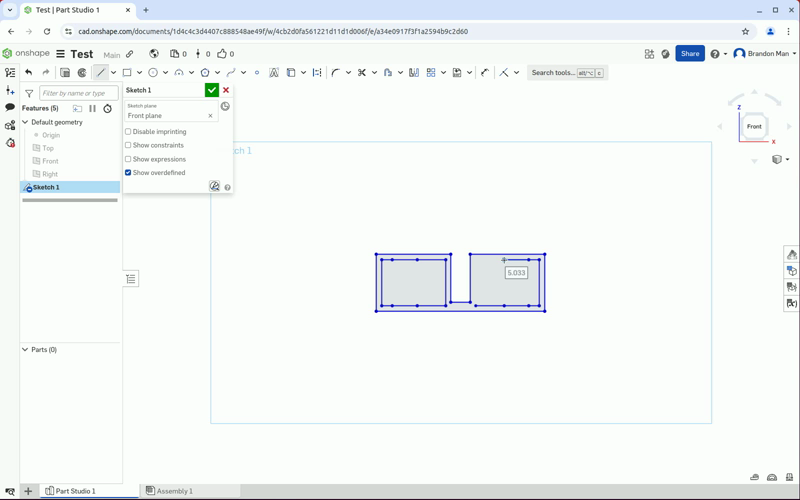
mouse_move(534, 259)
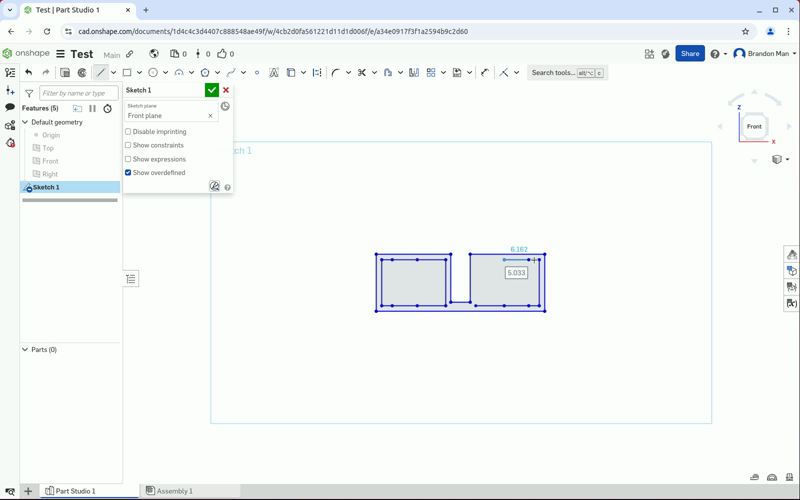
mouse_move(475, 259)
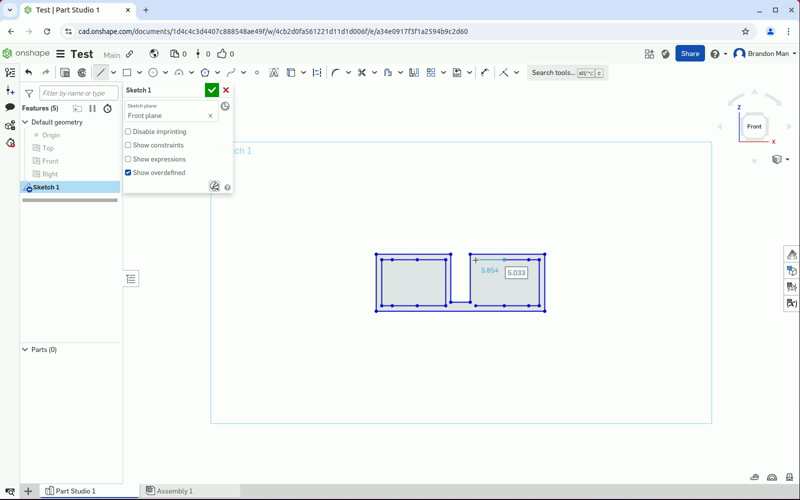
click(475, 259)
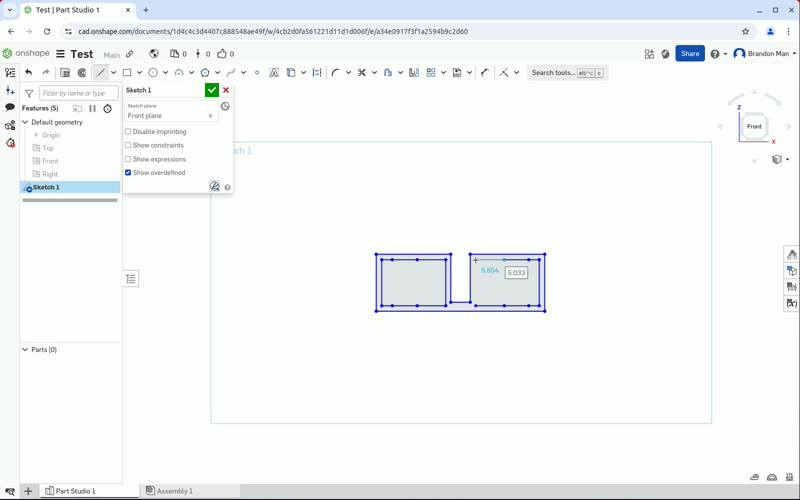
key_up(shift)
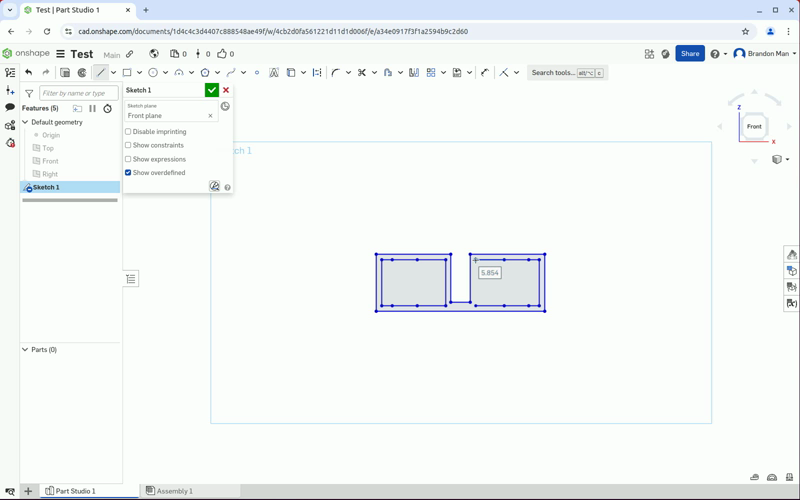
mouse_move(505, 259)
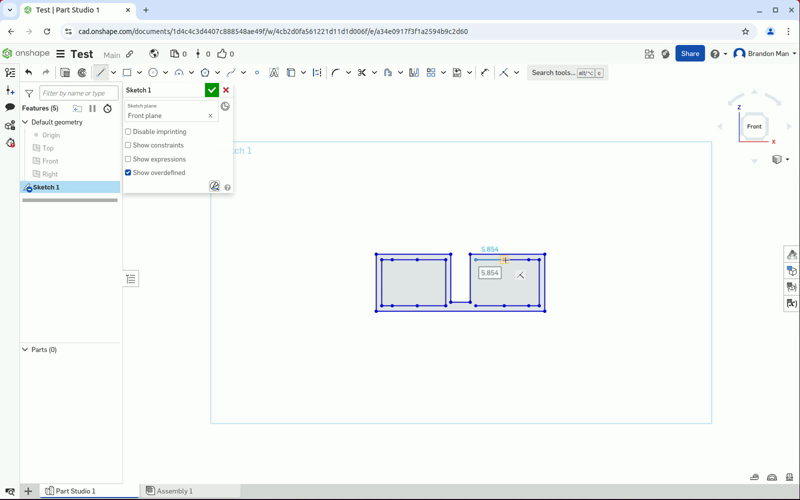
key_down(shift)
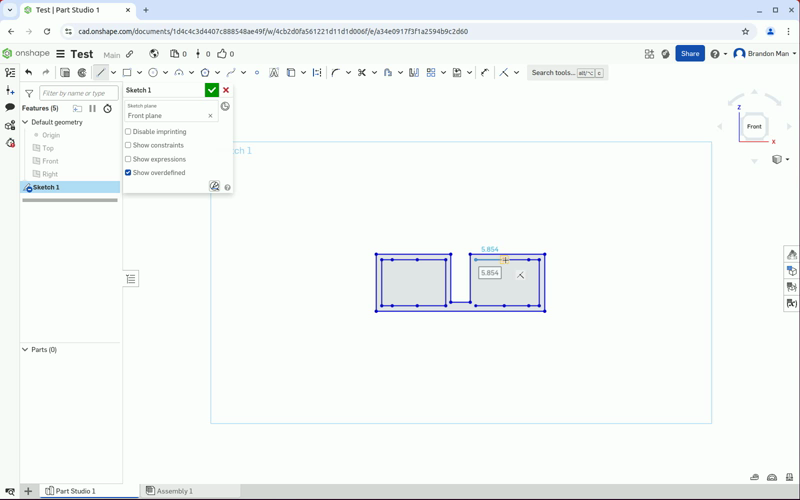
mouse_move(475, 305)
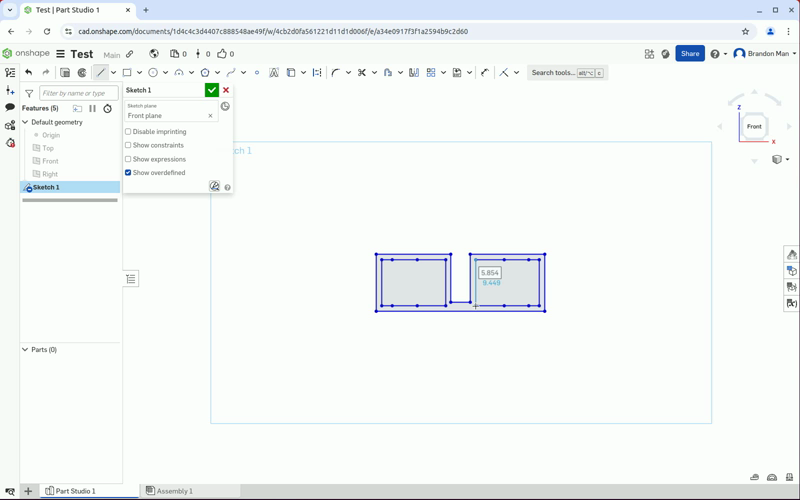
key_up(shift)
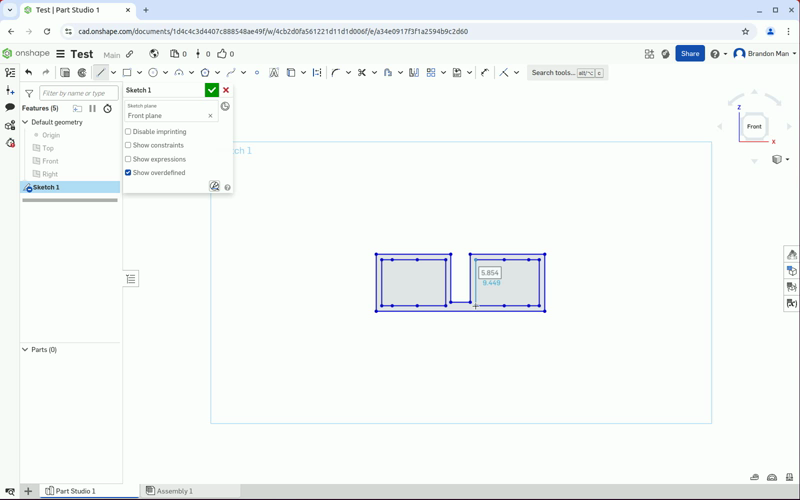
click(475, 305)
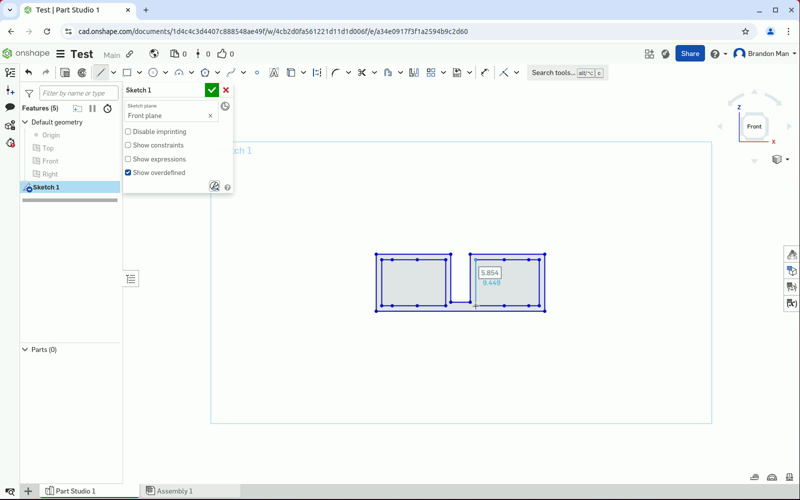
key(esc)
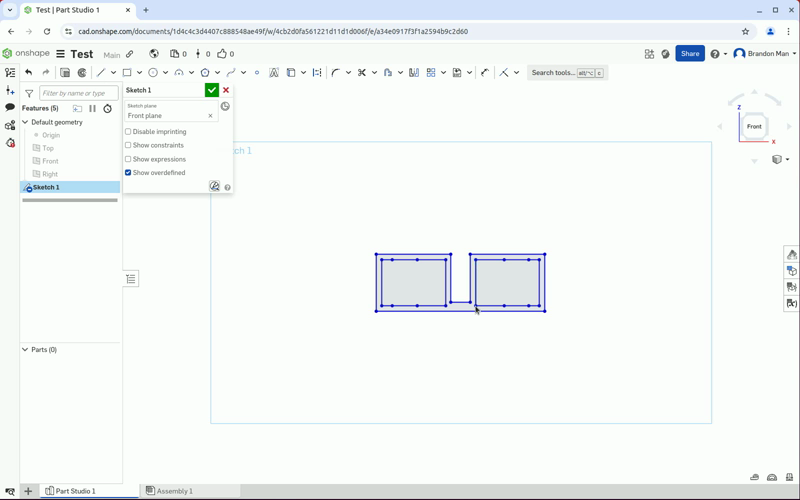
mouse_move(448, 268)
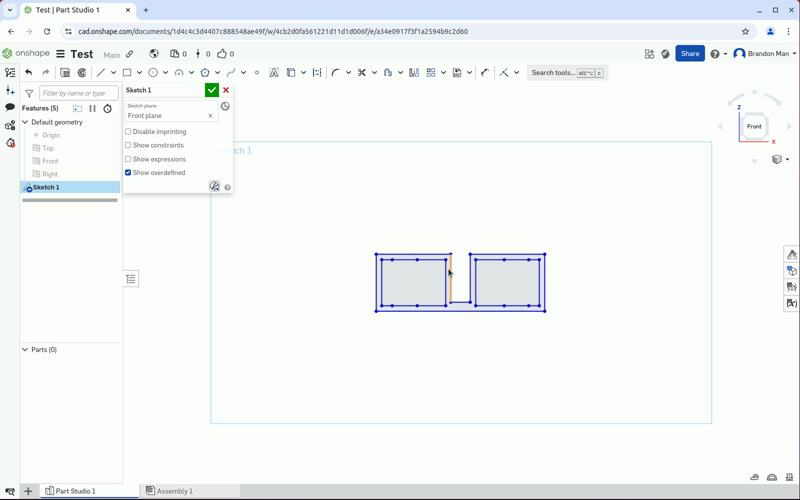
click(448, 268)
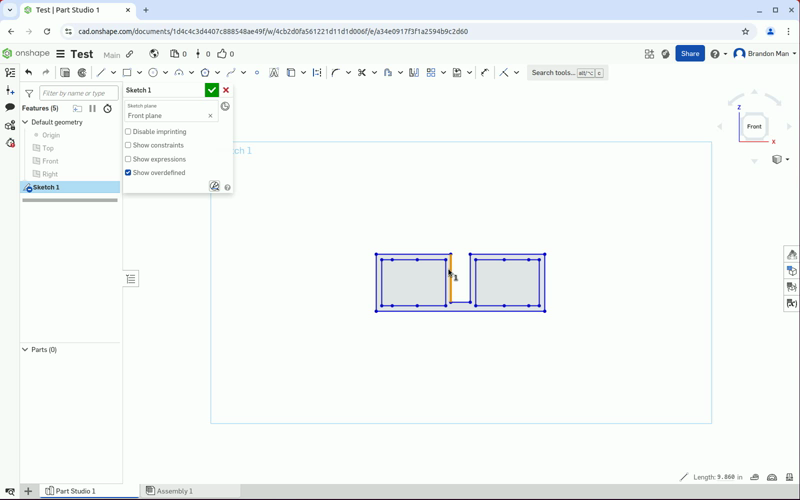
mouse_move(73, 352)
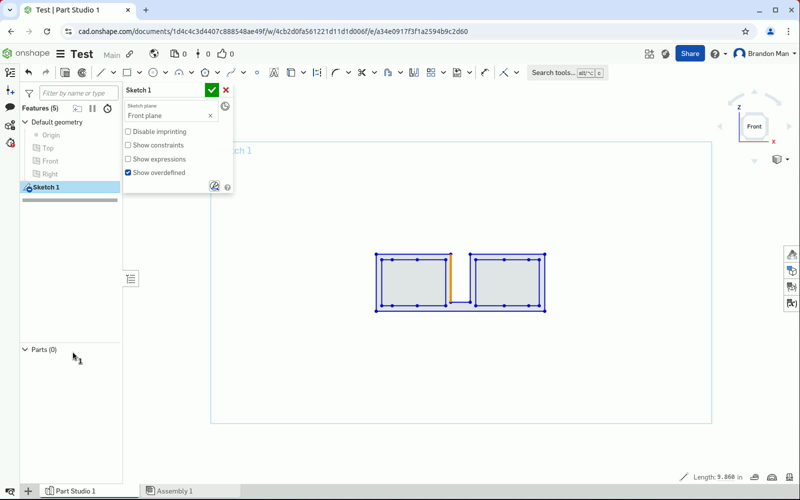
key(shift+y)
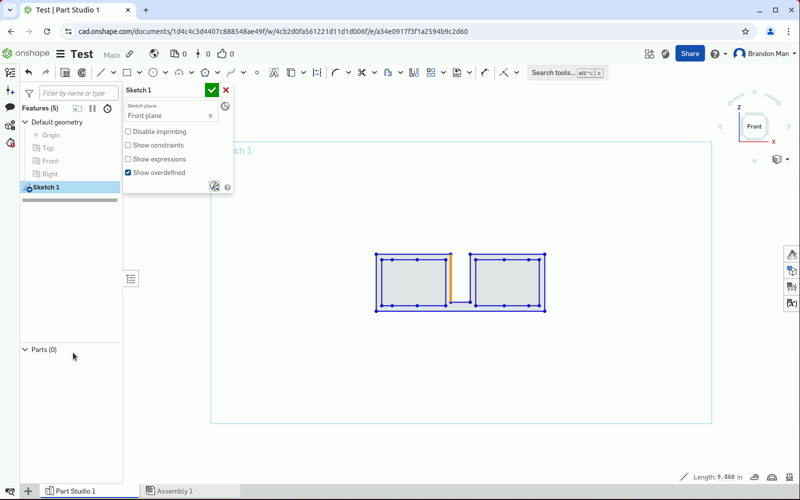
key(shift+e)
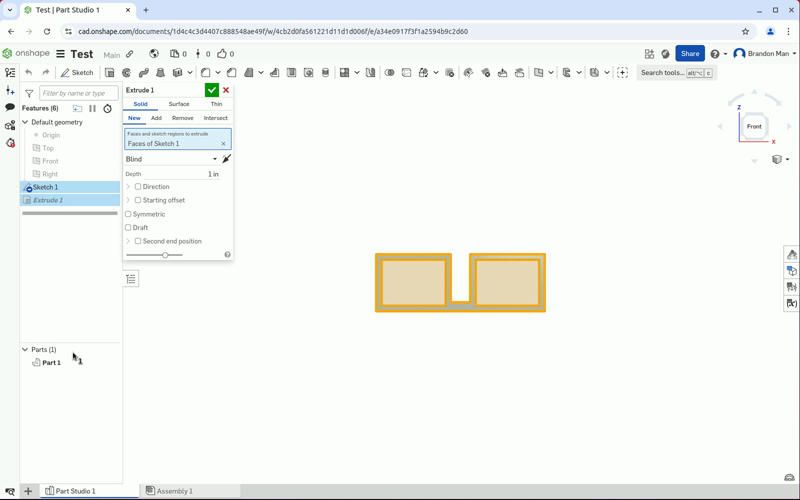
mouse_move(143, 106)
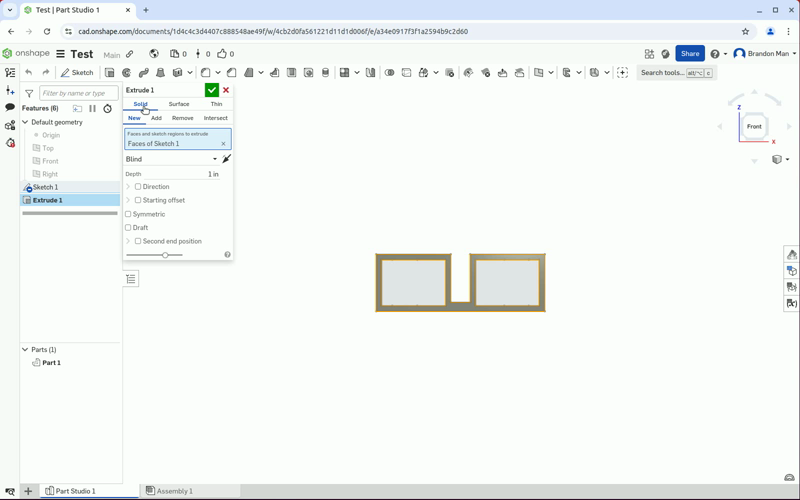
click(143, 106)
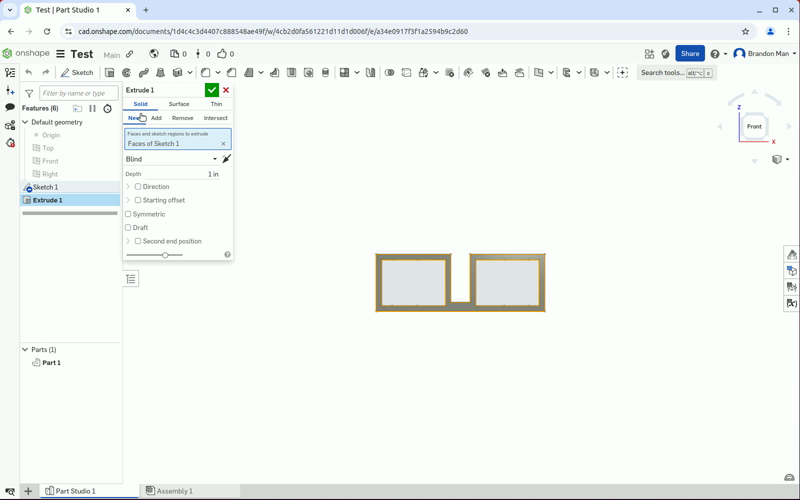
mouse_move(137, 120)
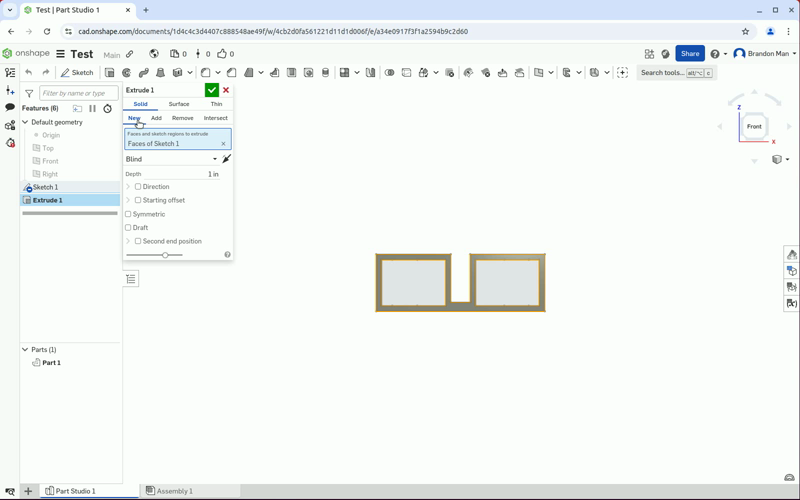
click(137, 120)
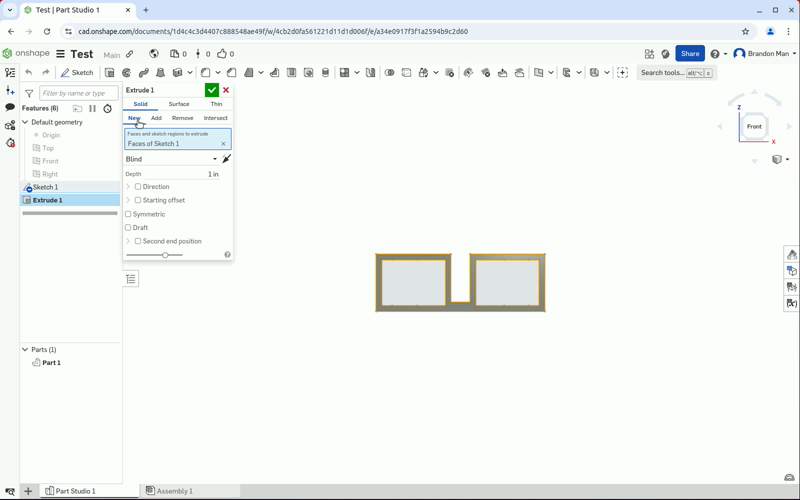
key(tab, 4)
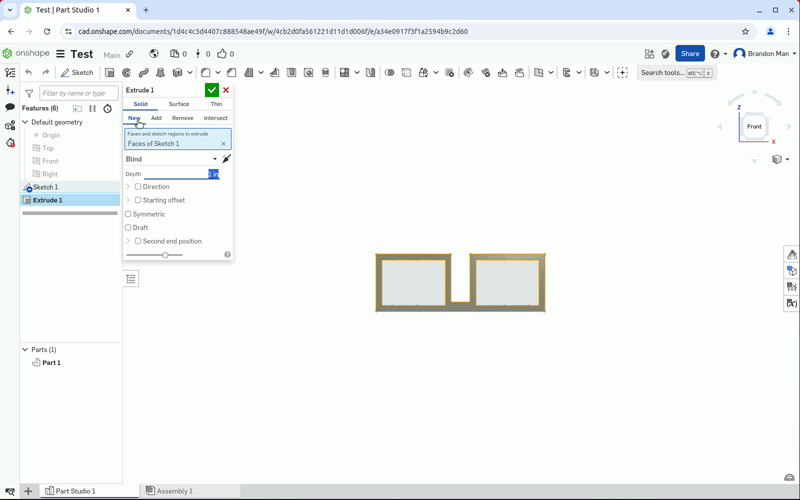
text(23.108)
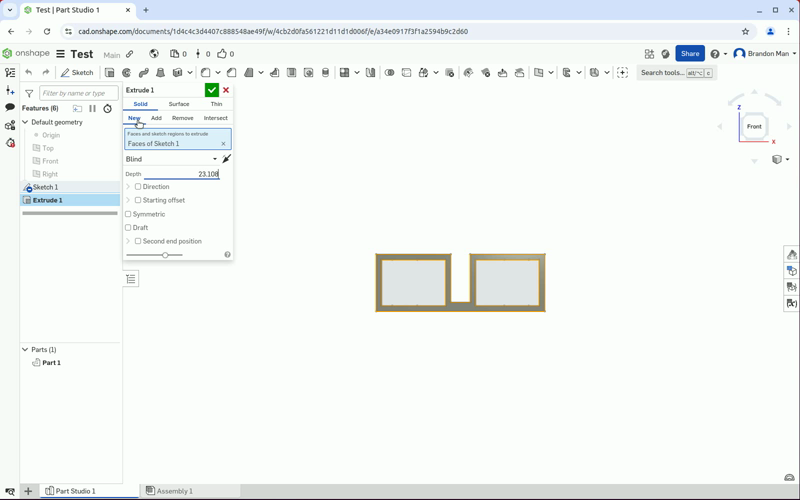
key(enter)
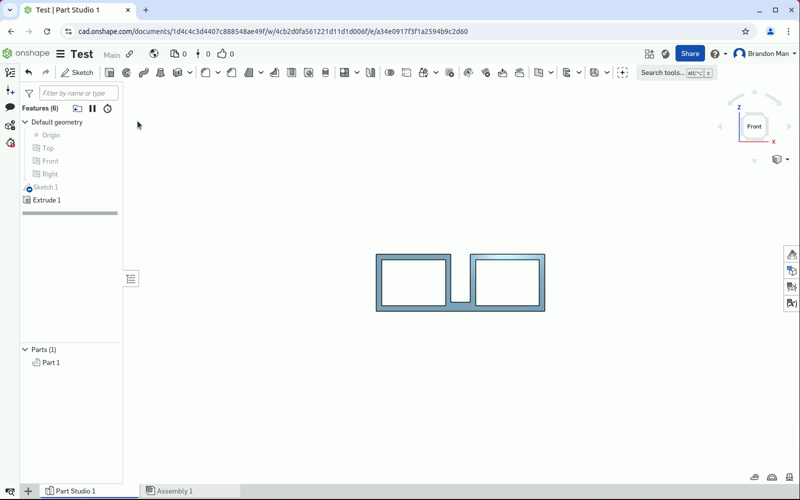
key(shift+h)
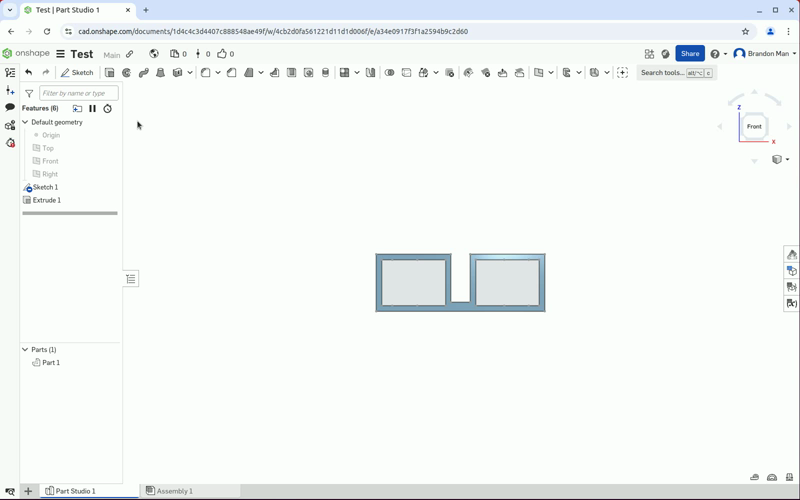
key(shift+h)
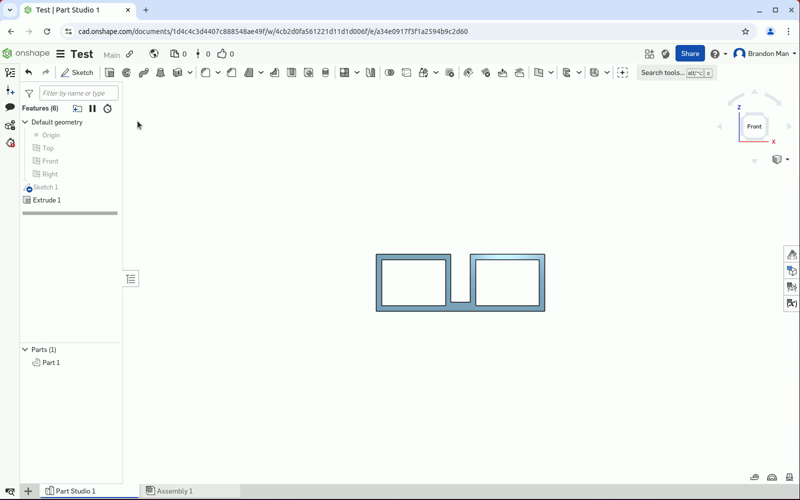
mouse_move(73, 189)
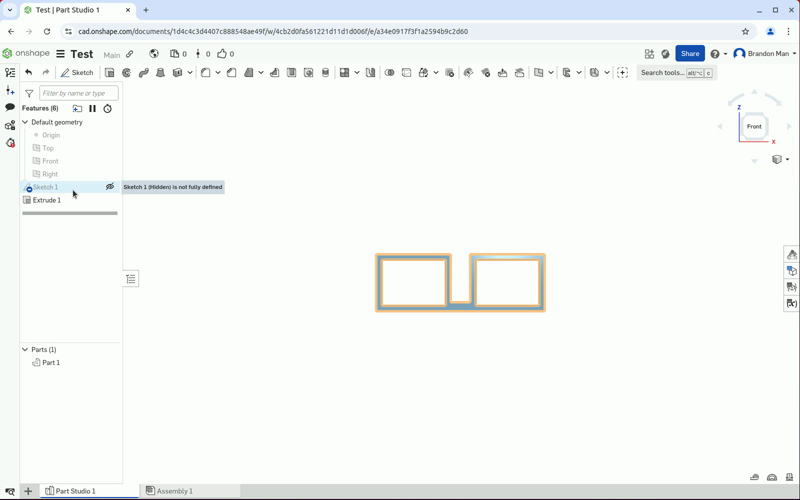
click(73, 189)
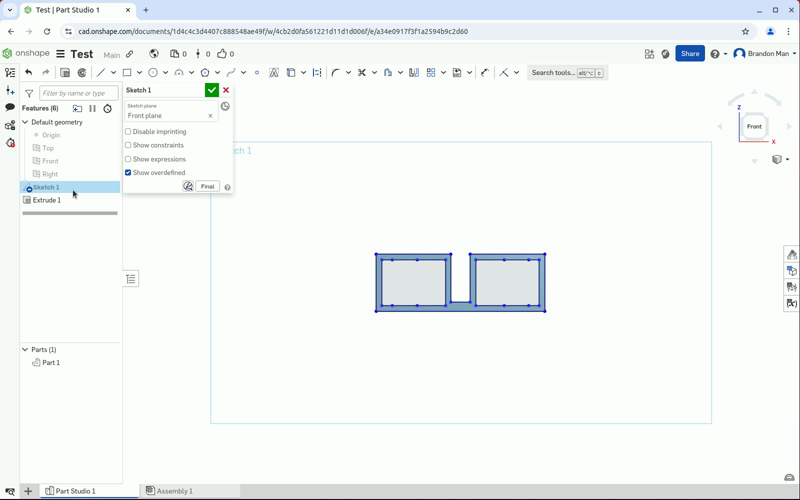
mouse_move(229, 92)
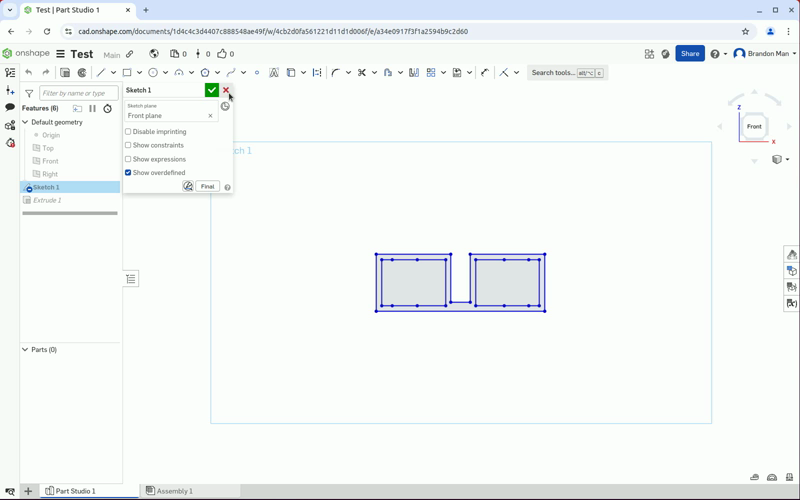
click(229, 92)
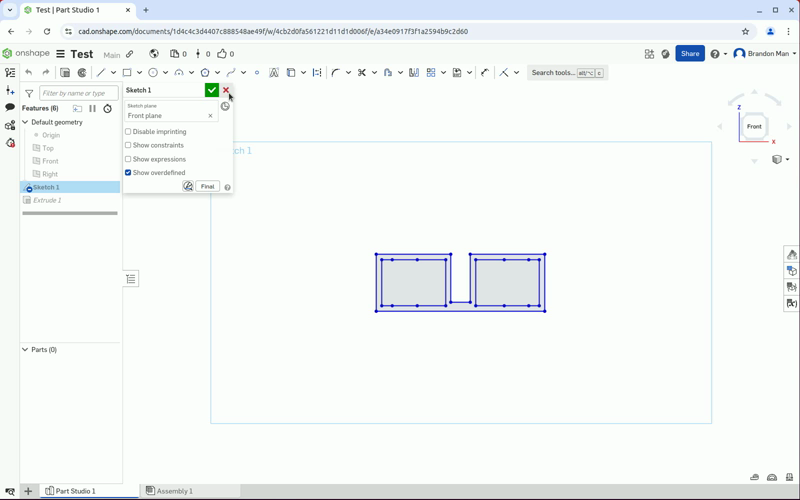
key(shift+s)
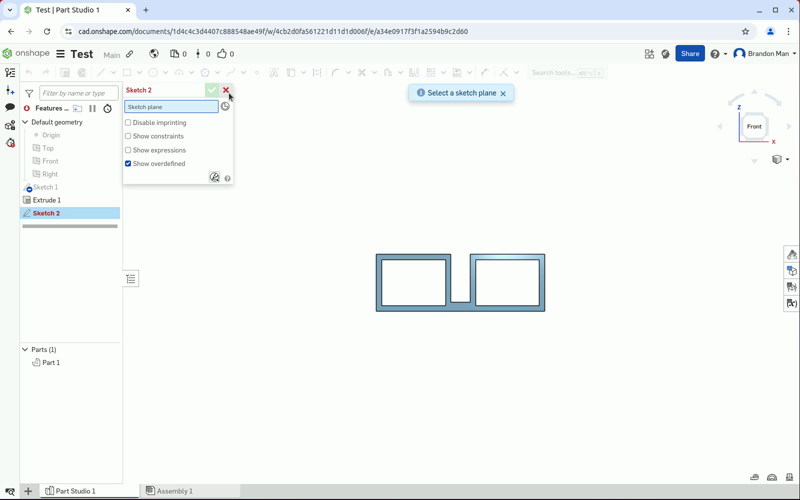
mouse_move(73, 163)
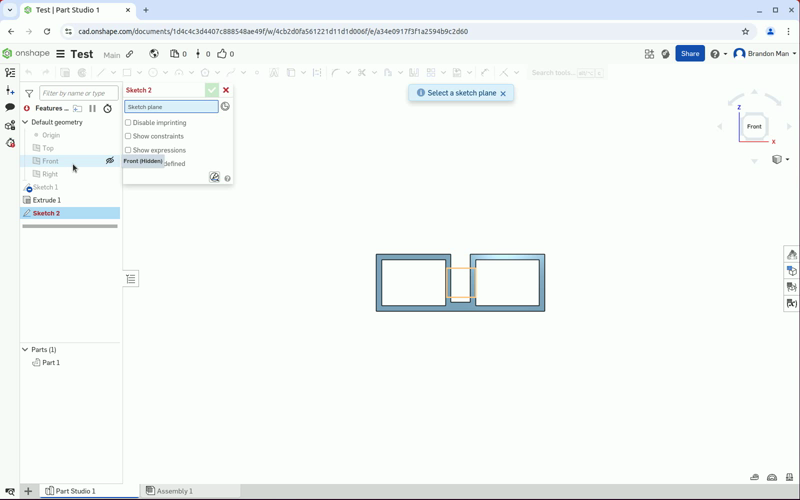
click(73, 163)
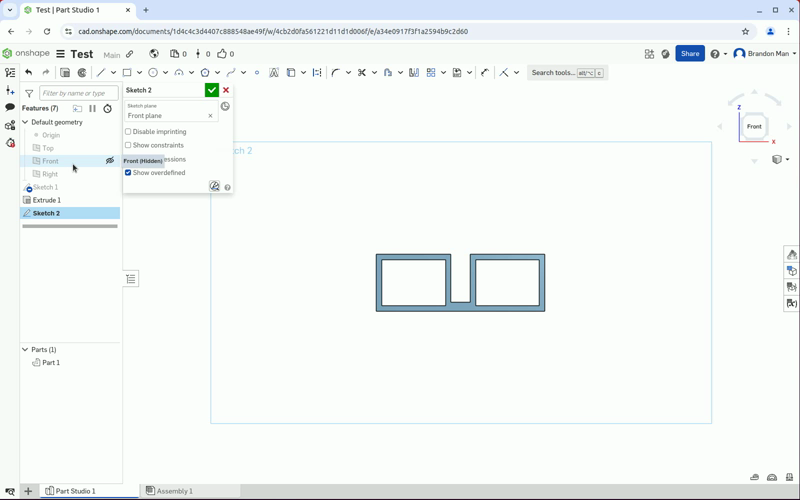
mouse_move(73, 352)
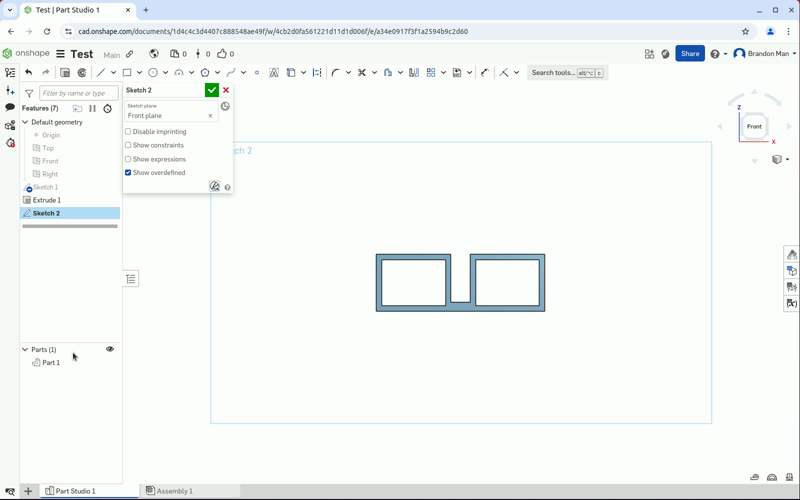
key(y)
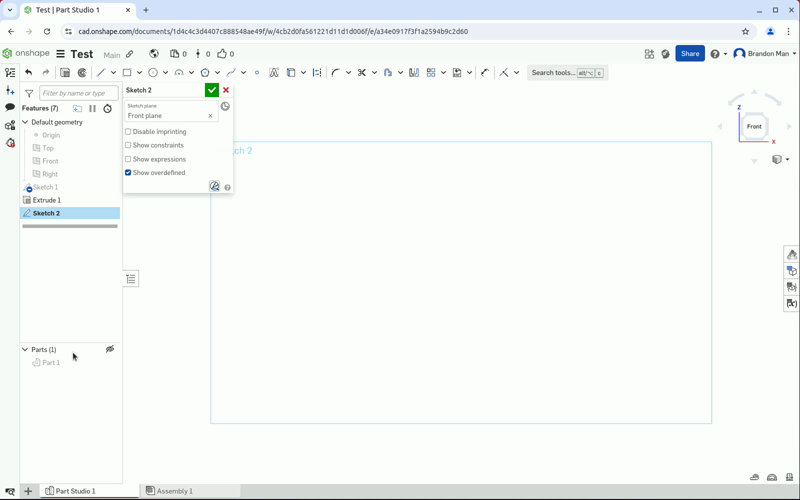
key(a)
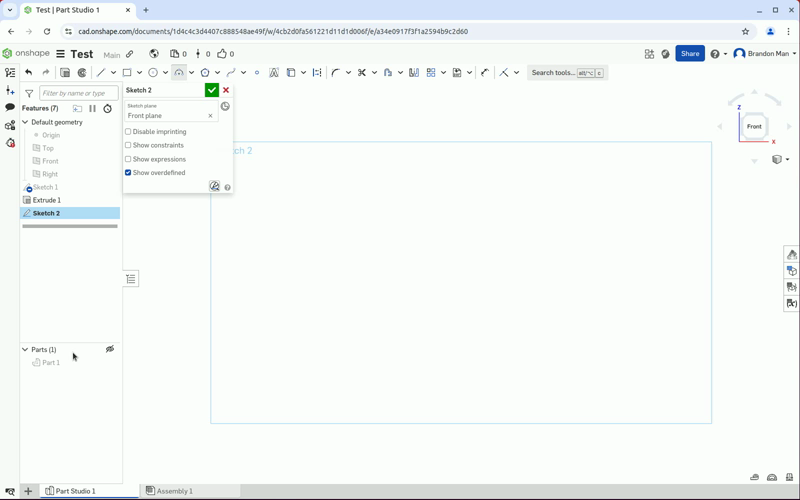
key_down(shift)
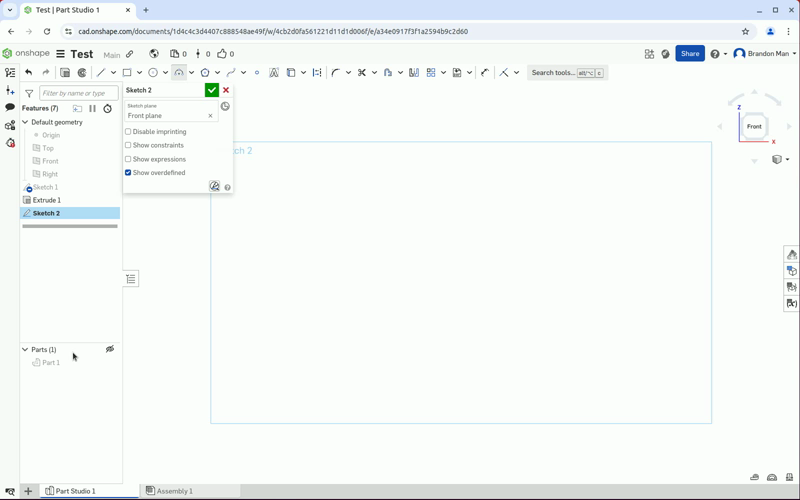
mouse_move(391, 274)
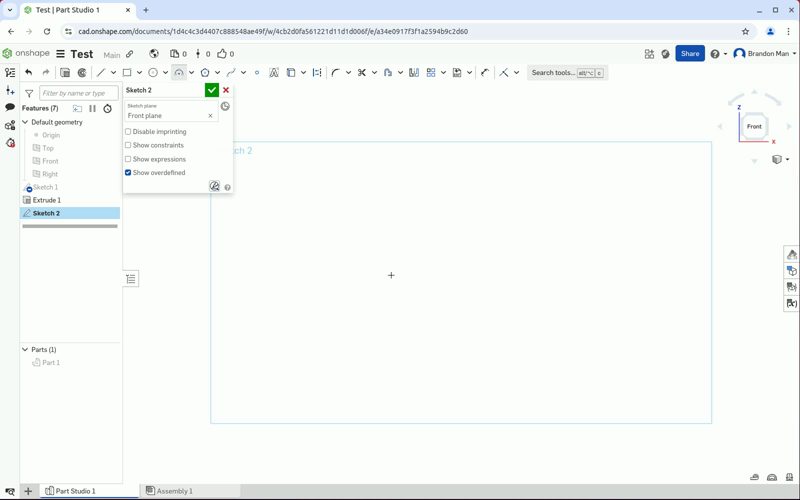
click(391, 274)
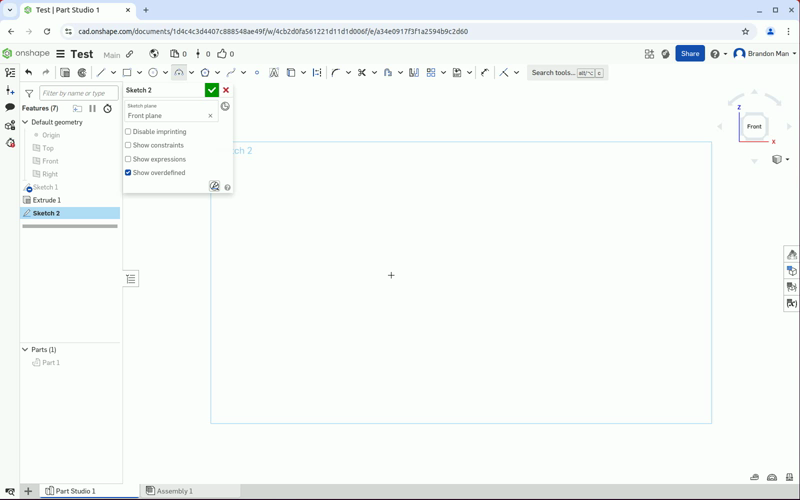
key_up(shift)
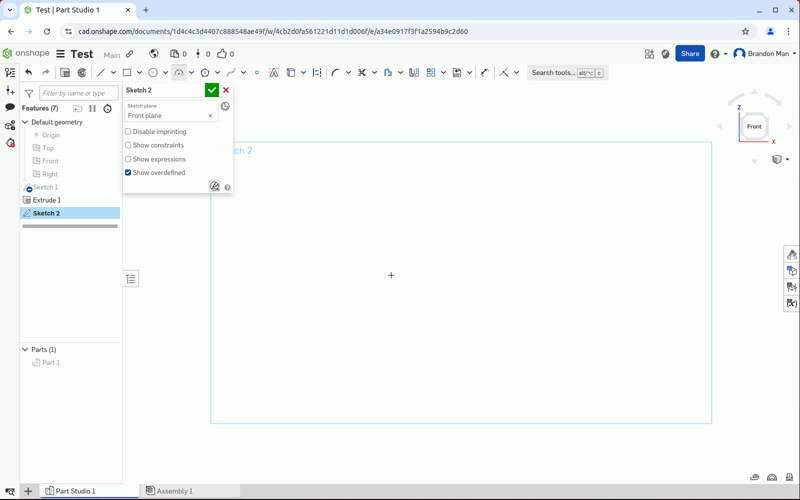
key_down(shift)
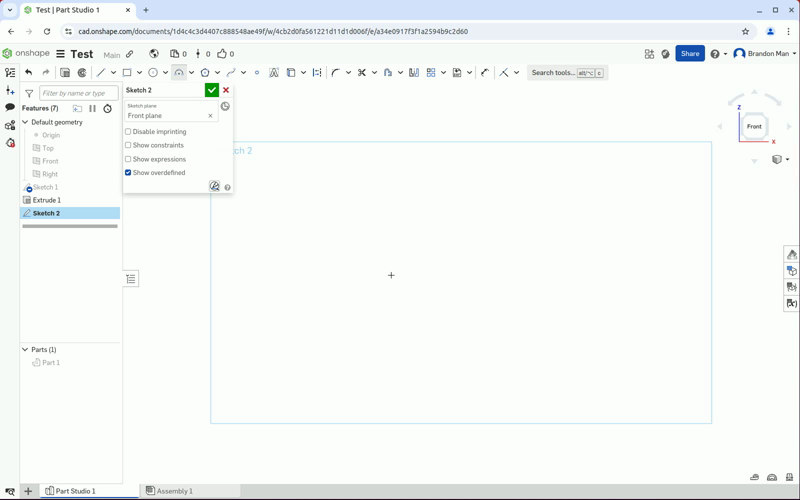
mouse_move(417, 273)
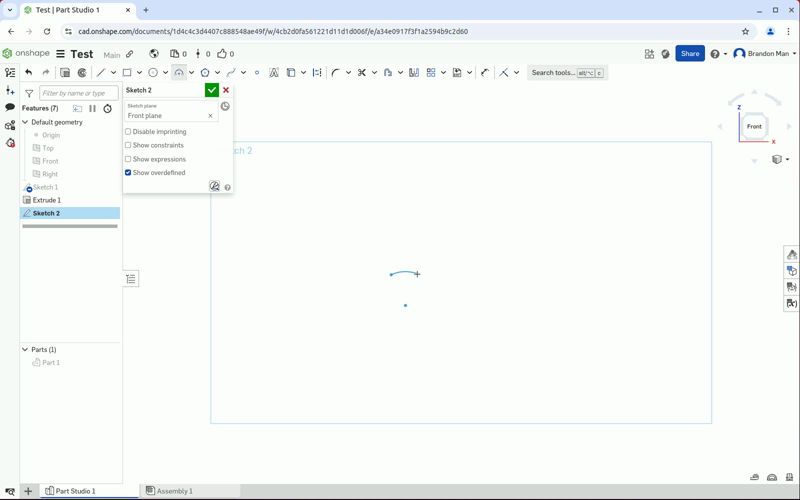
click(417, 273)
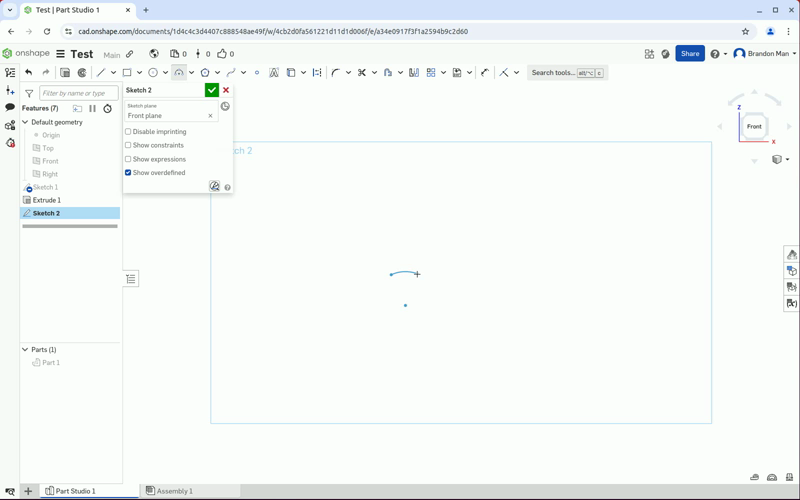
mouse_move(404, 267)
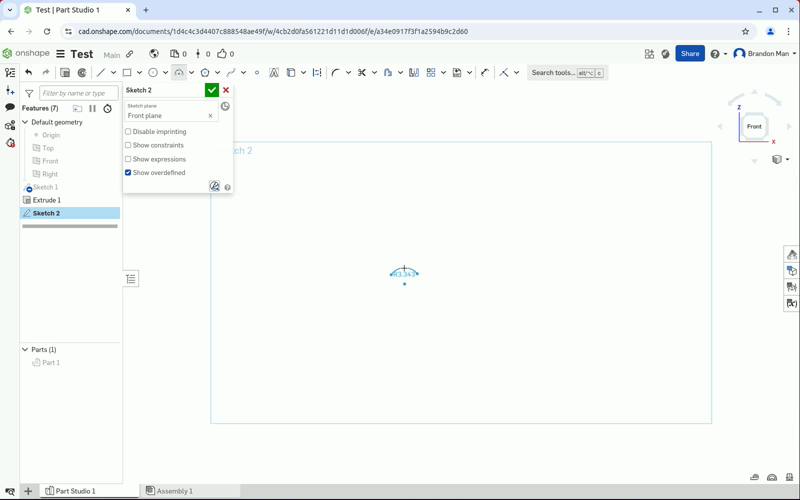
click(404, 267)
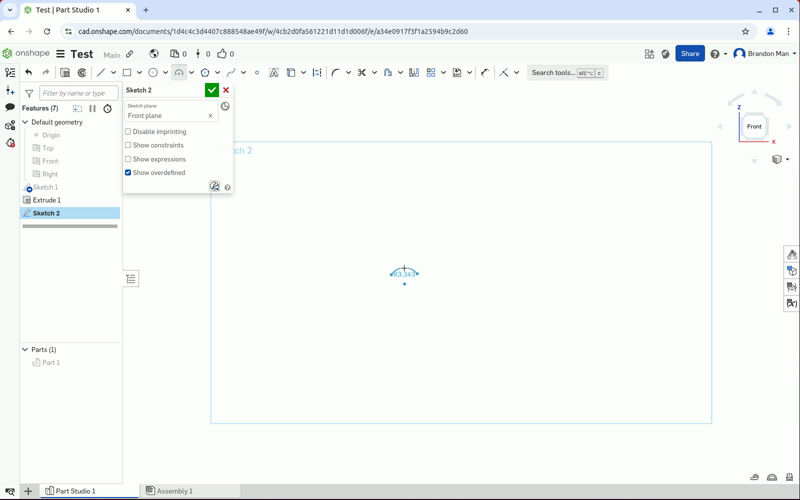
key_up(shift)
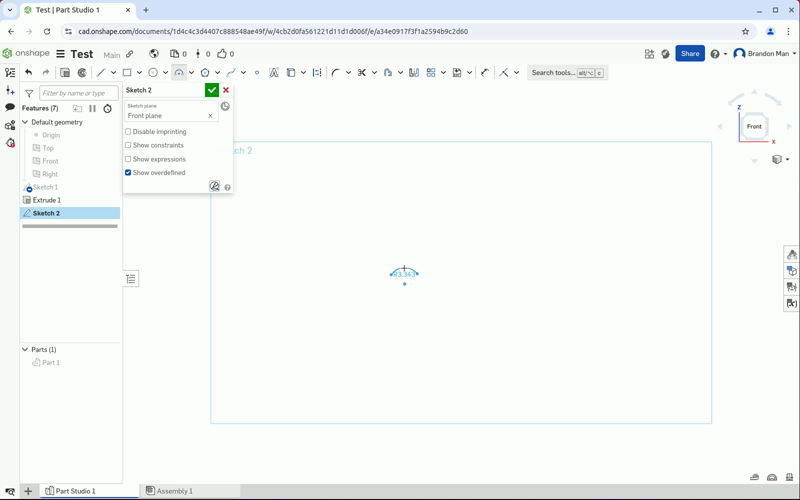
key(esc)
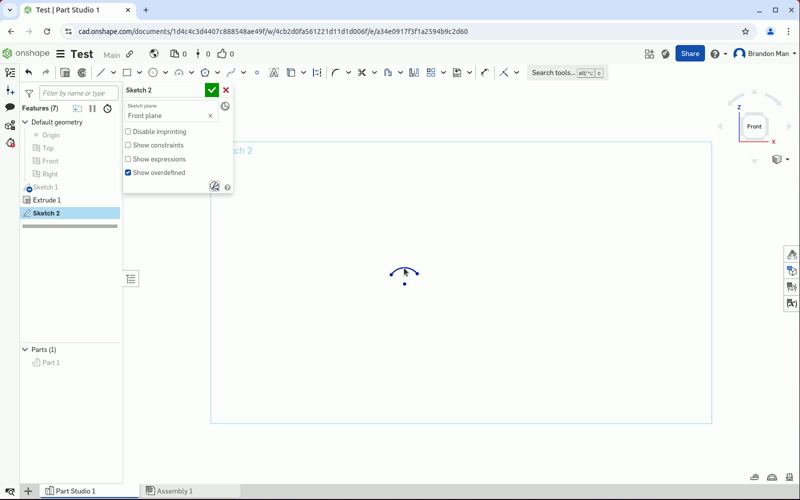
key(l)
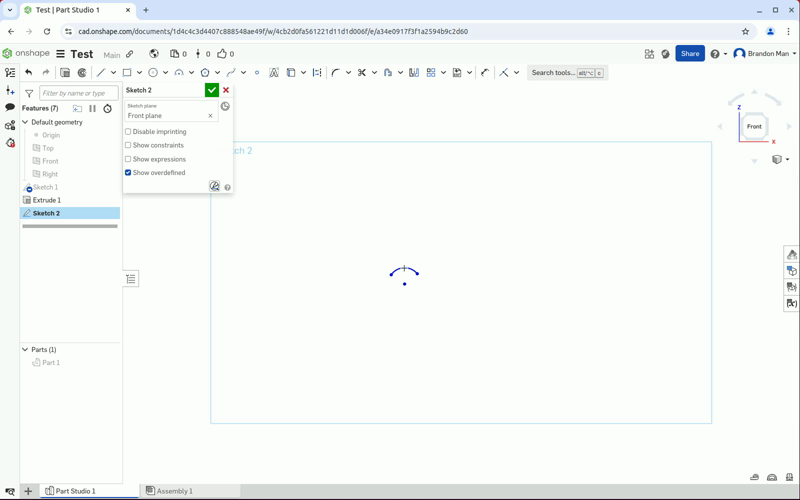
mouse_move(417, 273)
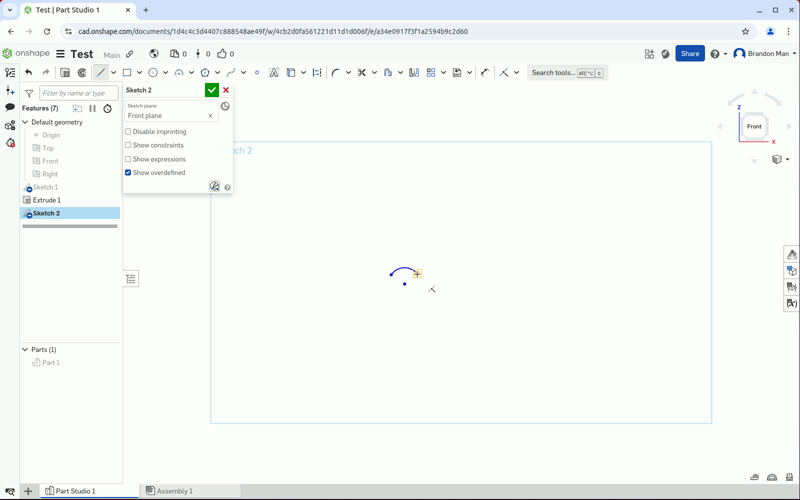
click(417, 273)
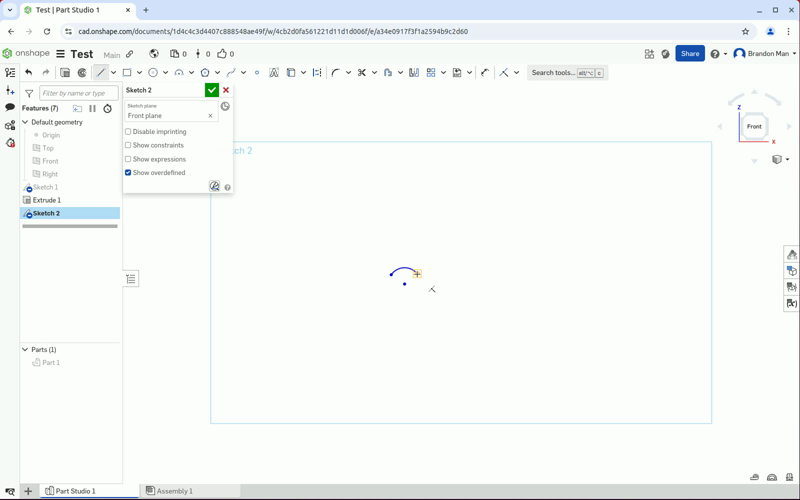
key_down(shift)
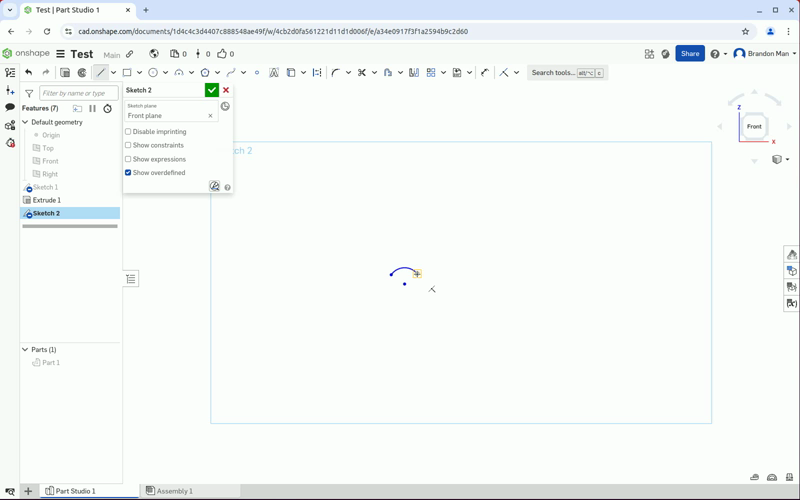
mouse_move(447, 273)
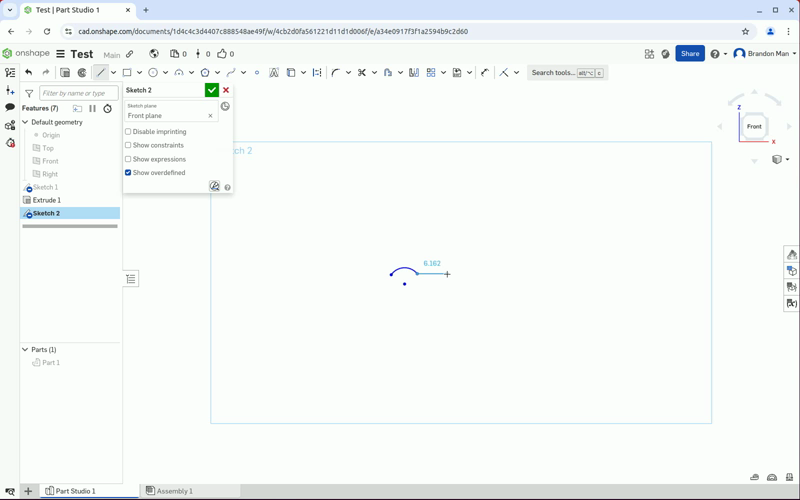
mouse_move(417, 259)
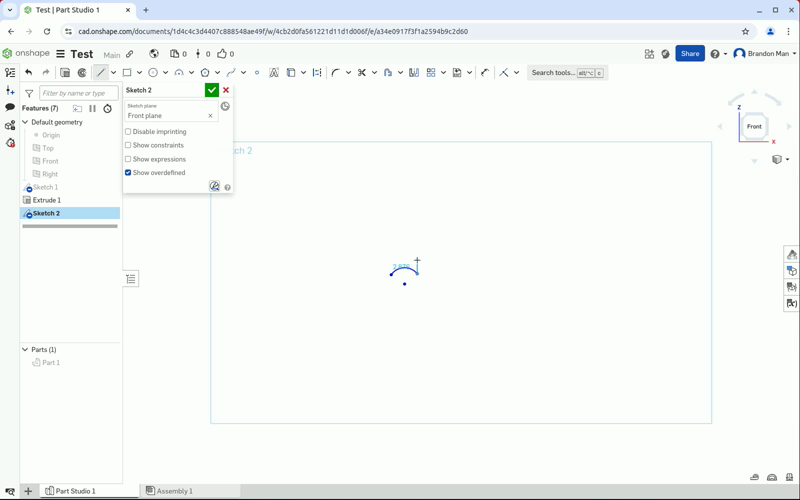
click(417, 259)
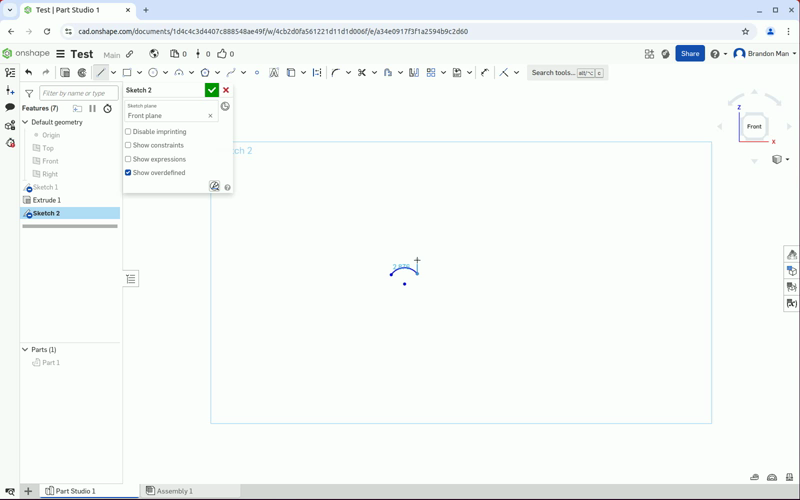
key_up(shift)
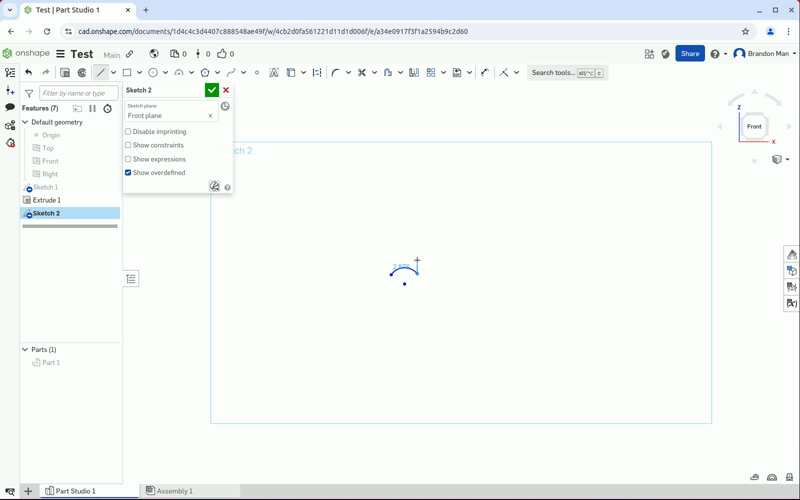
key_down(shift)
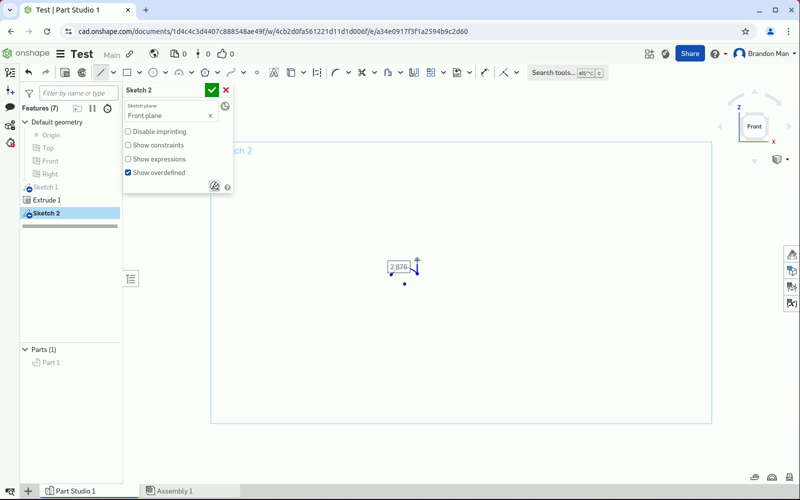
mouse_move(447, 259)
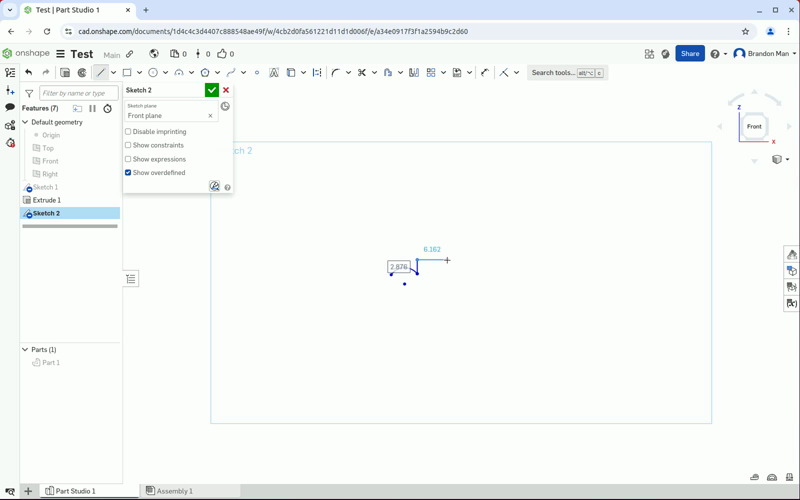
mouse_move(391, 259)
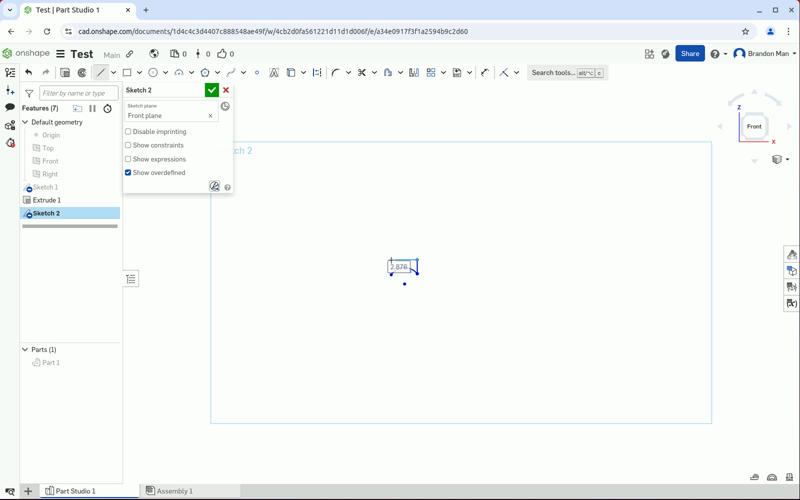
click(391, 259)
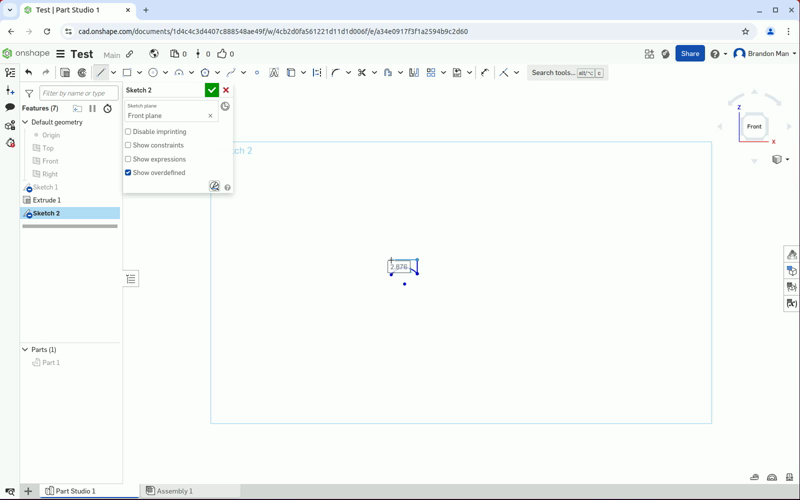
key_up(shift)
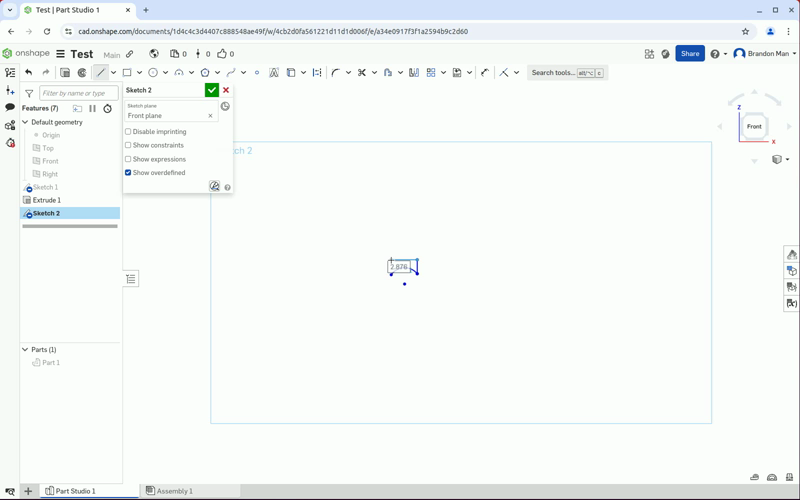
mouse_move(421, 259)
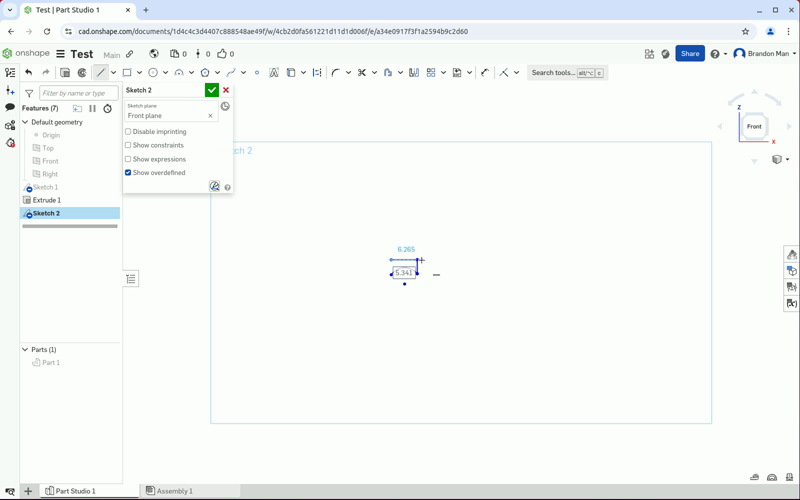
key_down(shift)
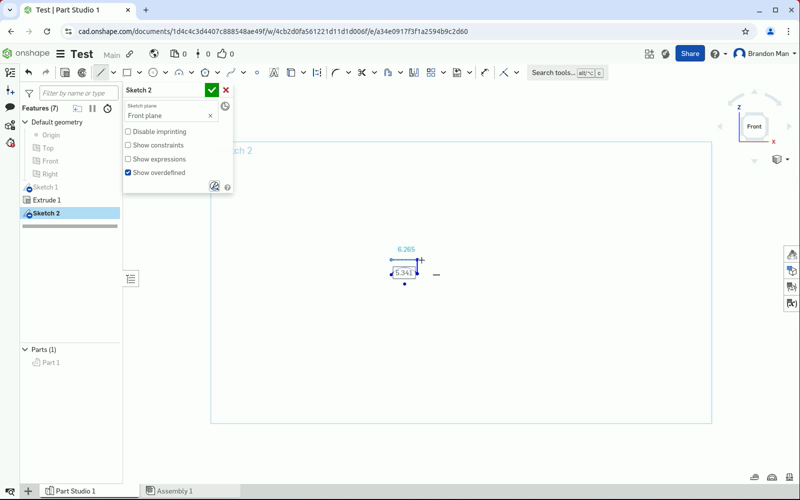
mouse_move(391, 274)
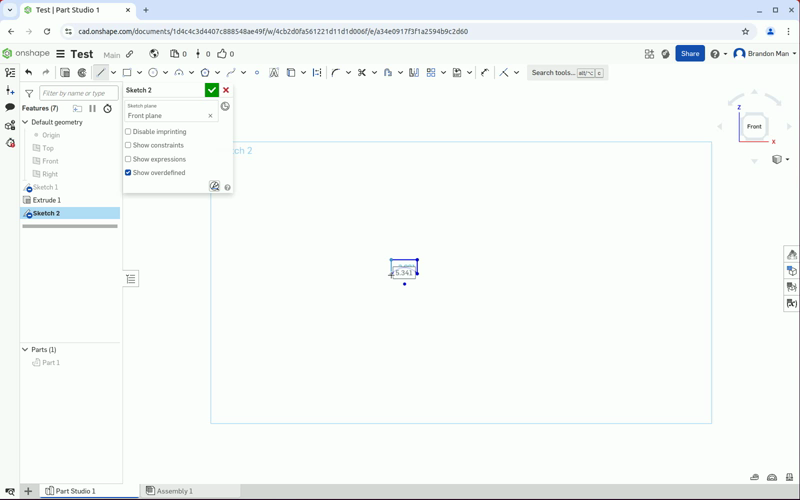
key_up(shift)
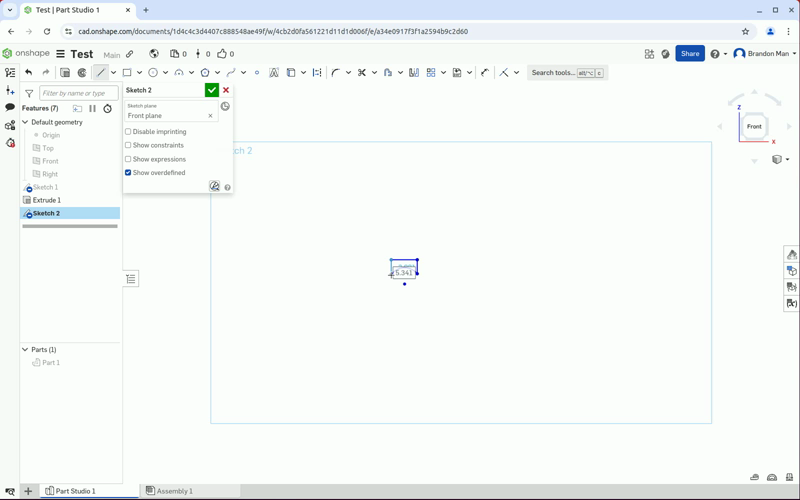
click(391, 274)
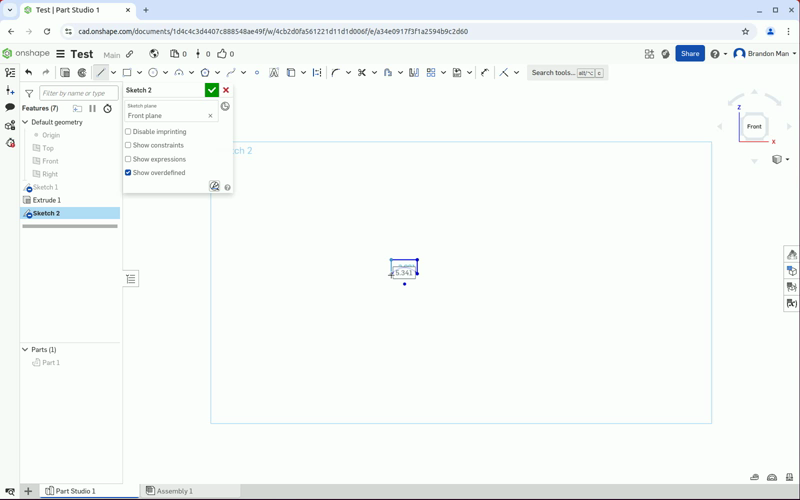
key(esc)
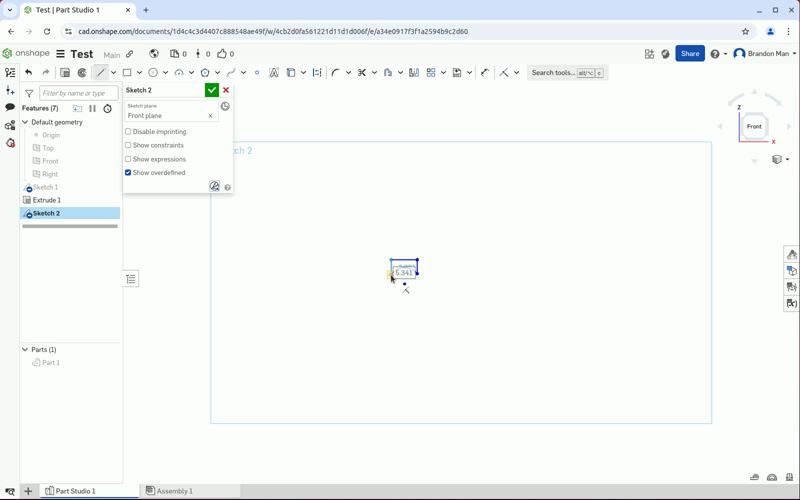
mouse_move(395, 262)
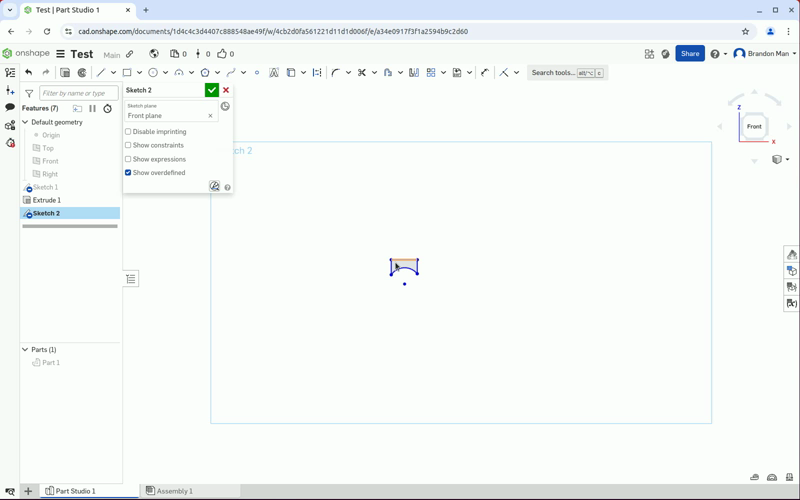
scroll(6)
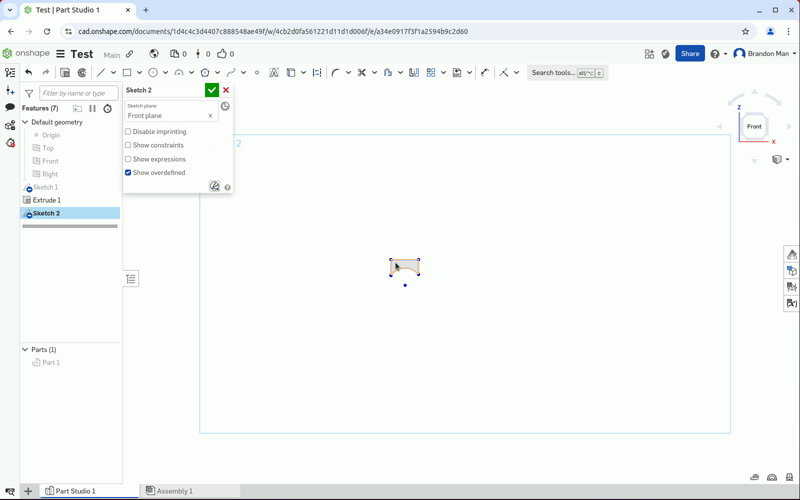
scroll(6)
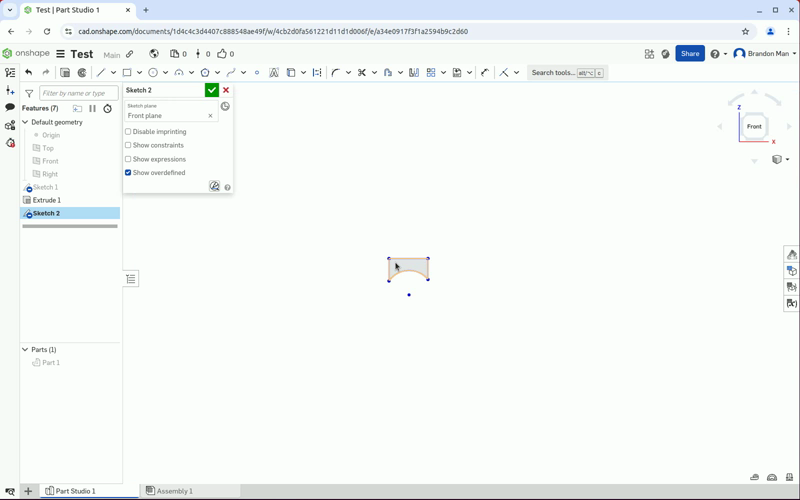
scroll(6)
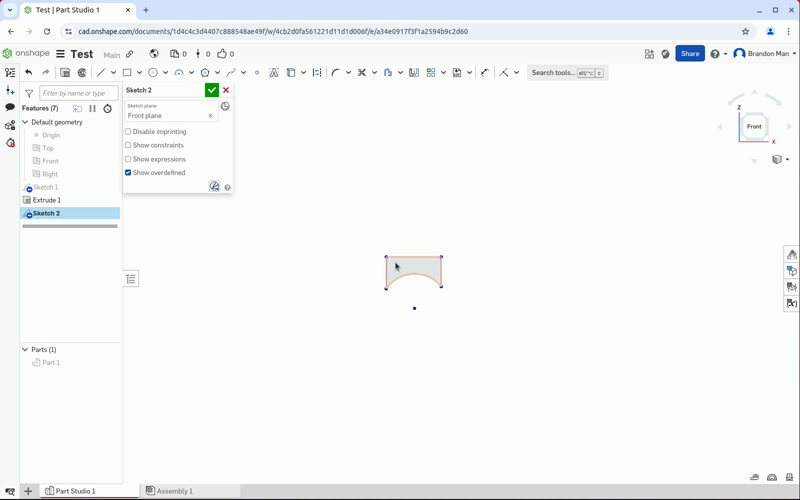
scroll(6)
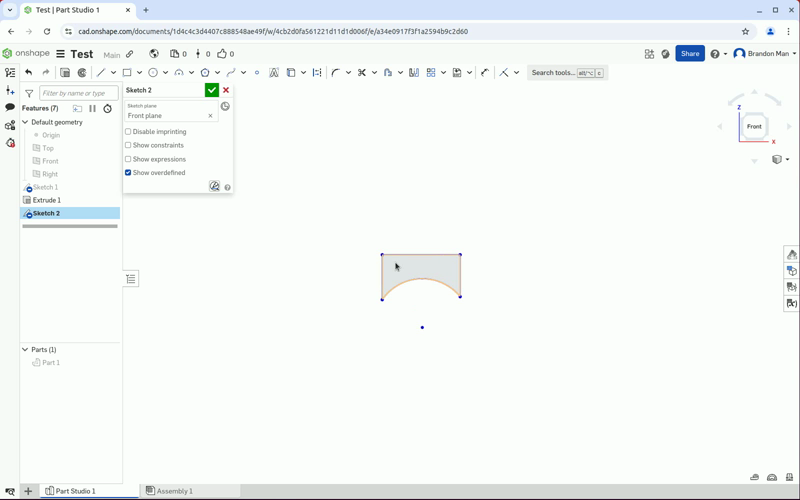
scroll(6)
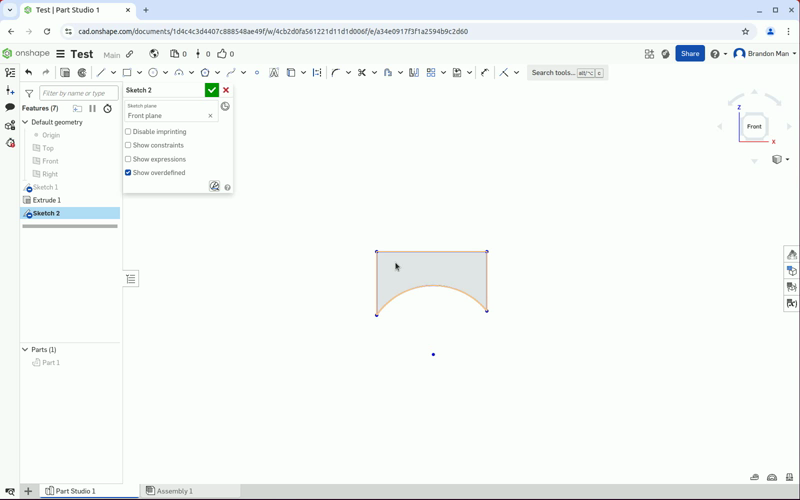
scroll(6)
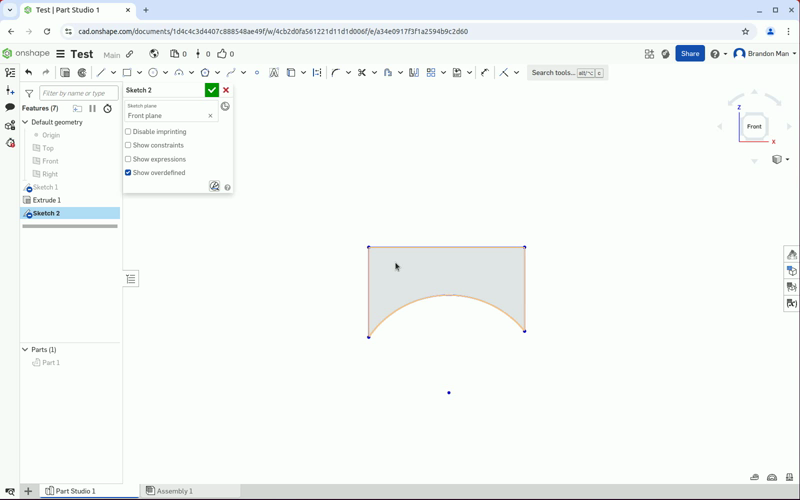
scroll(6)
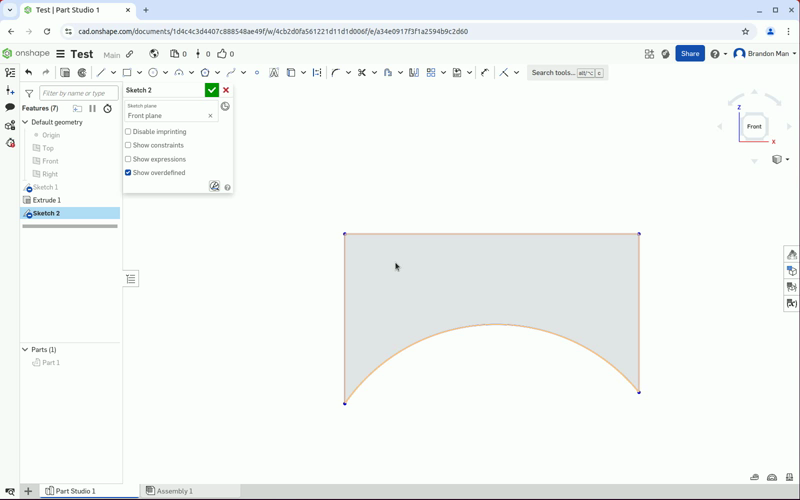
click(395, 262)
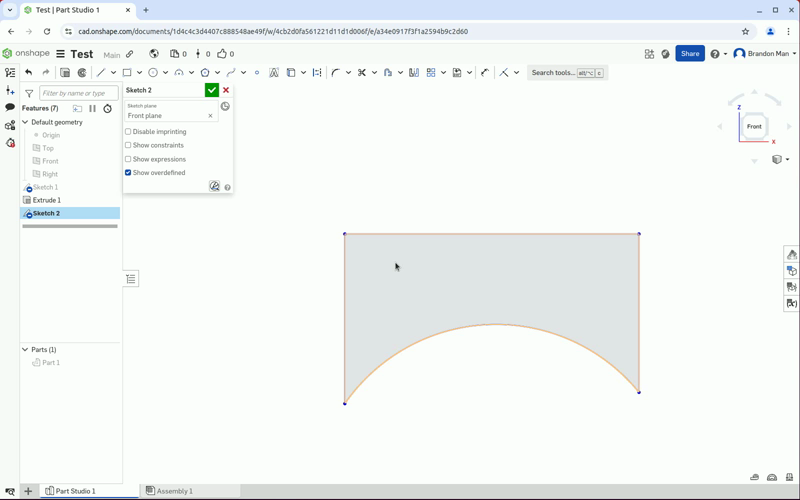
scroll(-6)
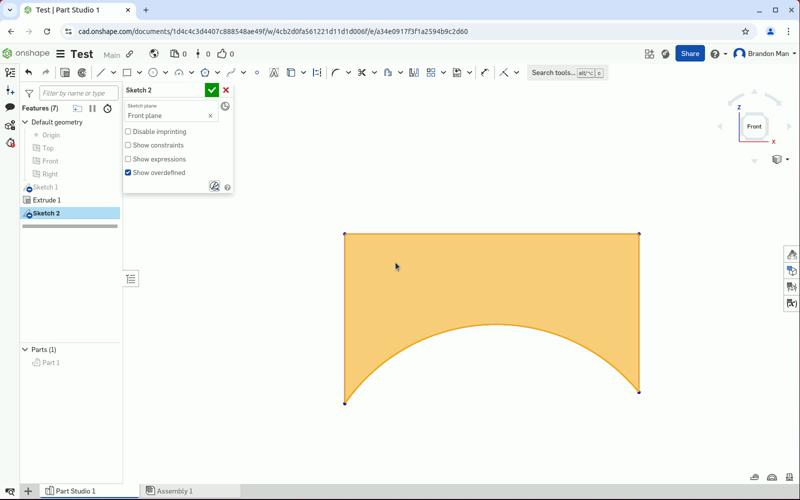
scroll(-6)
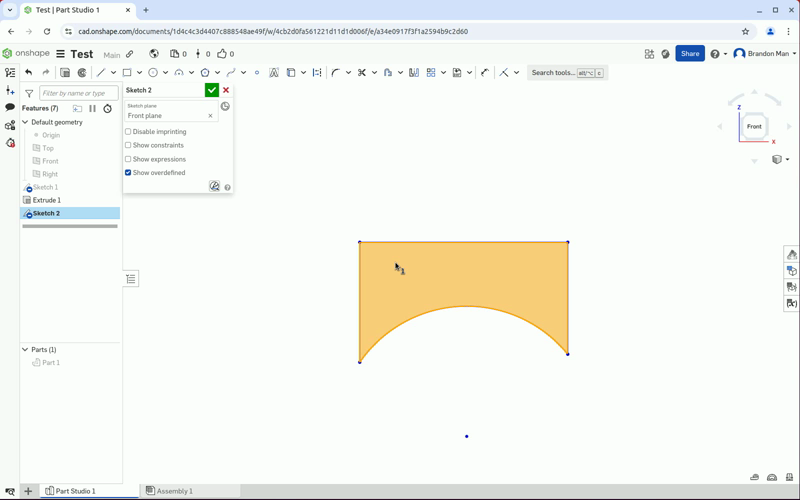
scroll(-6)
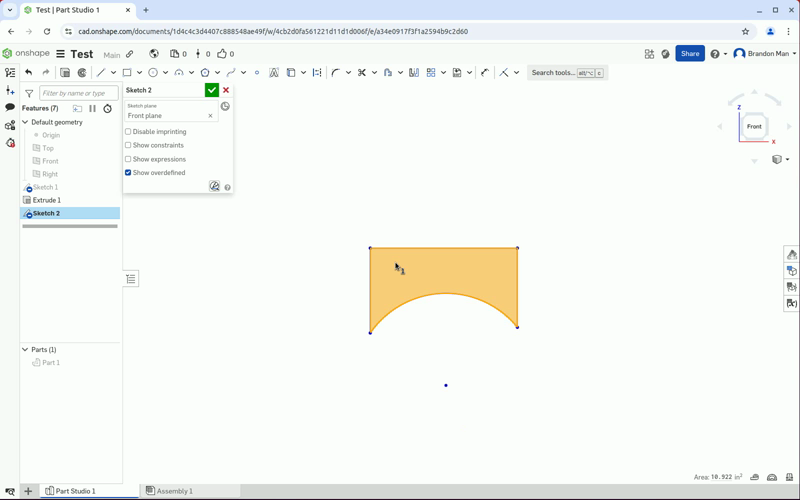
scroll(-6)
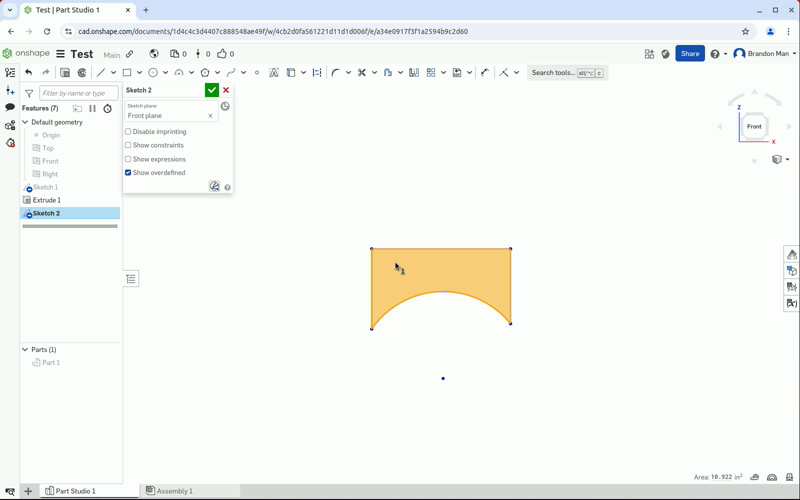
scroll(-6)
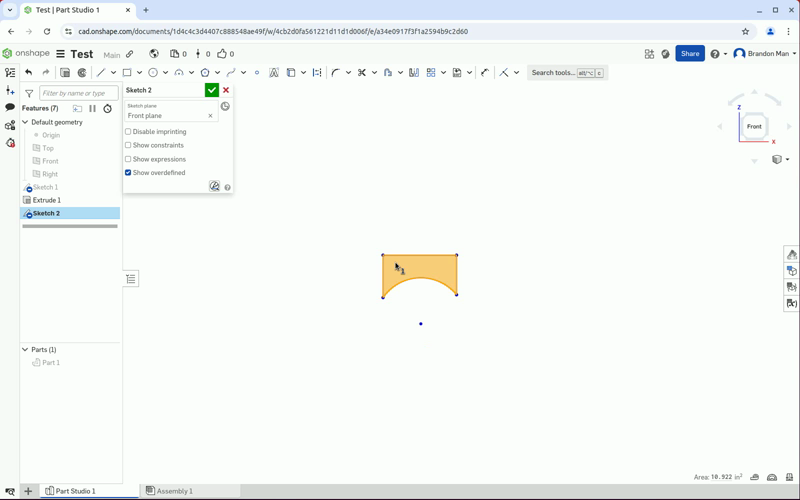
scroll(-6)
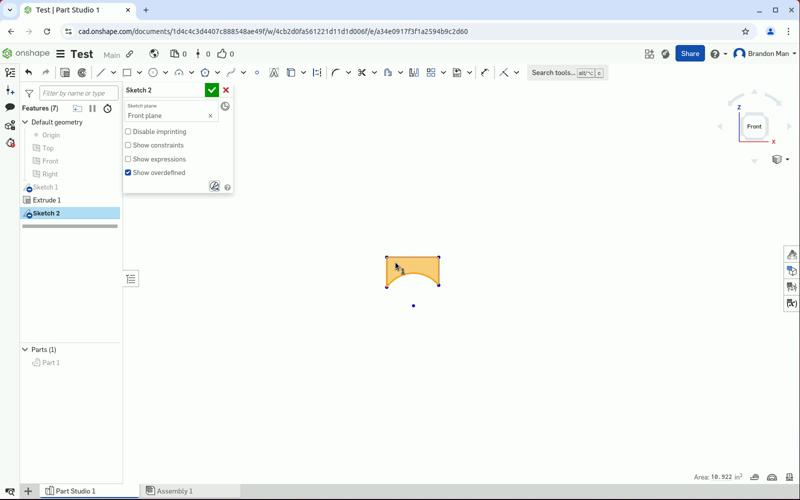
scroll(-6)
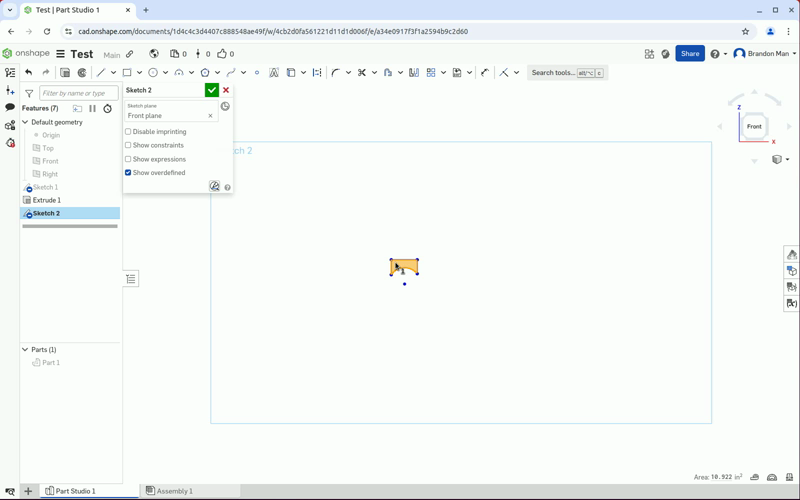
mouse_move(73, 352)
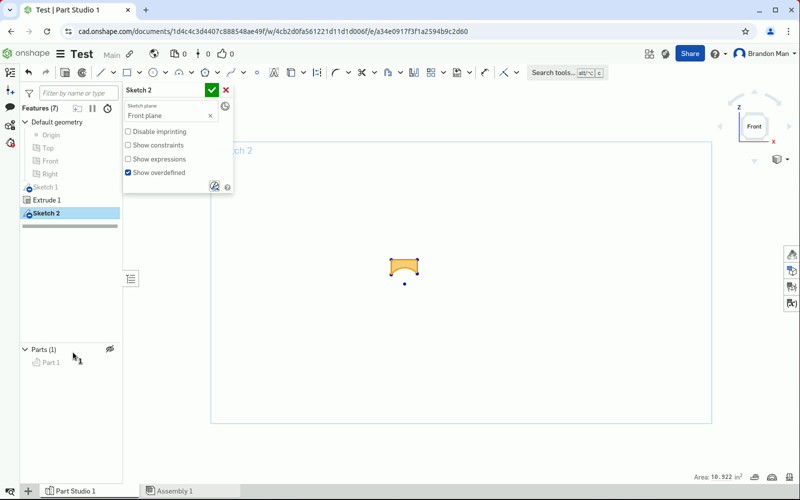
key(shift+y)
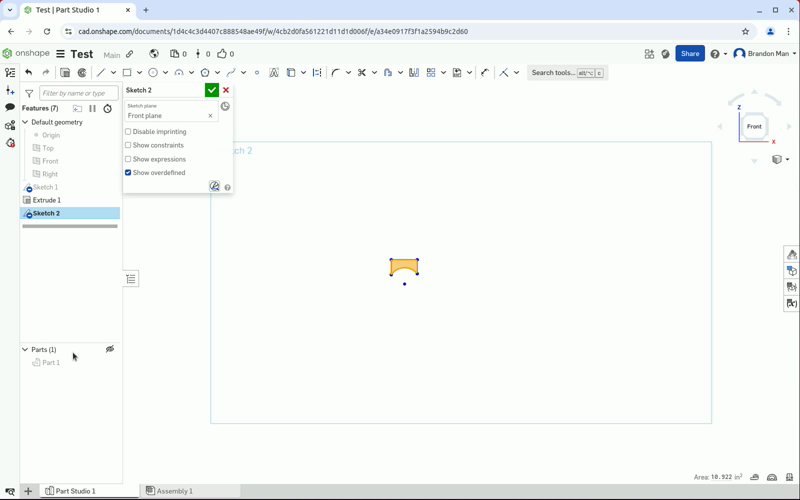
key(shift+e)
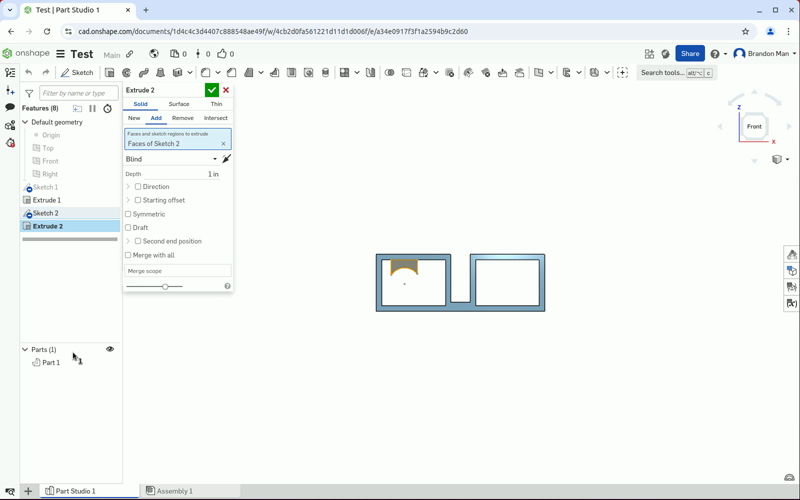
mouse_move(143, 106)
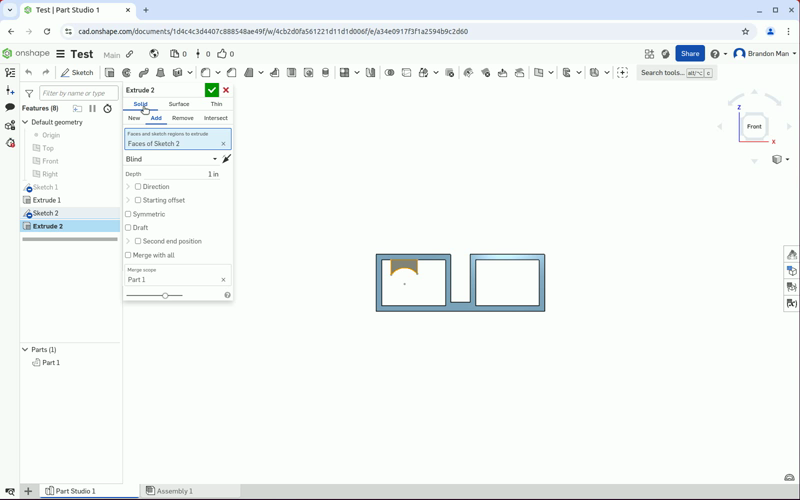
click(143, 106)
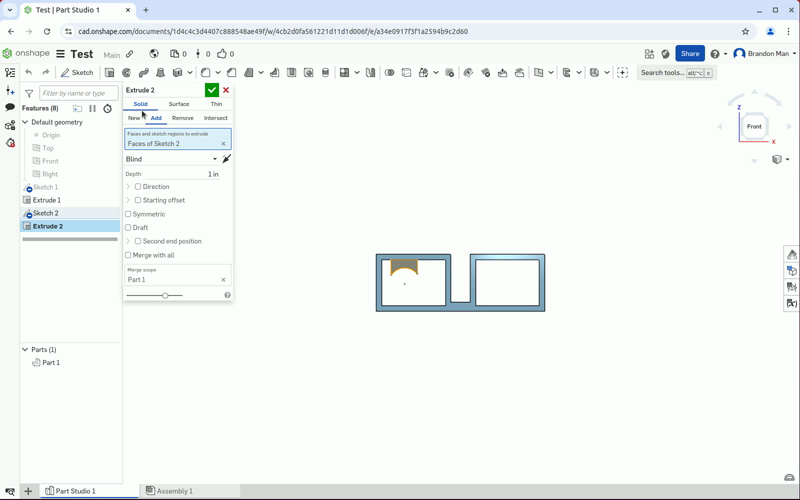
mouse_move(137, 120)
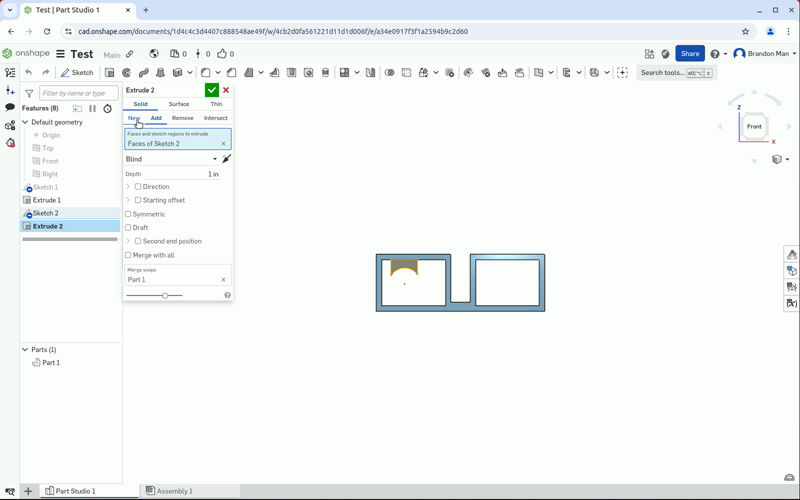
click(137, 120)
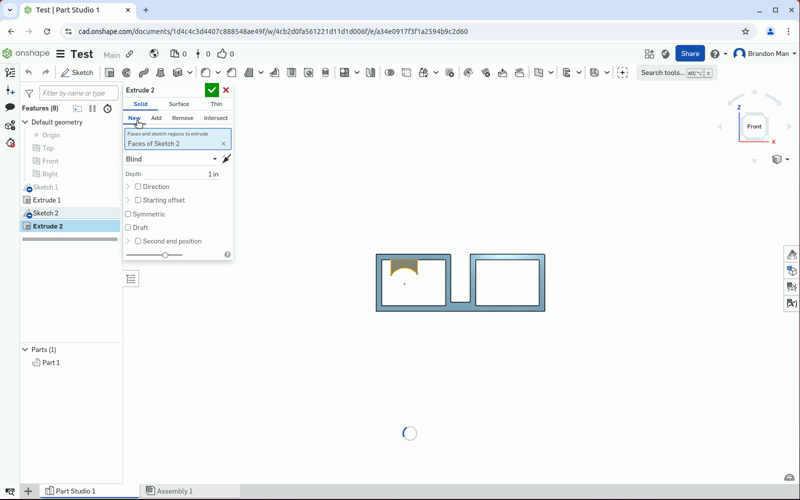
key(tab, 4)
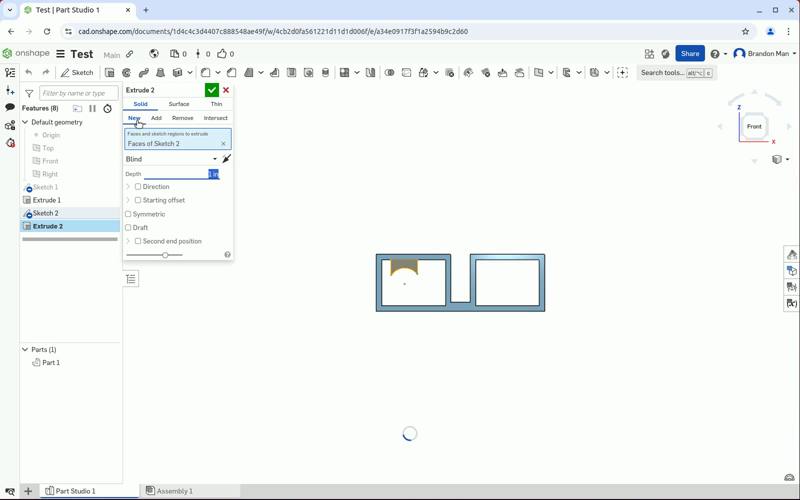
text(23.108)
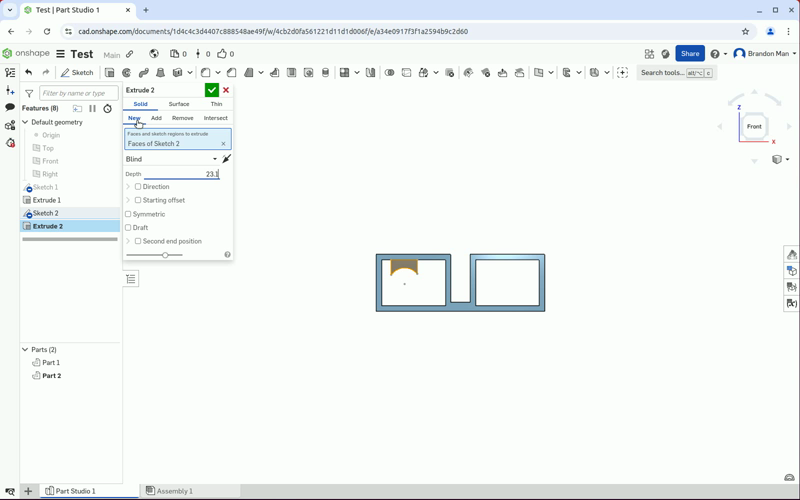
key(enter)
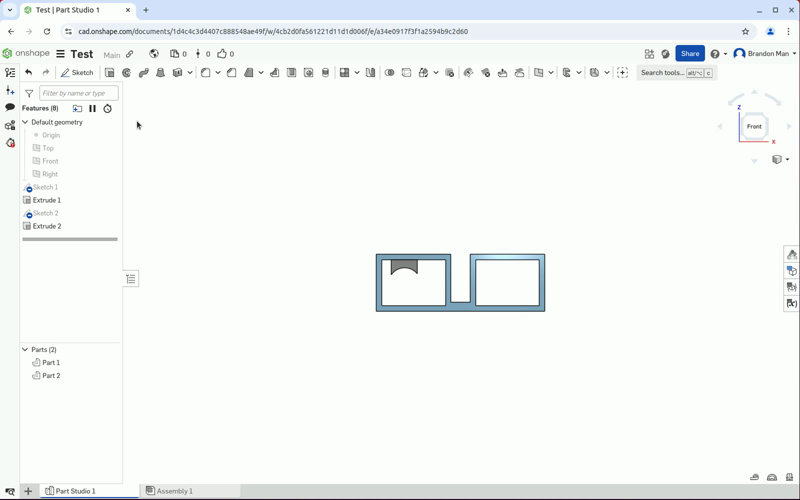
key(shift+h)
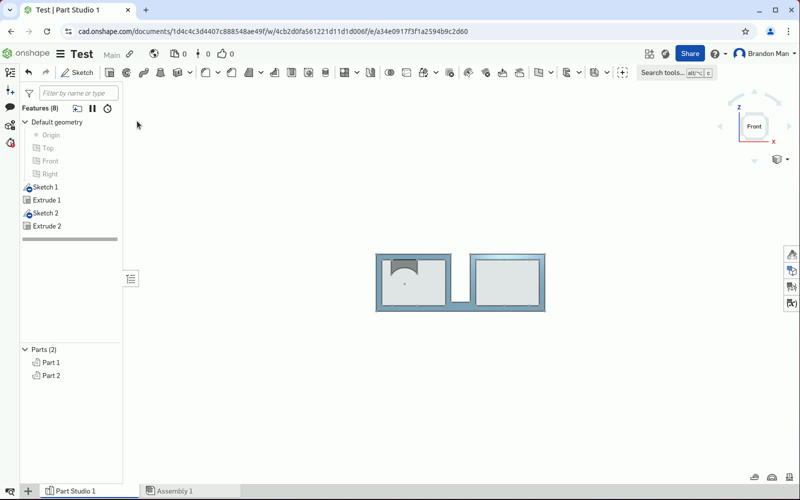
key(shift+h)
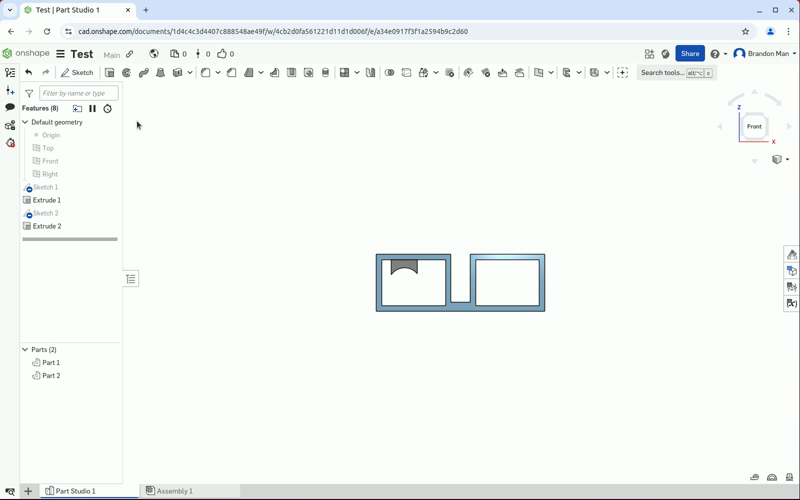
mouse_move(73, 189)
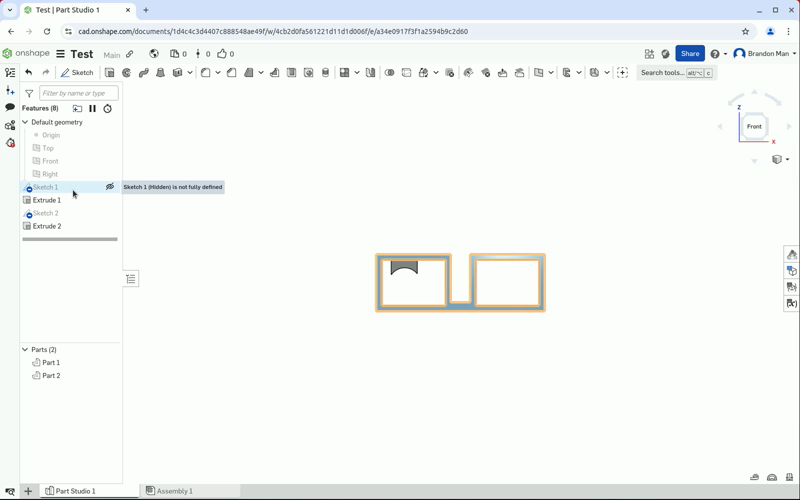
click(73, 189)
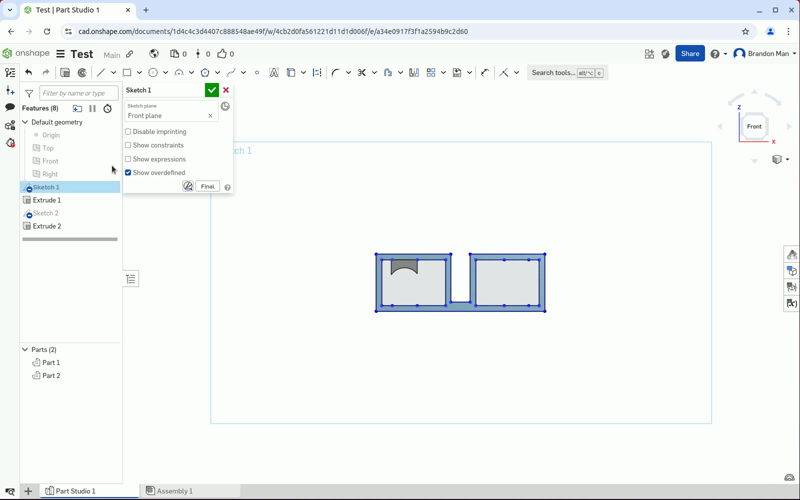
mouse_move(229, 92)
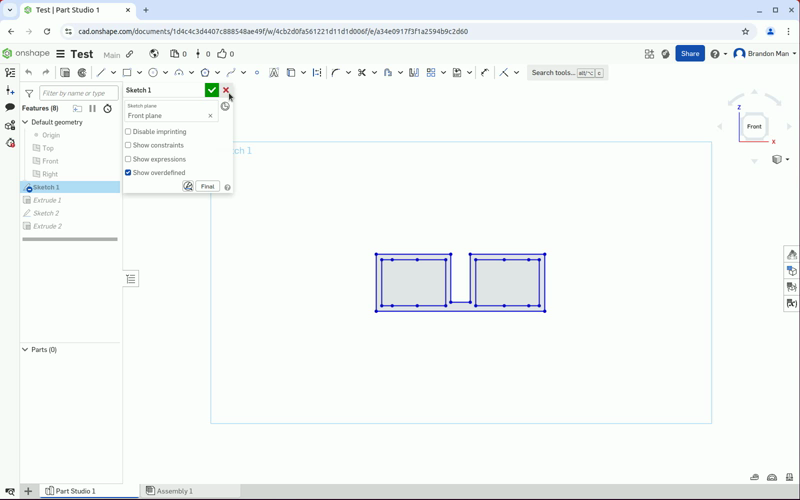
click(229, 92)
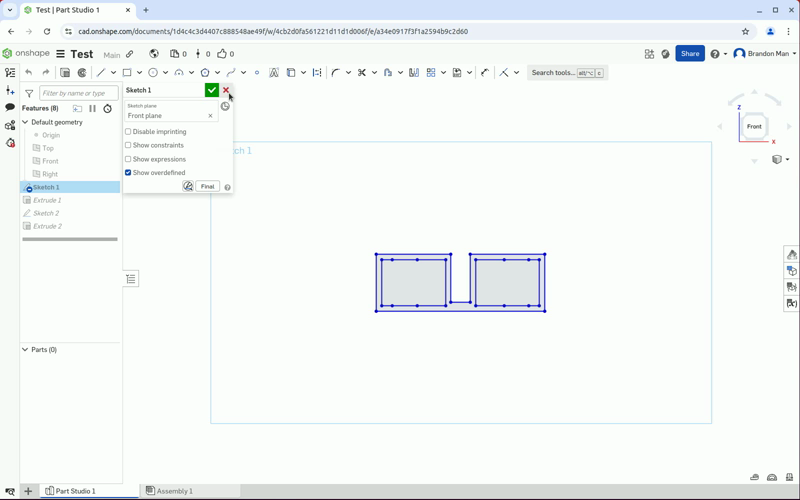
key(shift+s)
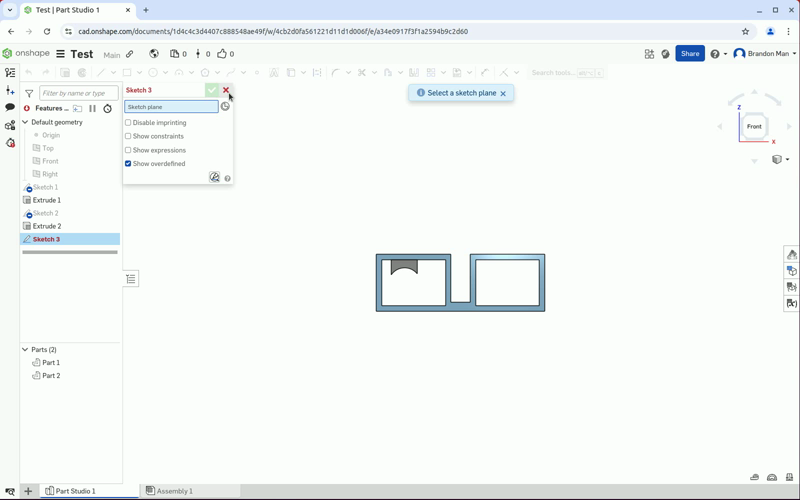
mouse_move(73, 163)
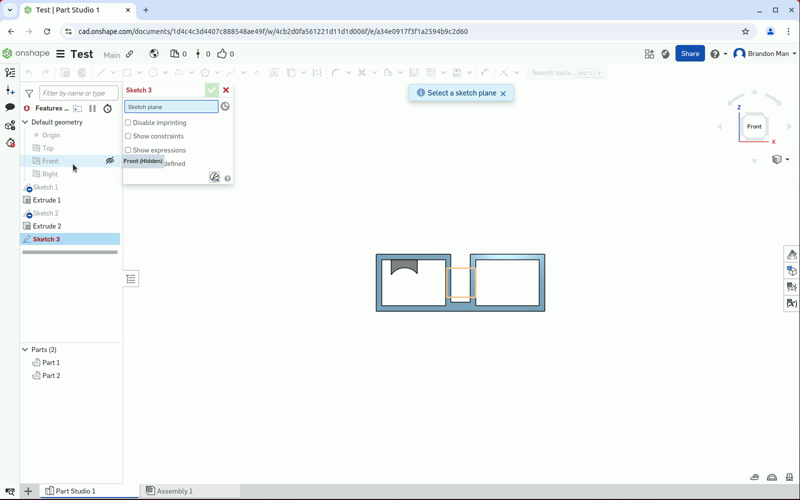
click(73, 163)
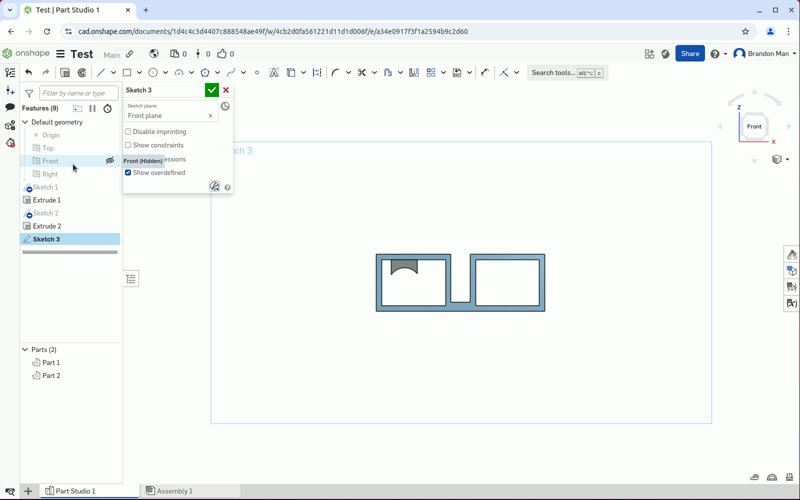
mouse_move(73, 352)
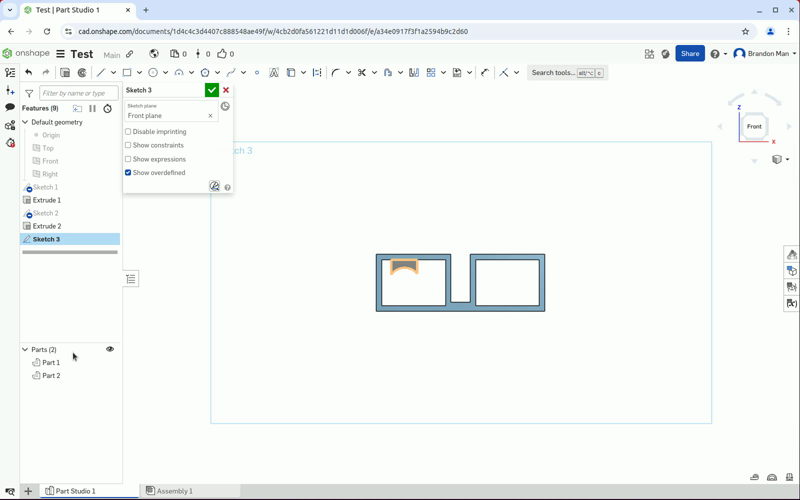
key(y)
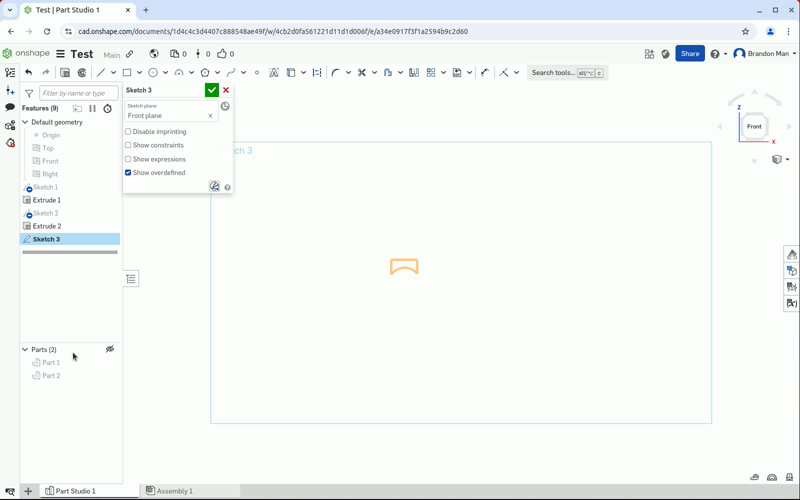
key(l)
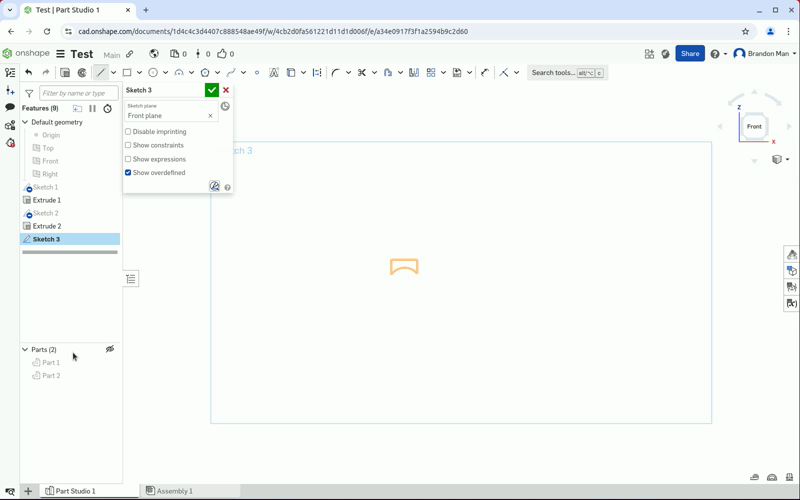
key_down(shift)
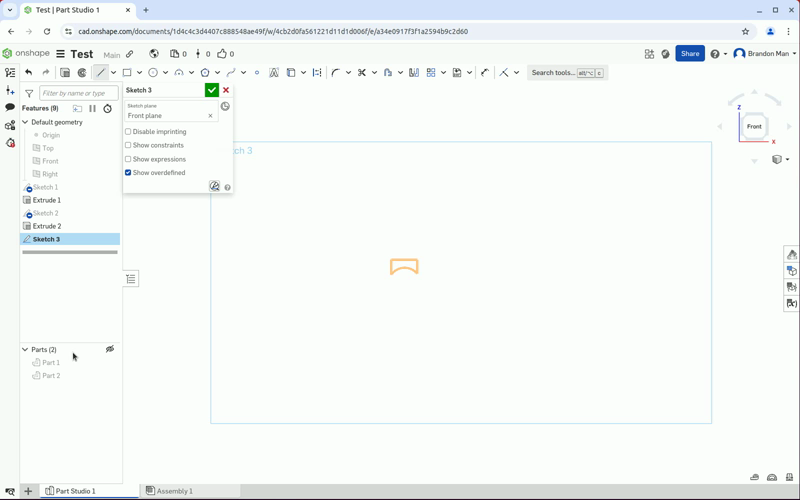
mouse_move(391, 306)
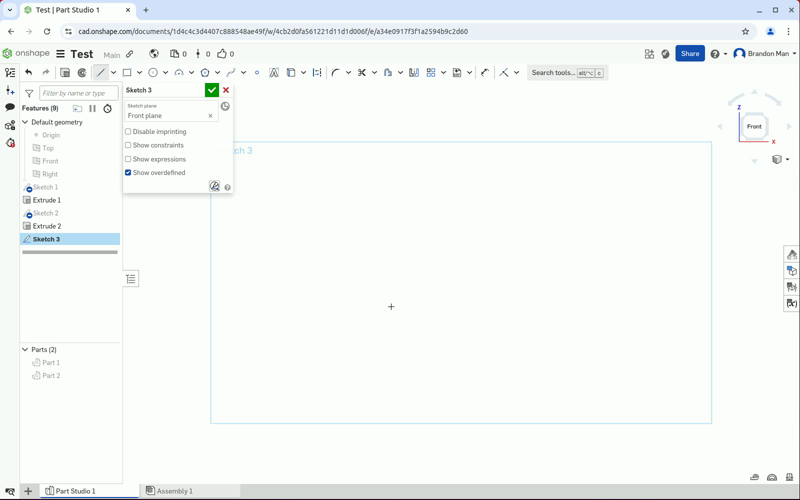
click(391, 306)
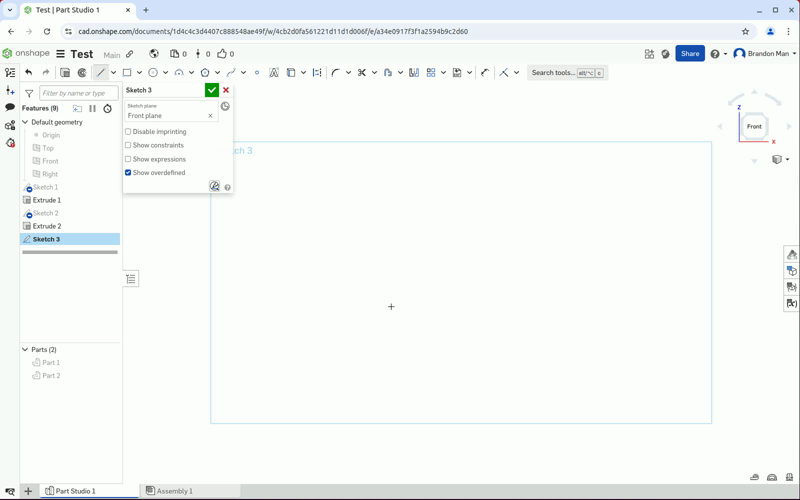
key_up(shift)
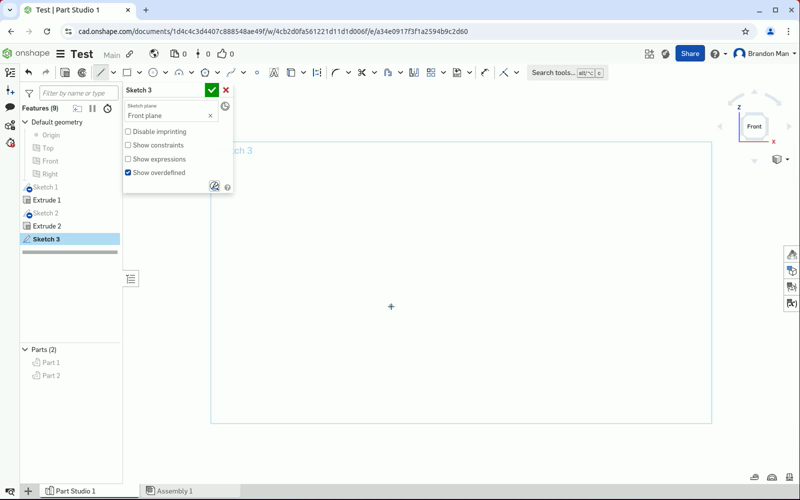
key_down(shift)
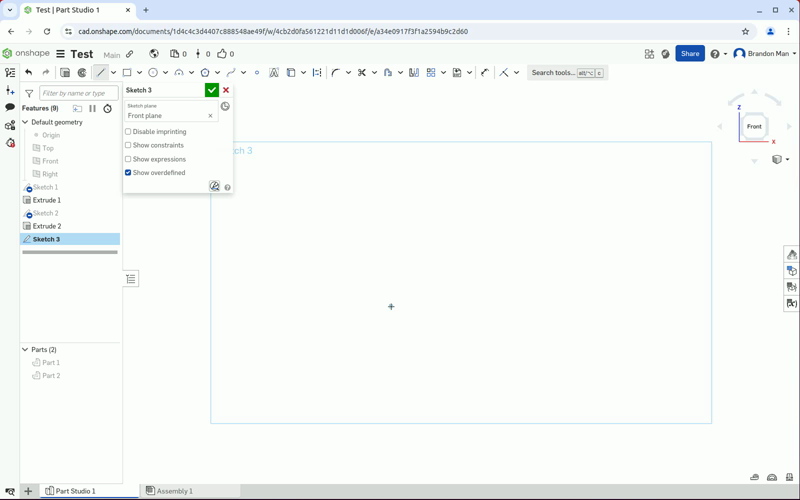
mouse_move(421, 306)
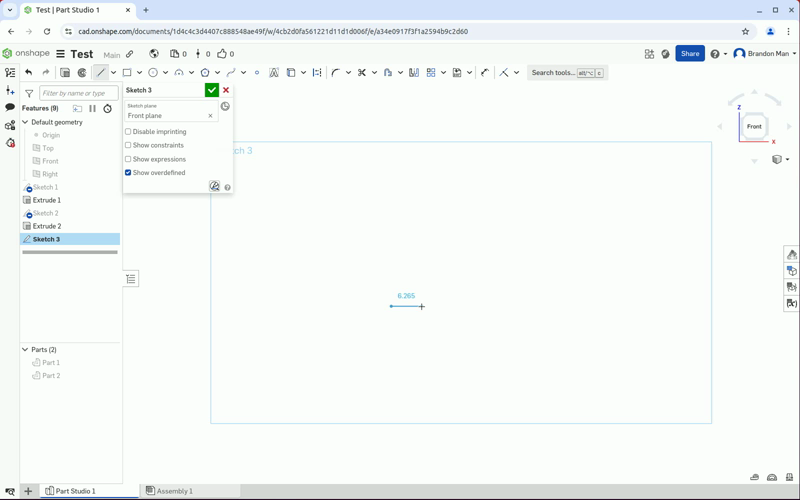
mouse_move(417, 306)
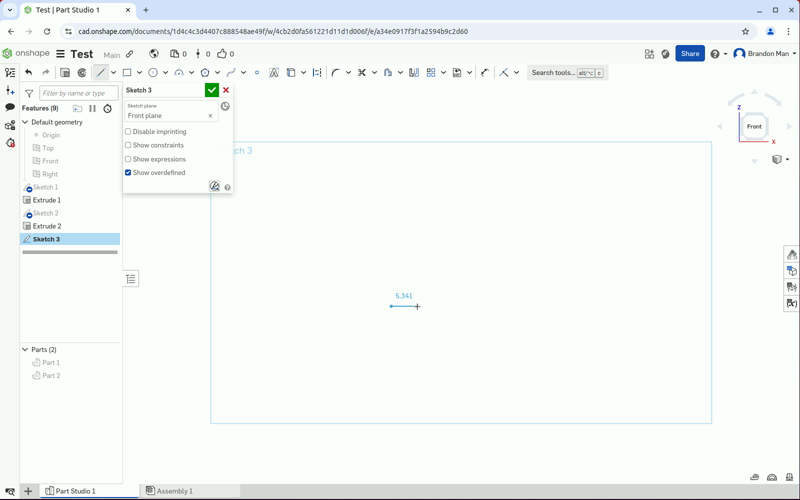
click(417, 306)
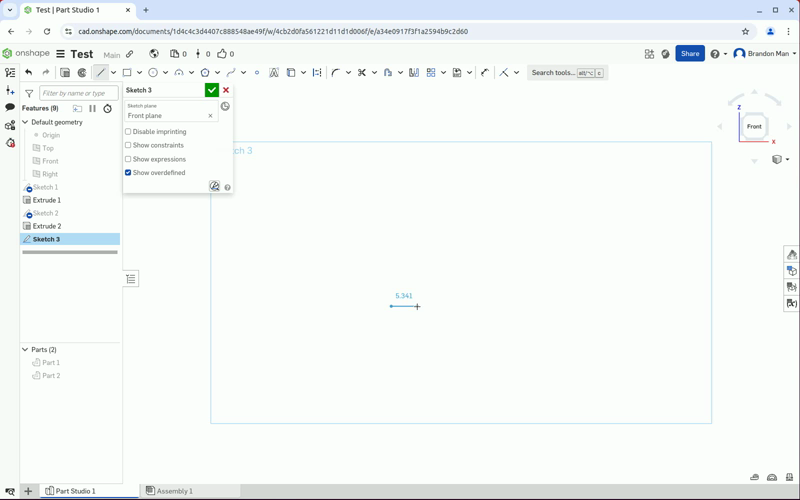
key_up(shift)
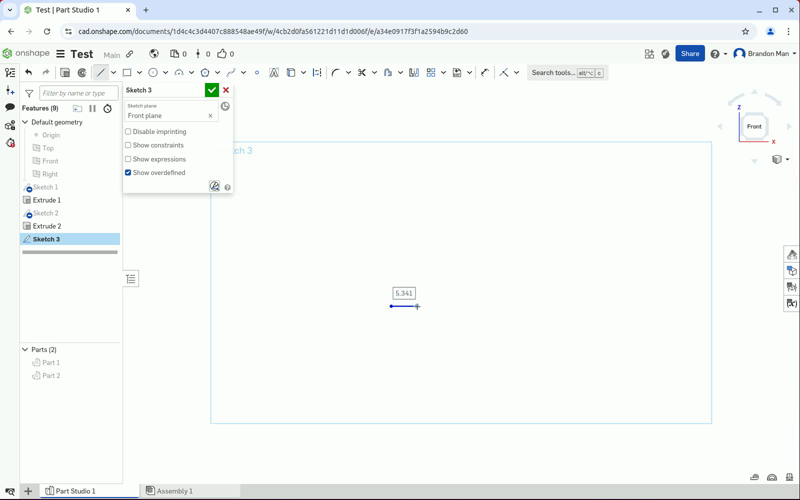
key_down(shift)
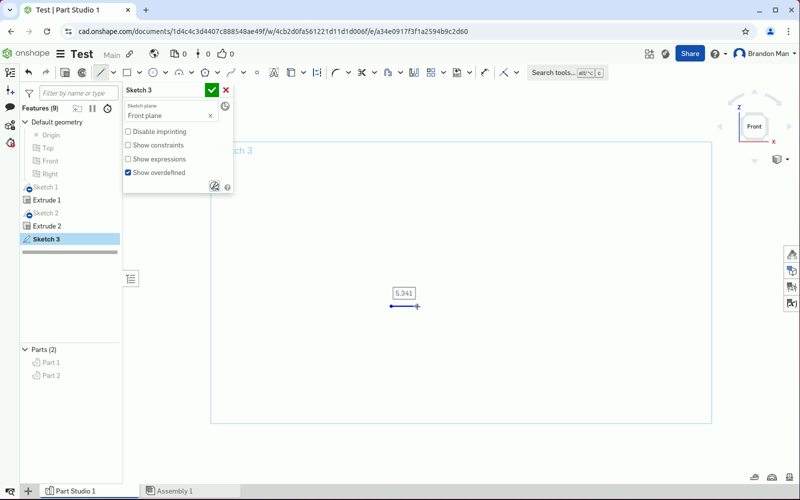
mouse_move(447, 306)
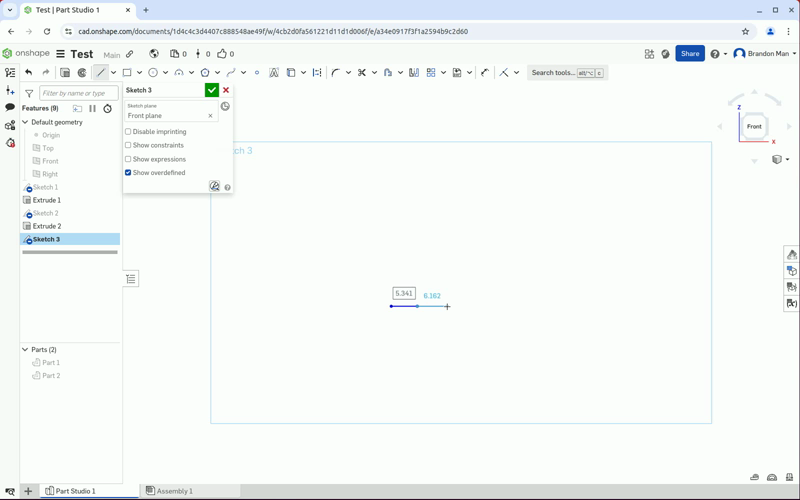
mouse_move(417, 292)
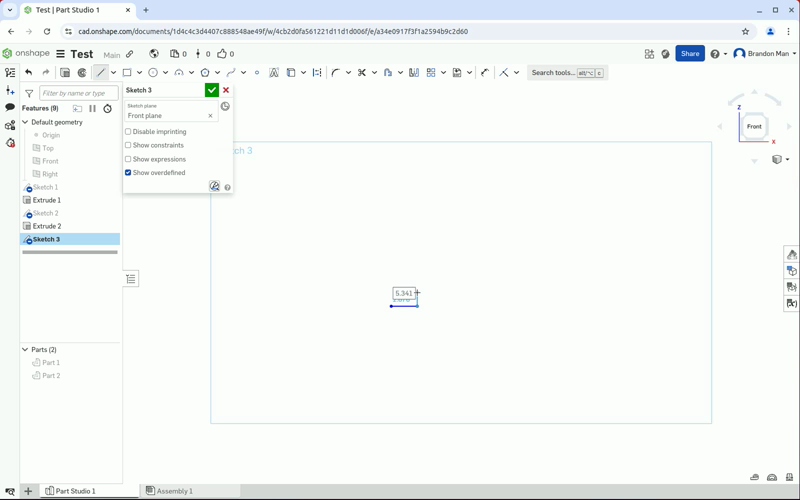
click(417, 292)
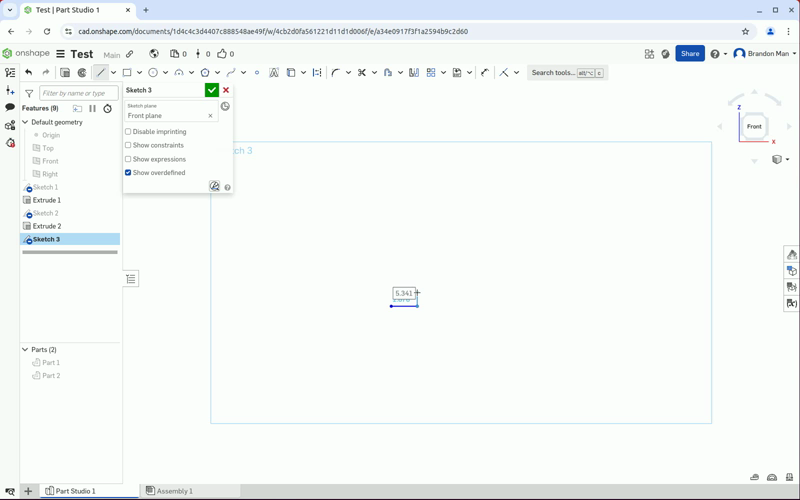
key_up(shift)
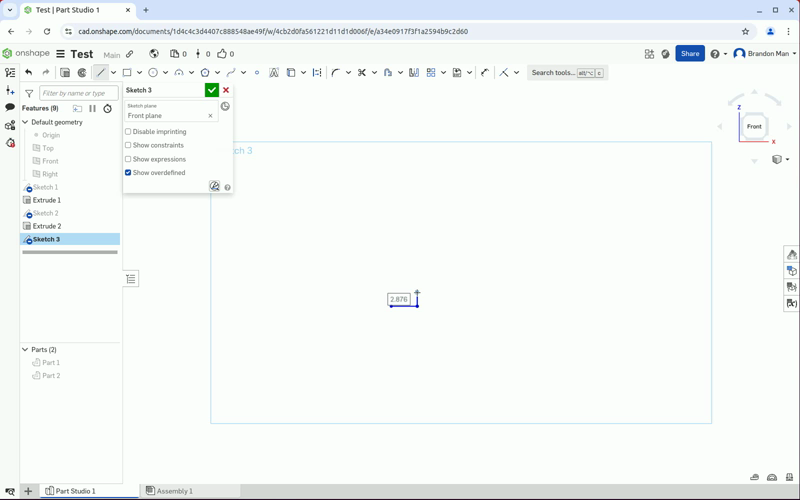
key(esc)
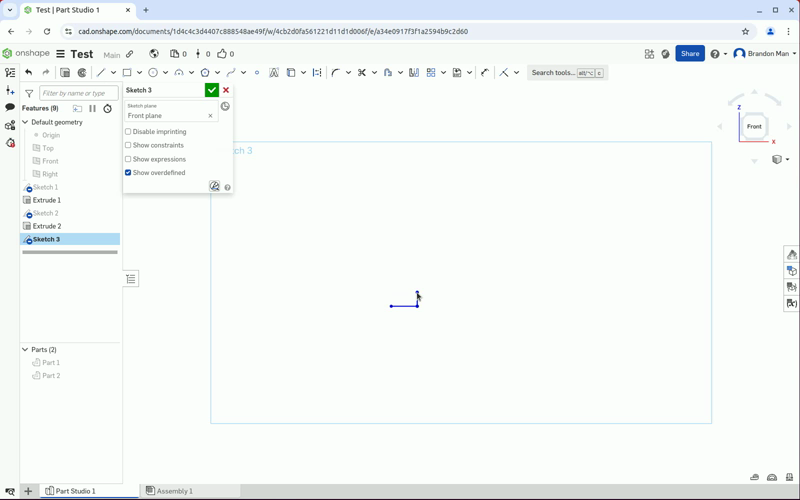
key(a)
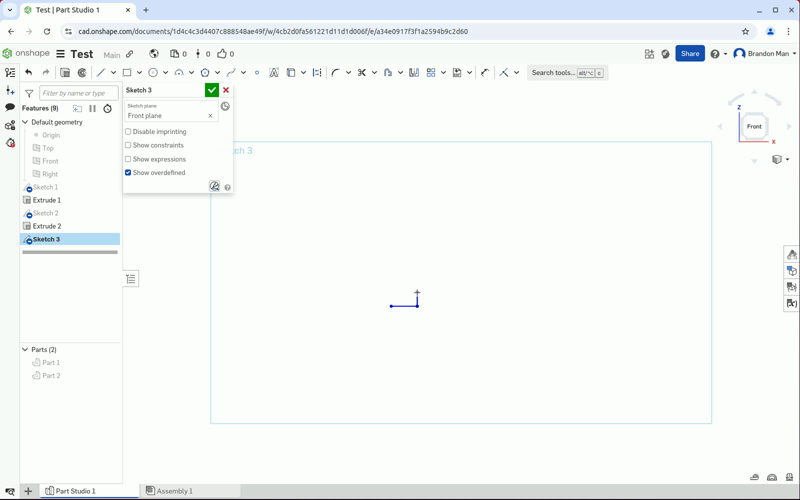
mouse_move(417, 292)
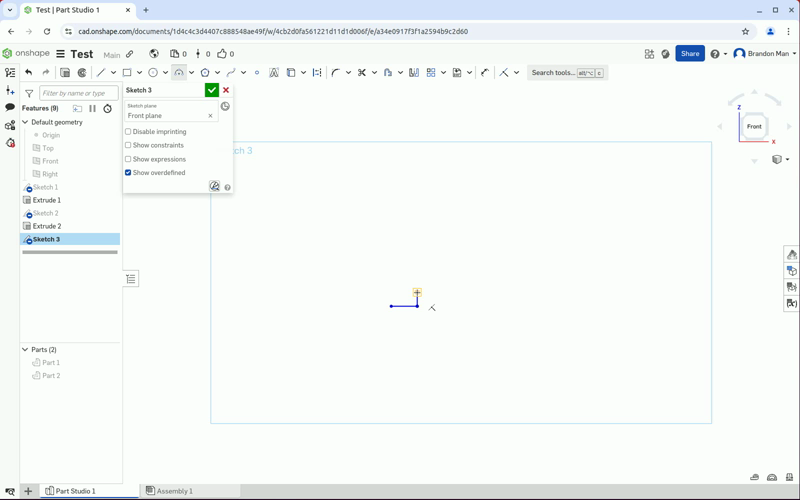
click(417, 292)
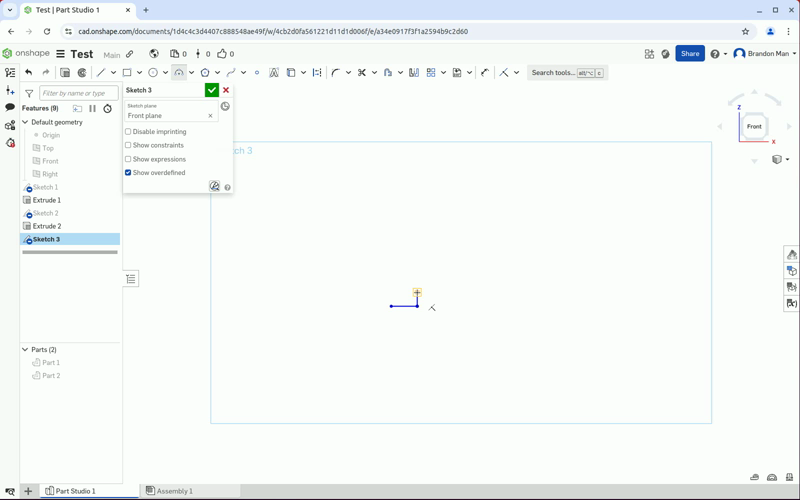
key_down(shift)
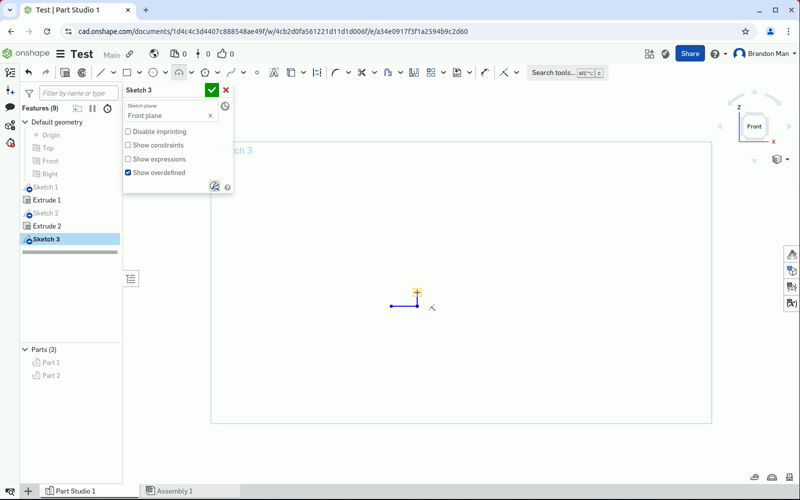
mouse_move(391, 291)
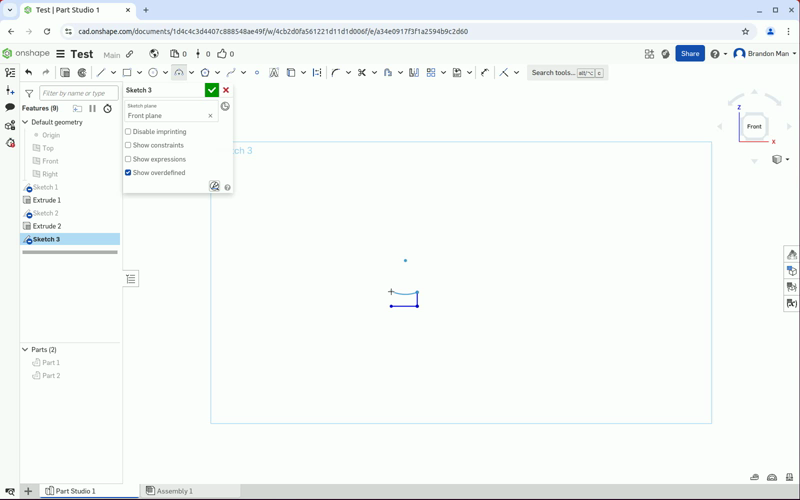
click(391, 291)
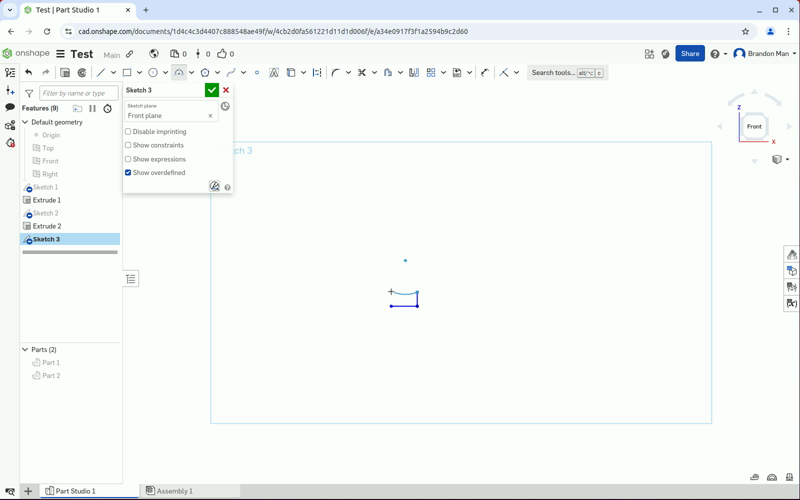
mouse_move(404, 298)
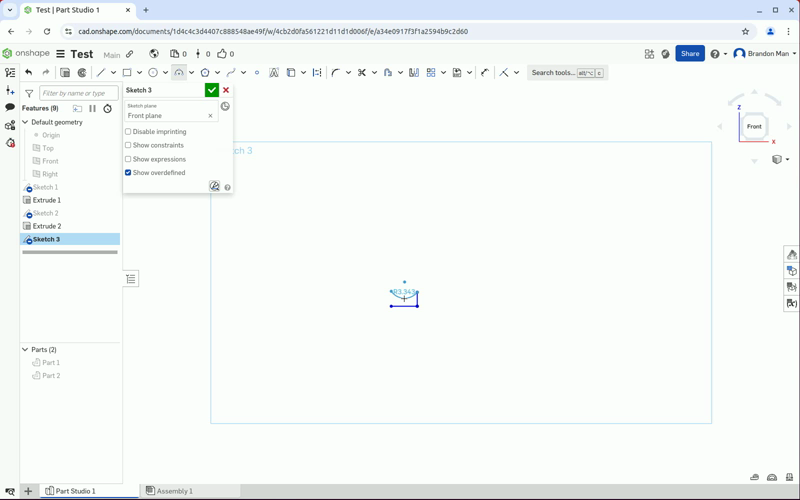
click(404, 298)
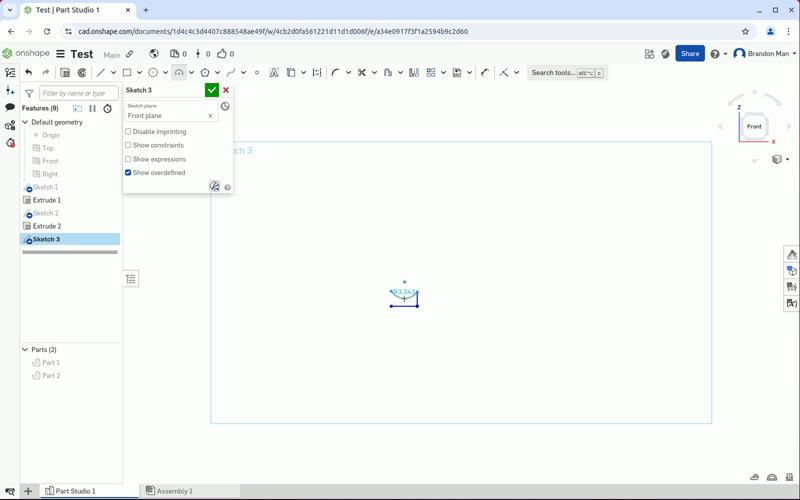
key_up(shift)
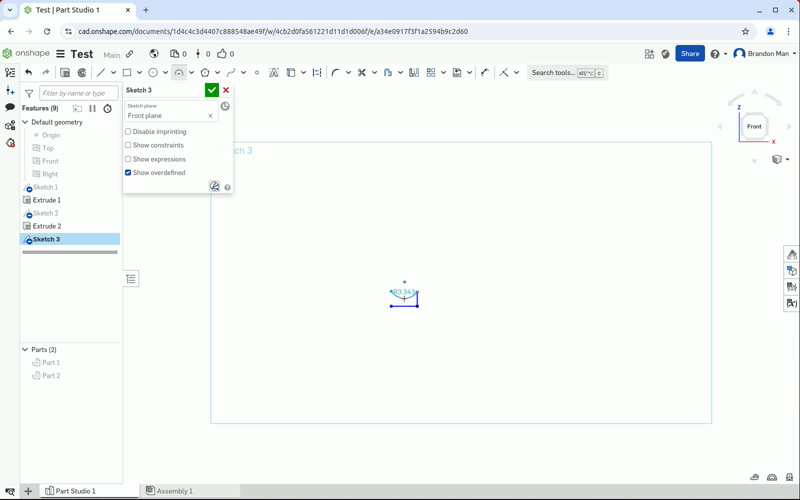
key(esc)
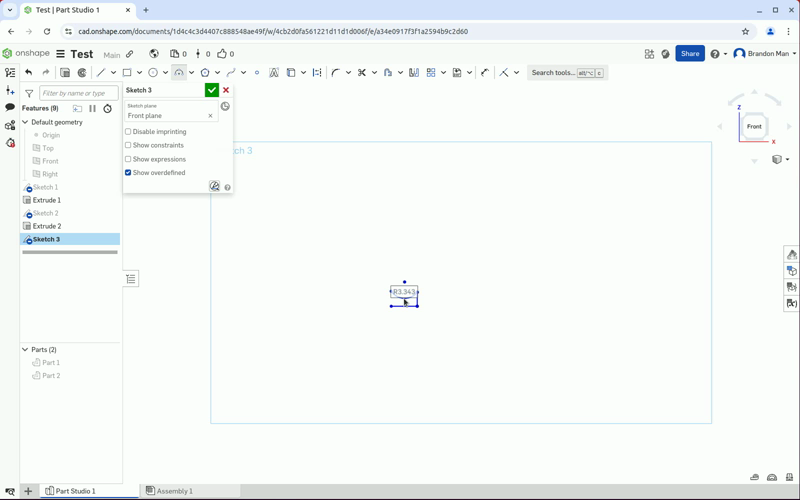
key(l)
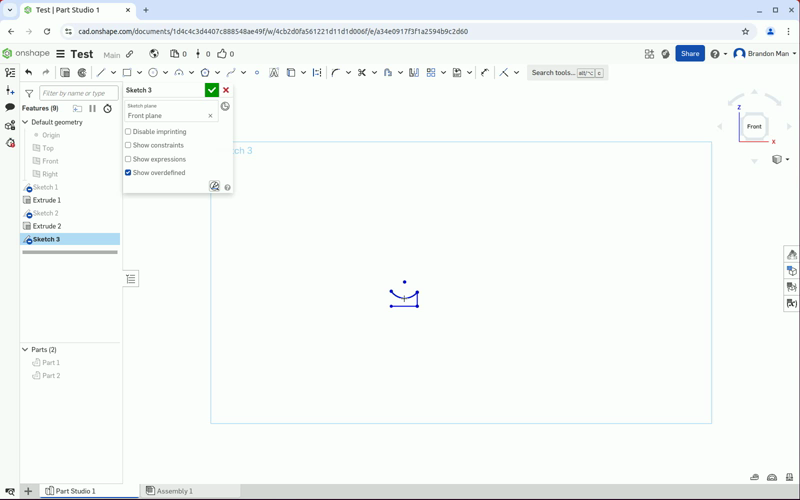
mouse_move(391, 291)
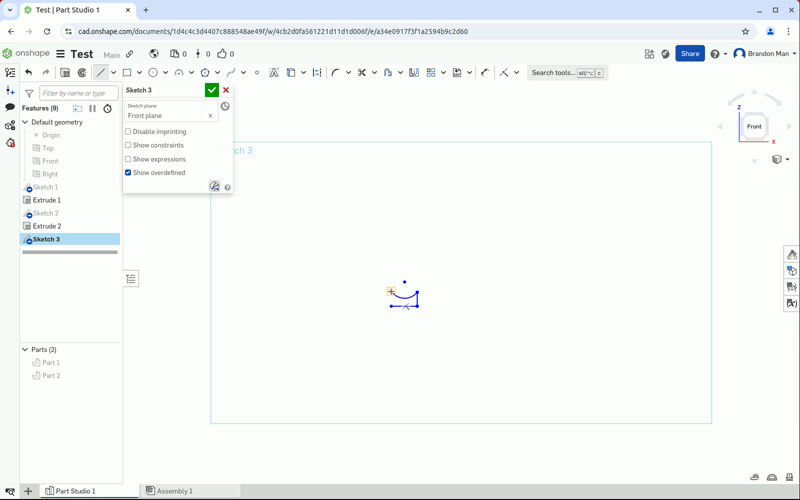
click(391, 291)
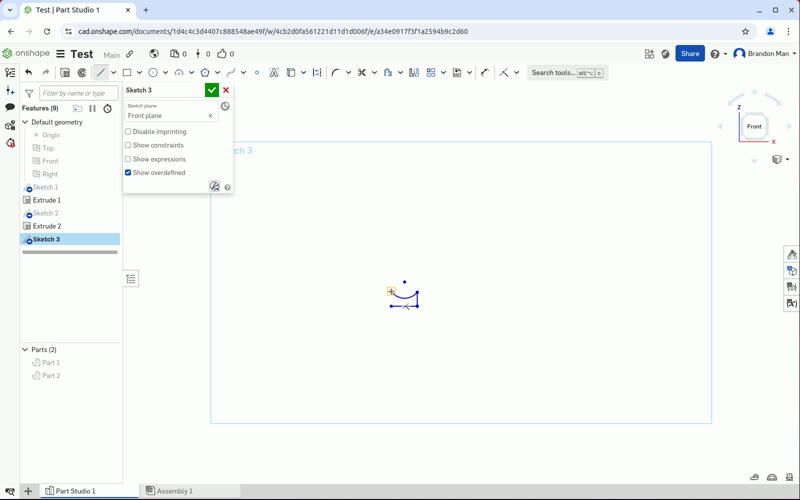
mouse_move(421, 291)
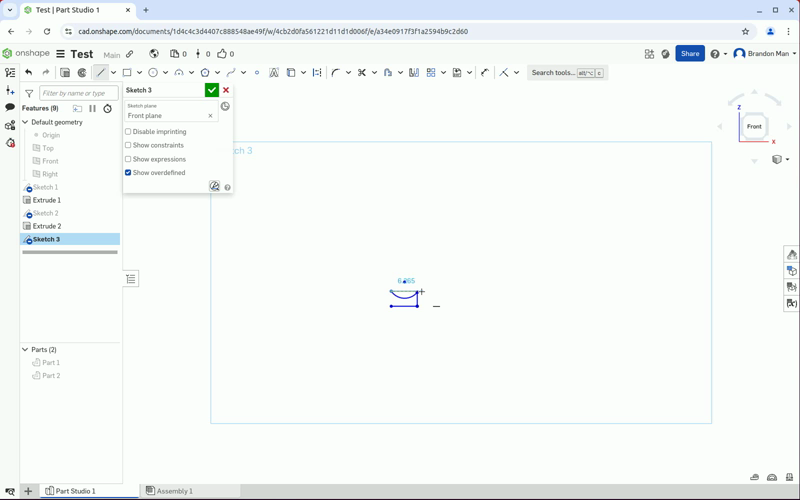
key_down(shift)
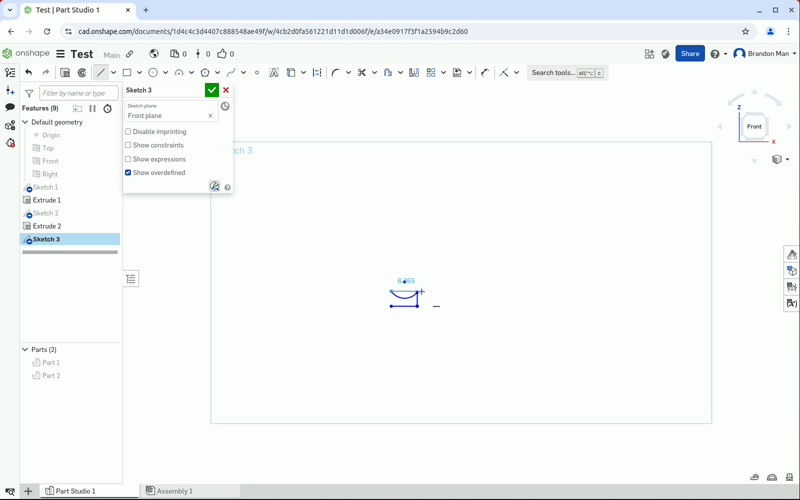
mouse_move(391, 306)
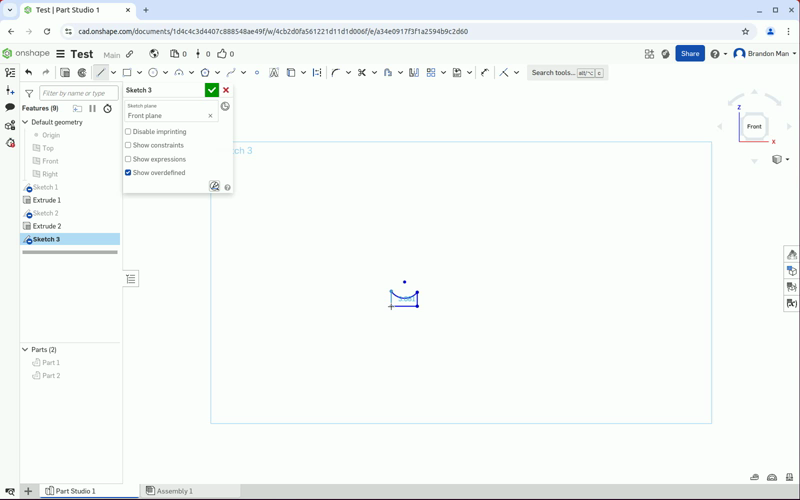
key_up(shift)
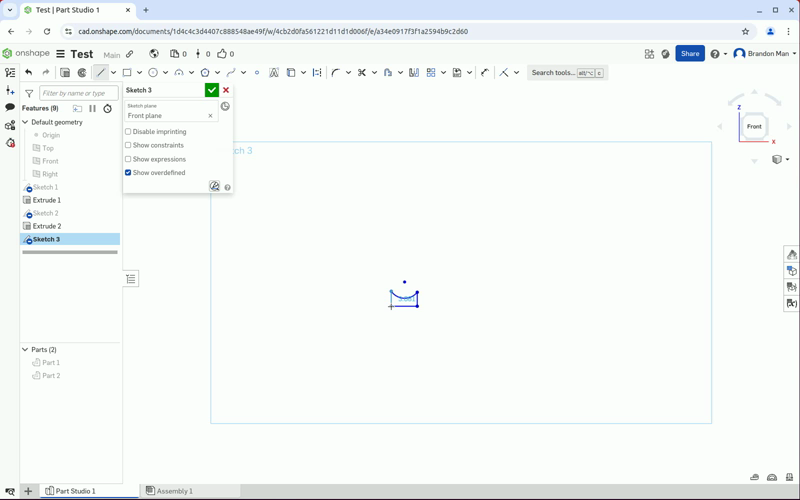
click(391, 306)
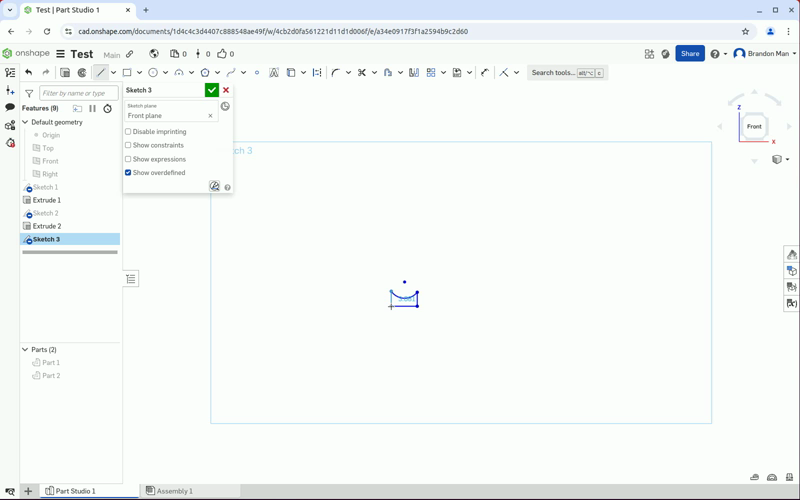
key(esc)
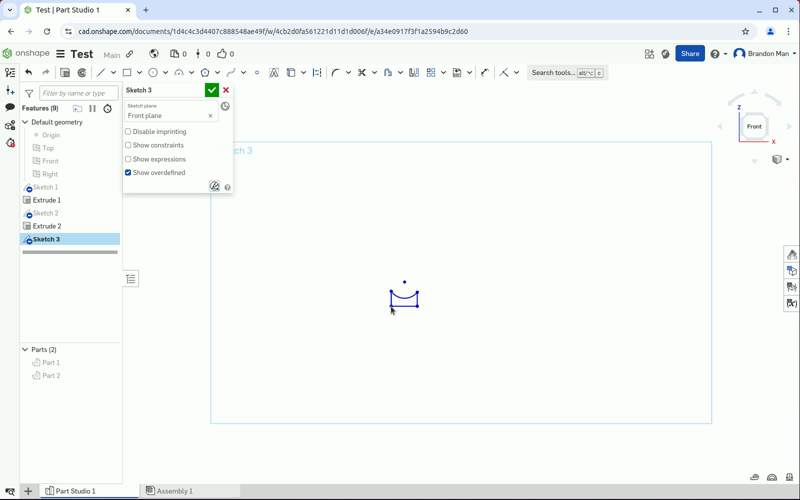
mouse_move(392, 302)
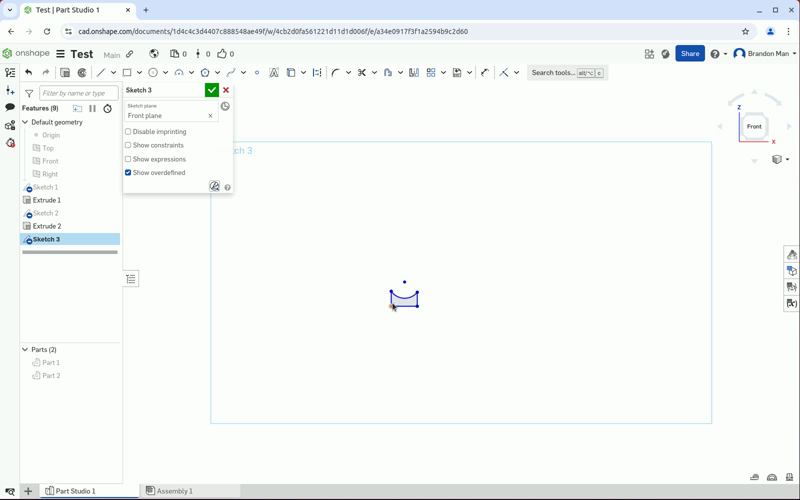
scroll(6)
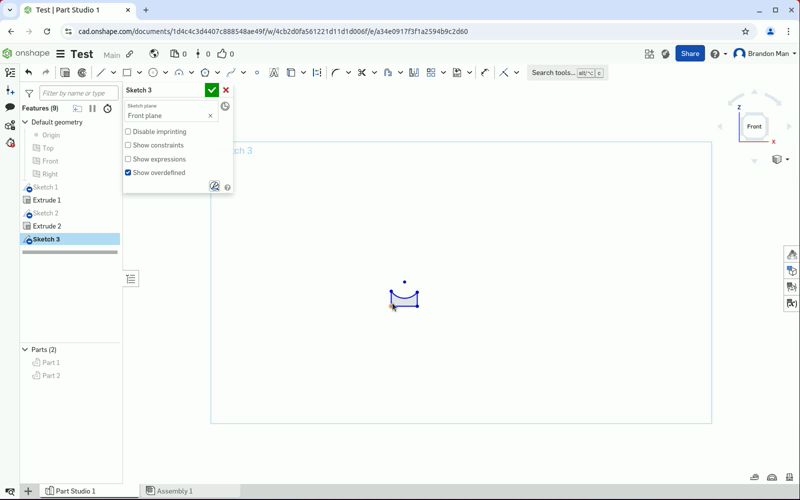
scroll(6)
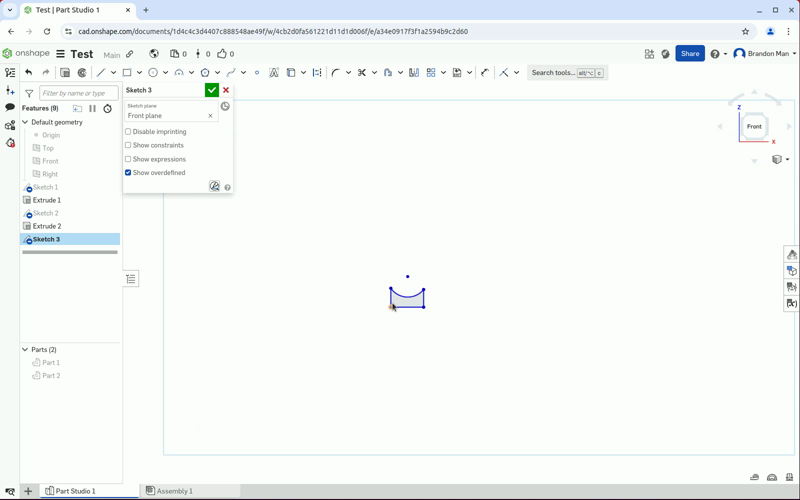
scroll(6)
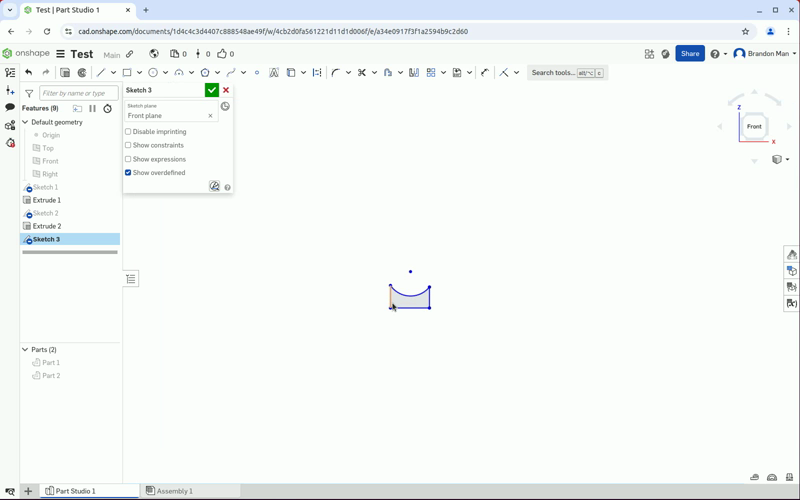
scroll(6)
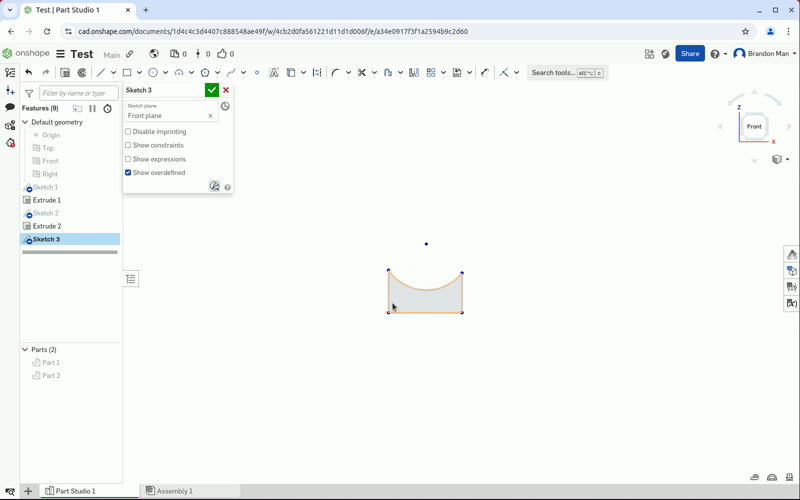
scroll(6)
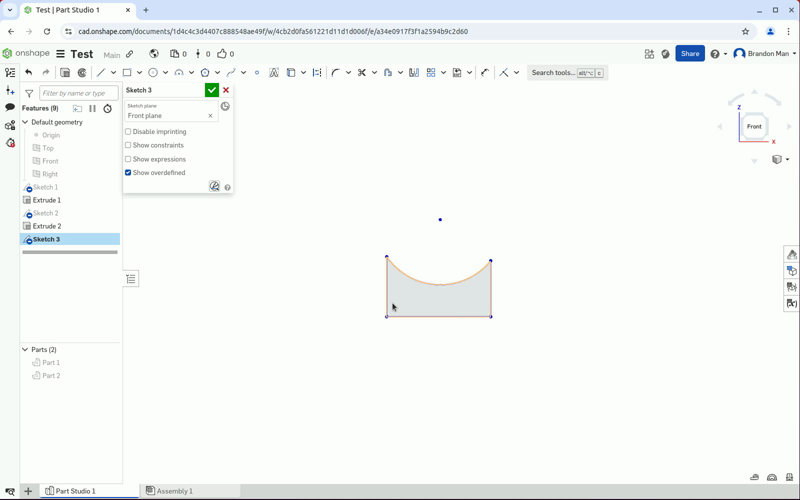
scroll(6)
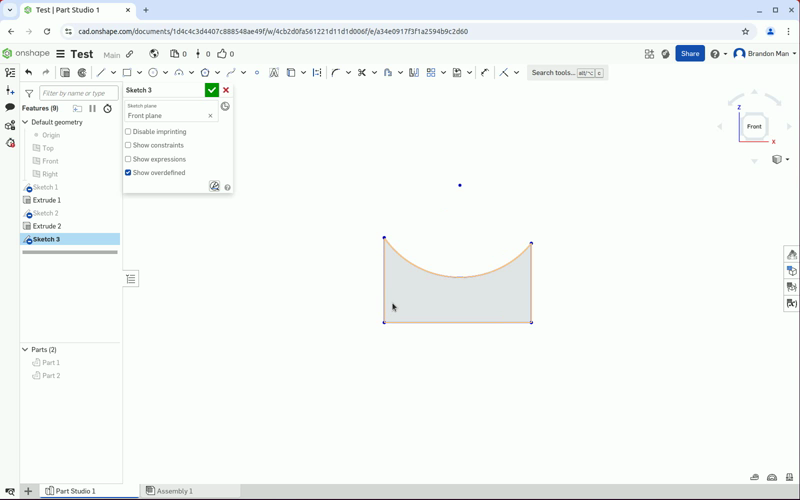
scroll(6)
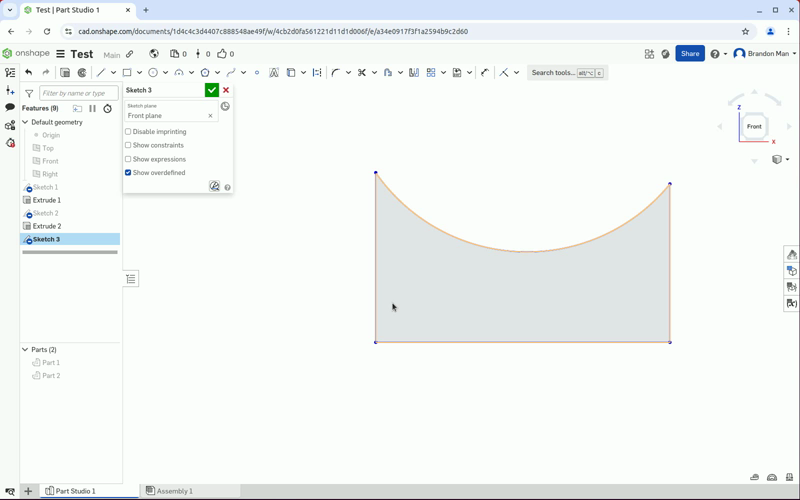
click(392, 302)
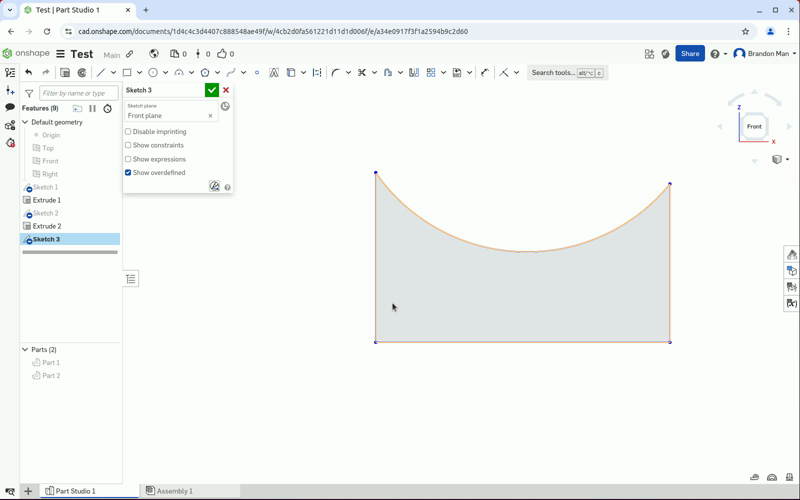
scroll(-6)
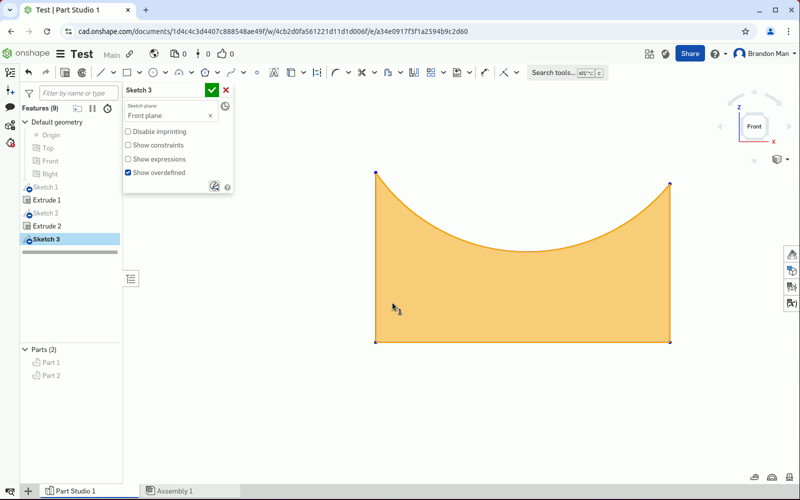
scroll(-6)
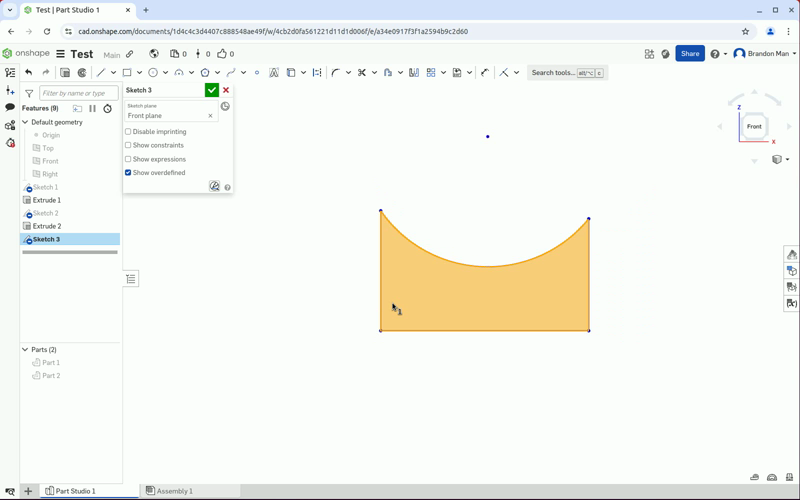
scroll(-6)
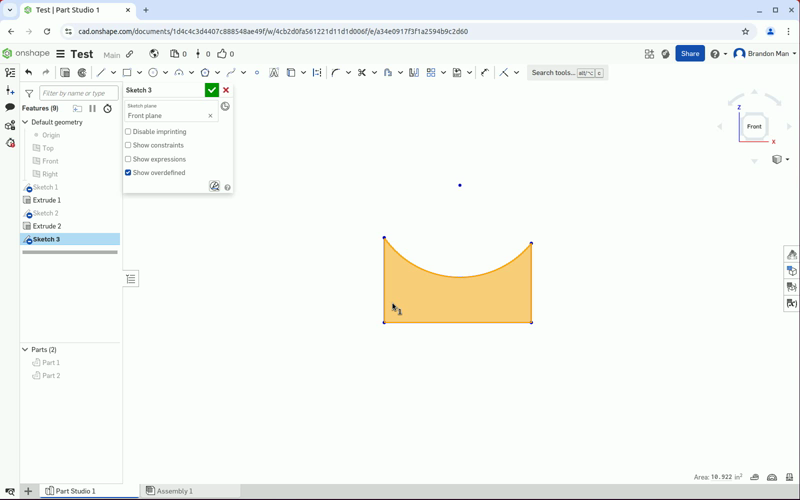
scroll(-6)
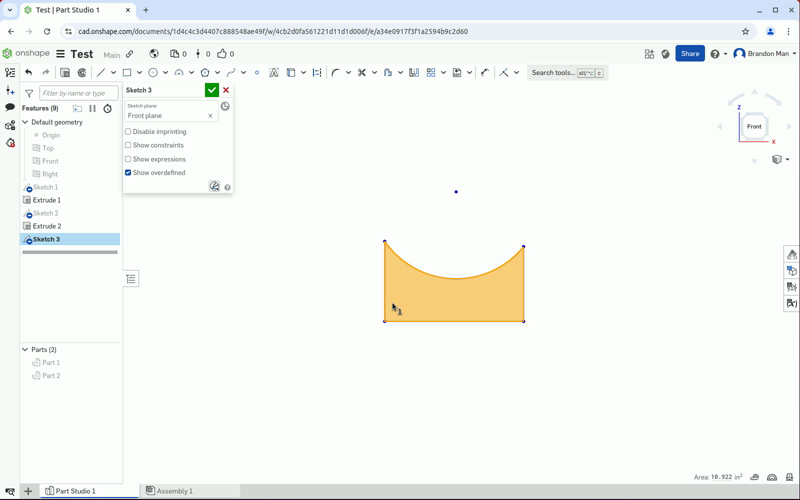
scroll(-6)
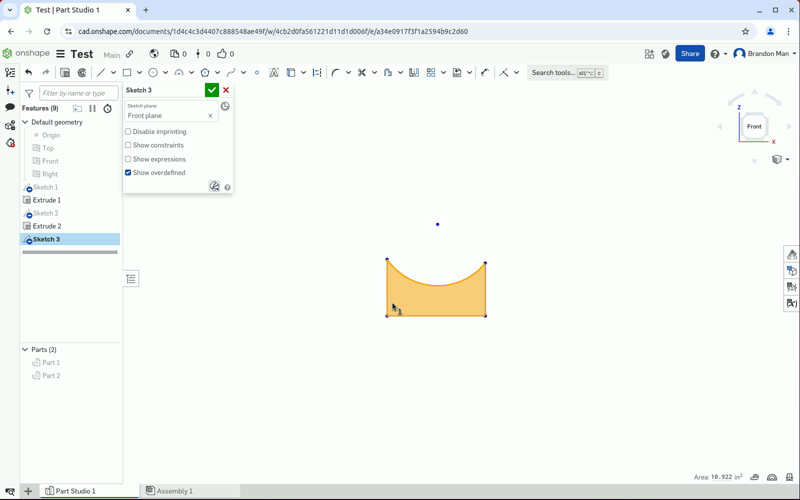
scroll(-6)
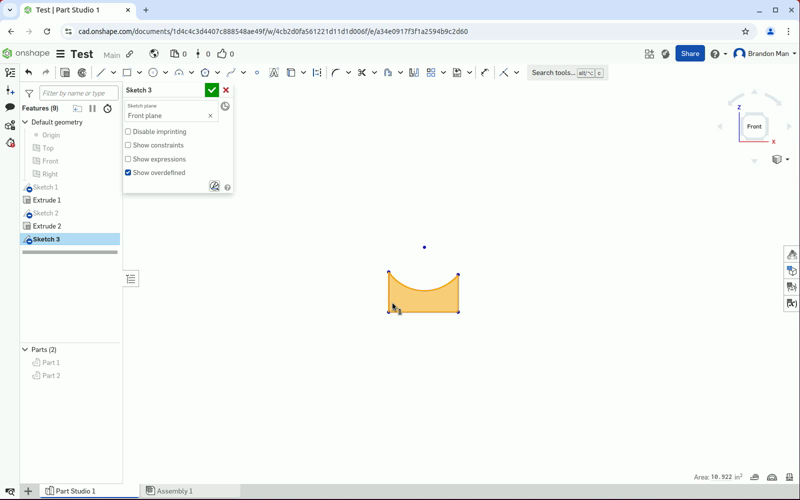
scroll(-6)
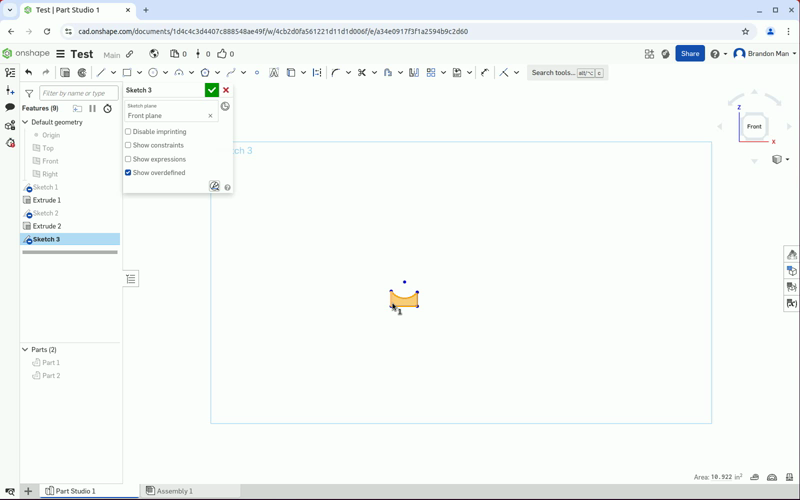
mouse_move(73, 352)
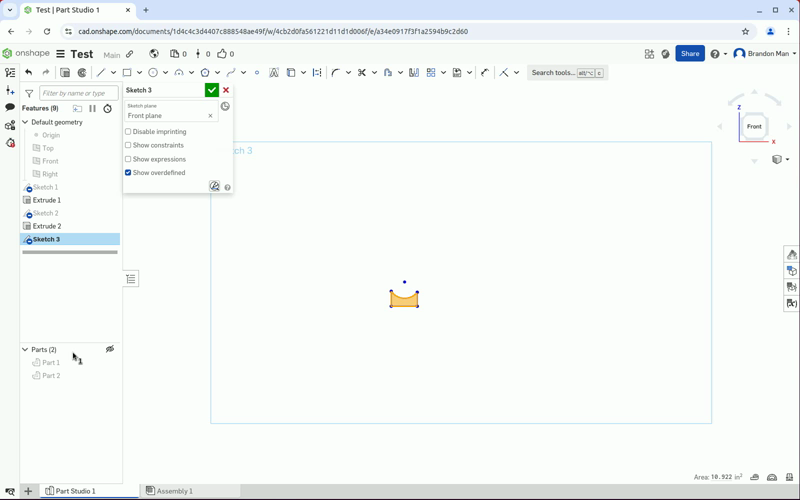
key(shift+y)
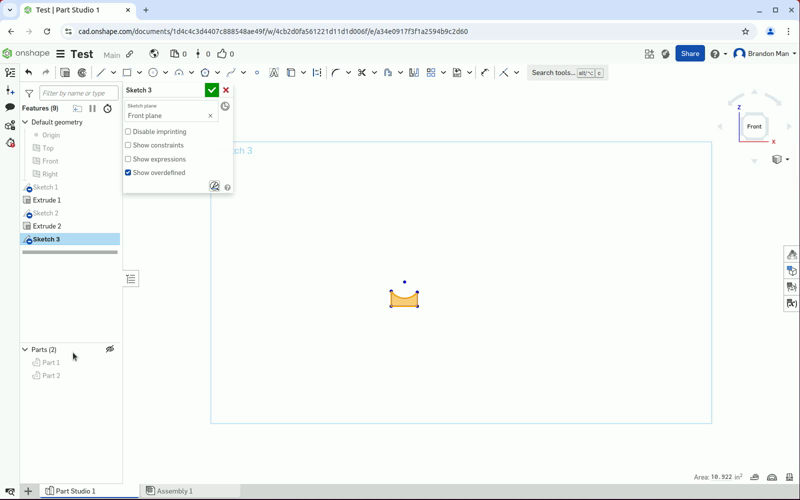
key(shift+e)
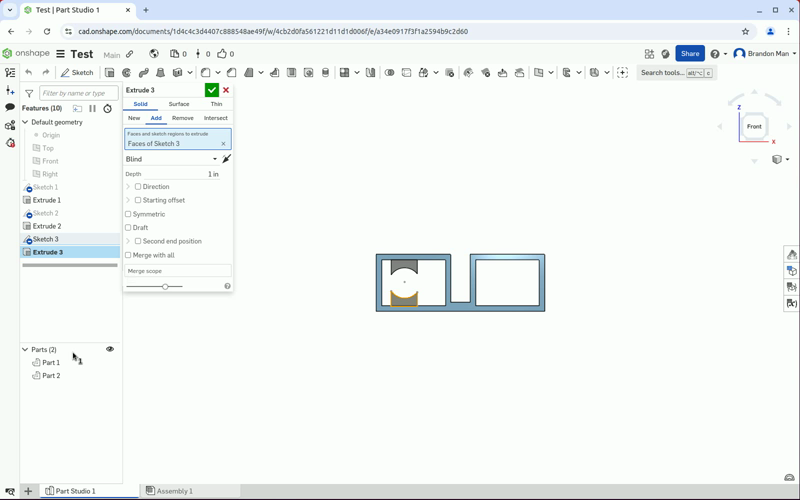
mouse_move(143, 106)
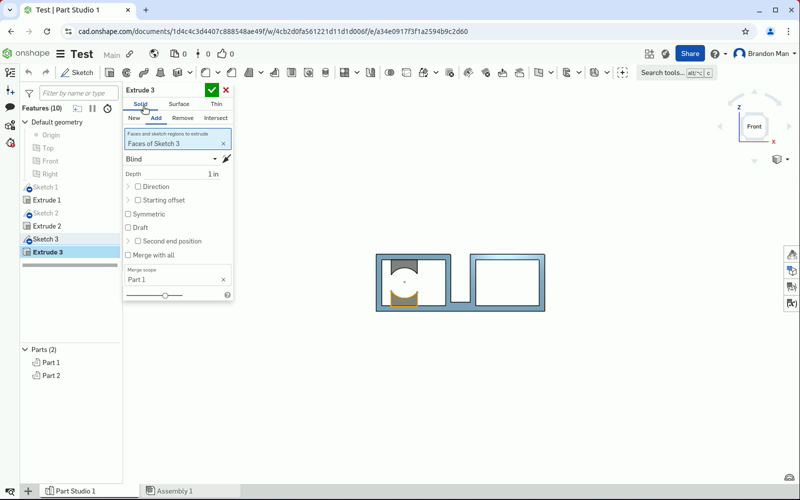
click(143, 106)
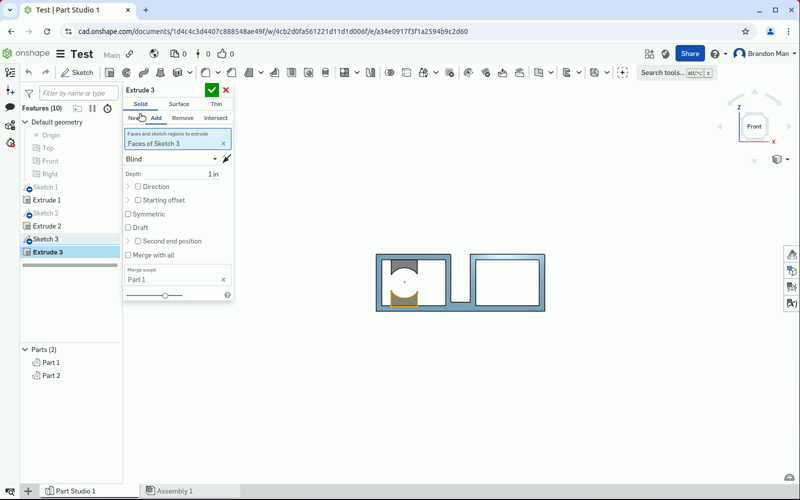
mouse_move(137, 120)
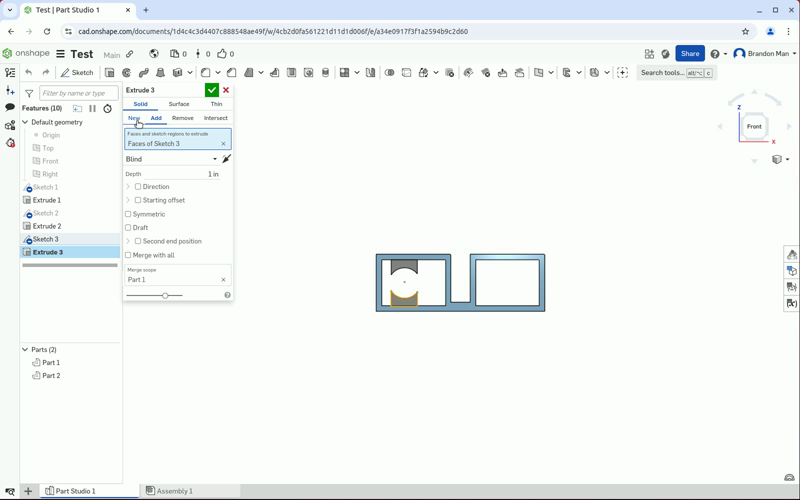
click(137, 120)
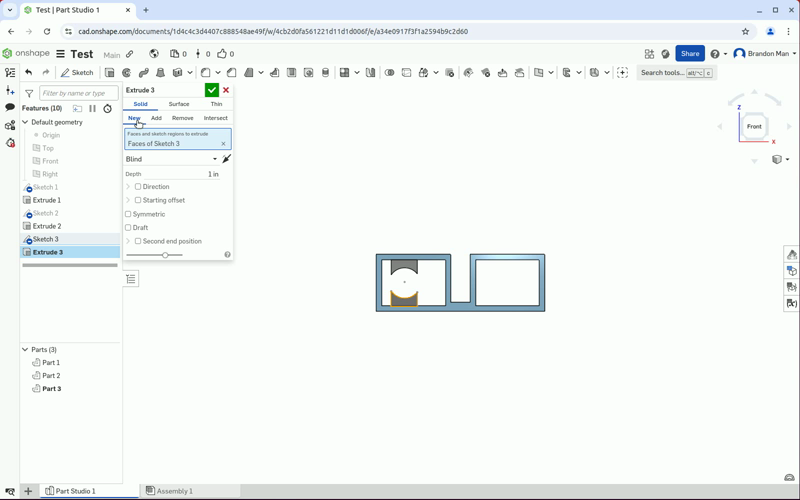
key(tab, 4)
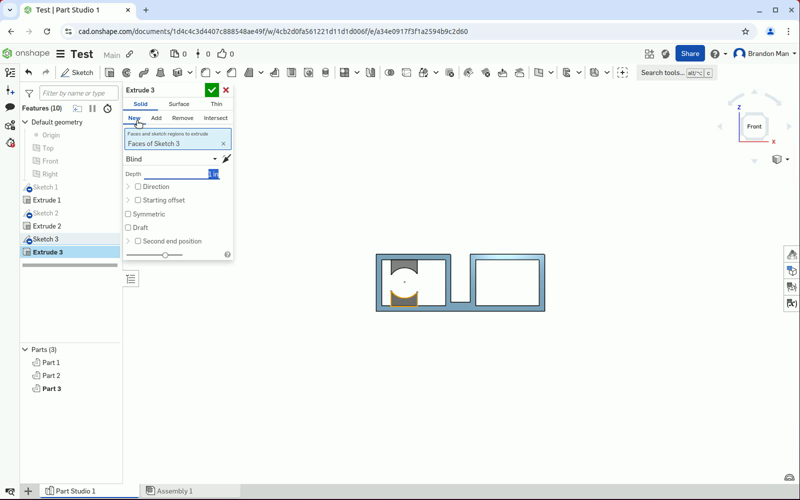
text(23.108)
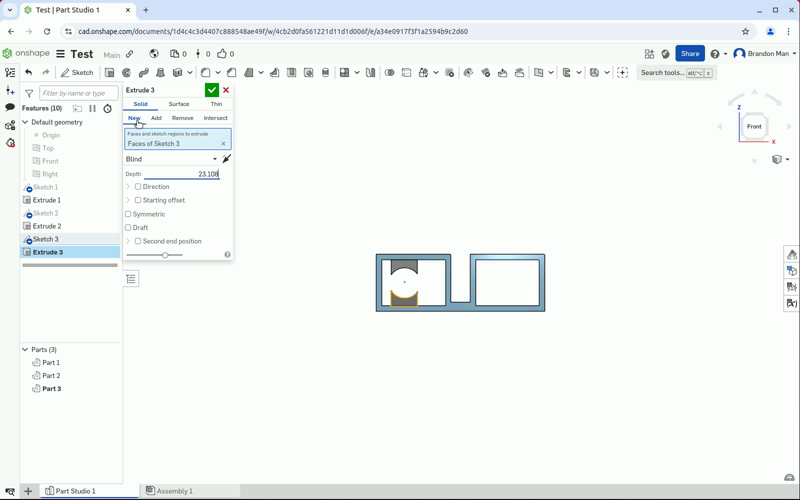
key(enter)
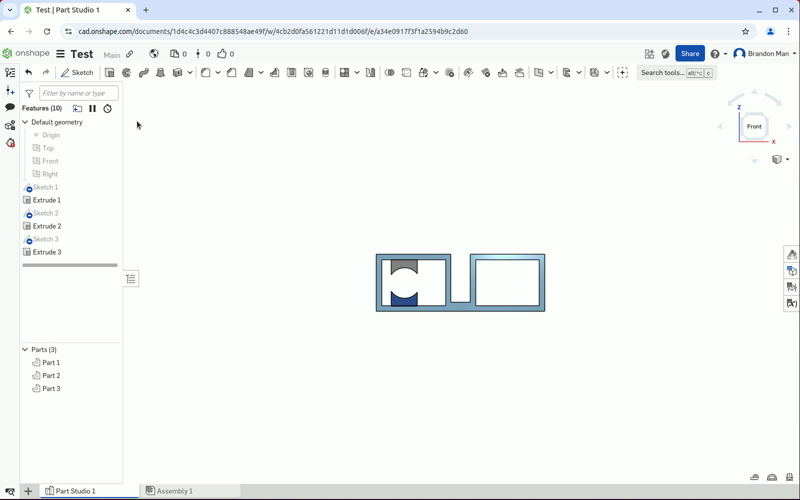
key(shift+h)
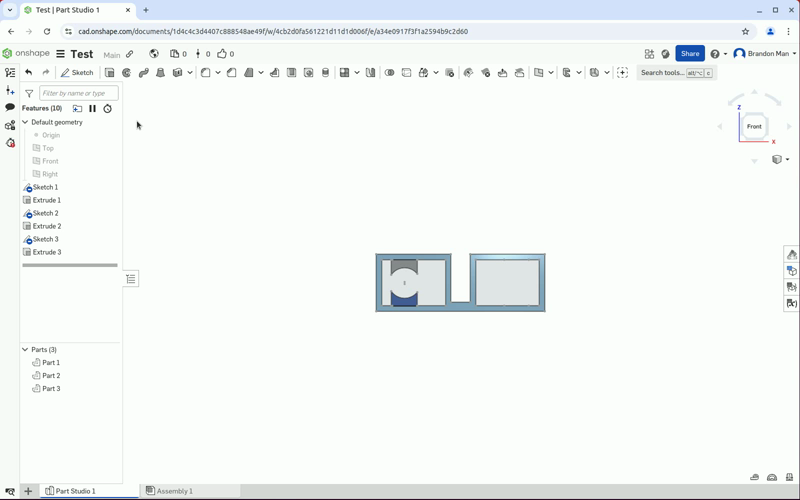
key(shift+h)
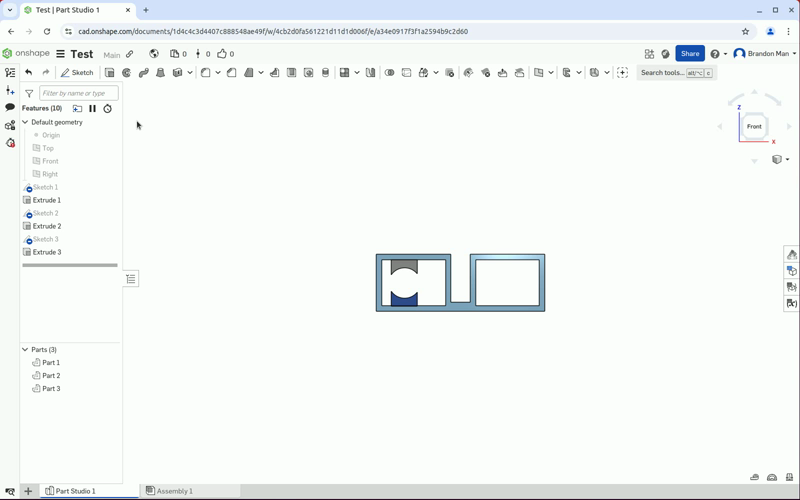
mouse_move(73, 189)
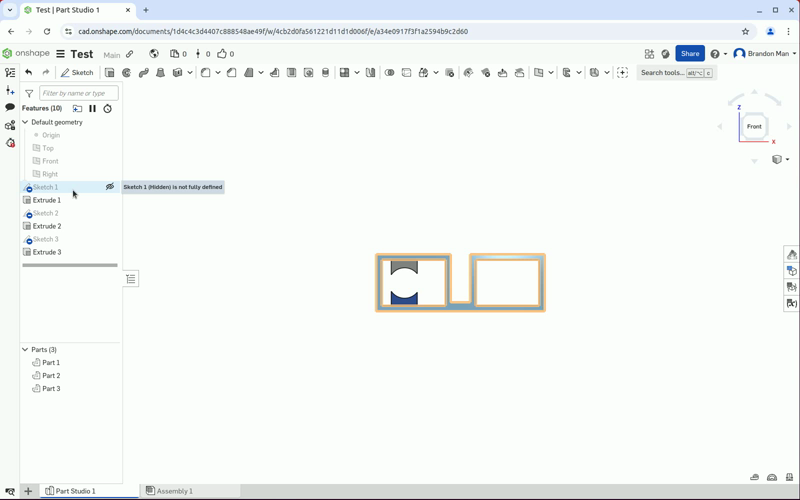
click(73, 189)
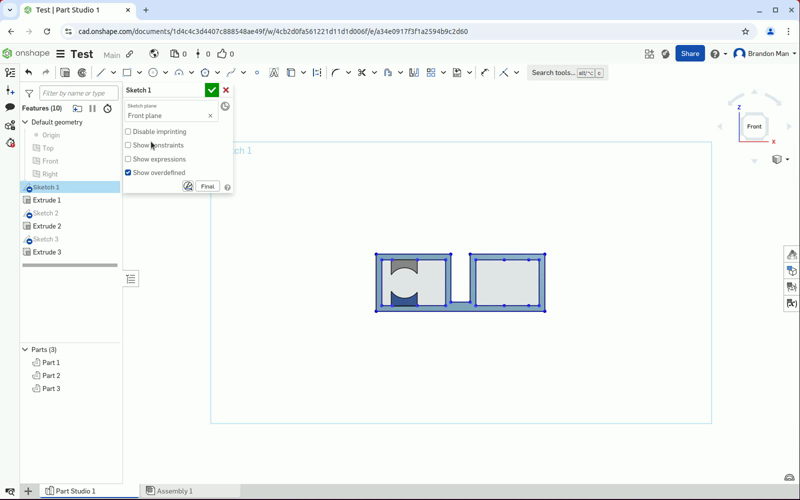
mouse_move(229, 92)
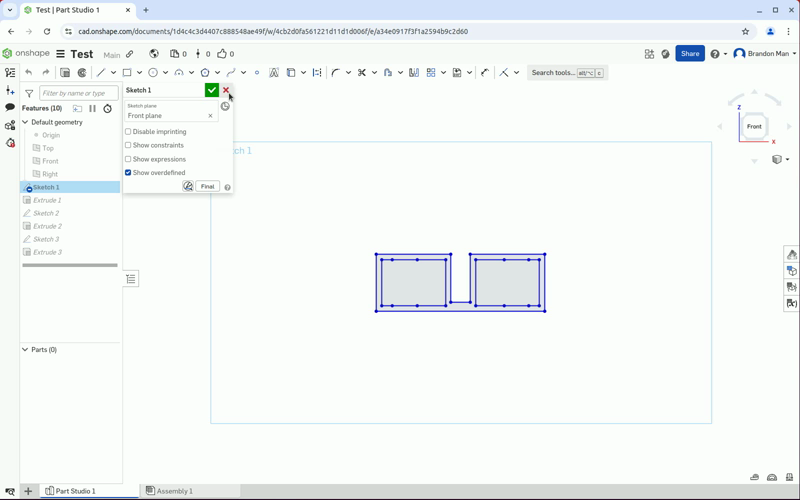
click(229, 92)
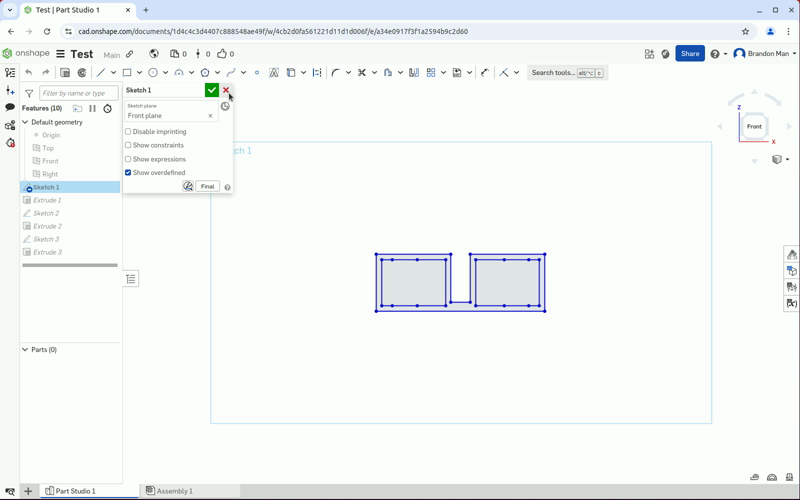
key(shift+s)
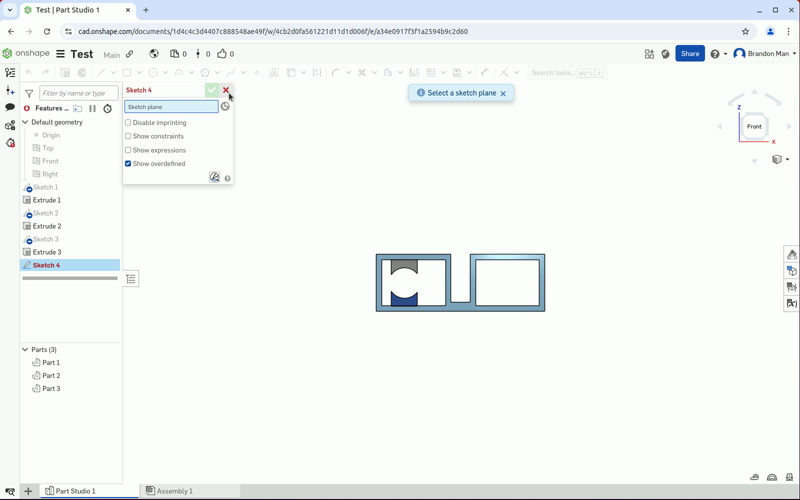
mouse_move(73, 163)
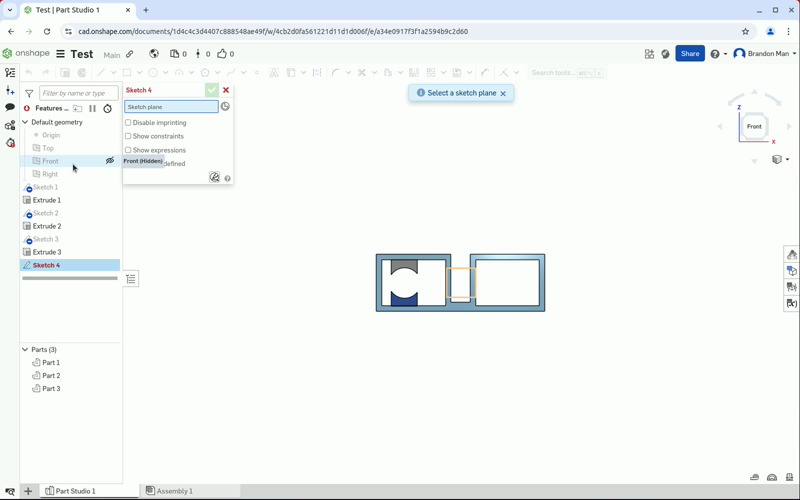
click(73, 163)
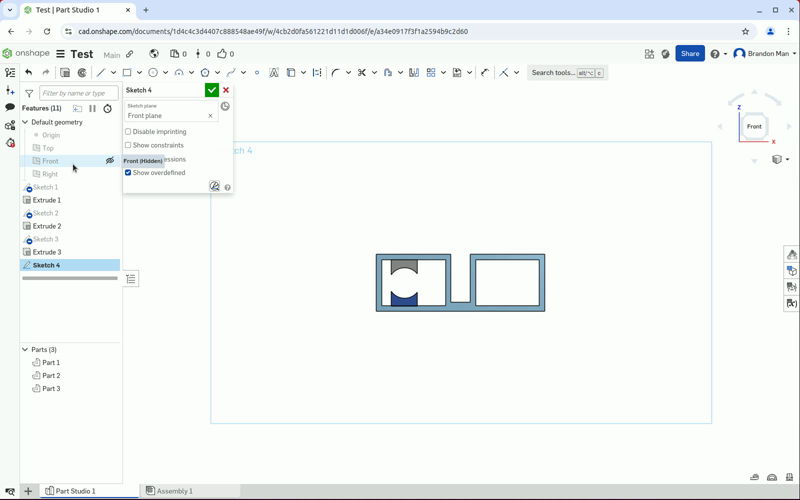
mouse_move(73, 352)
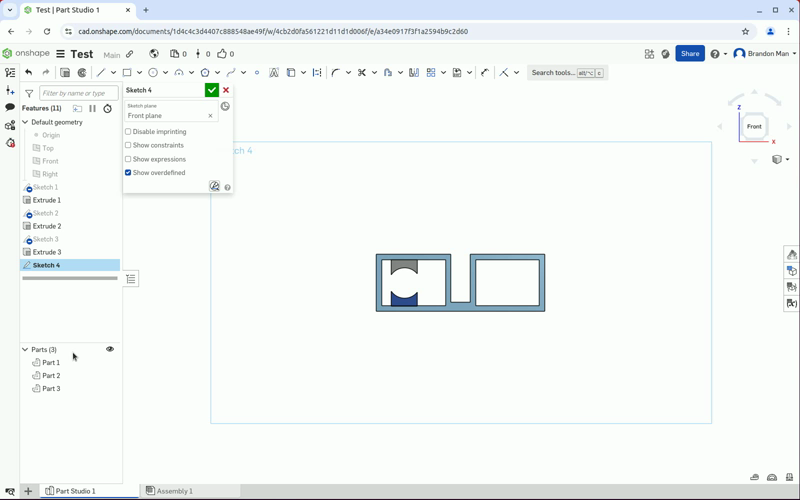
key(y)
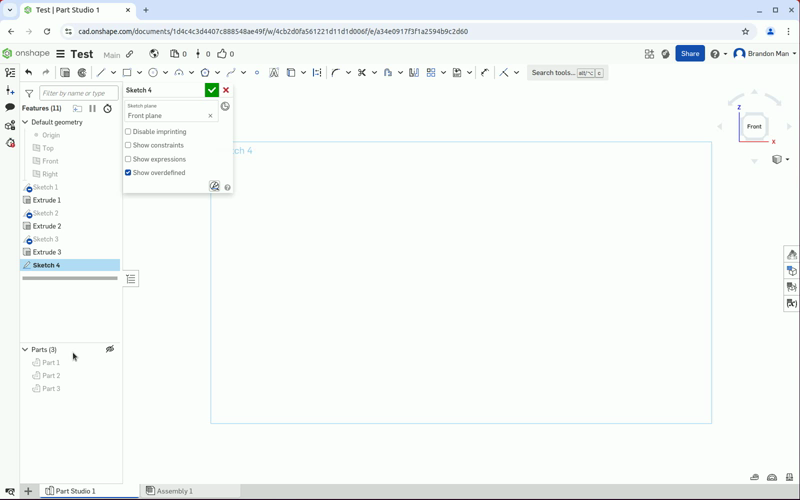
key(a)
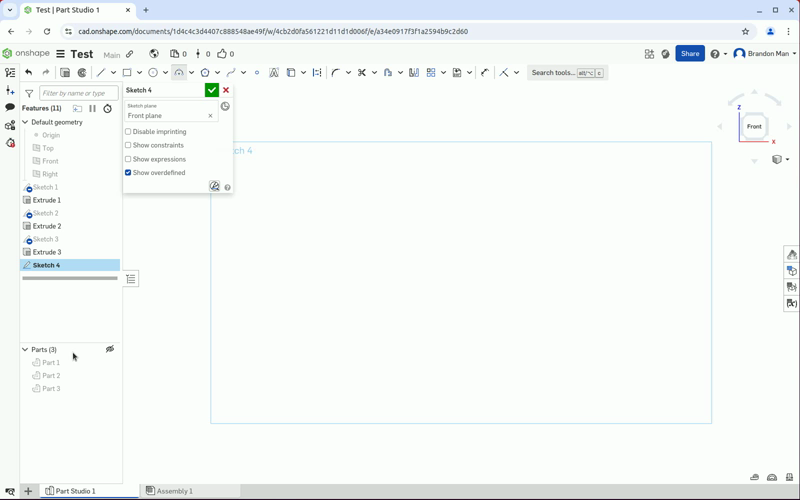
key_down(shift)
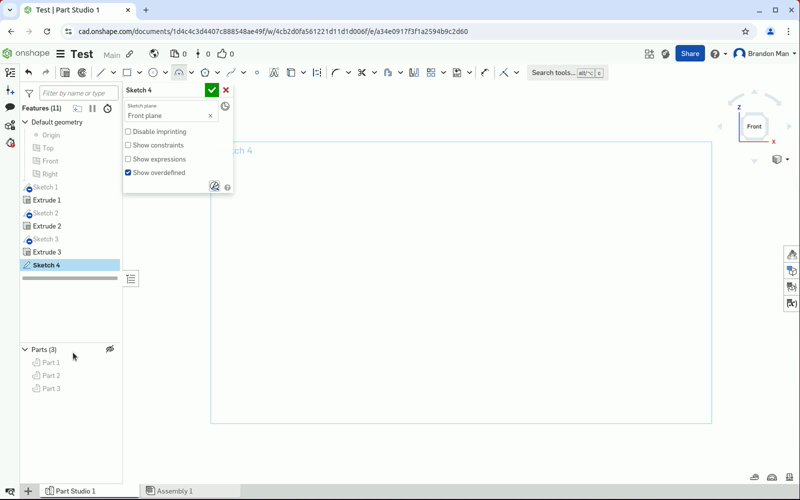
mouse_move(505, 273)
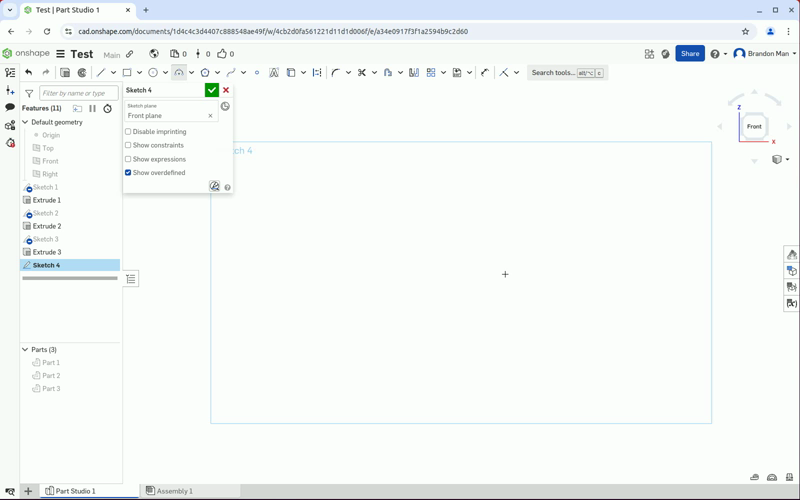
click(505, 273)
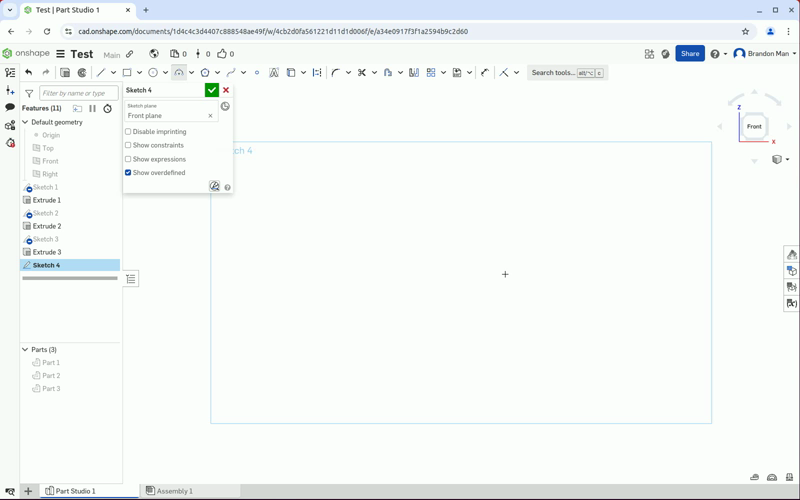
key_up(shift)
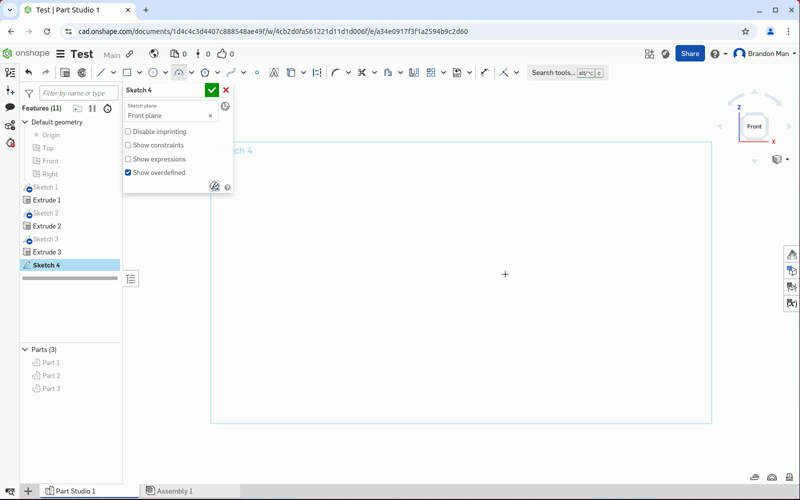
key_down(shift)
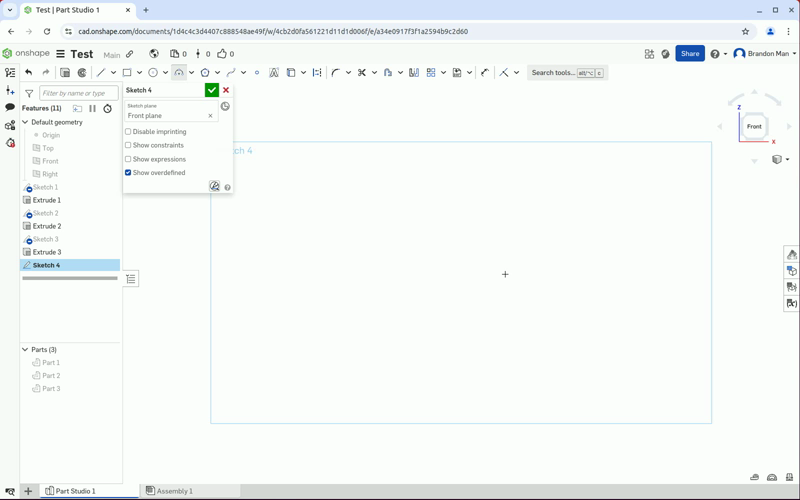
mouse_move(531, 274)
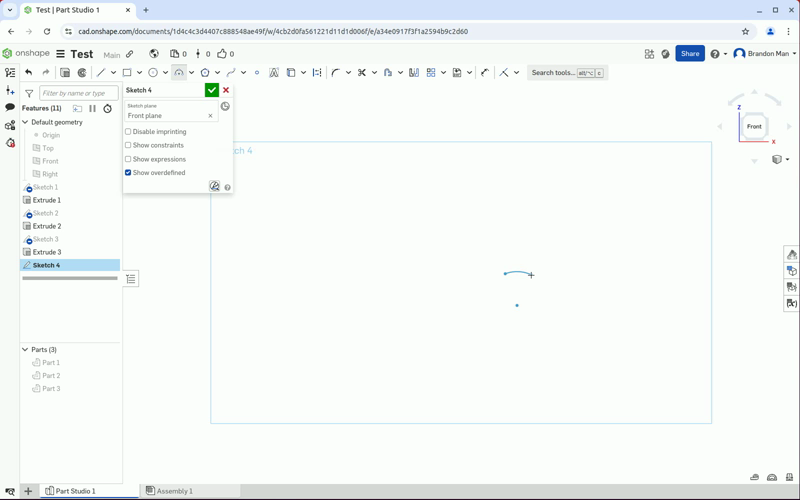
click(531, 274)
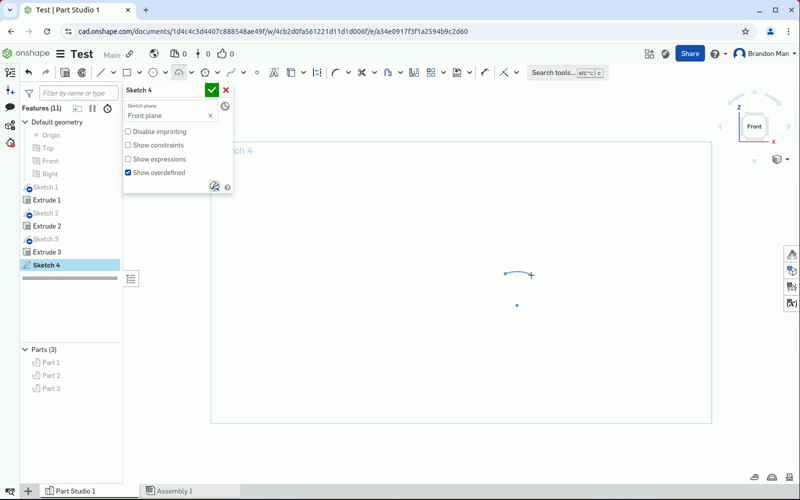
mouse_move(518, 267)
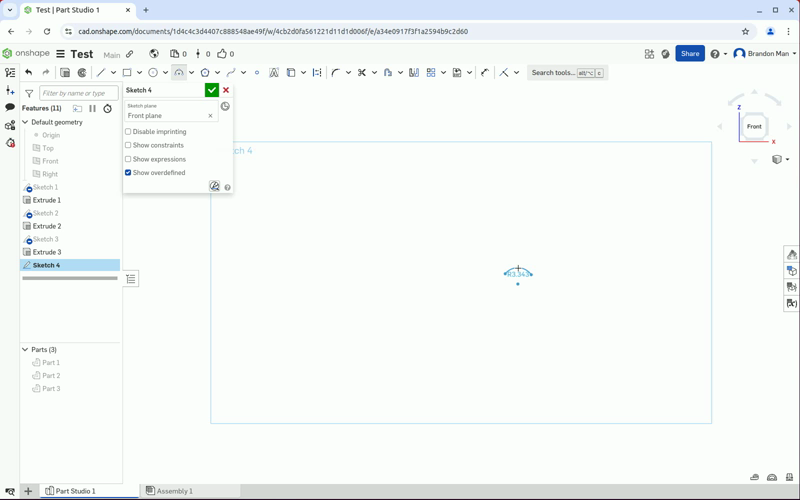
click(518, 267)
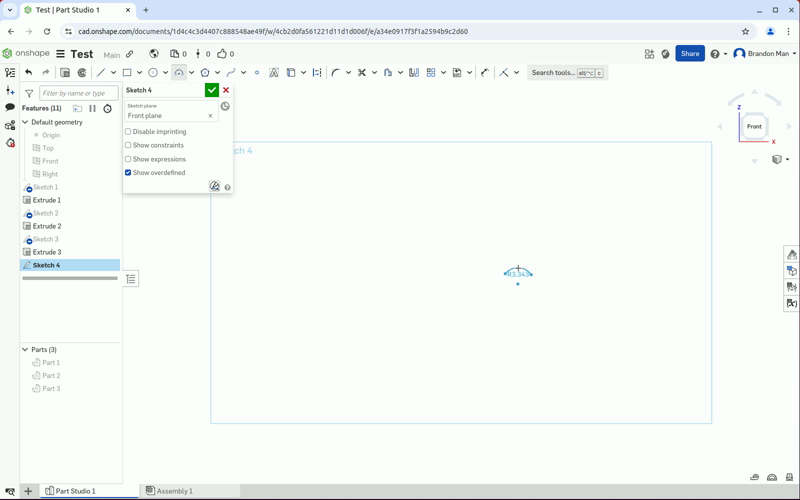
key_up(shift)
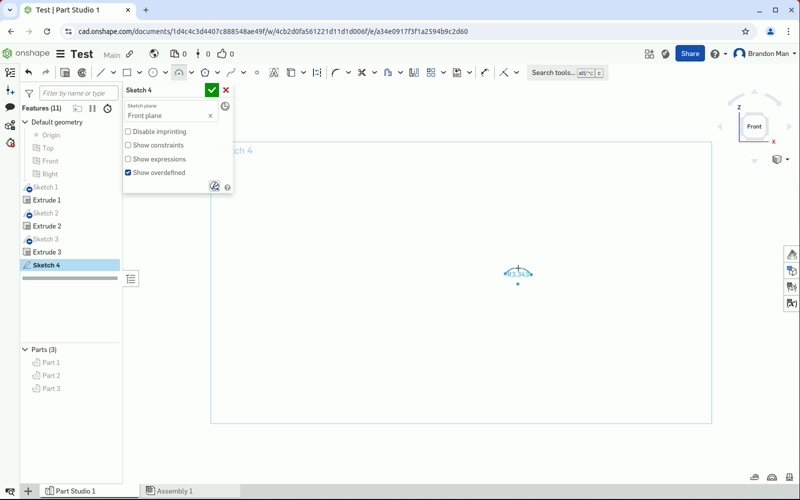
key(esc)
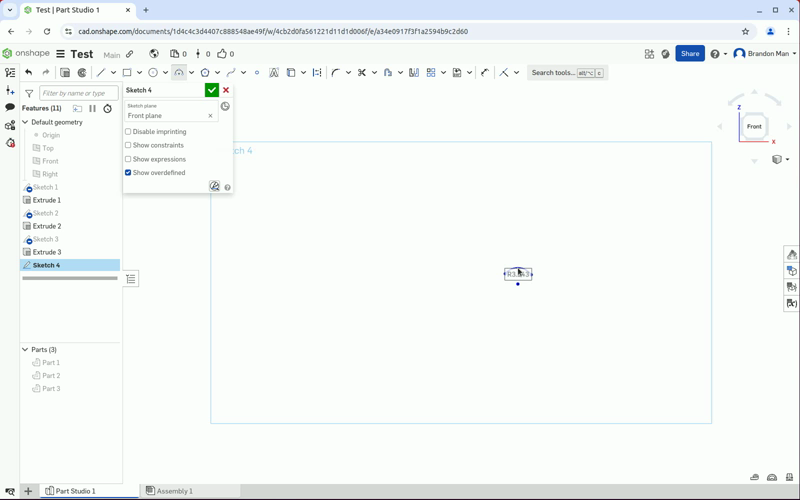
key(l)
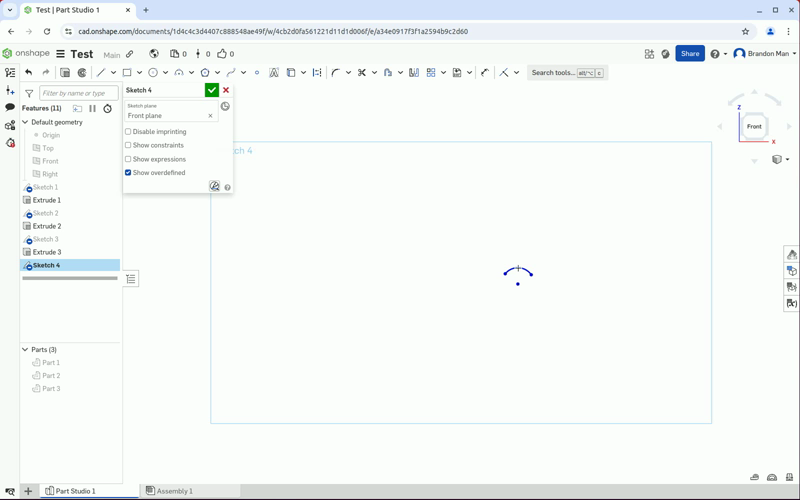
mouse_move(531, 274)
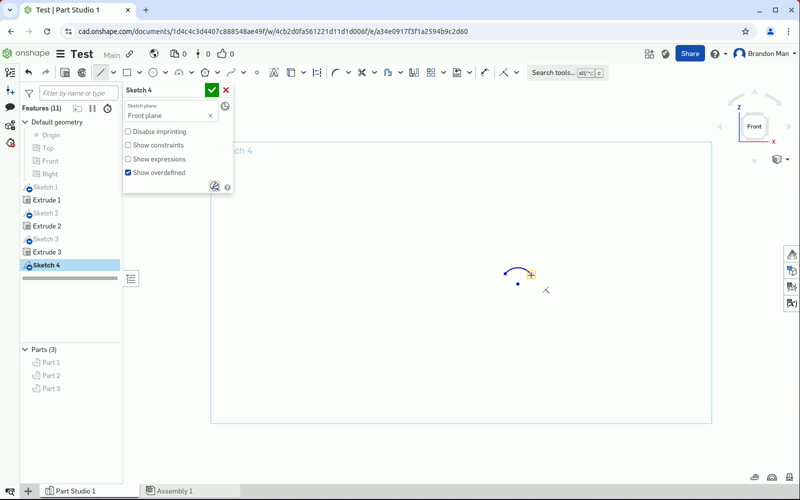
click(531, 274)
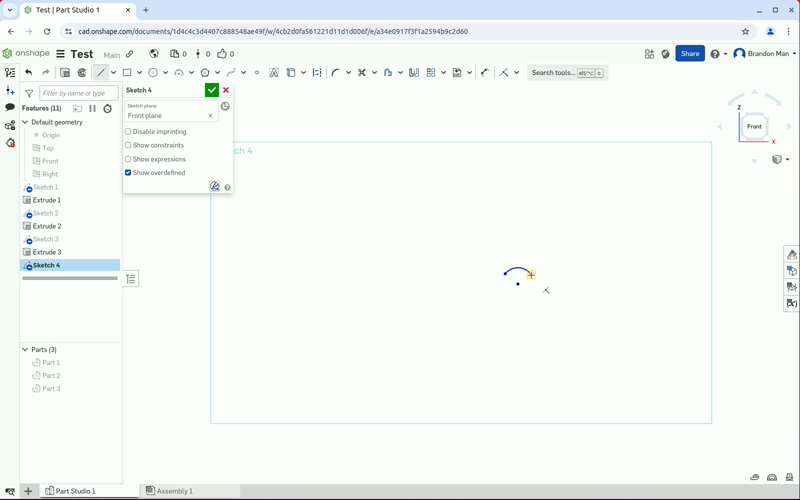
key_down(shift)
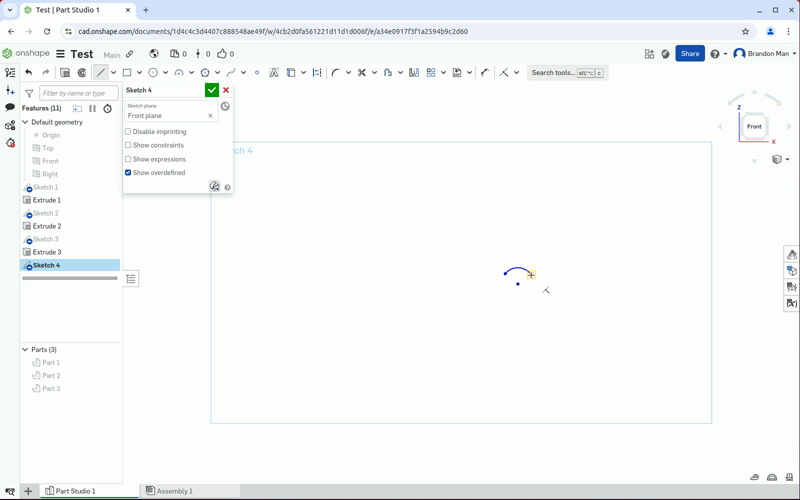
mouse_move(561, 274)
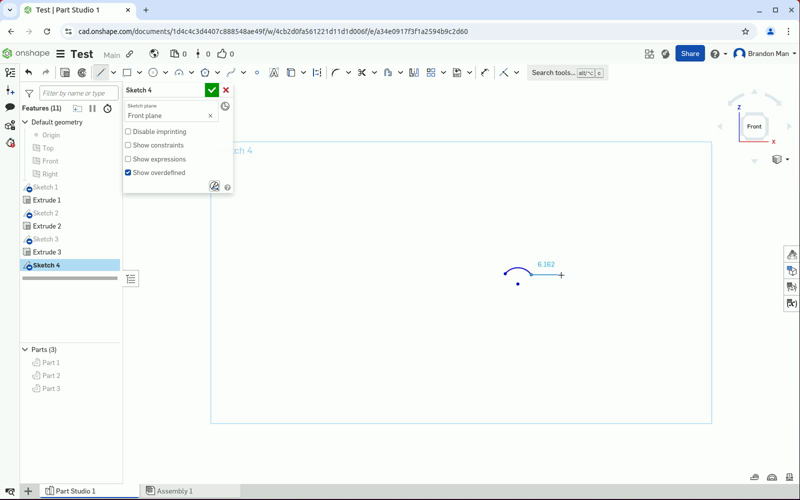
mouse_move(531, 259)
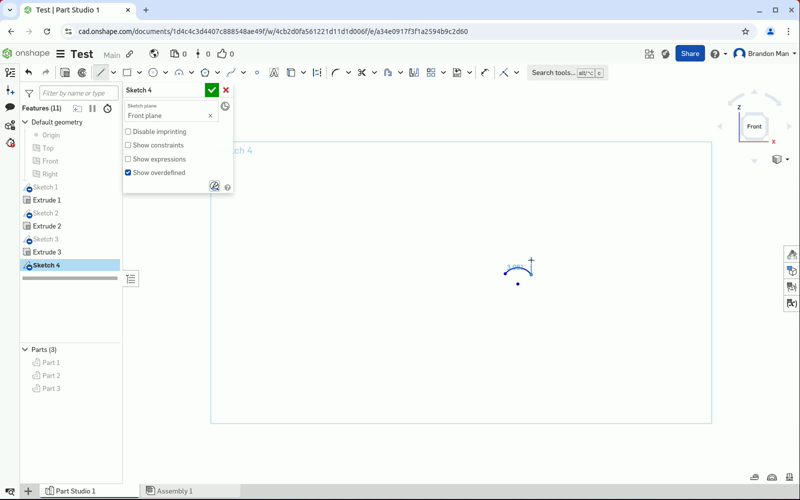
click(531, 259)
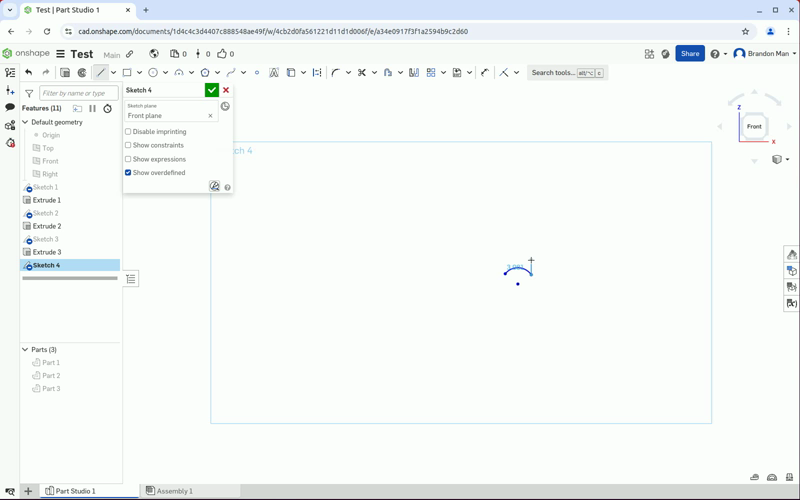
key_up(shift)
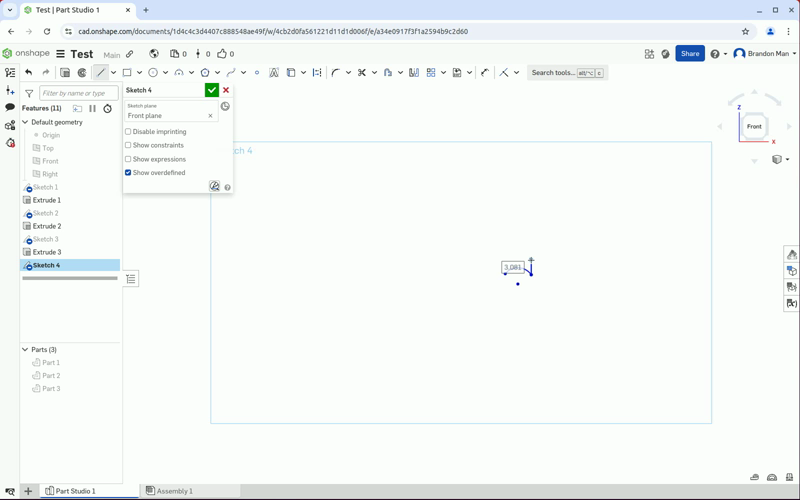
key_down(shift)
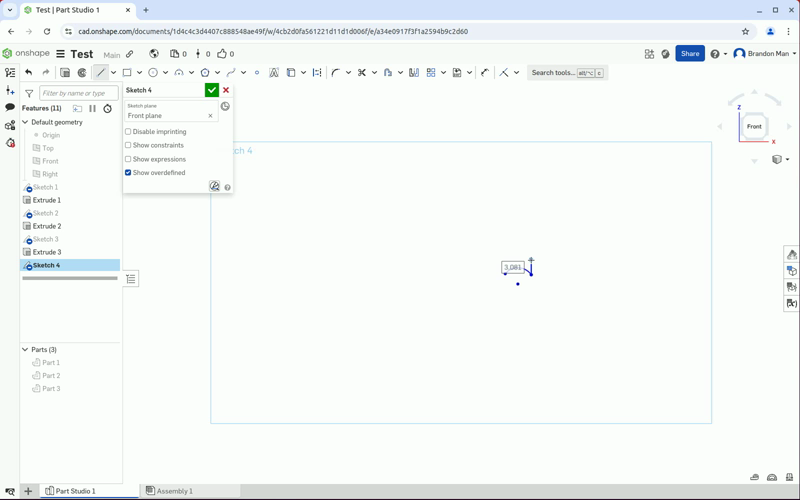
mouse_move(561, 259)
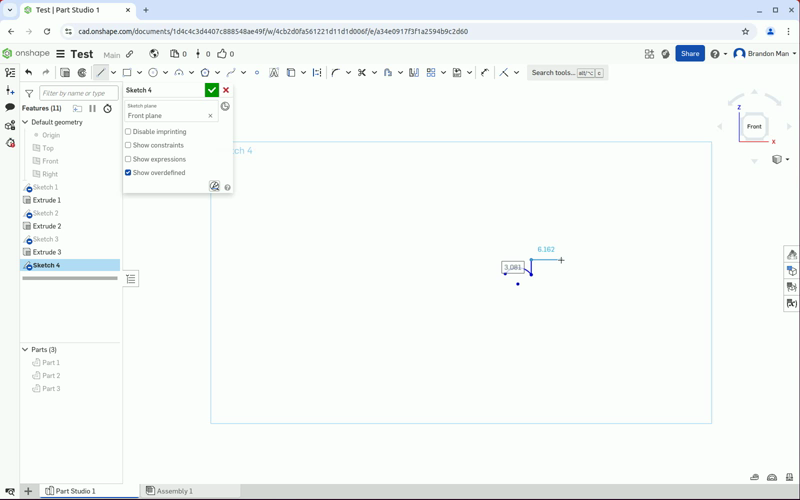
mouse_move(505, 259)
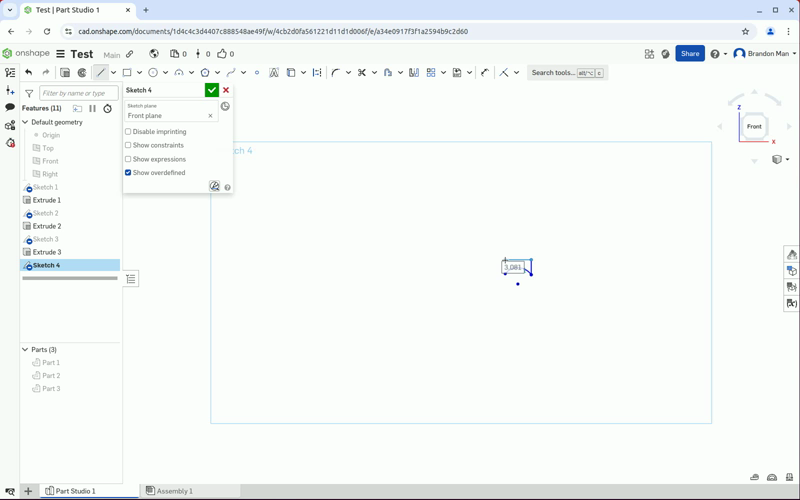
click(505, 259)
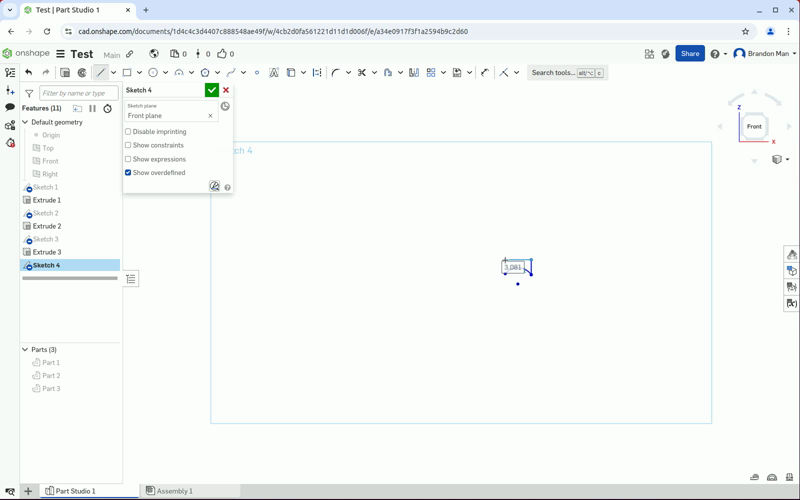
key_up(shift)
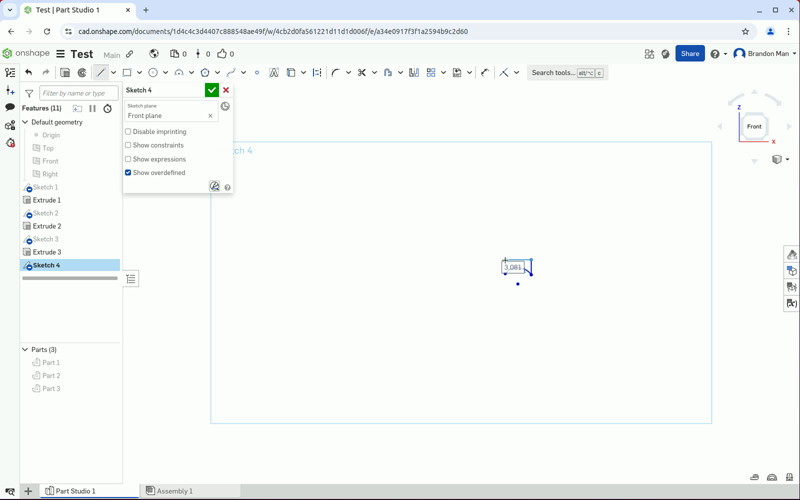
mouse_move(535, 259)
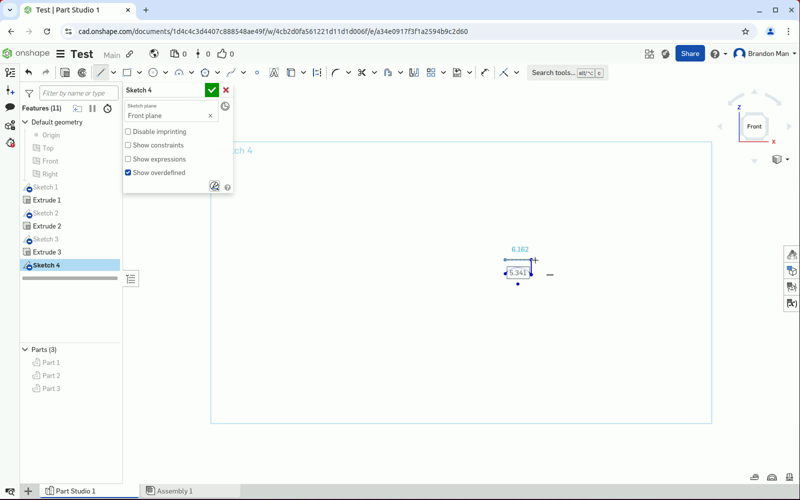
key_down(shift)
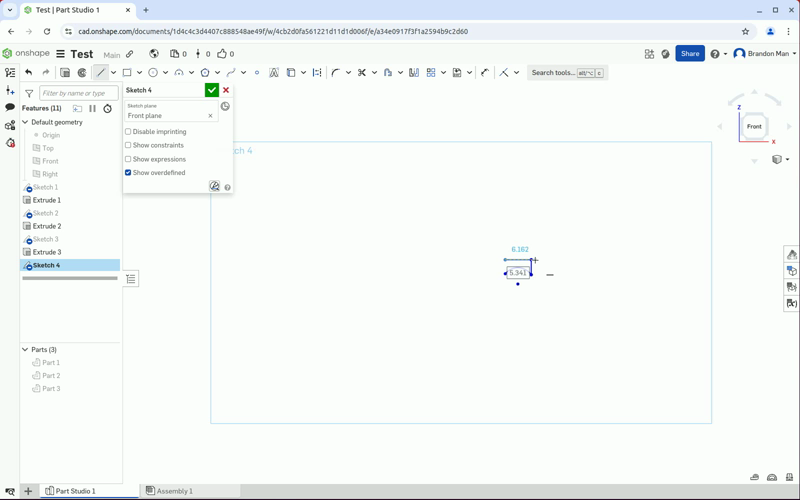
mouse_move(505, 273)
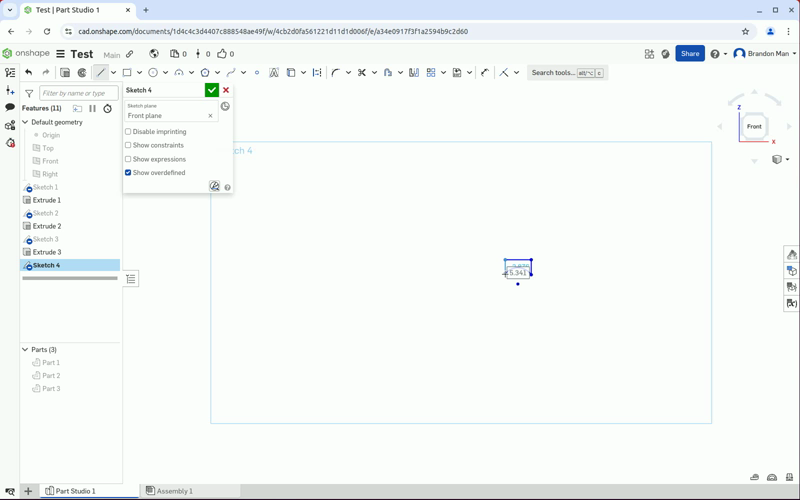
key_up(shift)
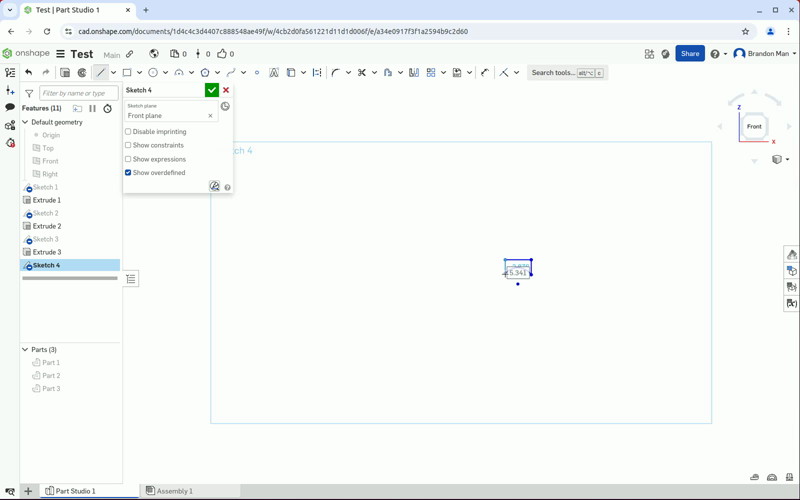
click(505, 273)
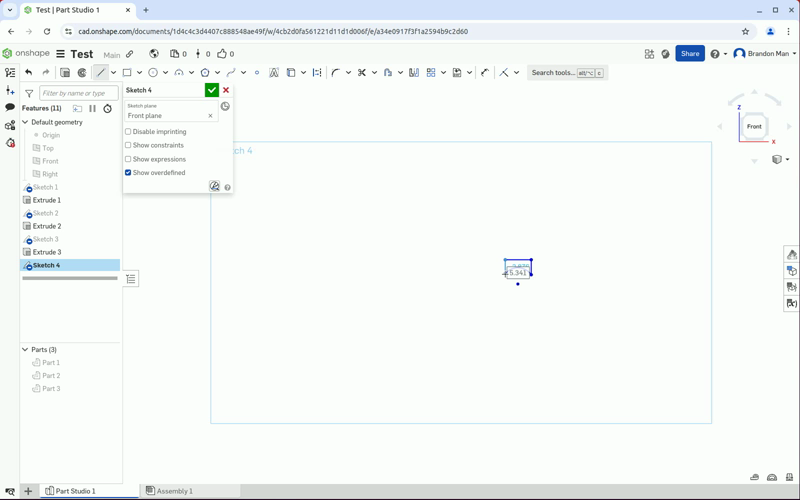
key(esc)
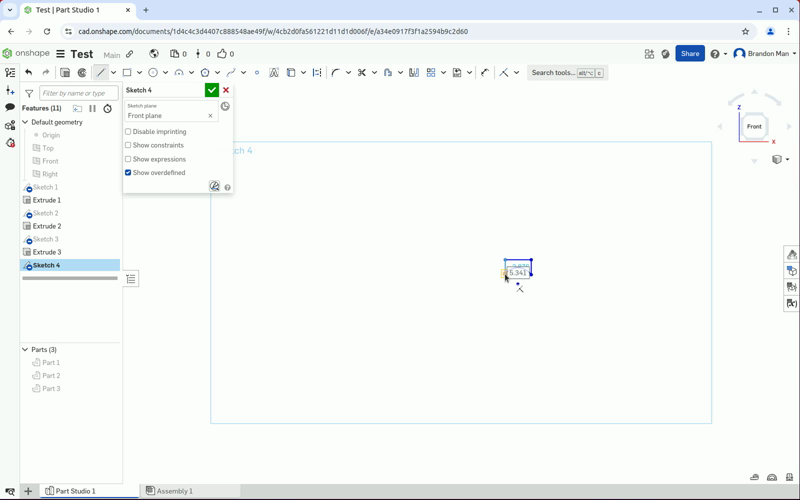
mouse_move(523, 265)
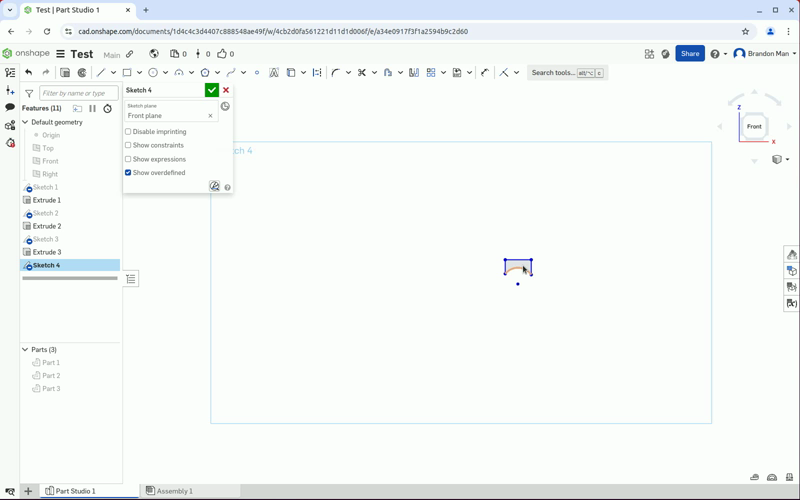
scroll(6)
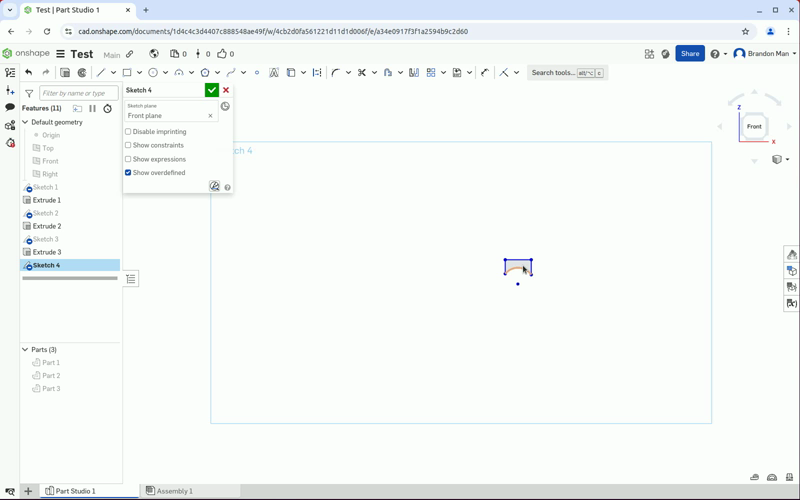
scroll(6)
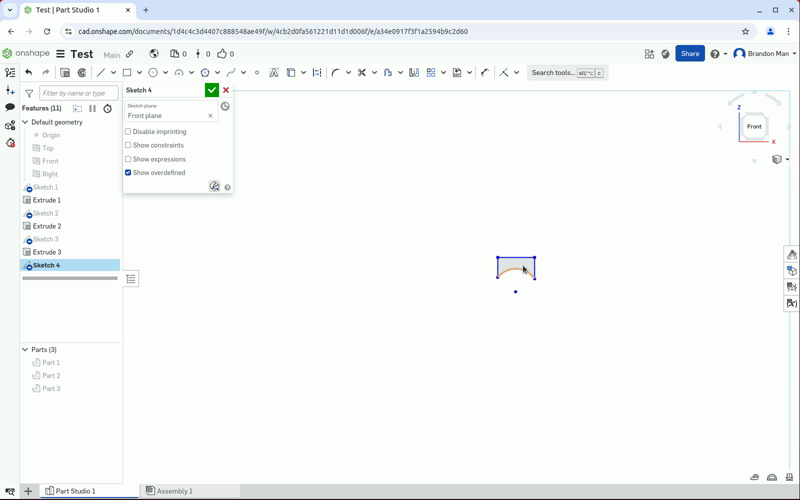
scroll(6)
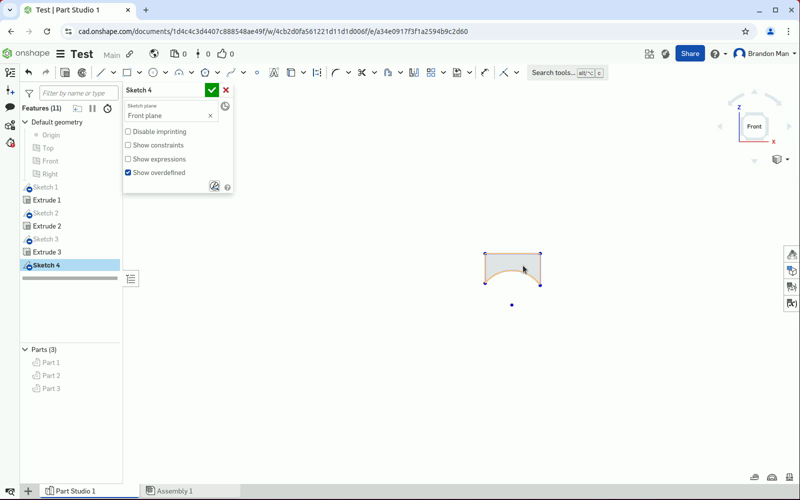
scroll(6)
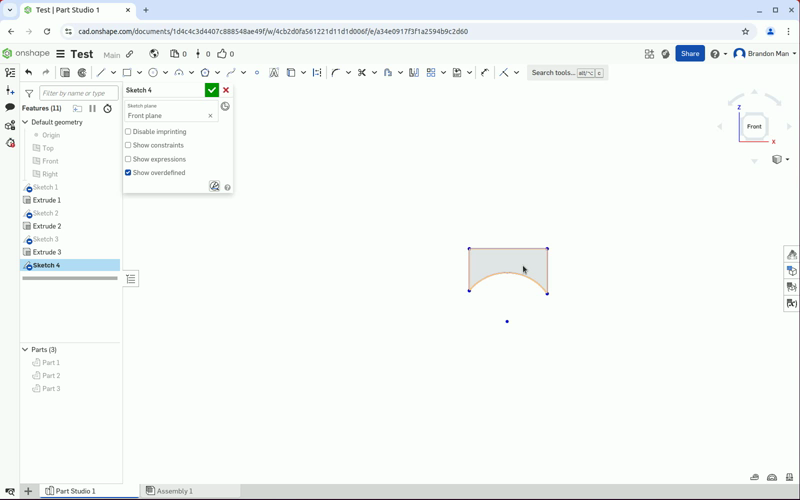
scroll(6)
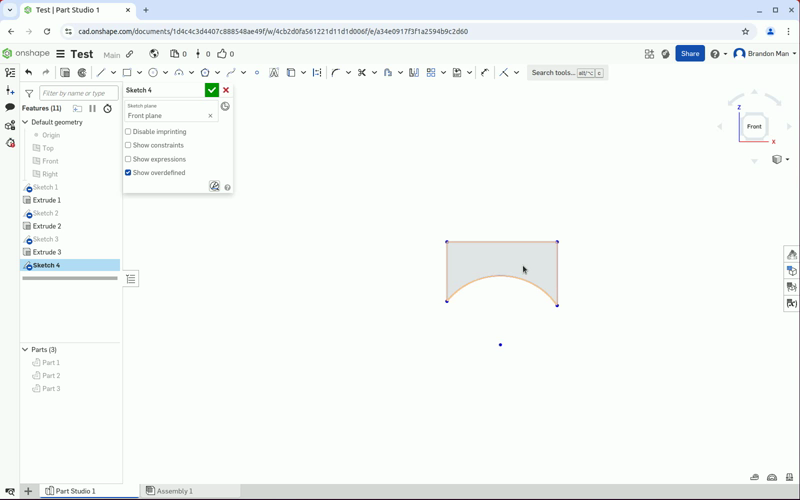
scroll(6)
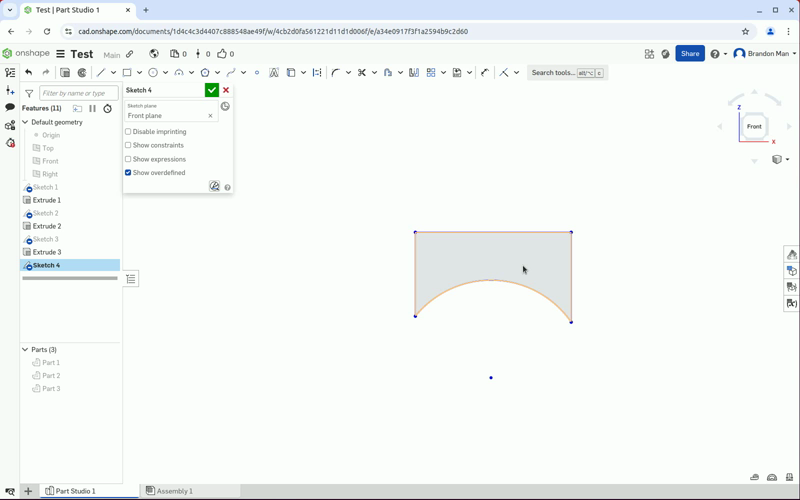
scroll(6)
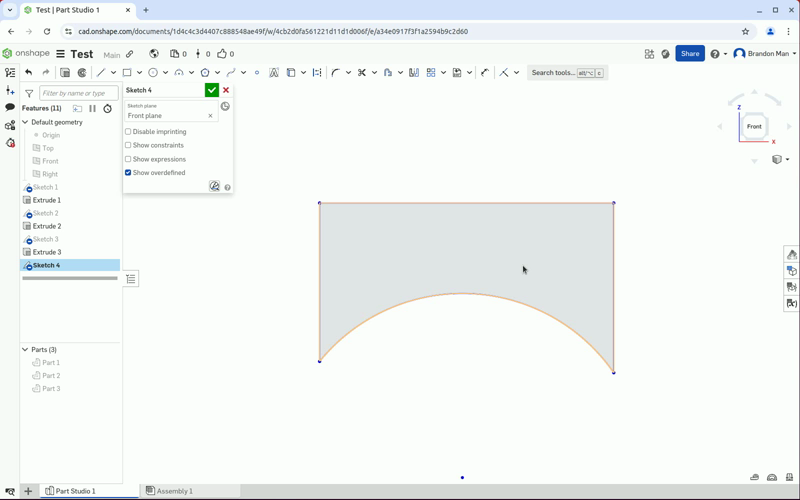
click(523, 265)
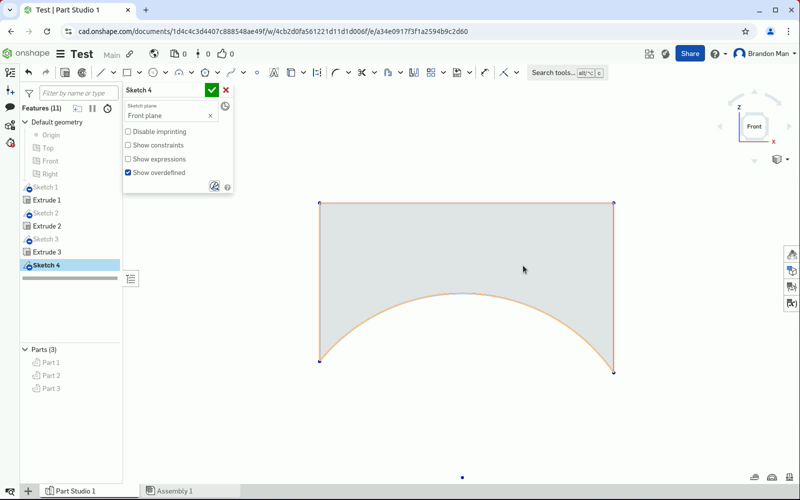
scroll(-6)
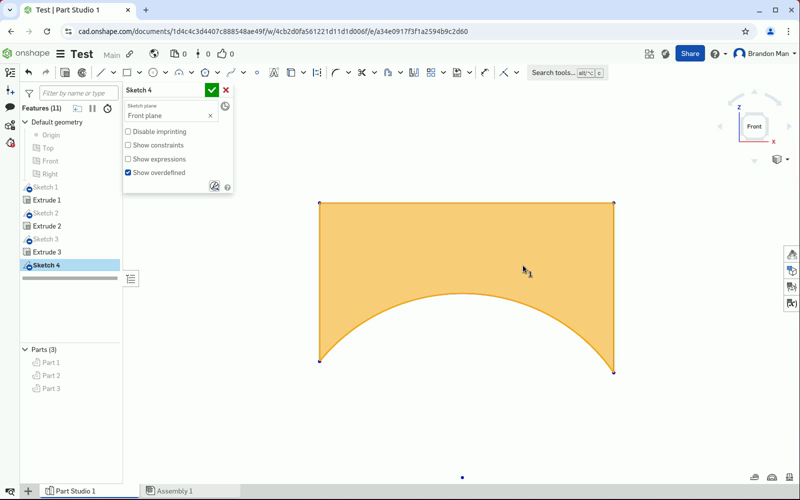
scroll(-6)
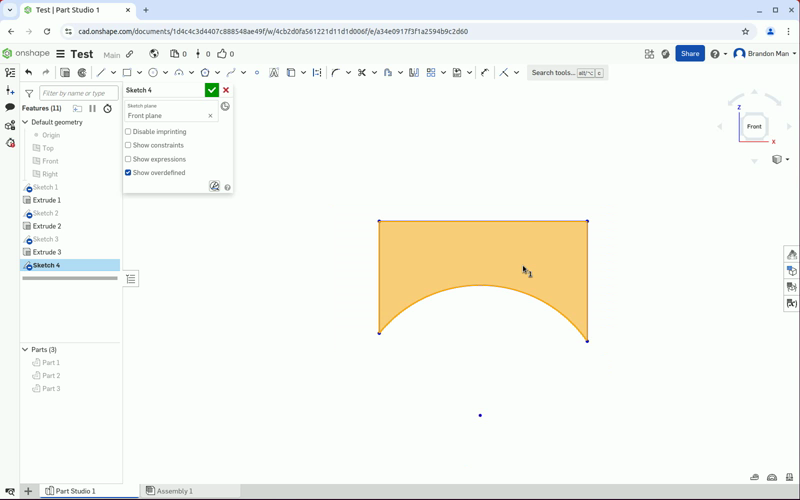
scroll(-6)
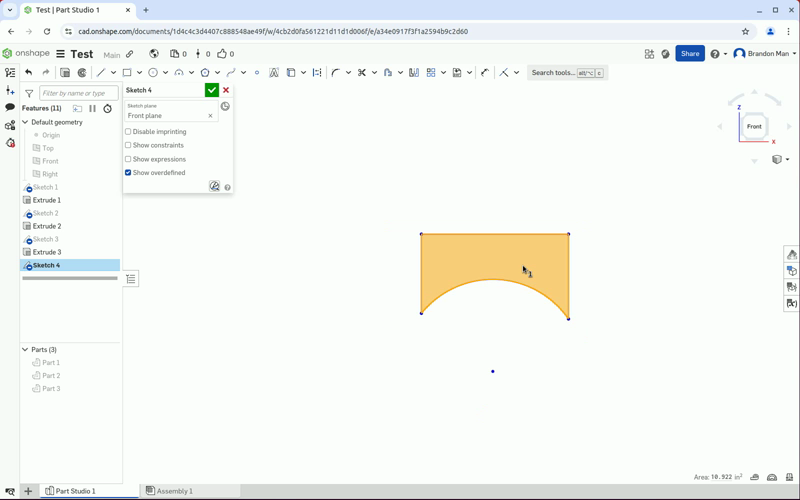
scroll(-6)
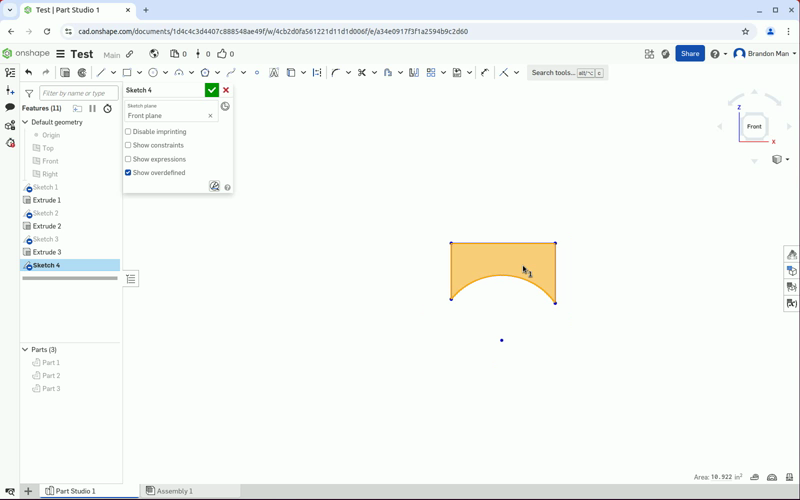
scroll(-6)
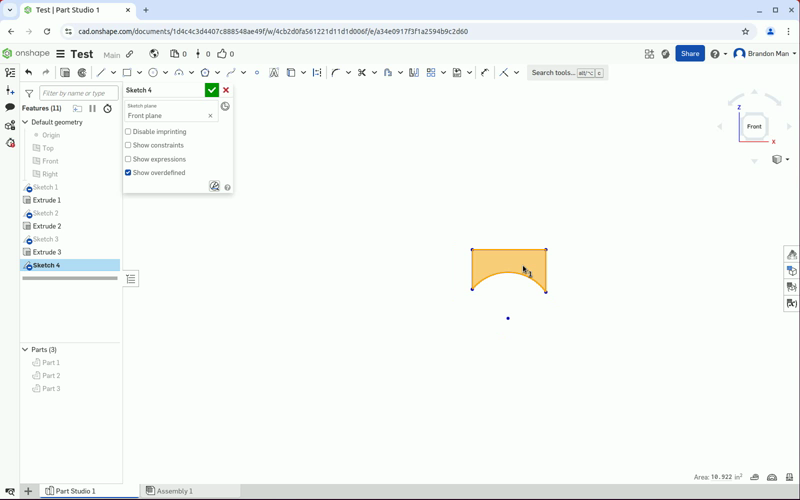
scroll(-6)
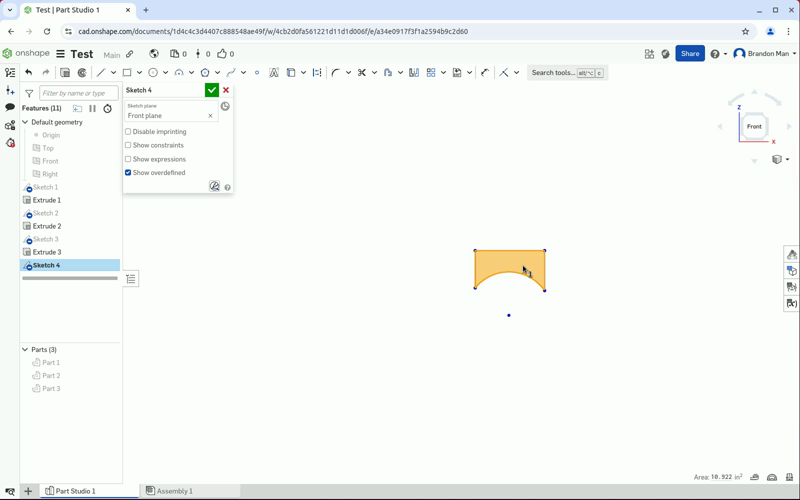
scroll(-6)
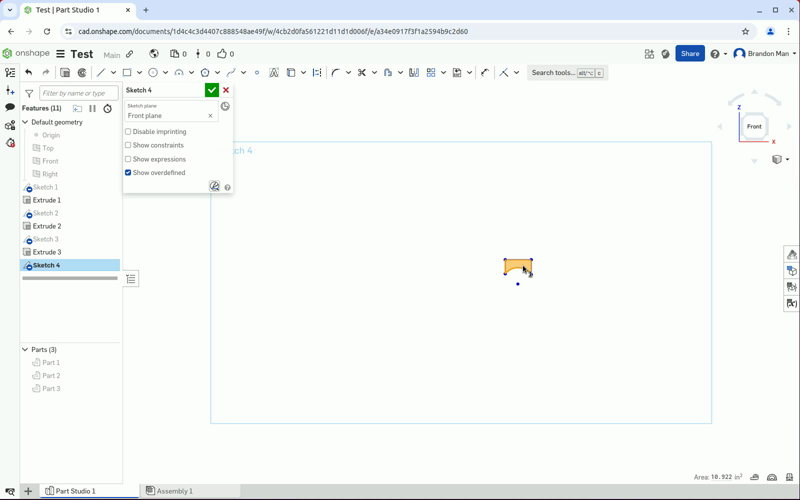
mouse_move(73, 352)
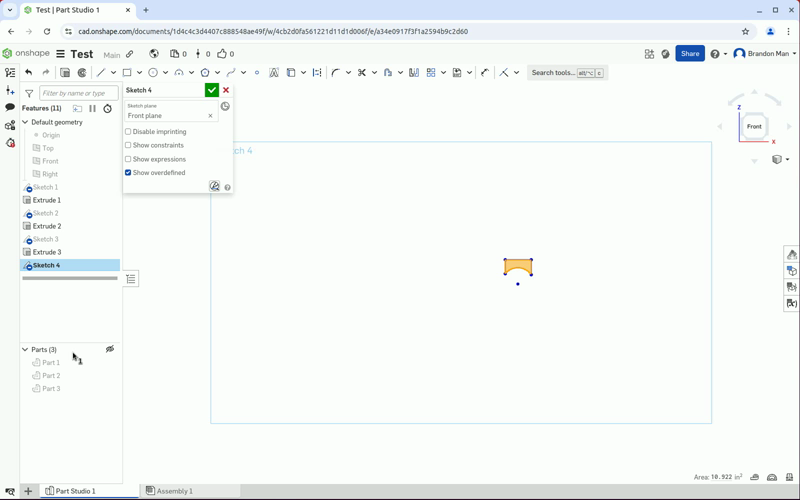
key(shift+y)
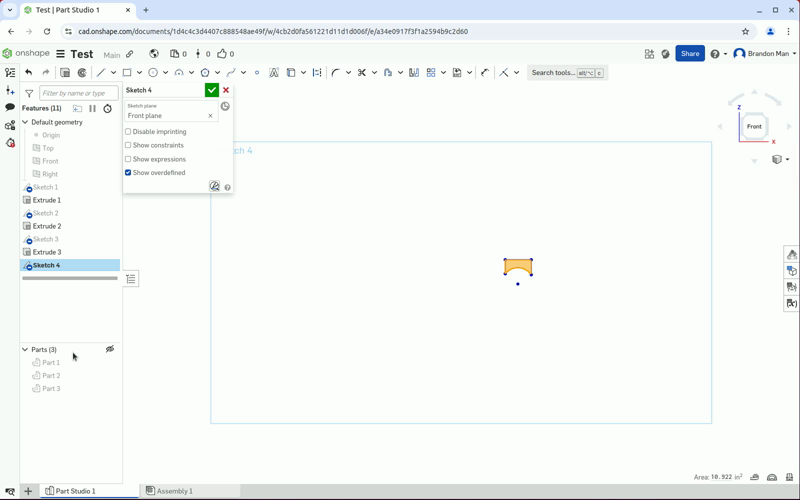
key(shift+e)
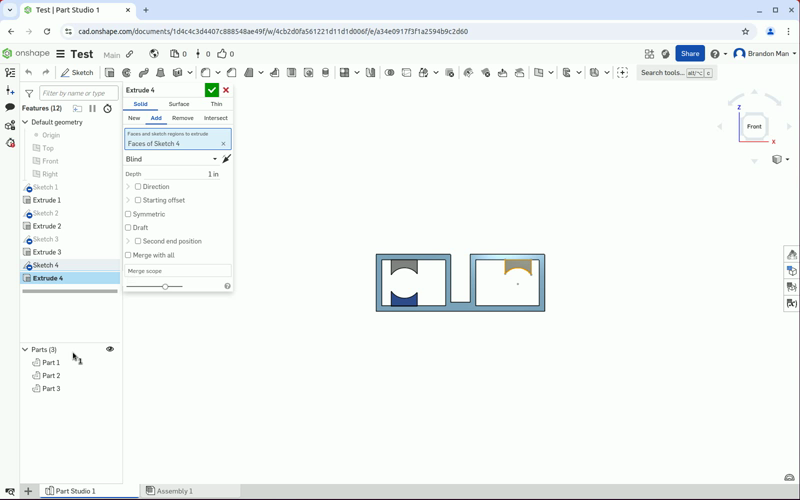
mouse_move(143, 106)
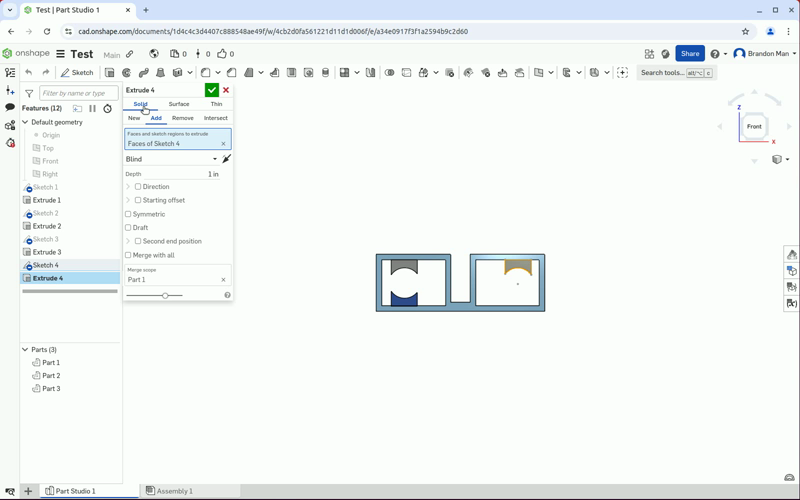
click(143, 106)
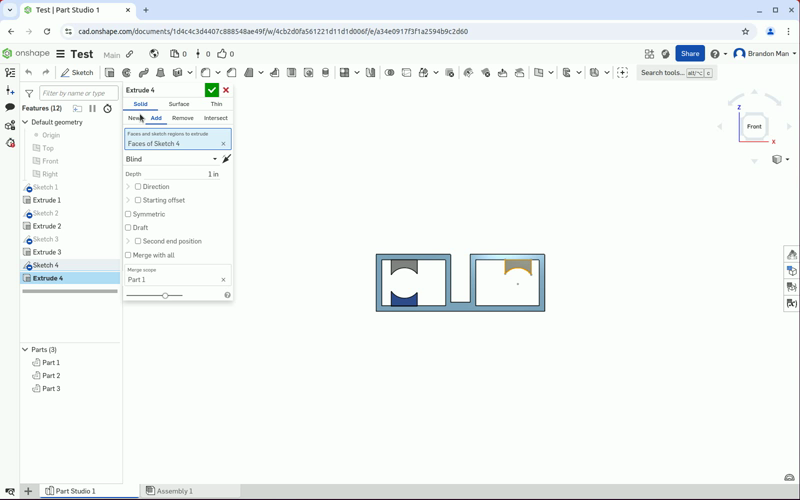
mouse_move(137, 120)
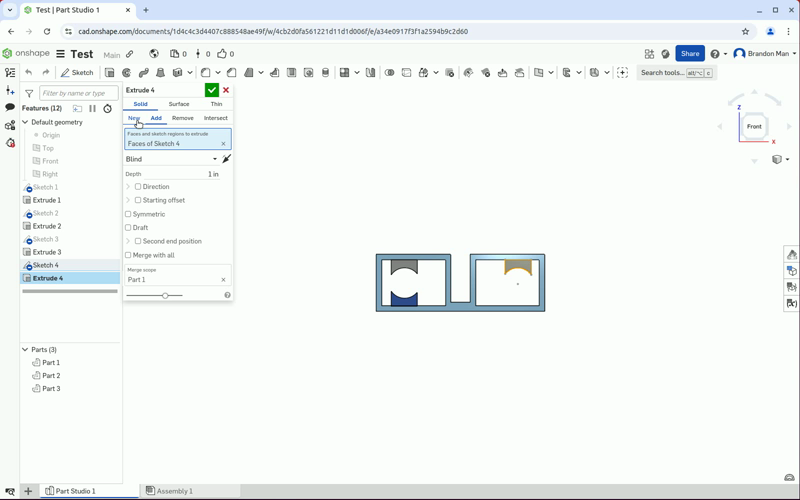
click(137, 120)
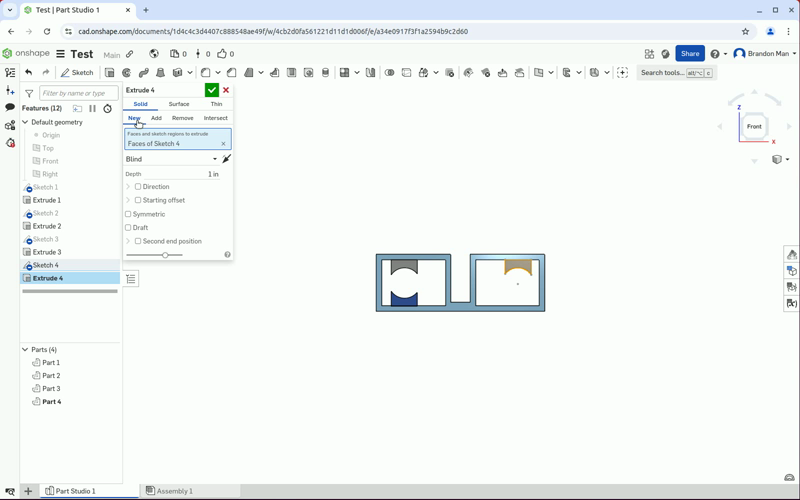
key(tab, 4)
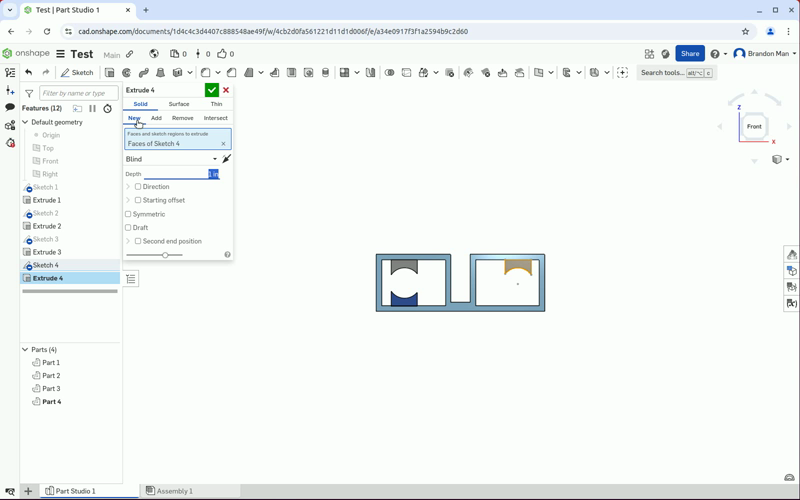
text(23.108)
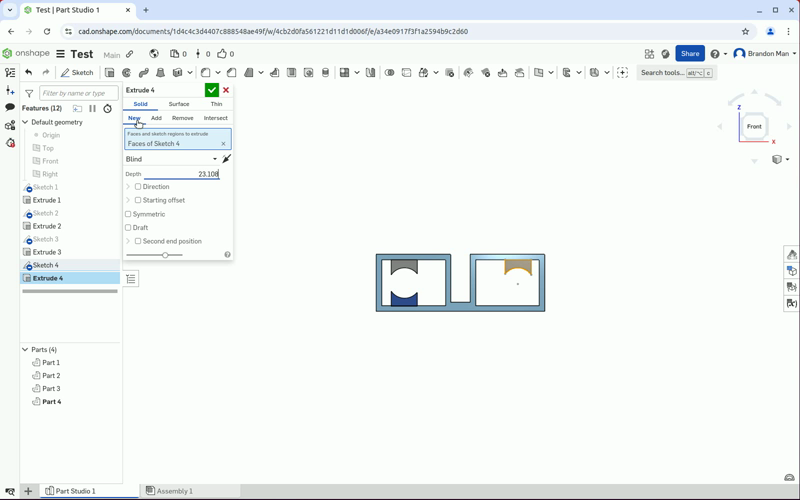
key(enter)
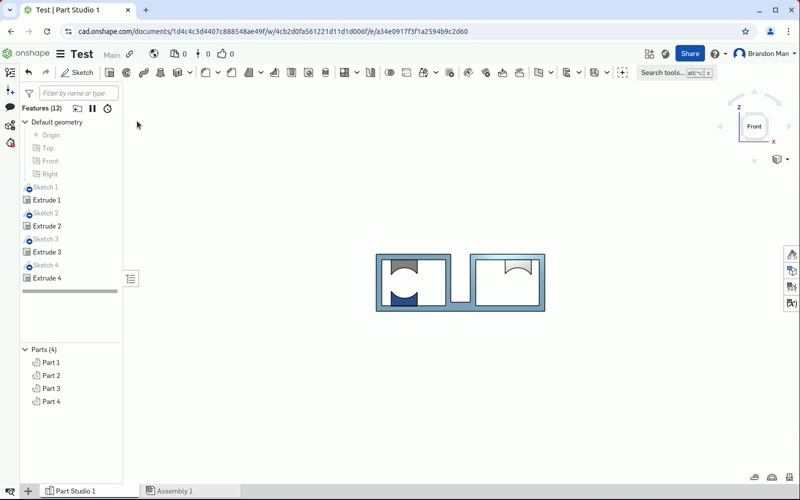
key(shift+h)
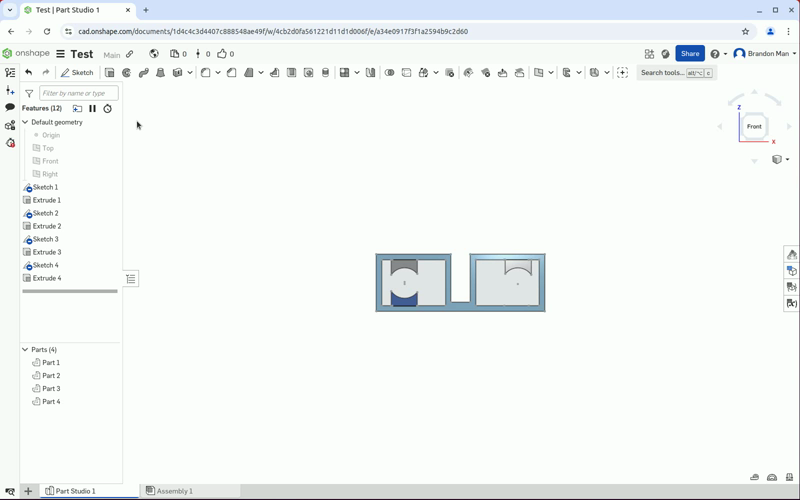
key(shift+h)
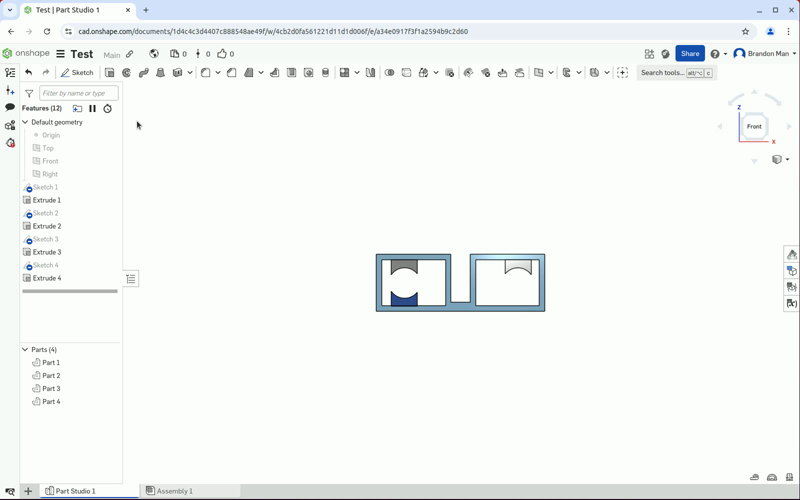
mouse_move(73, 189)
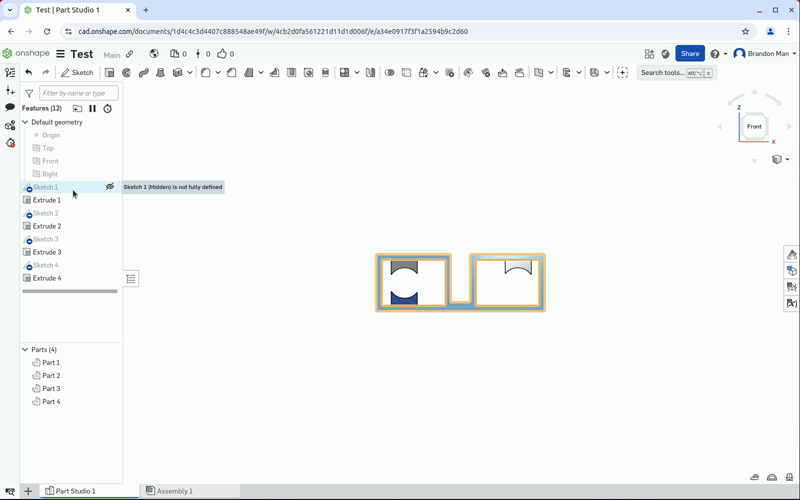
click(73, 189)
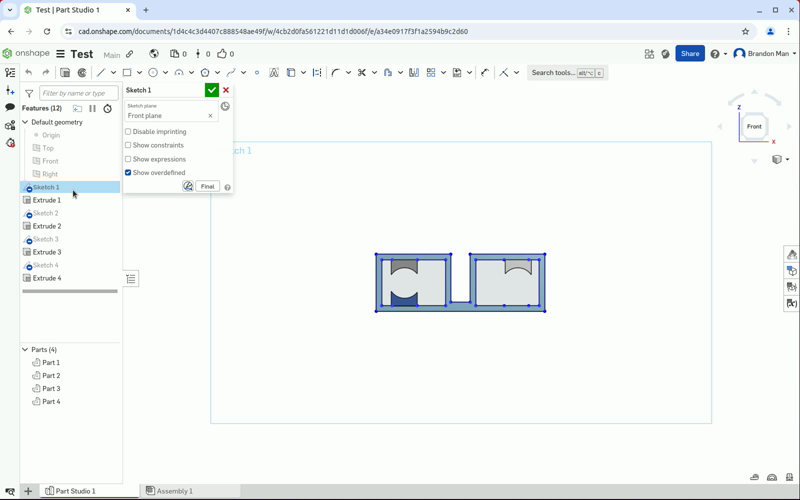
mouse_move(229, 92)
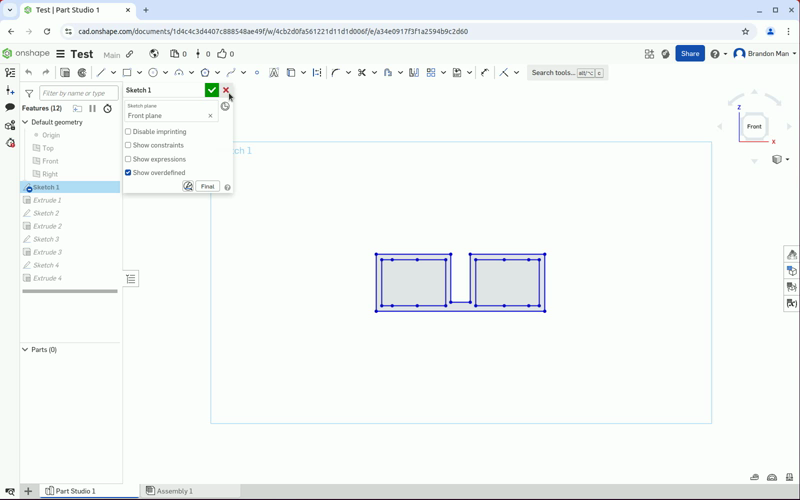
click(229, 92)
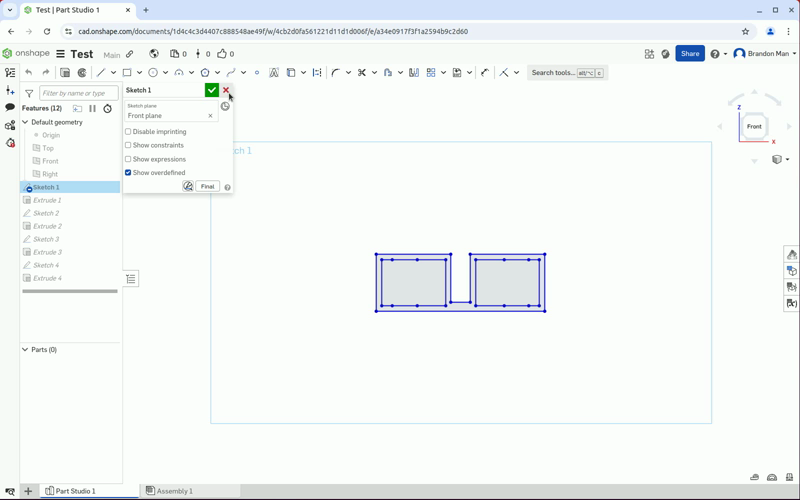
key(shift+s)
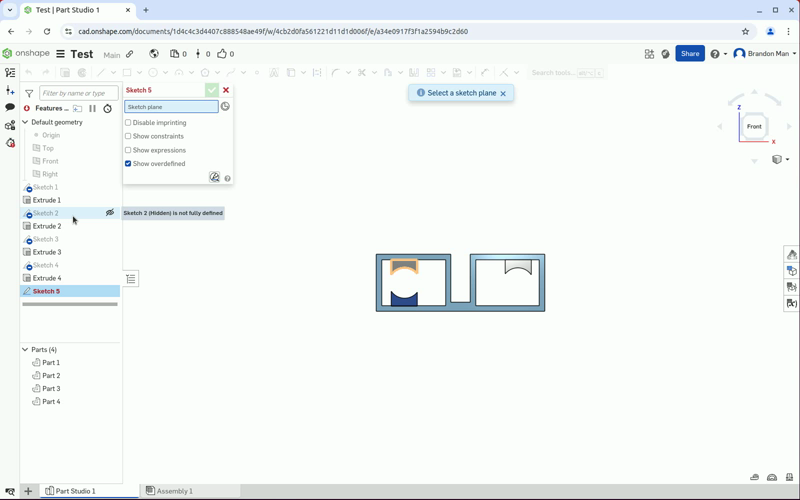
scroll(3)
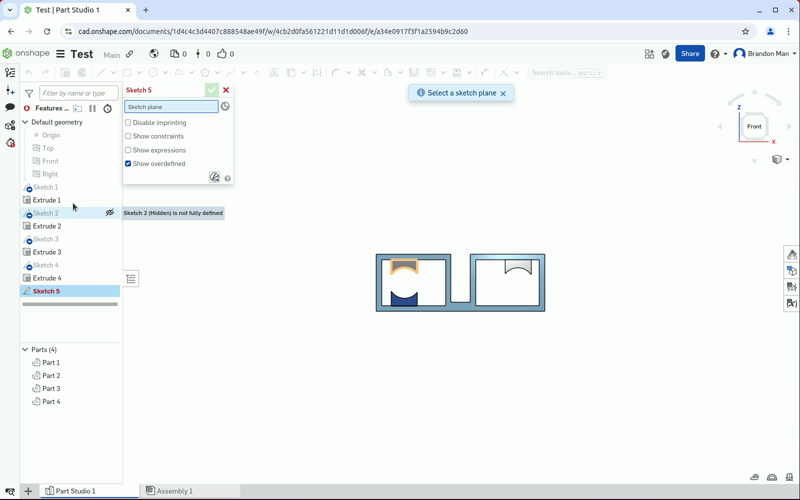
mouse_move(73, 163)
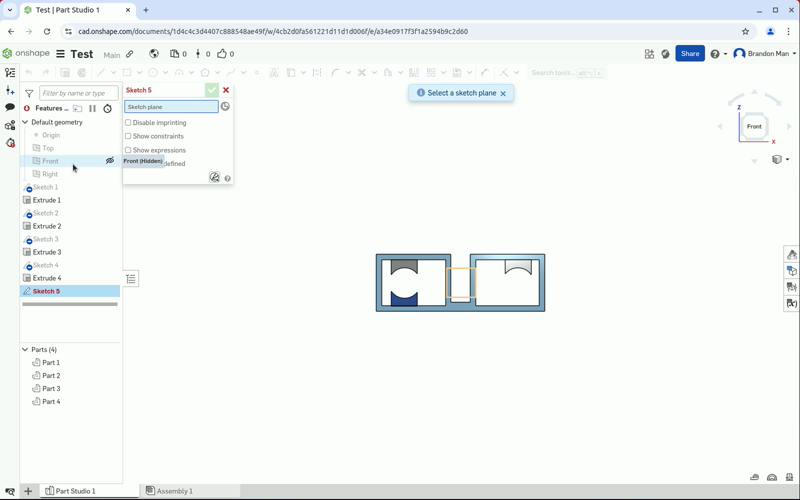
click(73, 163)
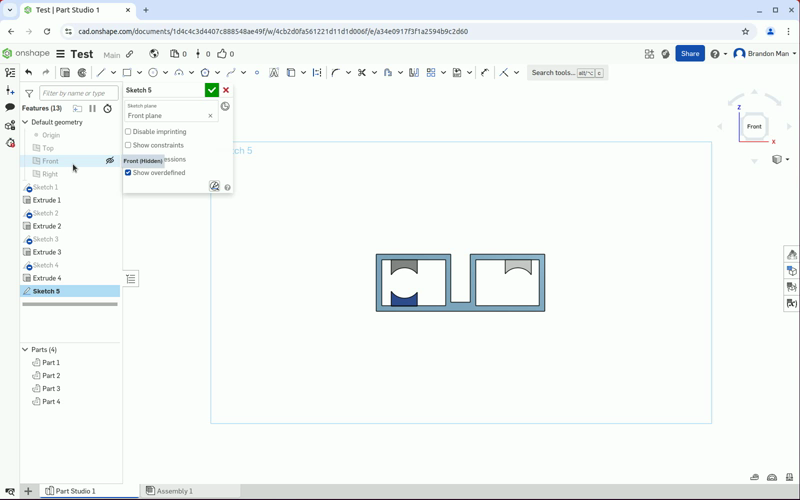
mouse_move(73, 352)
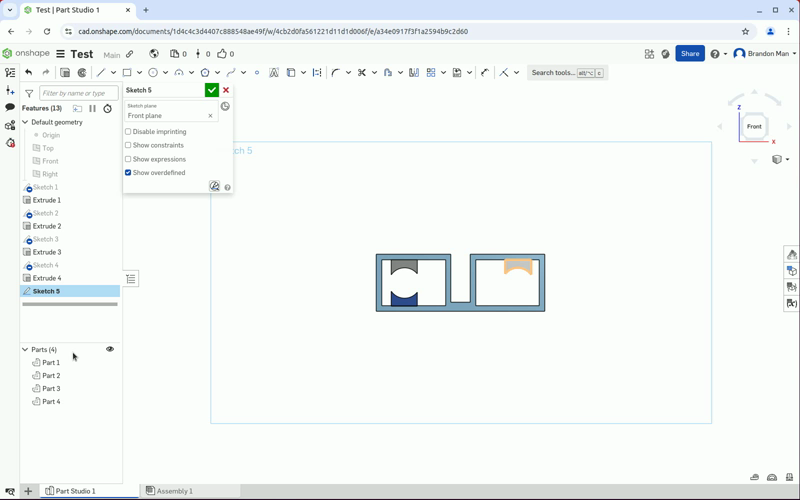
key(y)
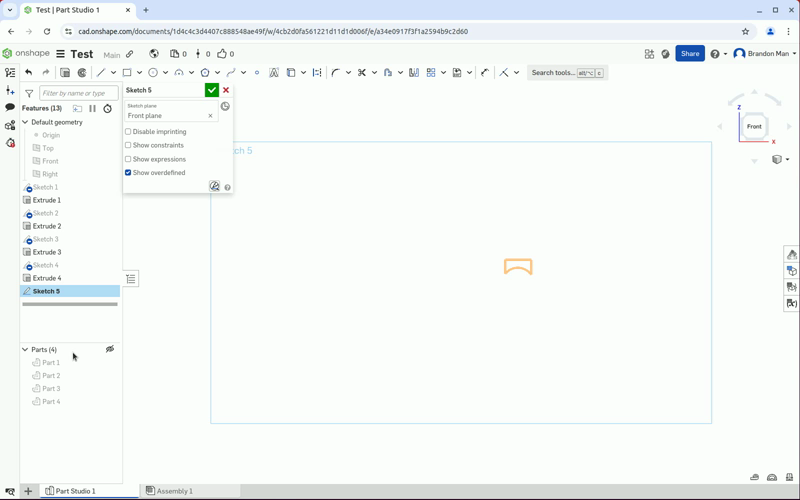
key(l)
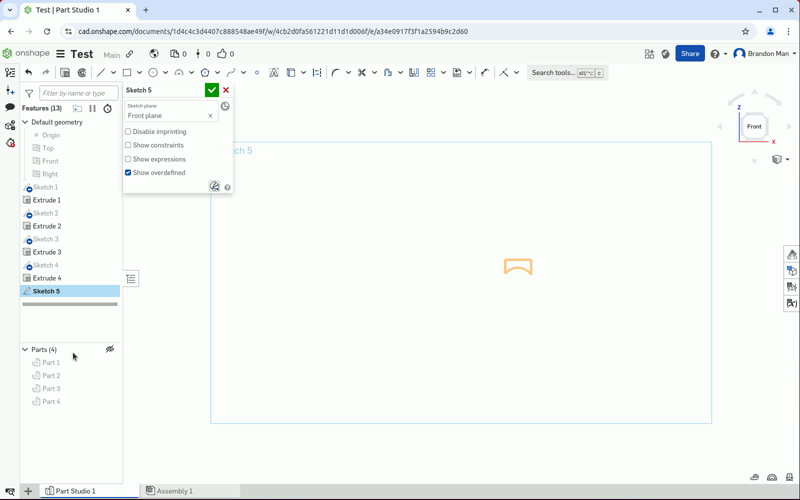
key_down(shift)
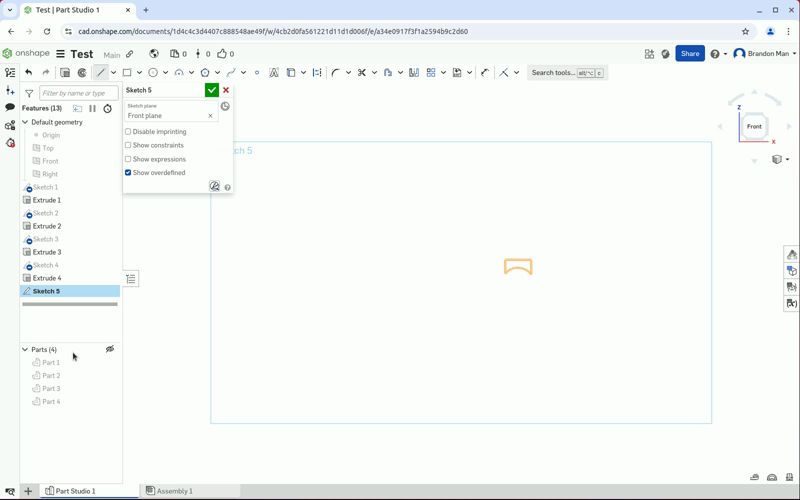
mouse_move(505, 306)
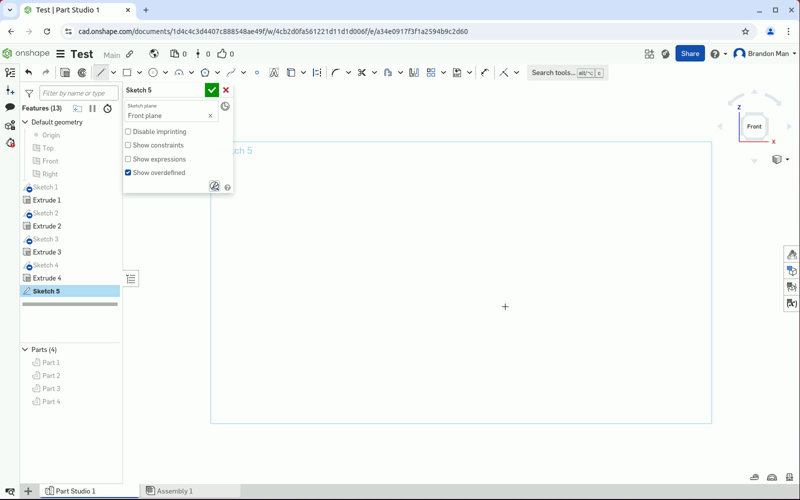
click(505, 306)
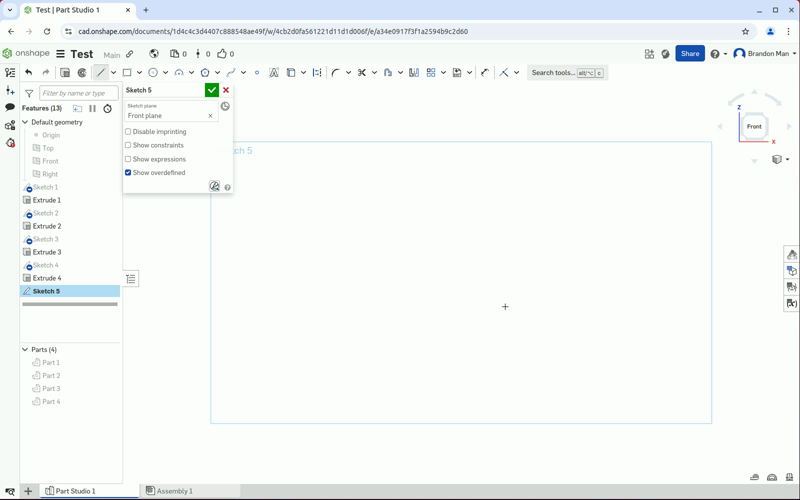
key_up(shift)
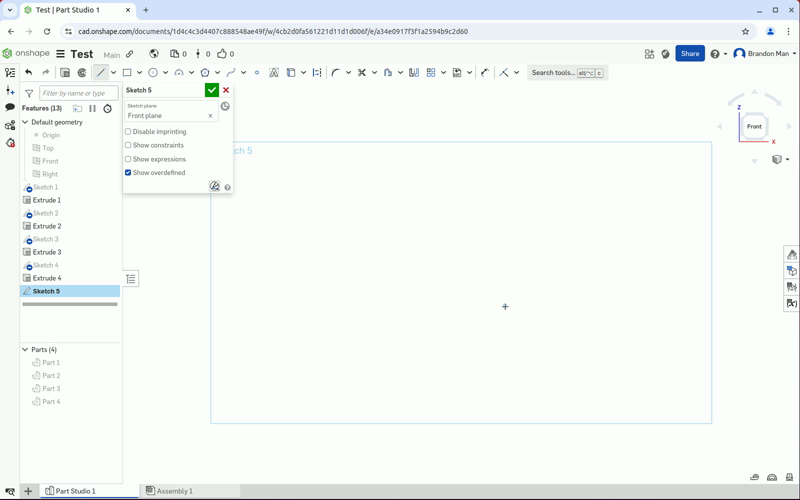
key_down(shift)
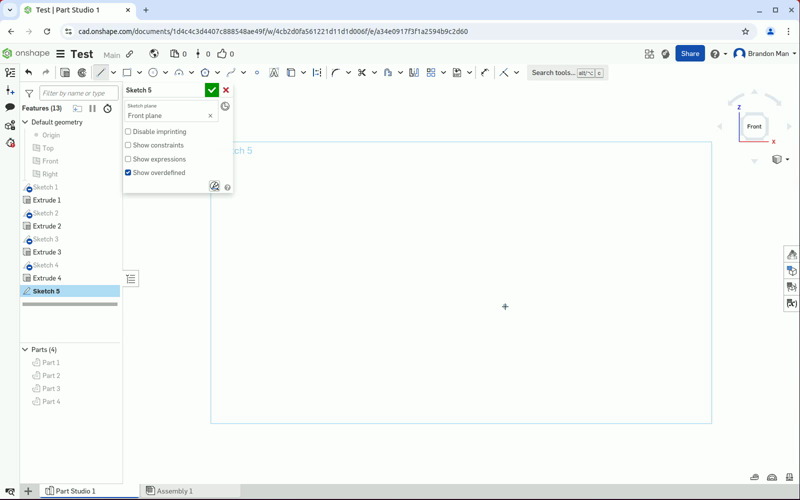
mouse_move(535, 306)
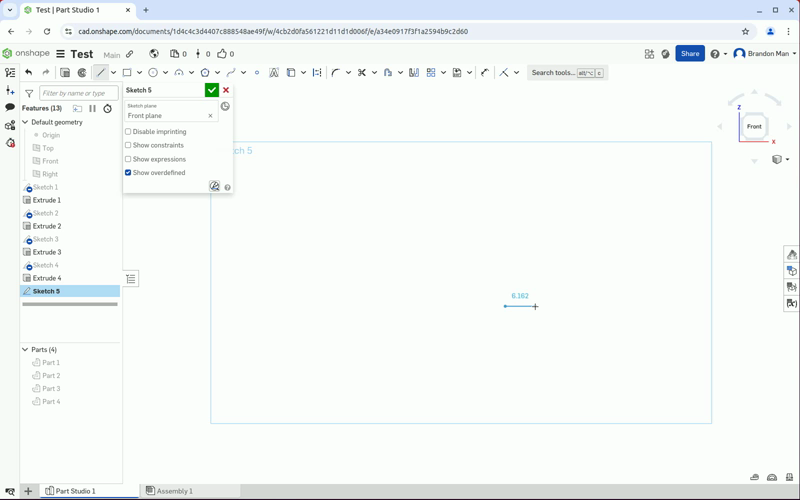
mouse_move(531, 306)
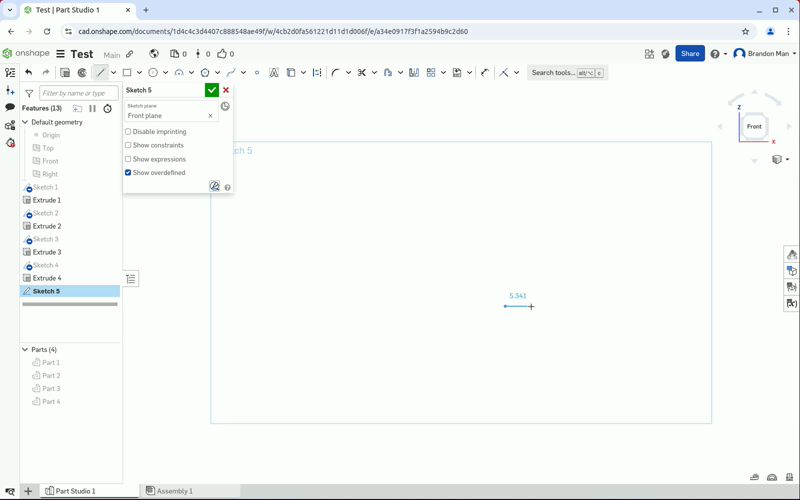
click(531, 306)
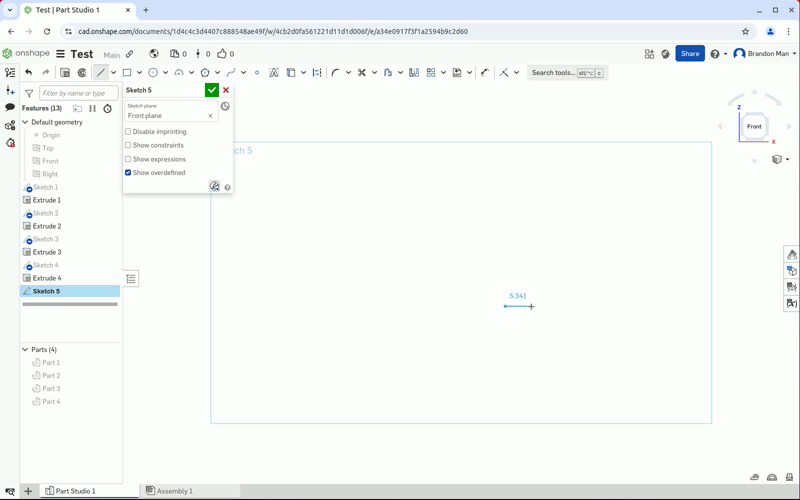
key_up(shift)
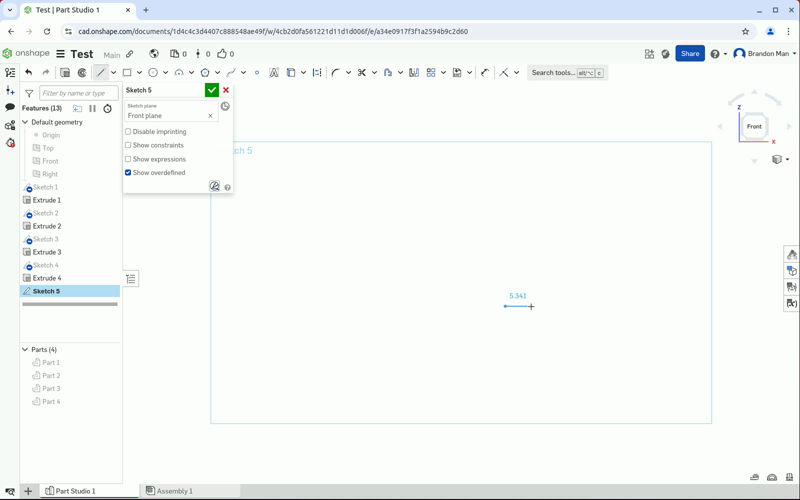
key_down(shift)
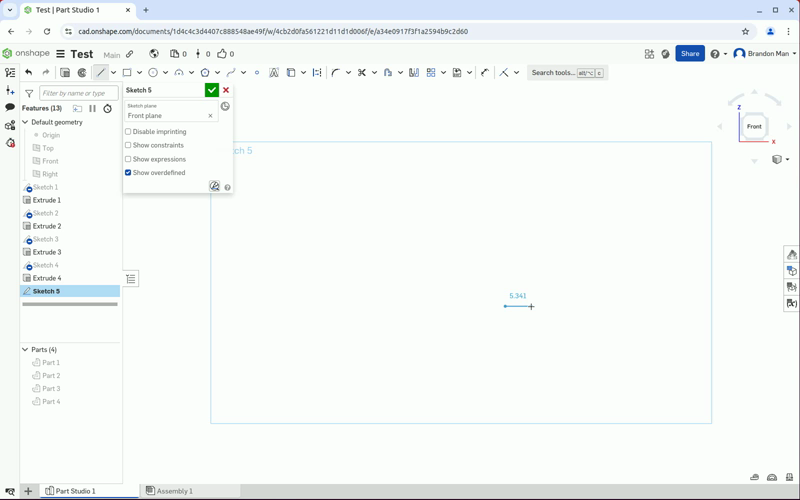
mouse_move(561, 306)
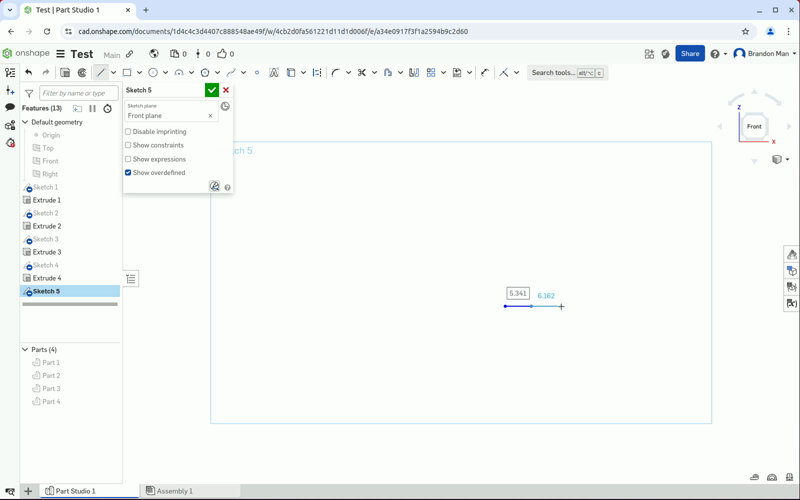
mouse_move(531, 291)
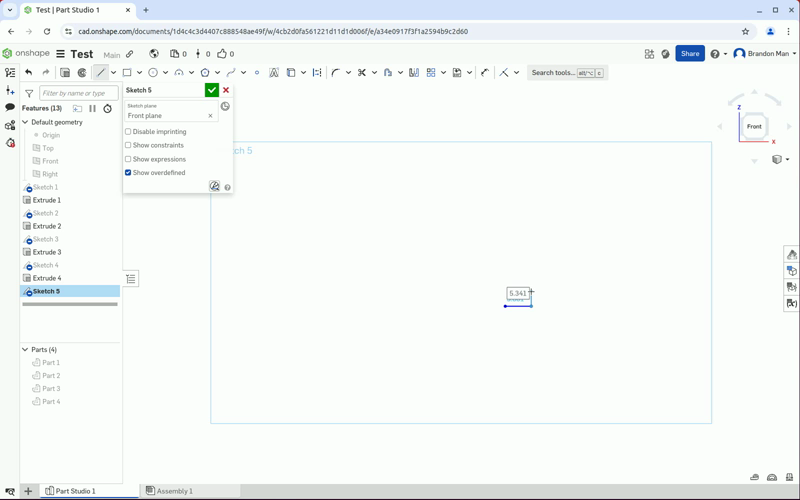
click(531, 291)
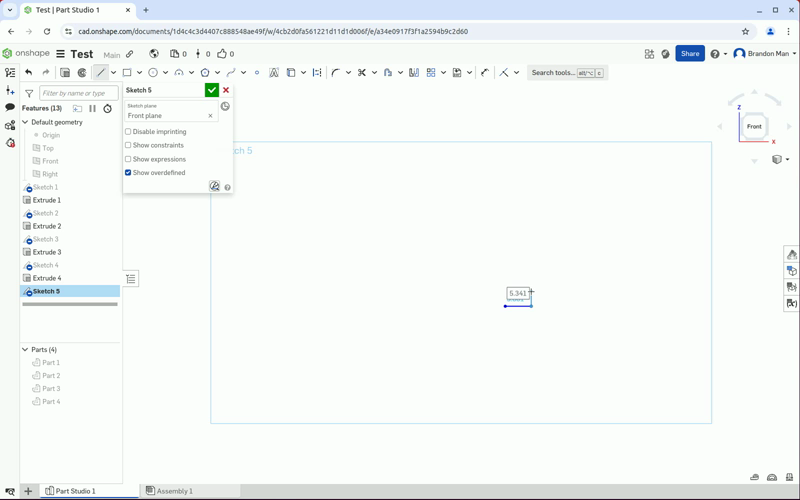
key_up(shift)
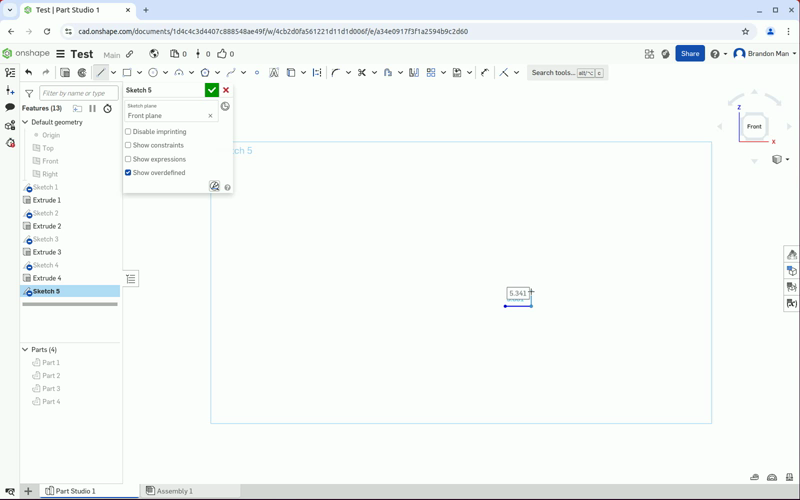
key(esc)
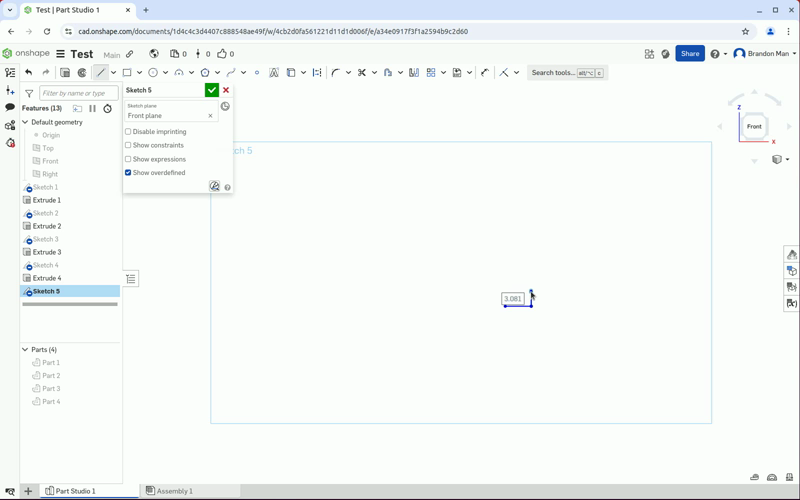
key(a)
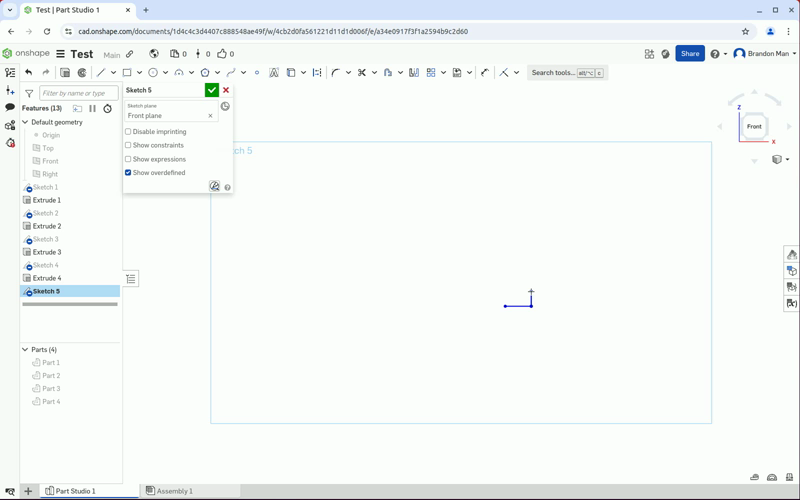
mouse_move(531, 291)
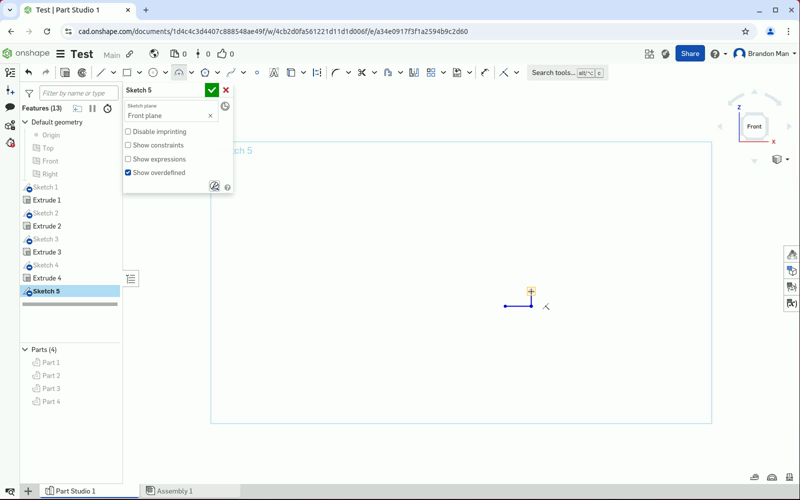
click(531, 291)
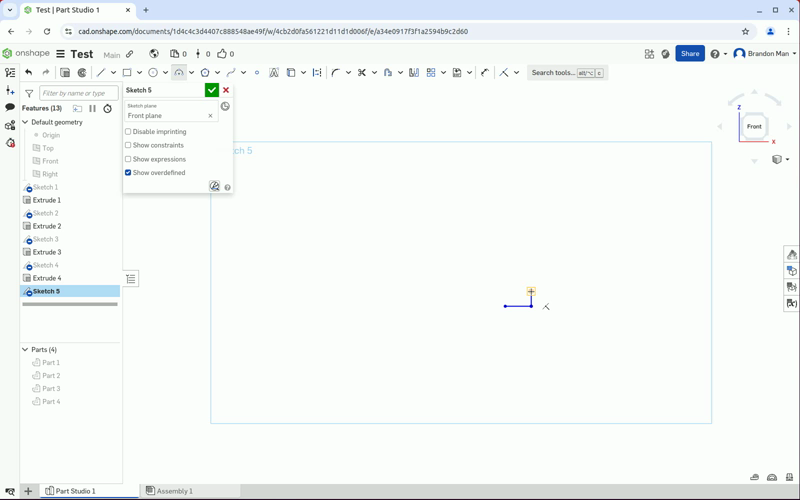
key_down(shift)
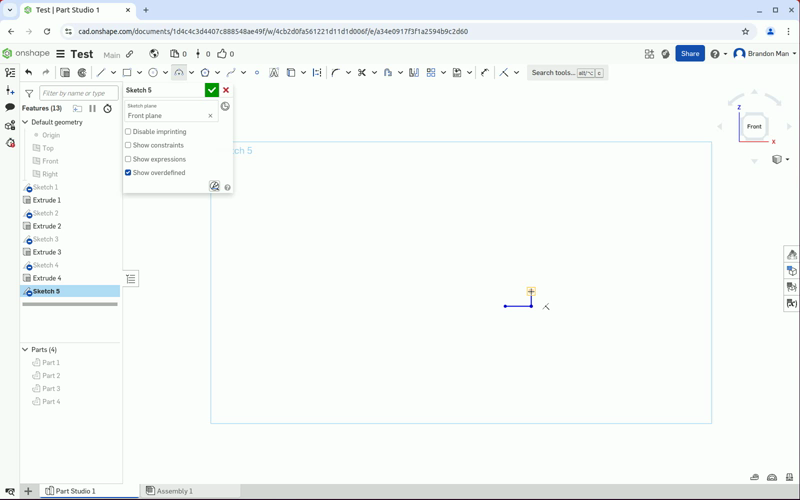
mouse_move(505, 292)
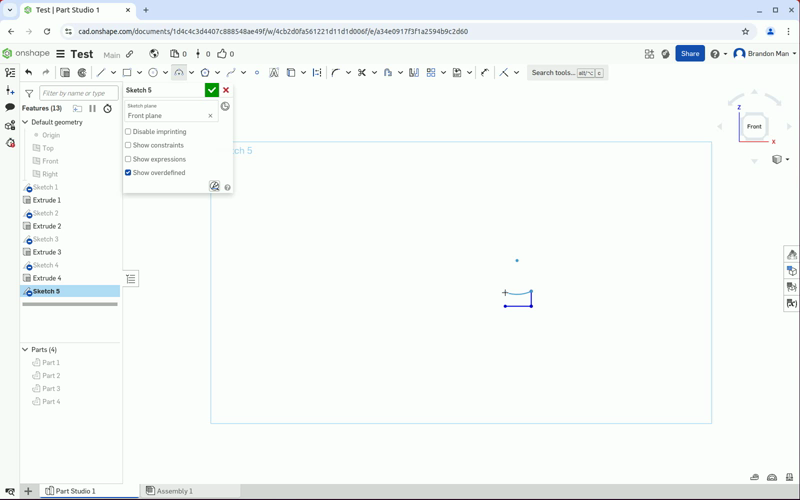
click(505, 292)
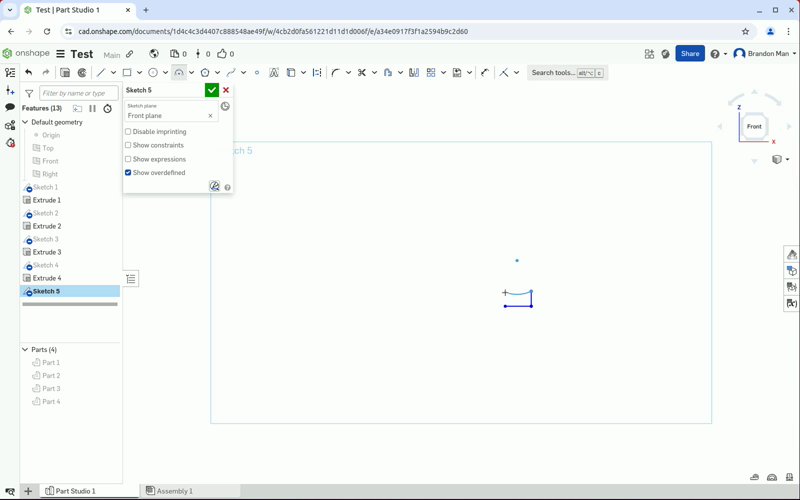
mouse_move(518, 298)
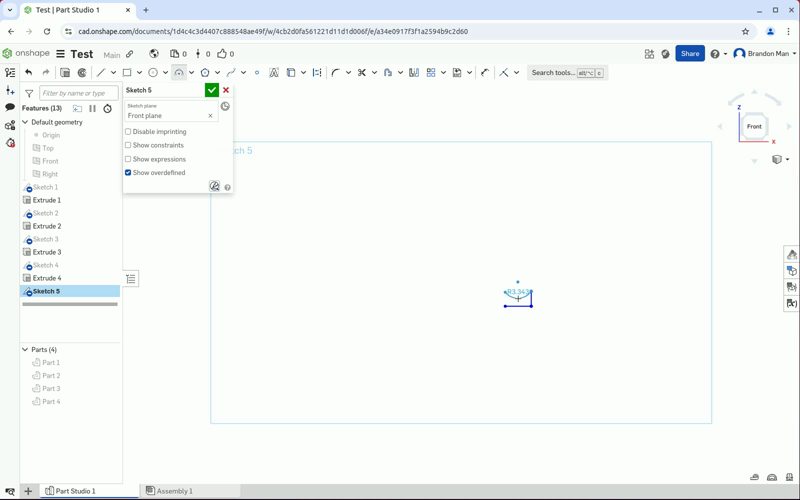
click(518, 298)
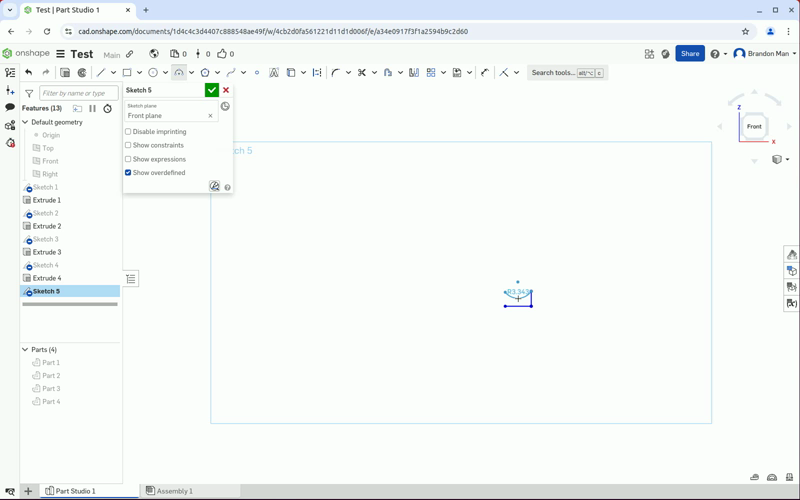
key_up(shift)
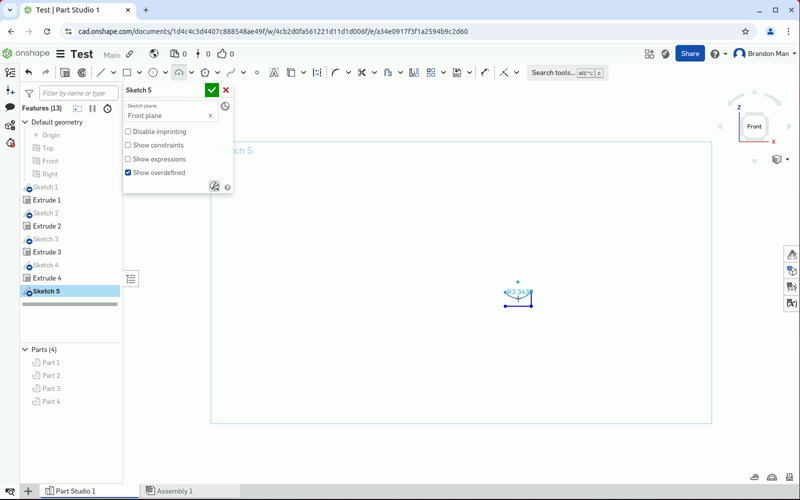
key(esc)
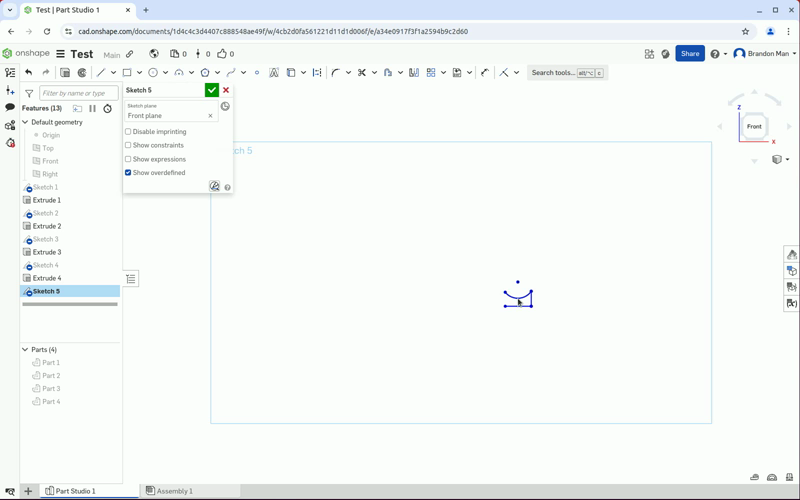
key(l)
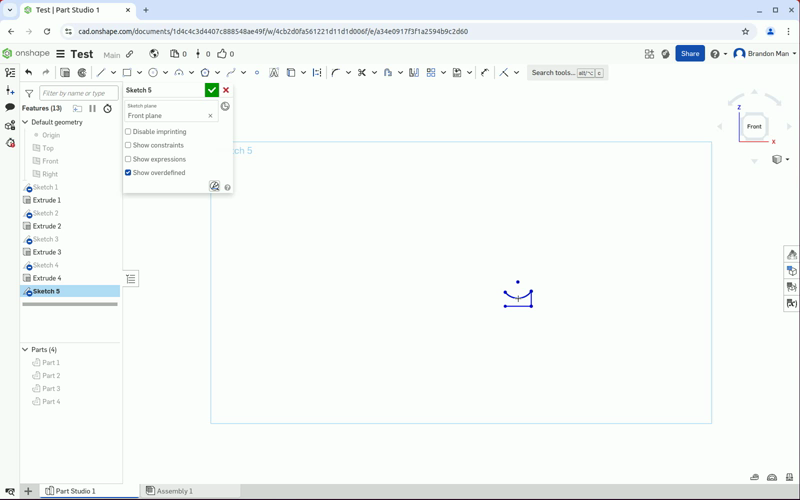
mouse_move(505, 292)
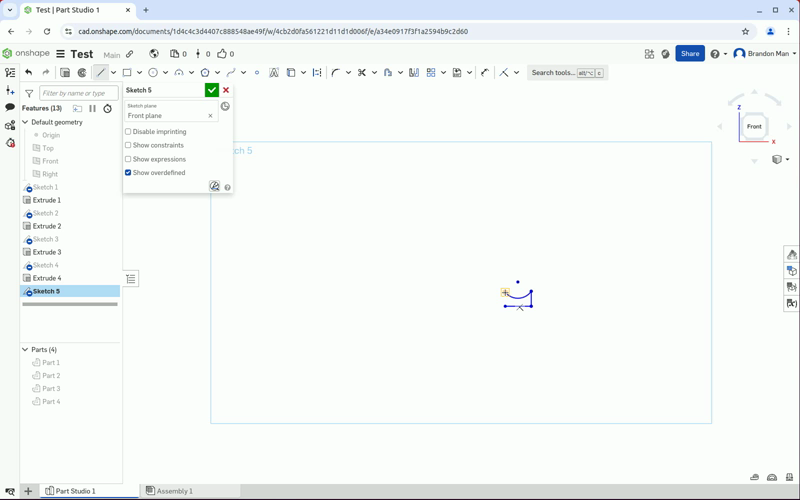
click(505, 292)
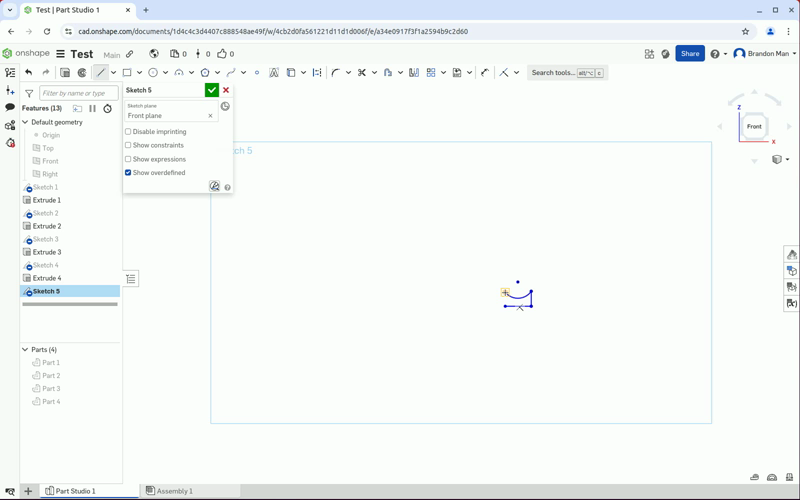
mouse_move(535, 292)
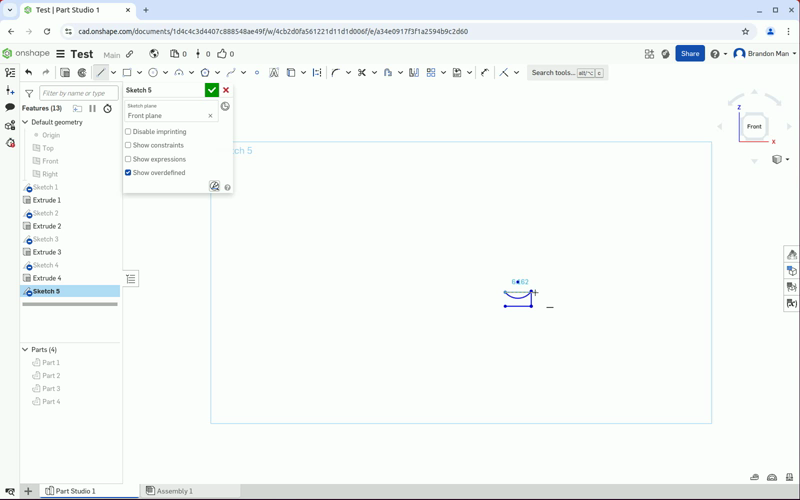
key_down(shift)
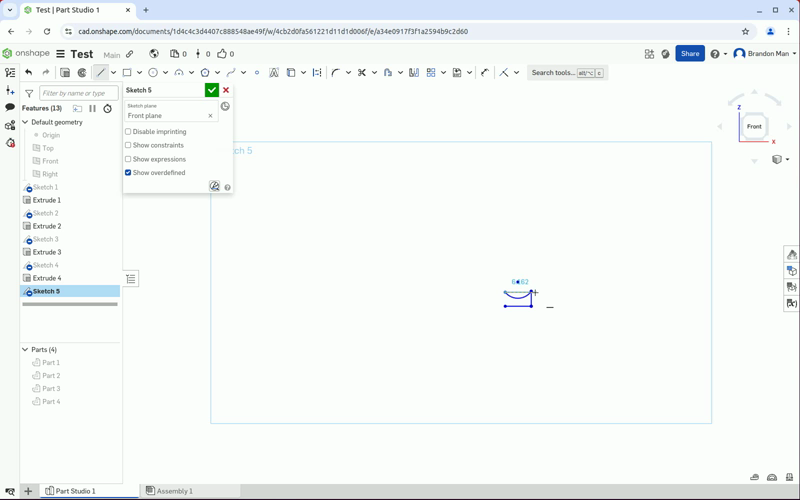
mouse_move(505, 306)
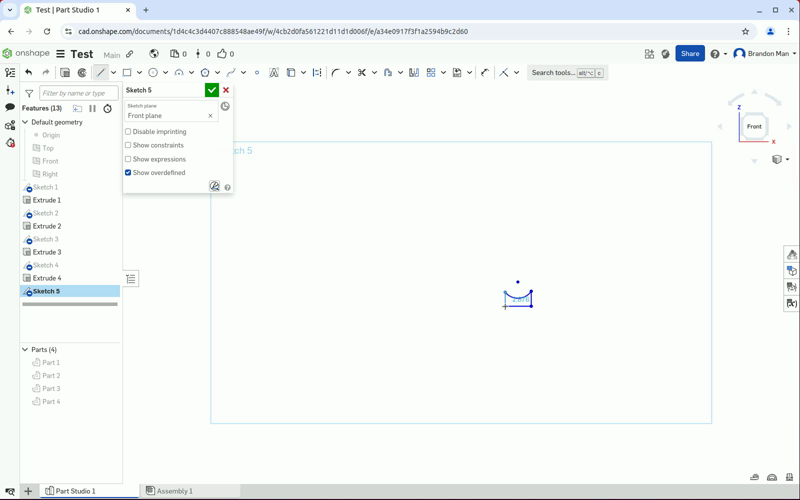
key_up(shift)
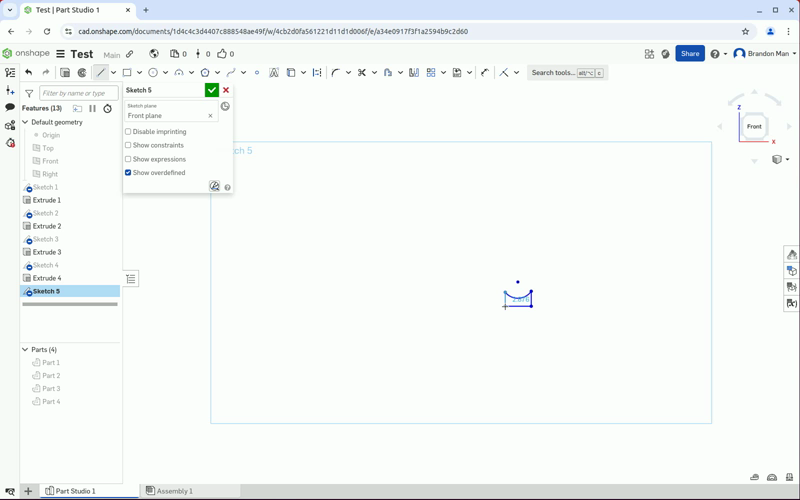
click(505, 306)
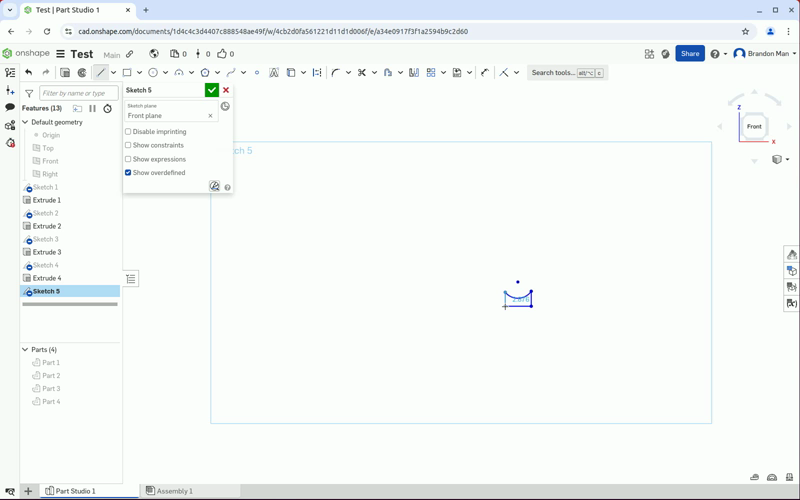
key(esc)
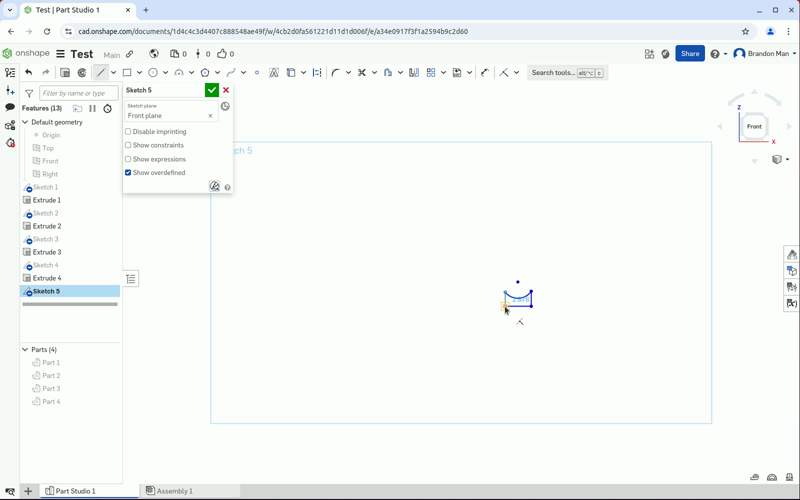
mouse_move(519, 304)
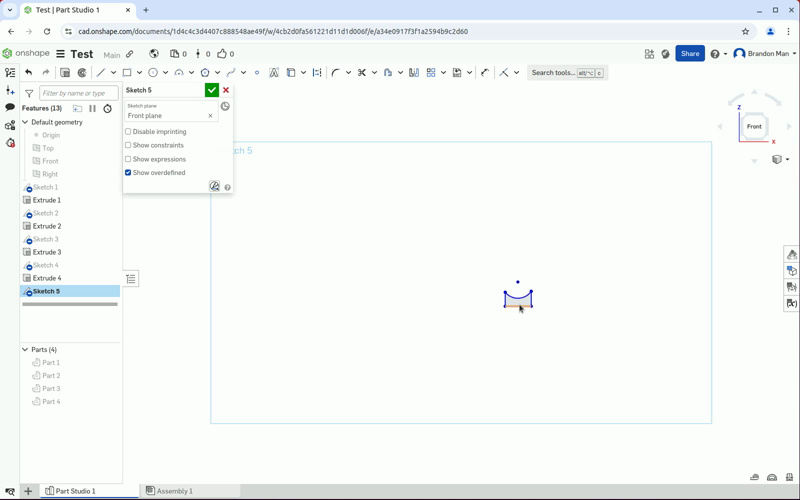
scroll(6)
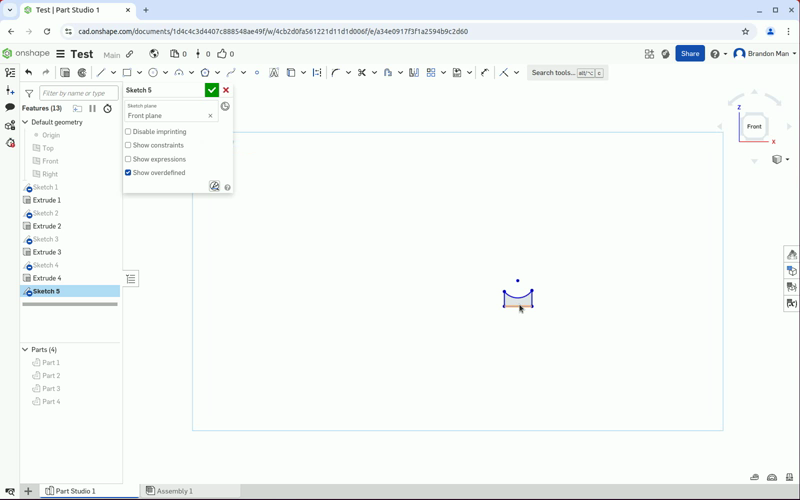
scroll(6)
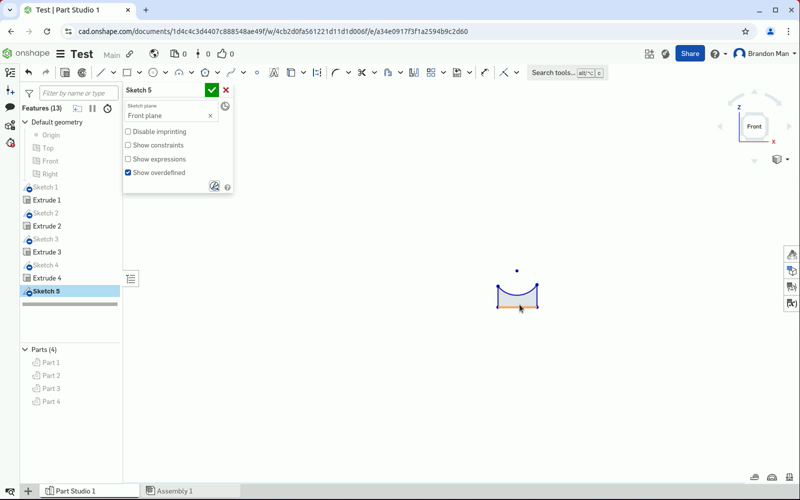
scroll(6)
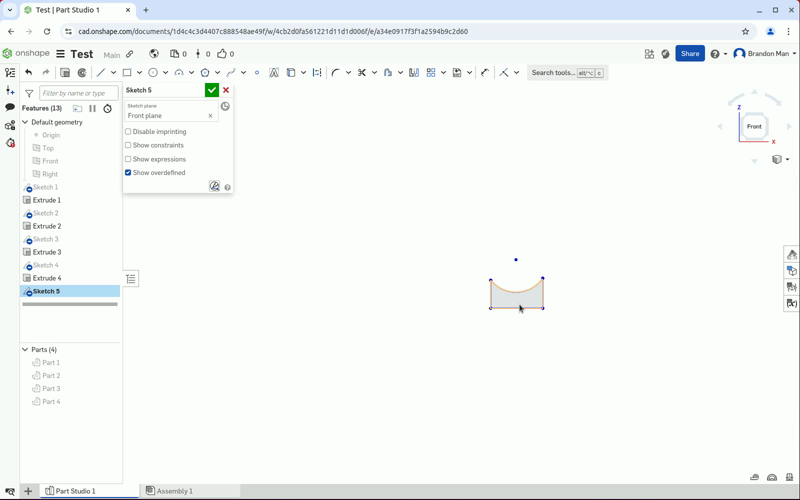
scroll(6)
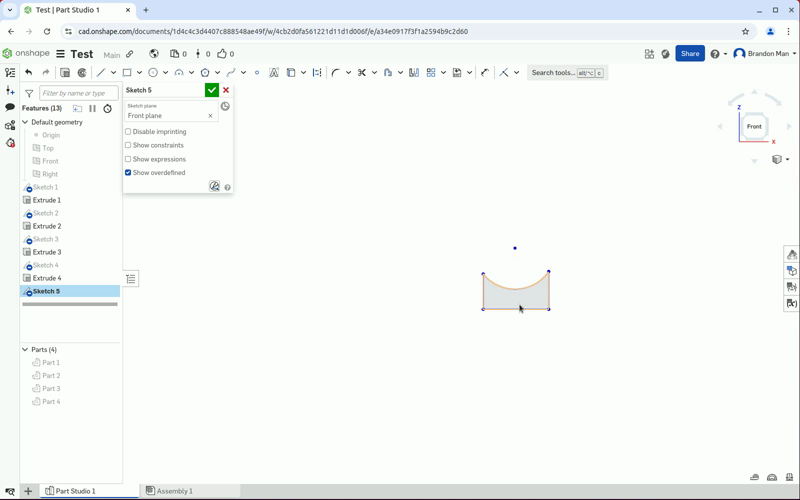
scroll(6)
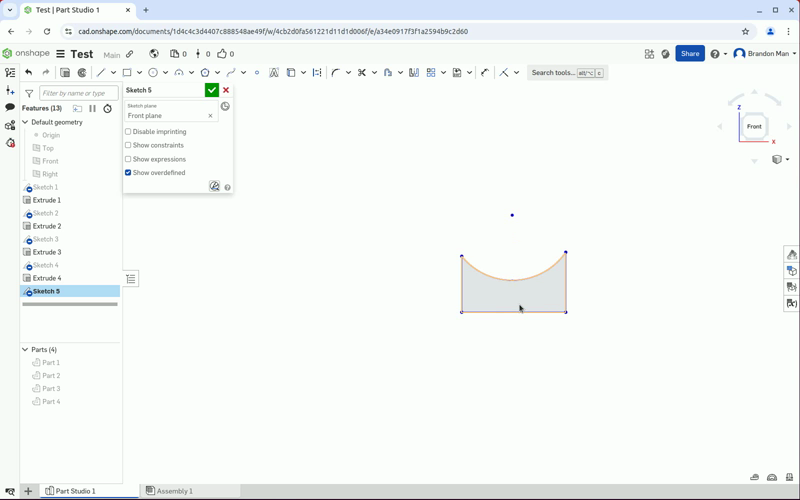
scroll(6)
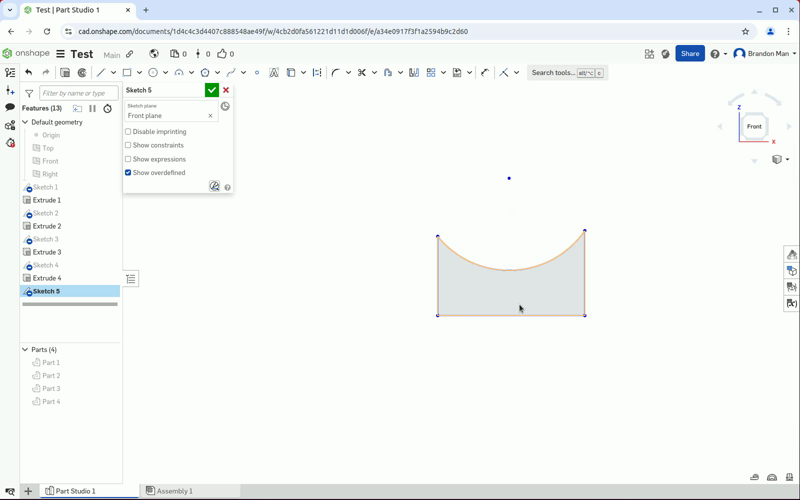
scroll(6)
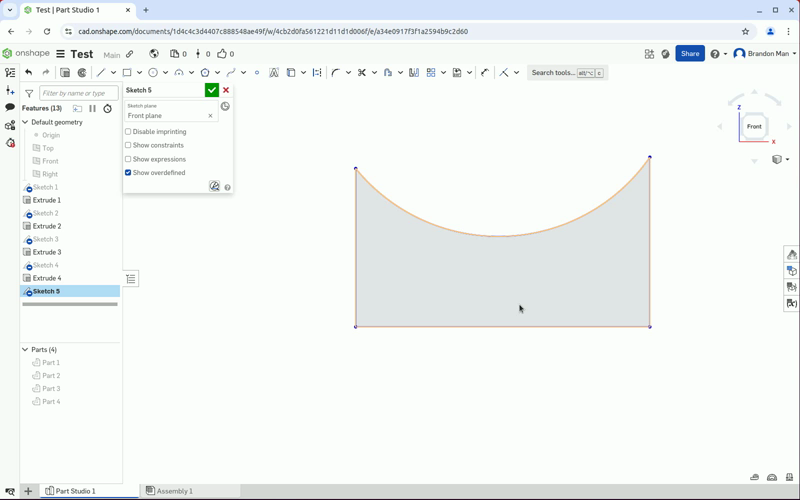
click(519, 304)
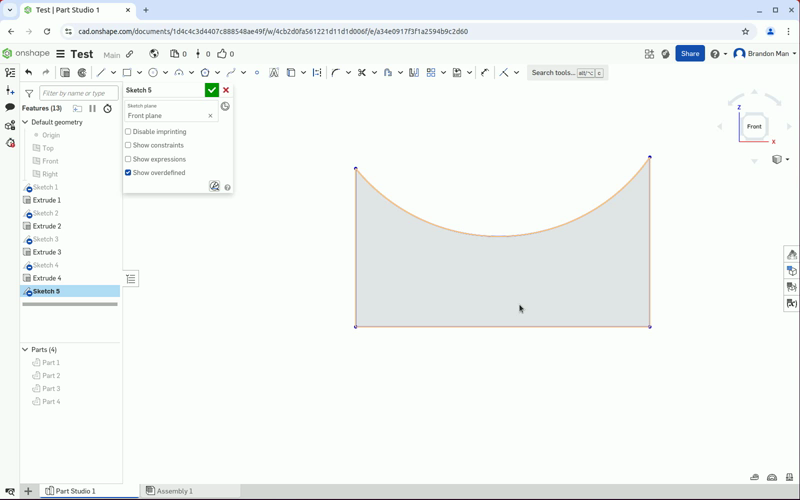
scroll(-6)
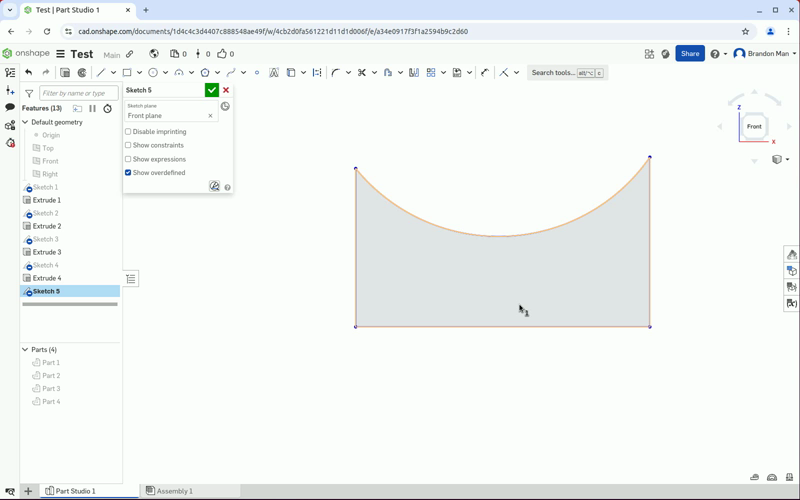
scroll(-6)
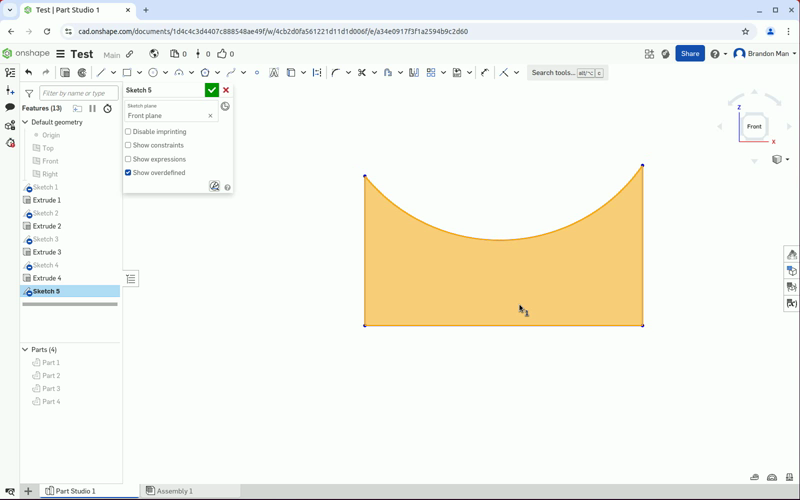
scroll(-6)
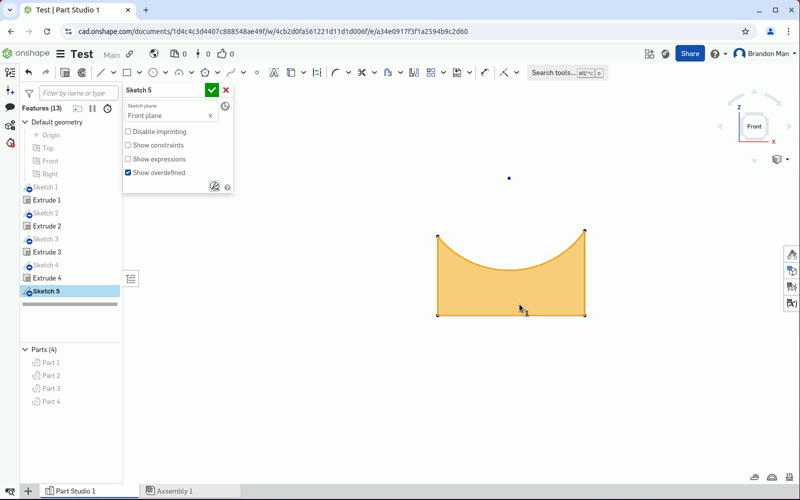
scroll(-6)
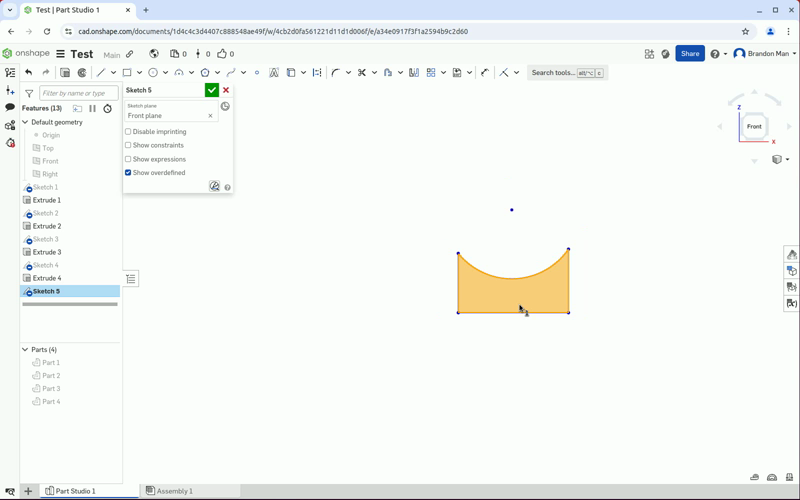
scroll(-6)
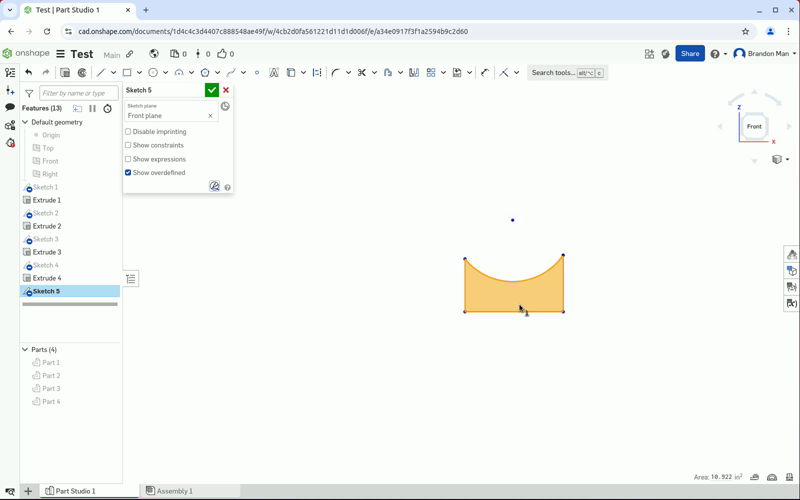
scroll(-6)
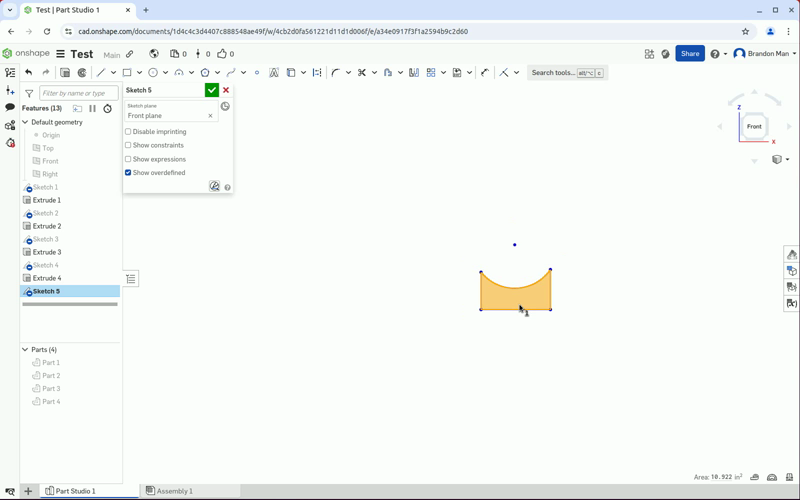
scroll(-6)
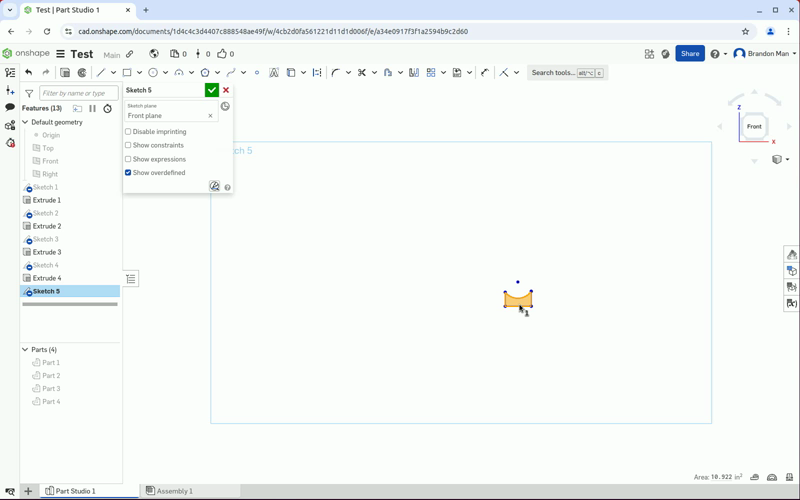
mouse_move(73, 352)
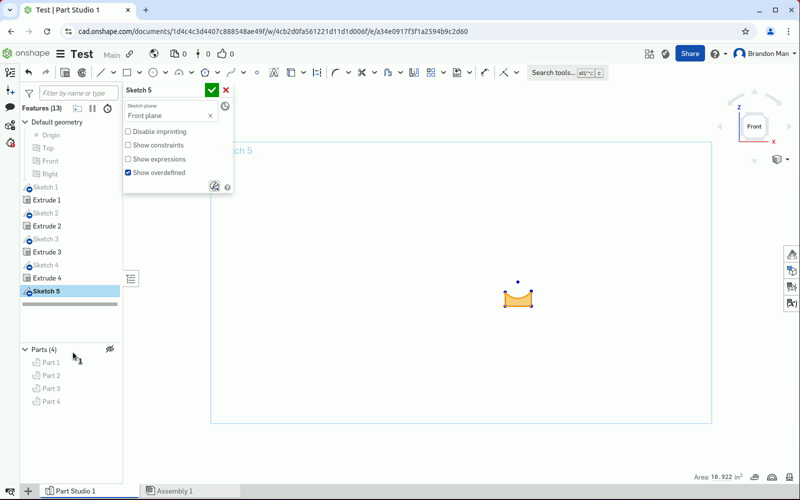
key(shift+y)
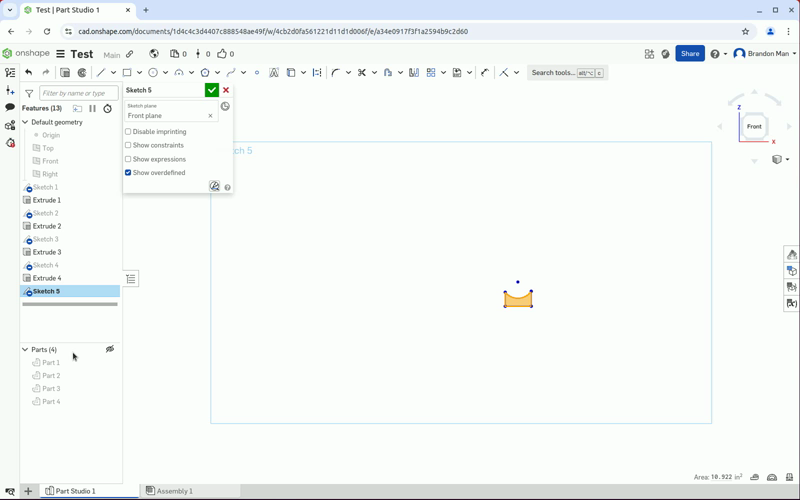
key(shift+e)
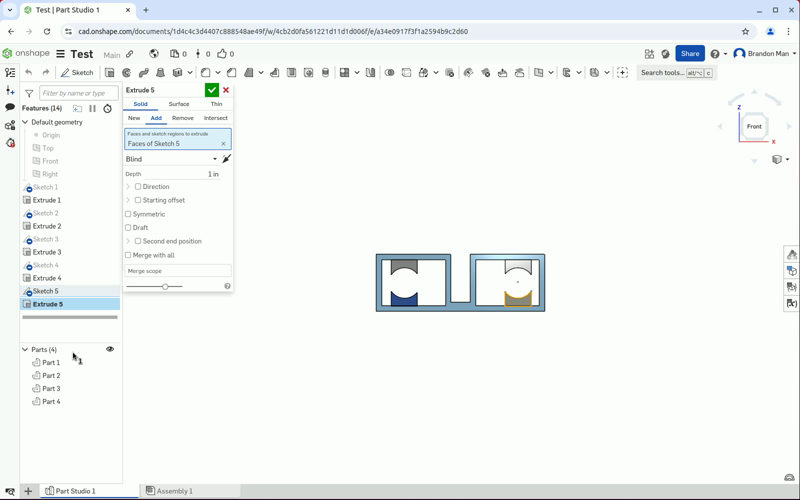
mouse_move(143, 106)
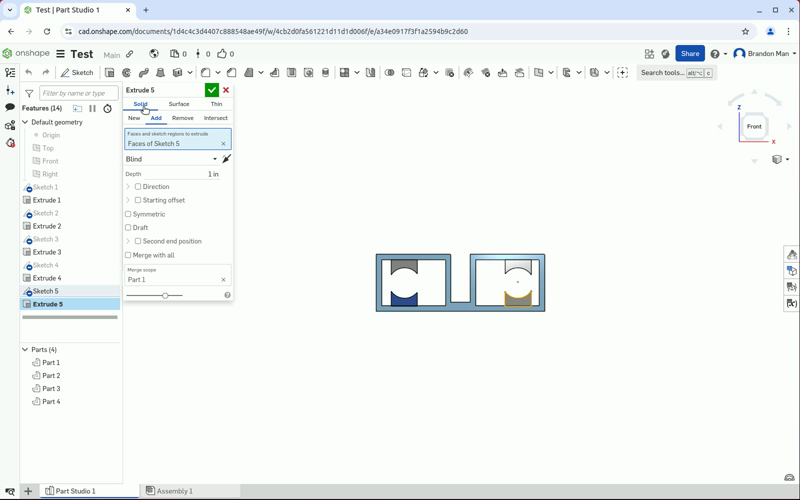
click(143, 106)
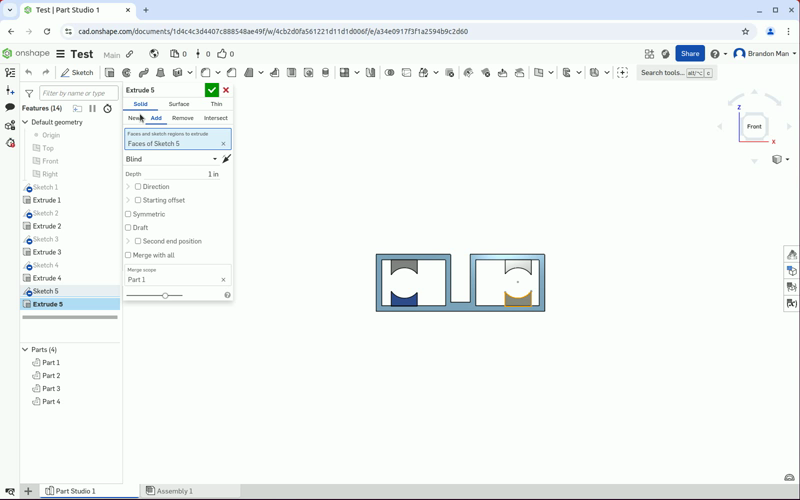
mouse_move(137, 120)
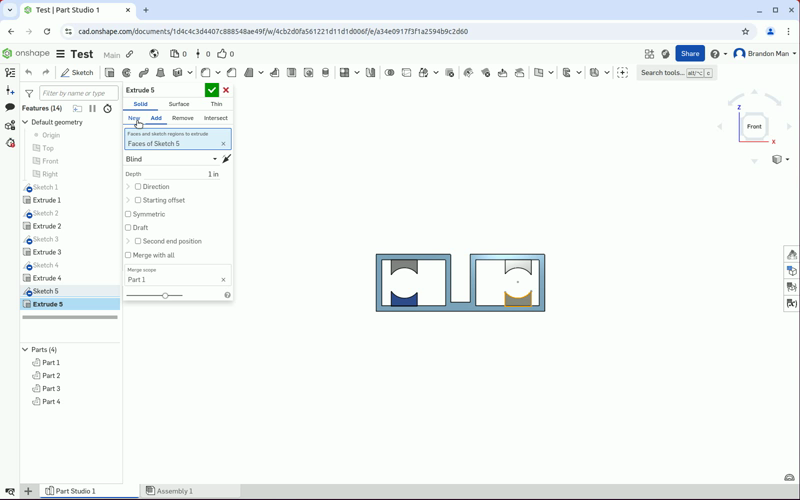
click(137, 120)
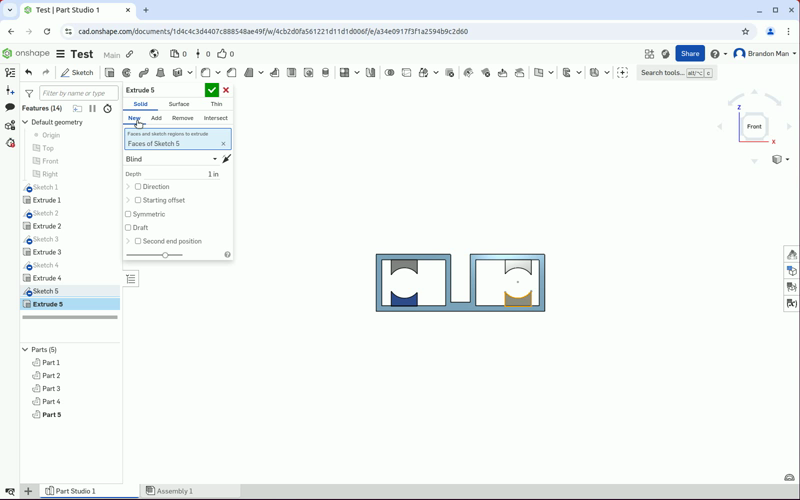
key(tab, 4)
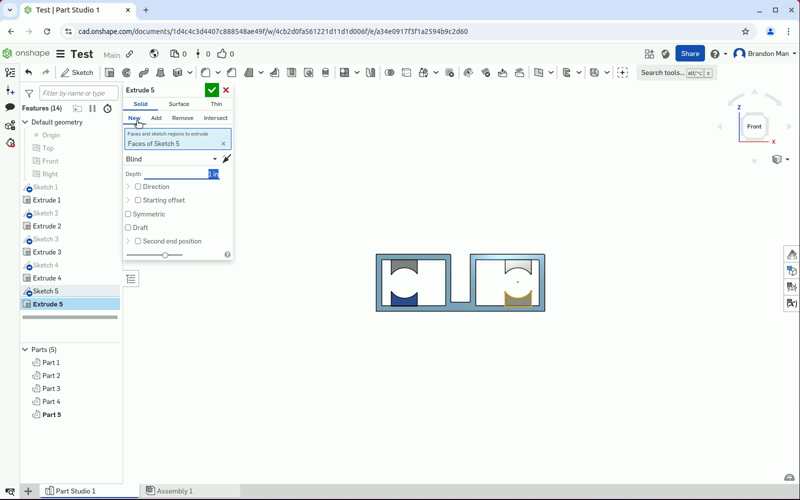
text(23.108)
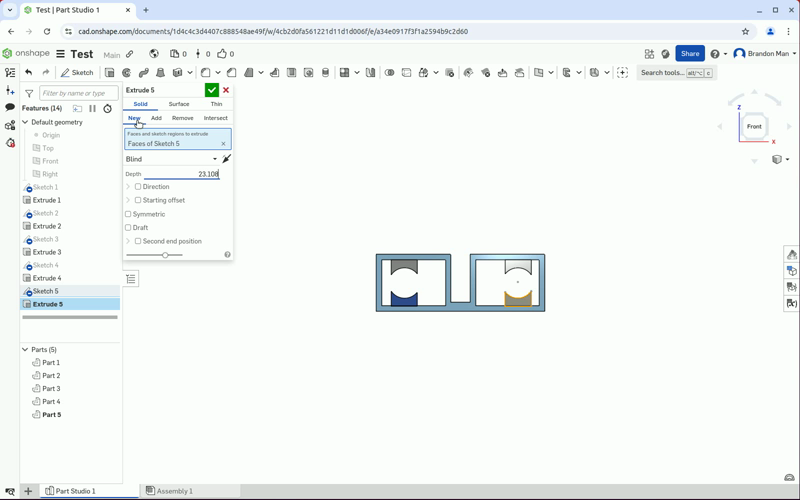
key(enter)
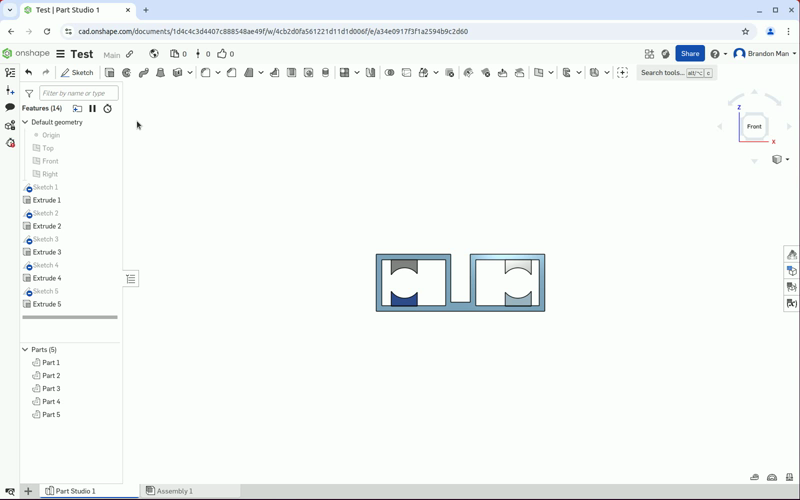
key(shift+h)
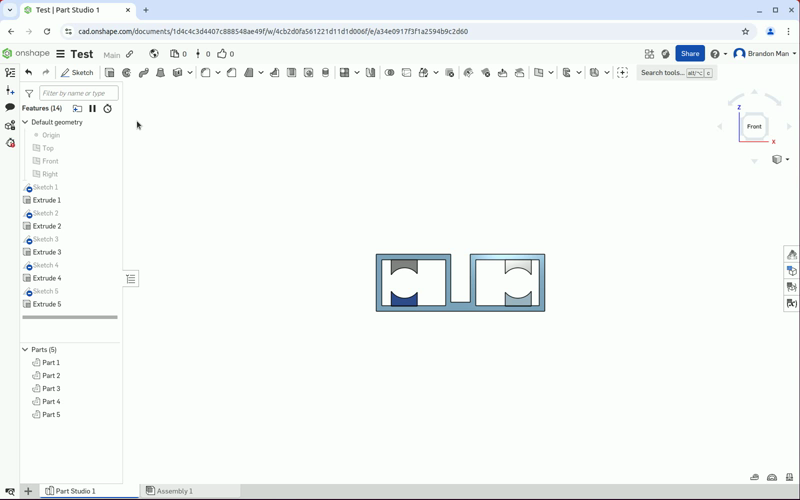
key(shift+h)
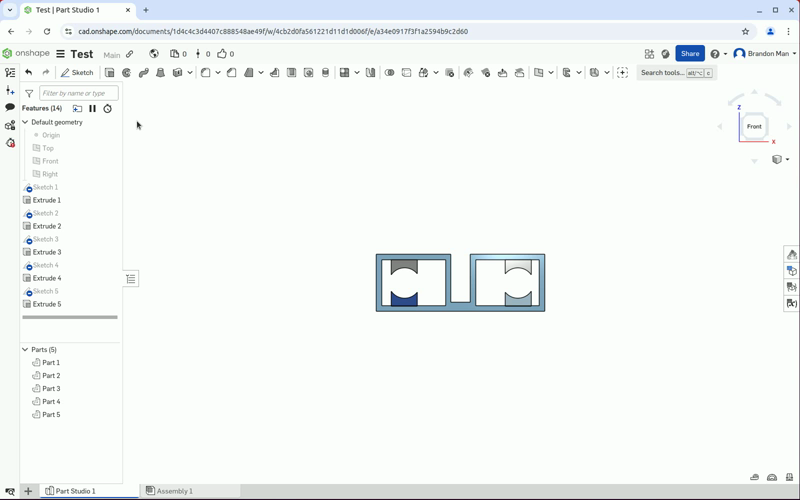
mouse_move(73, 189)
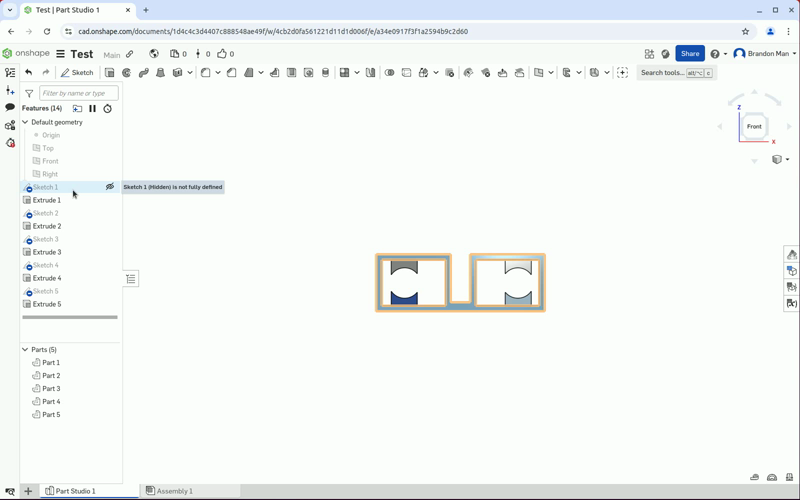
click(73, 189)
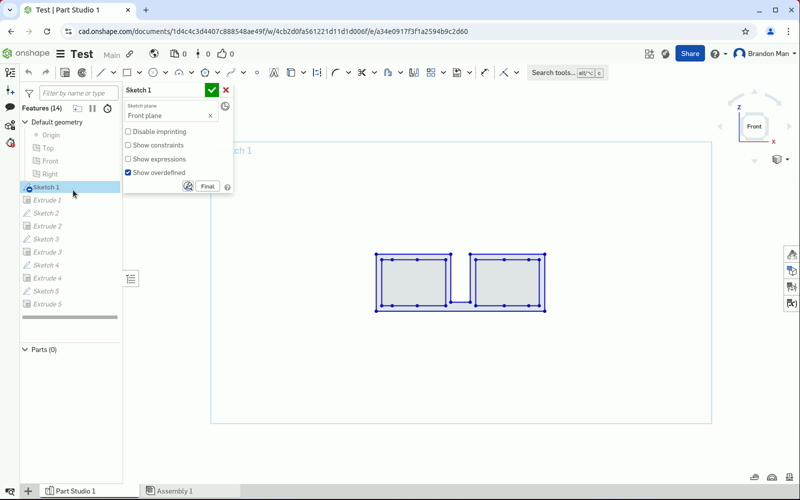
mouse_move(229, 92)
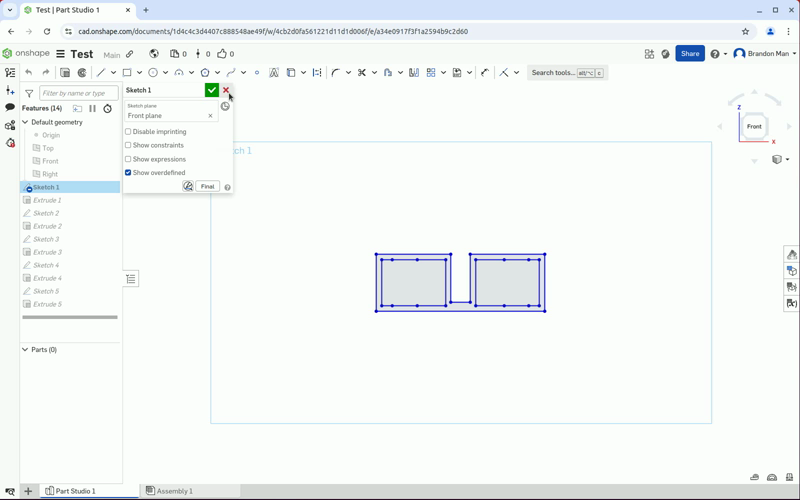
click(229, 92)
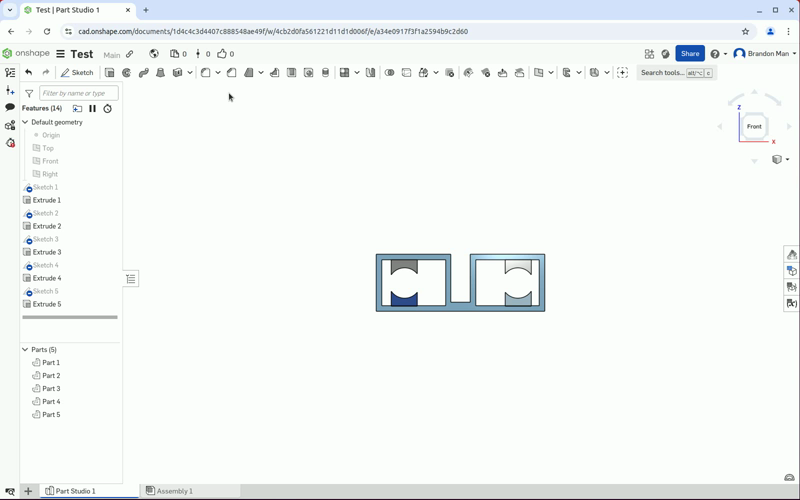
mouse_move(73, 352)
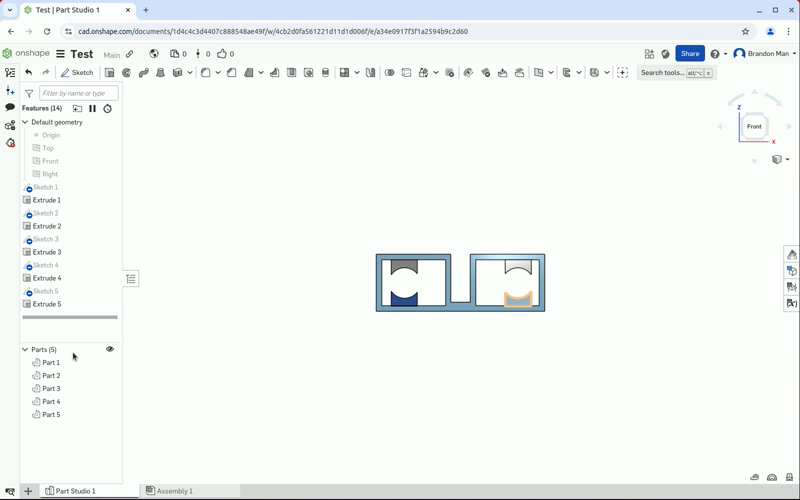
key(y)
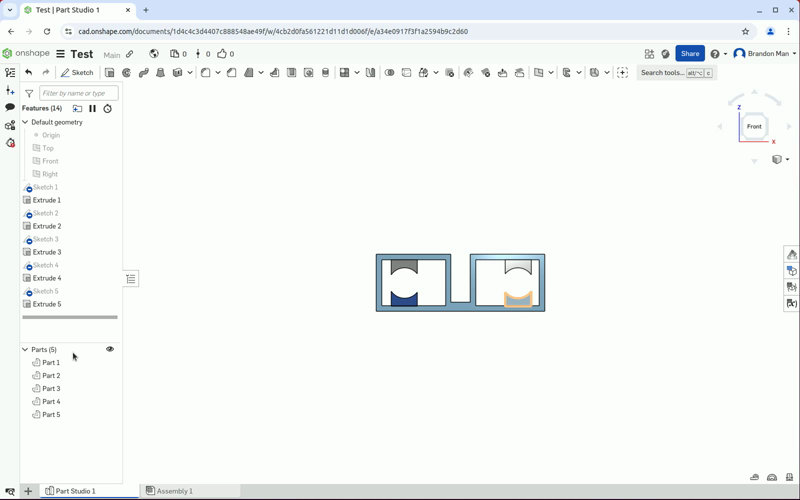
key(shift+p)
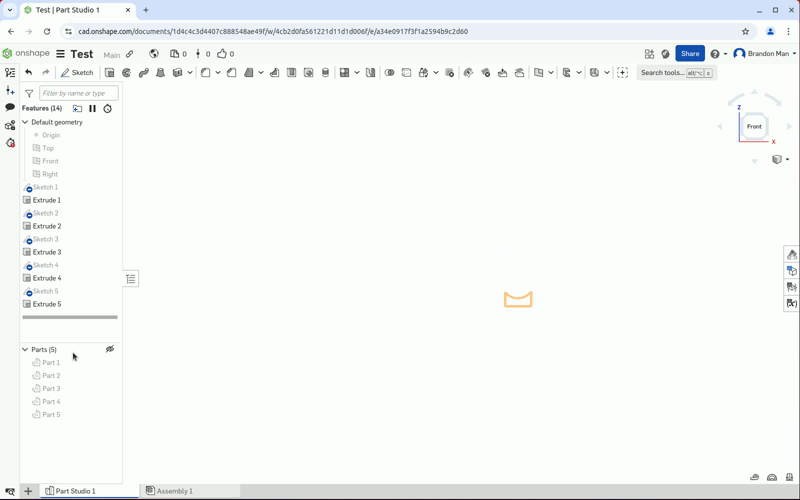
key(space)
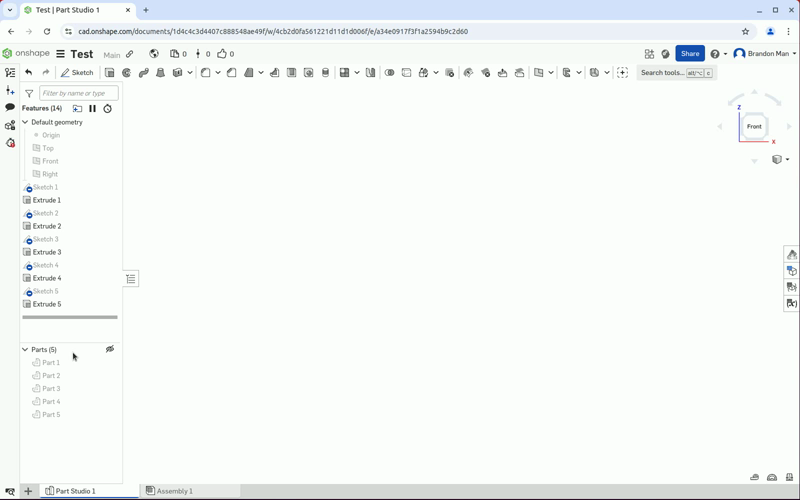
key_down(shift)
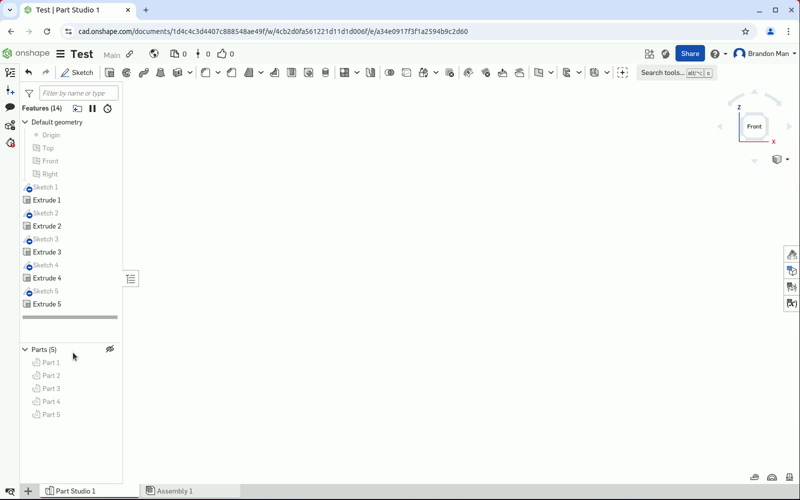
key(down)
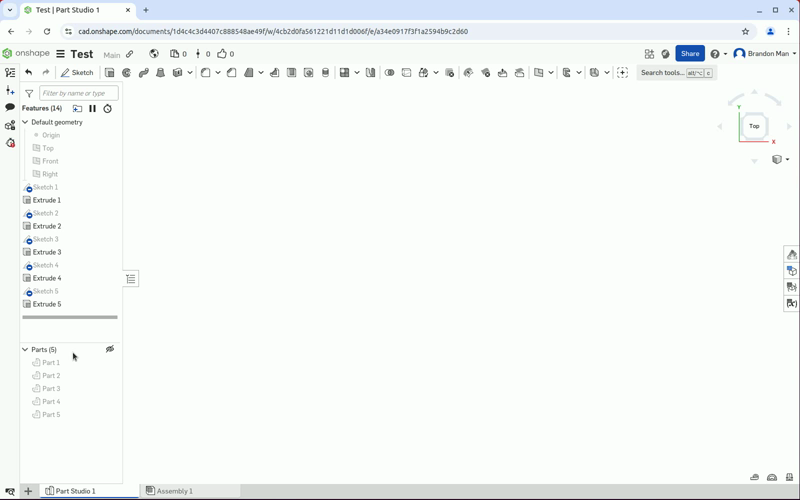
key_up(shift)
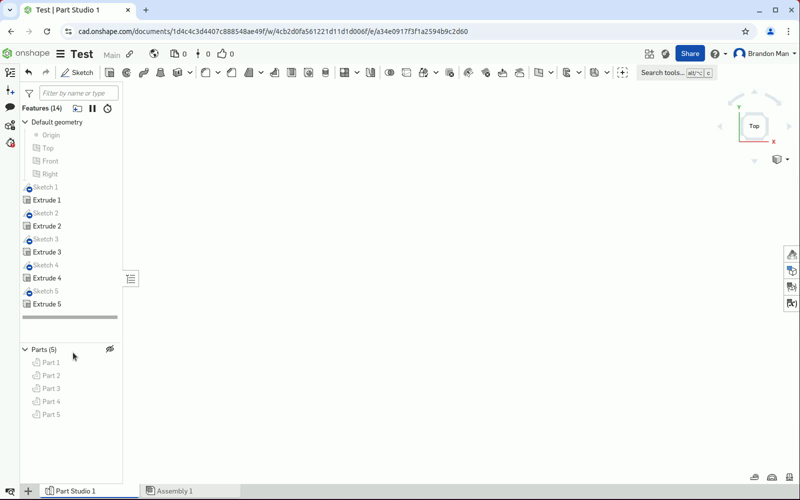
mouse_move(73, 352)
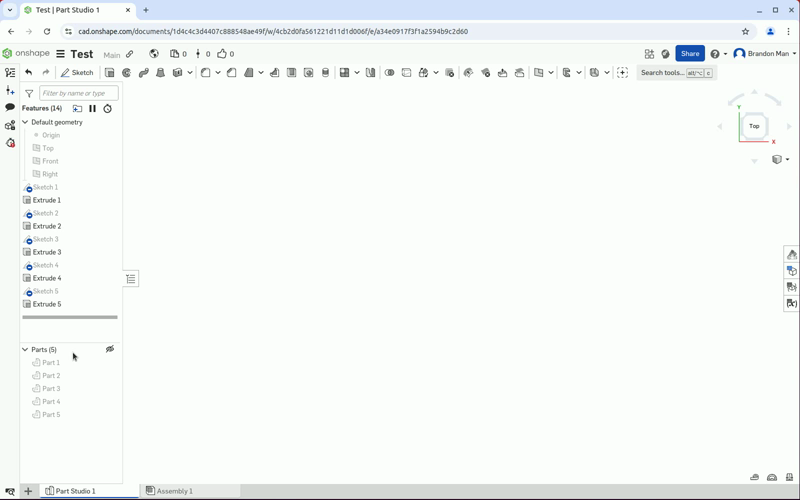
key(shift+y)
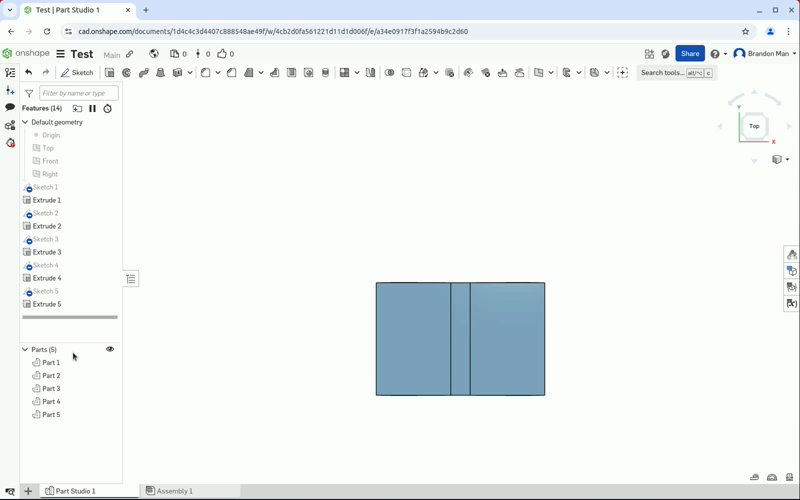
mouse_move(541, 75)
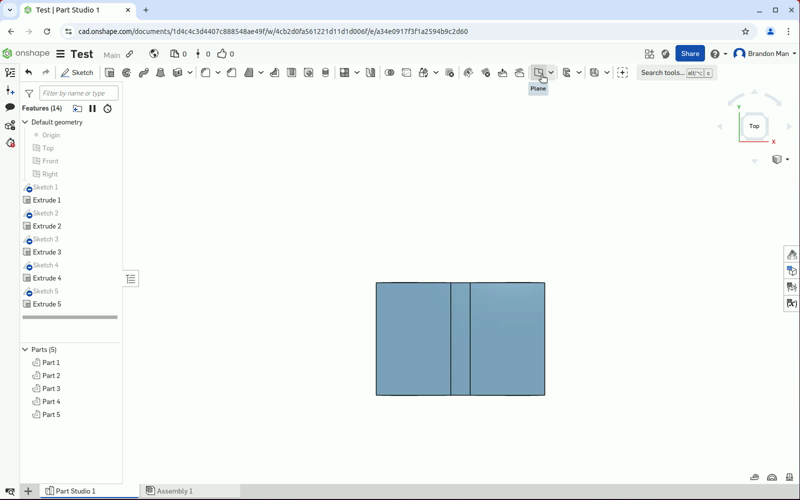
click(541, 75)
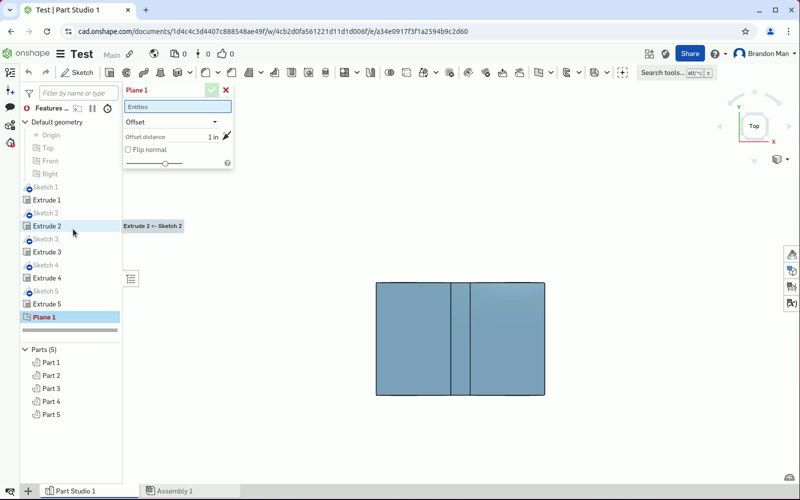
scroll(3)
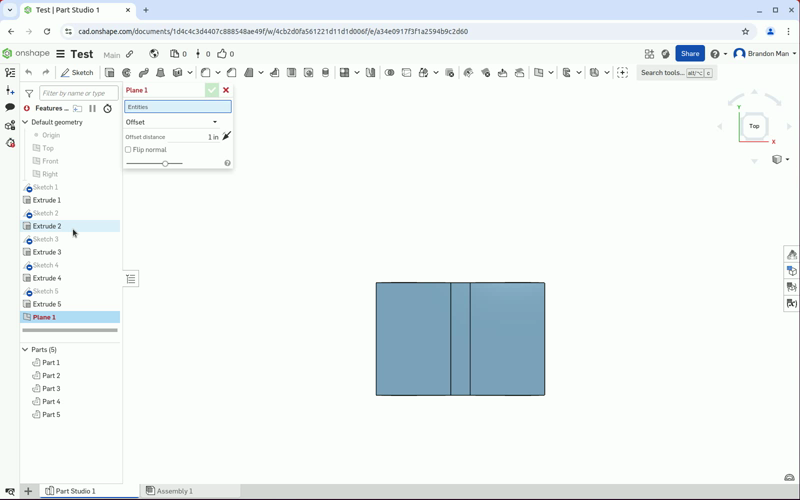
mouse_move(73, 150)
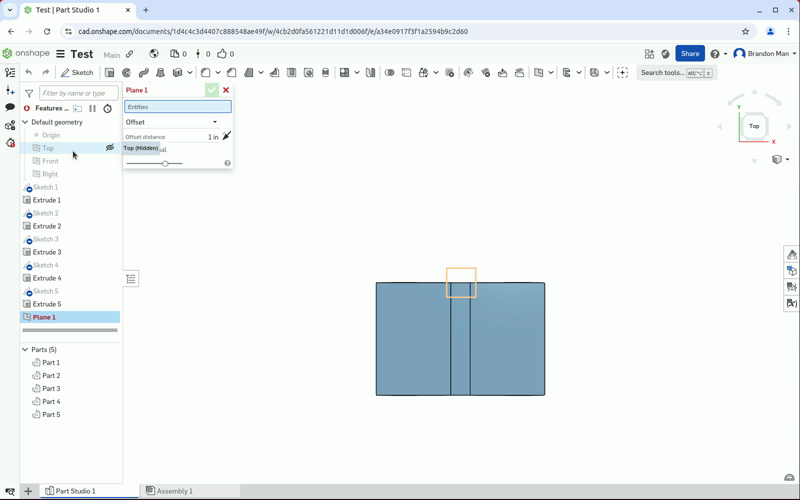
click(73, 150)
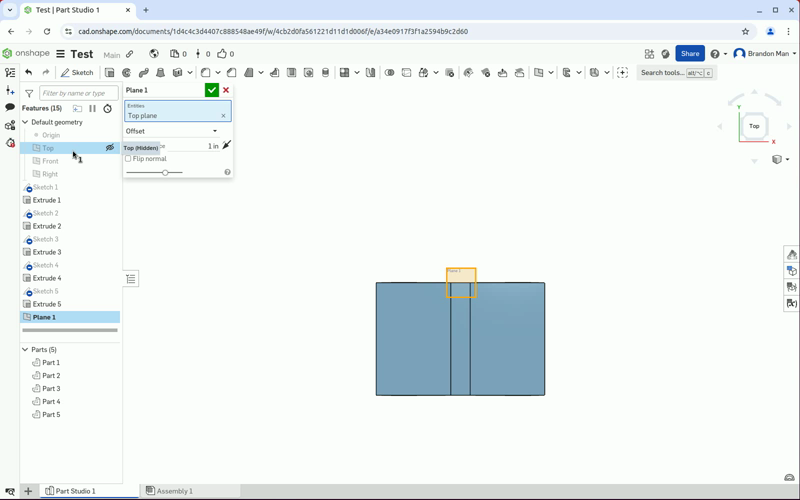
key(tab, 2)
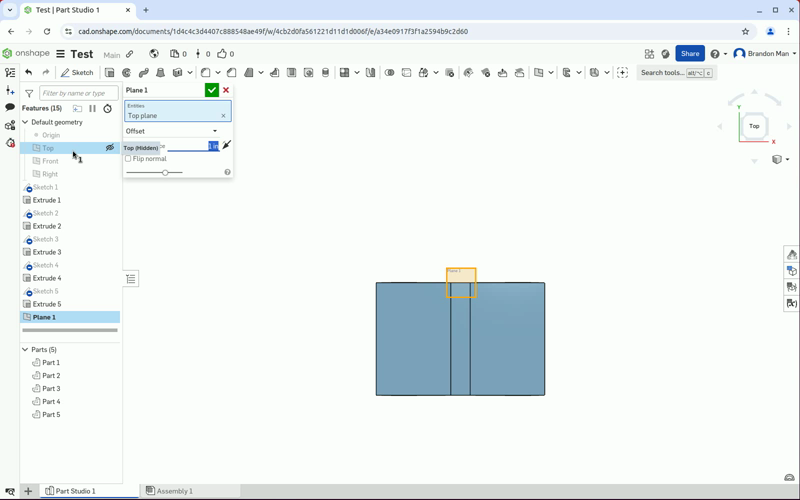
text(5.792)
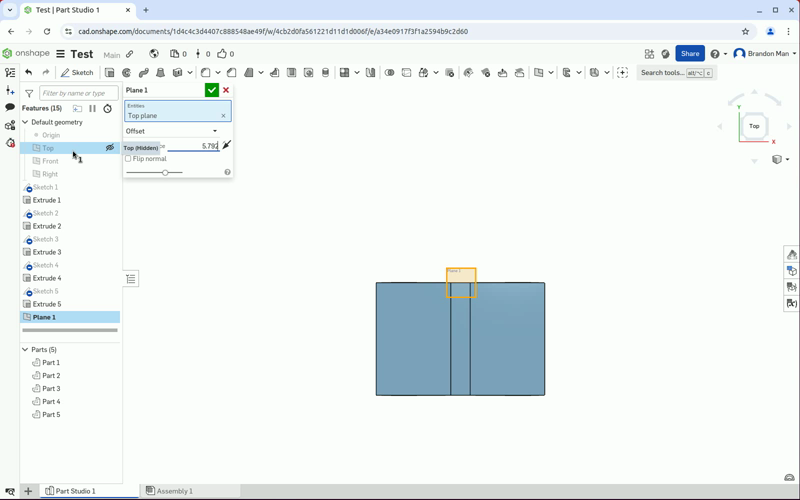
key(enter, 2)
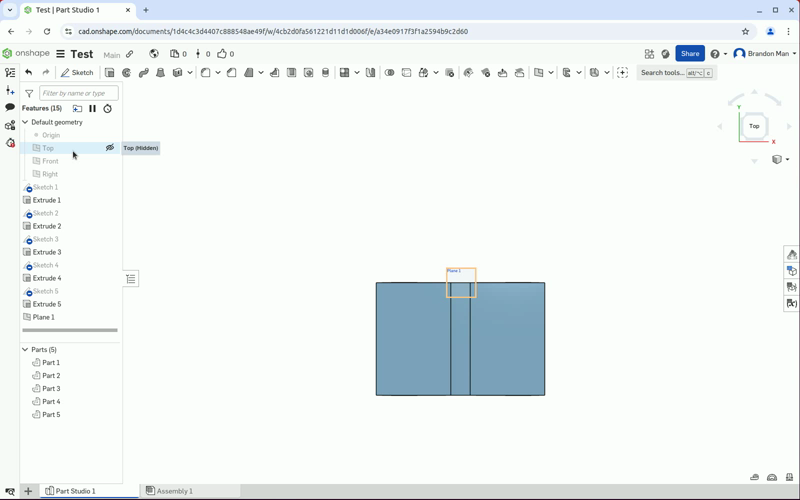
key(shift+s)
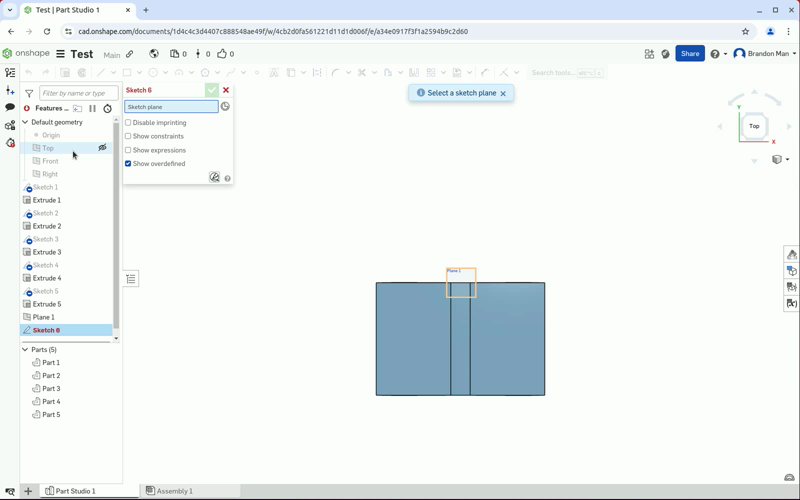
mouse_move(69, 319)
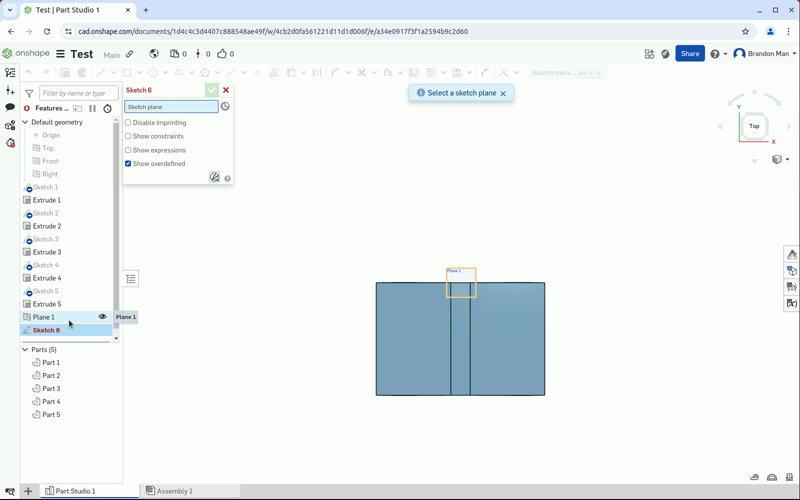
click(69, 319)
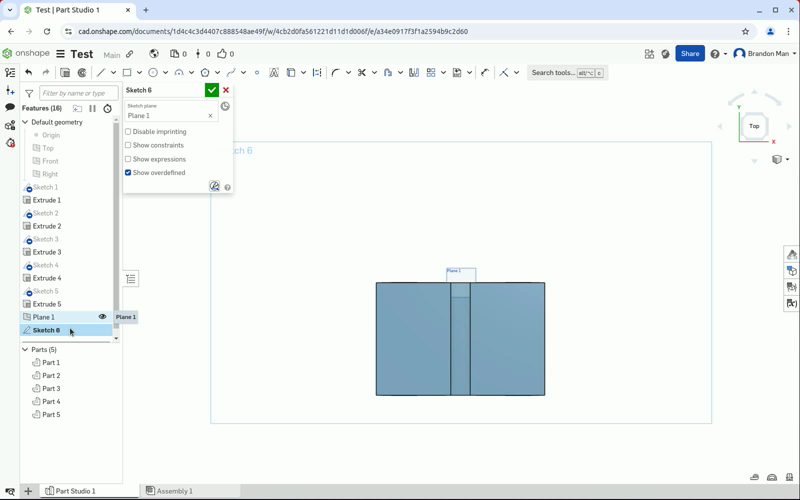
mouse_move(73, 352)
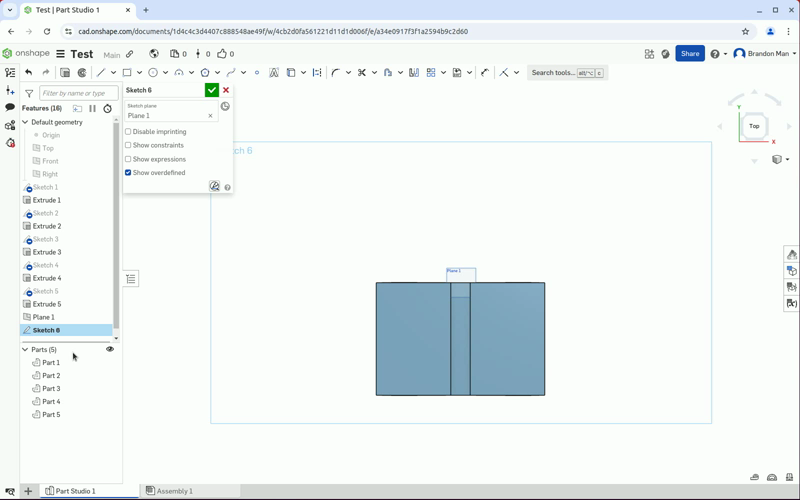
key(y)
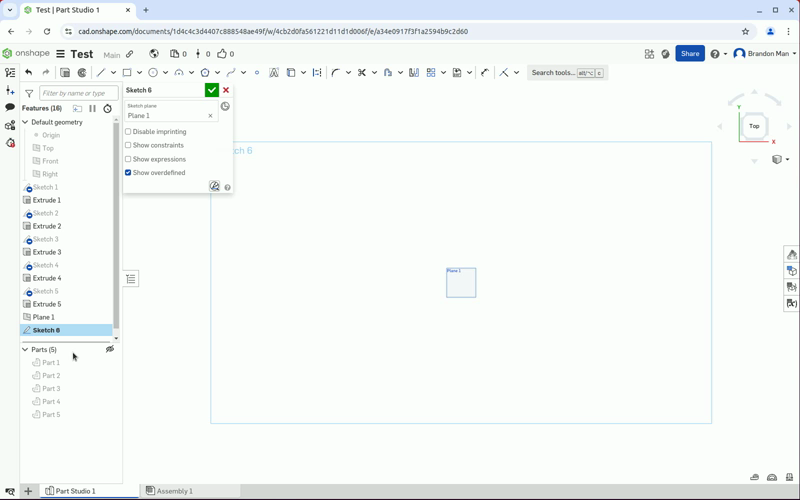
key(c)
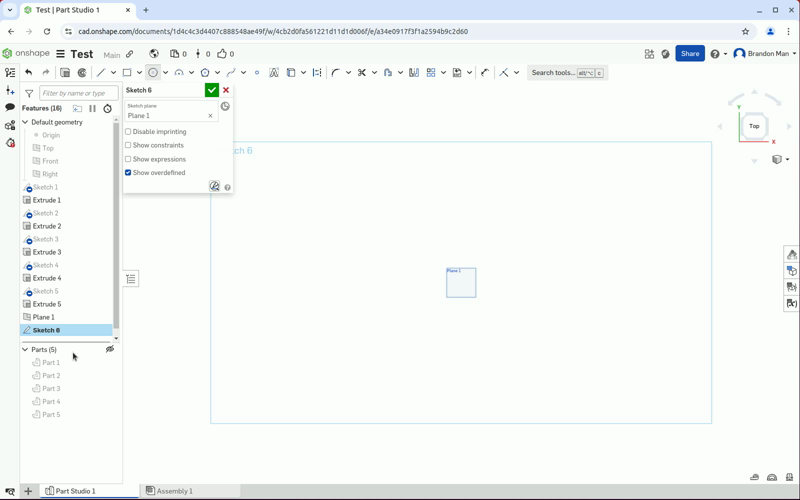
key_down(shift)
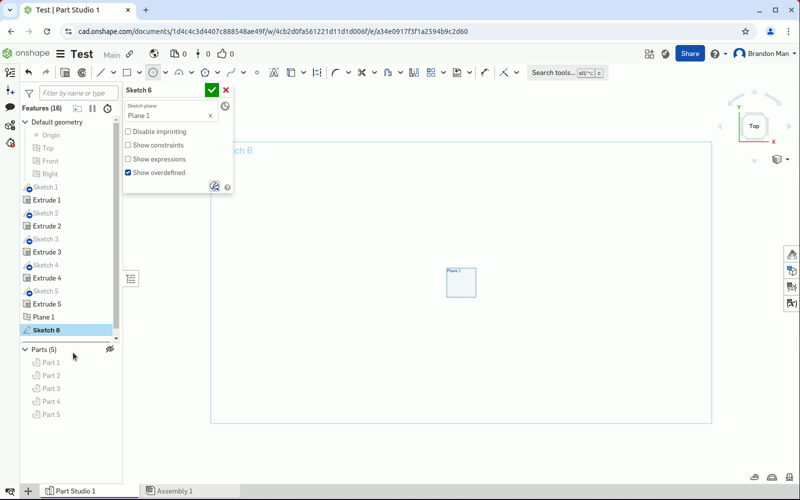
mouse_move(404, 339)
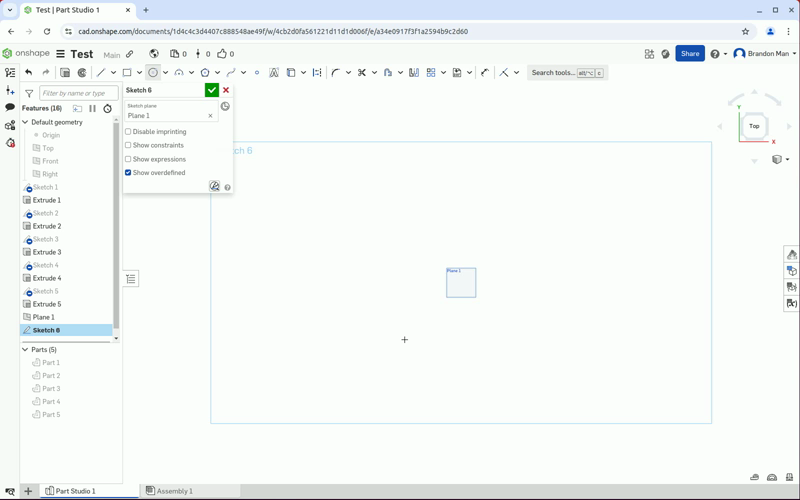
click(404, 339)
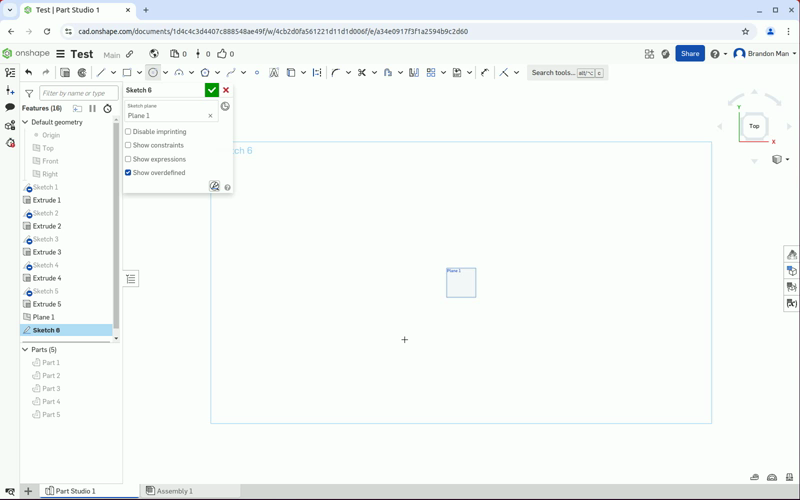
key_up(shift)
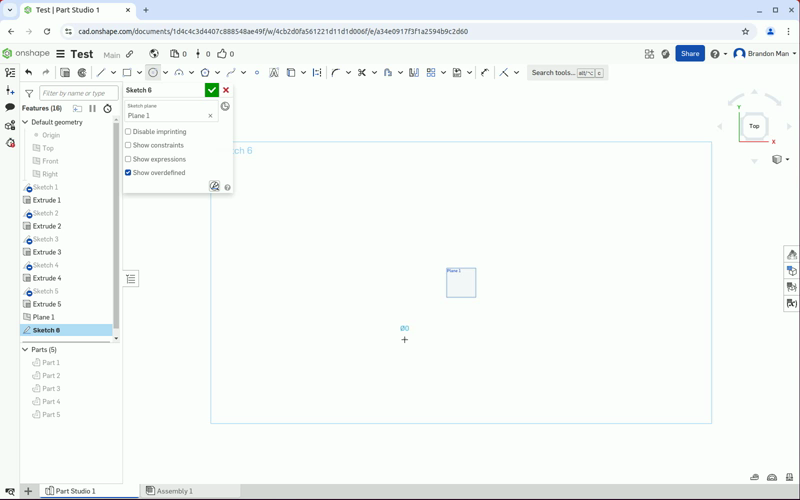
mouse_move(419, 339)
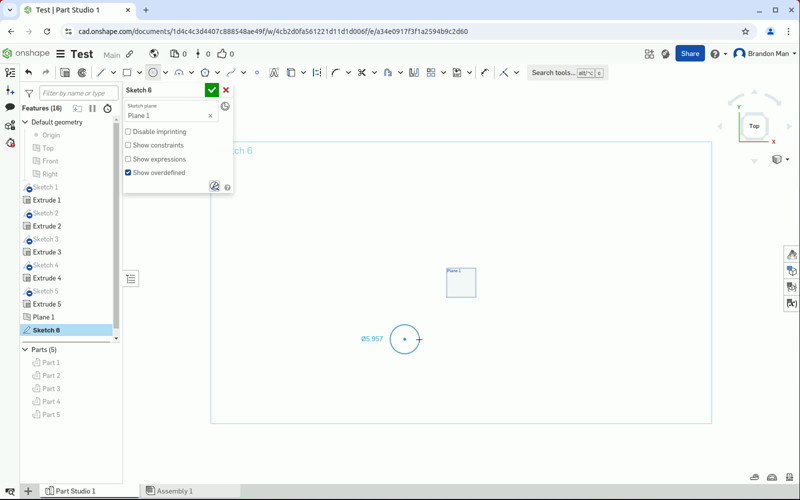
click(419, 339)
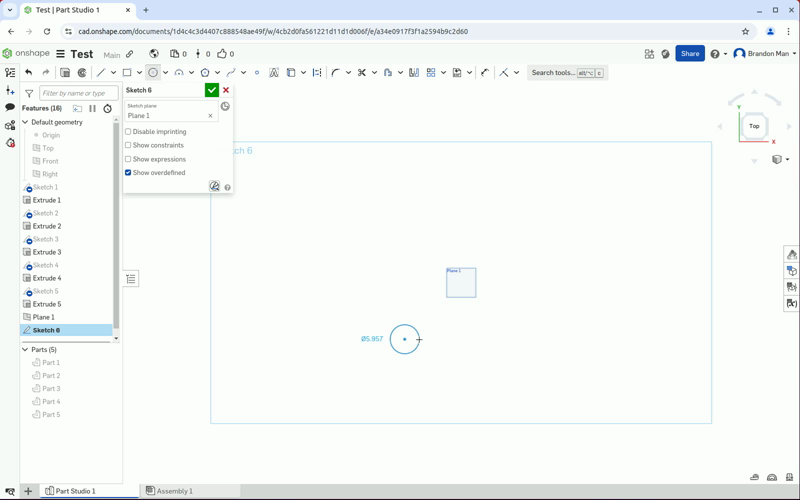
key(esc)
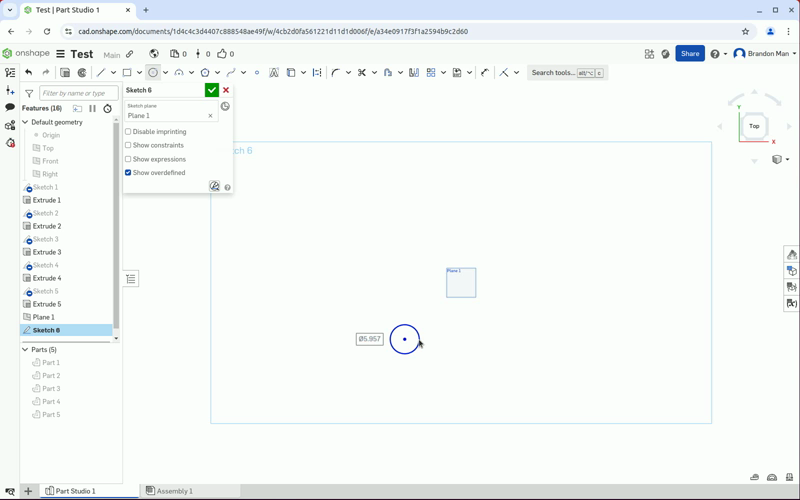
mouse_move(409, 348)
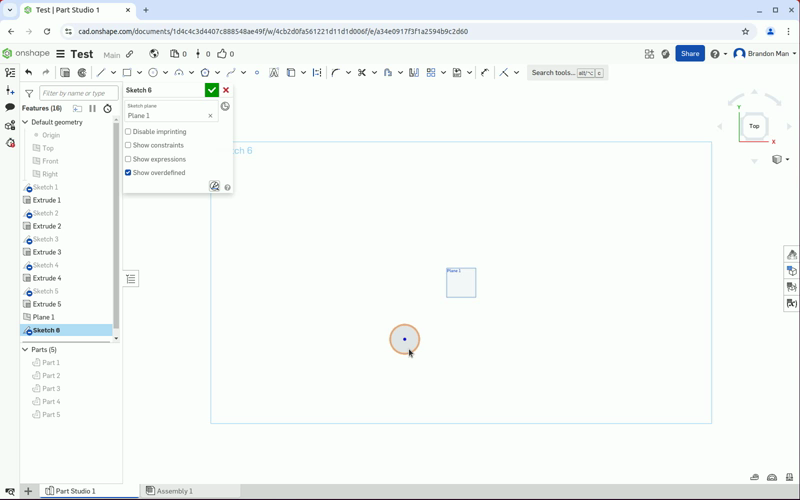
scroll(6)
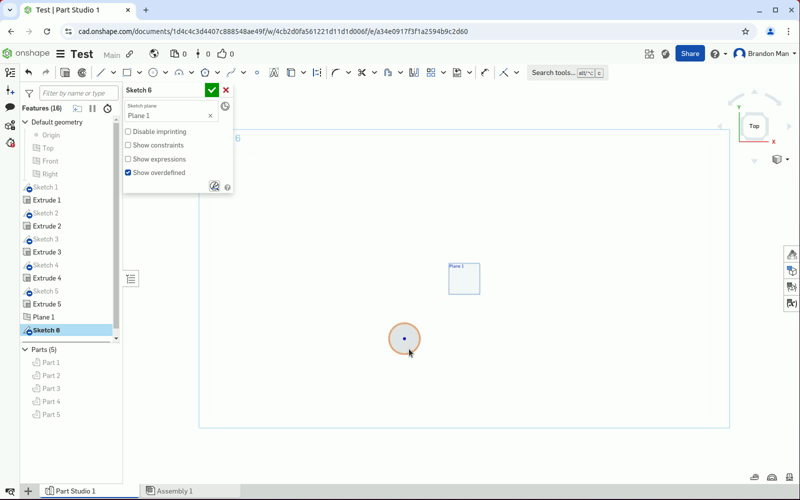
scroll(6)
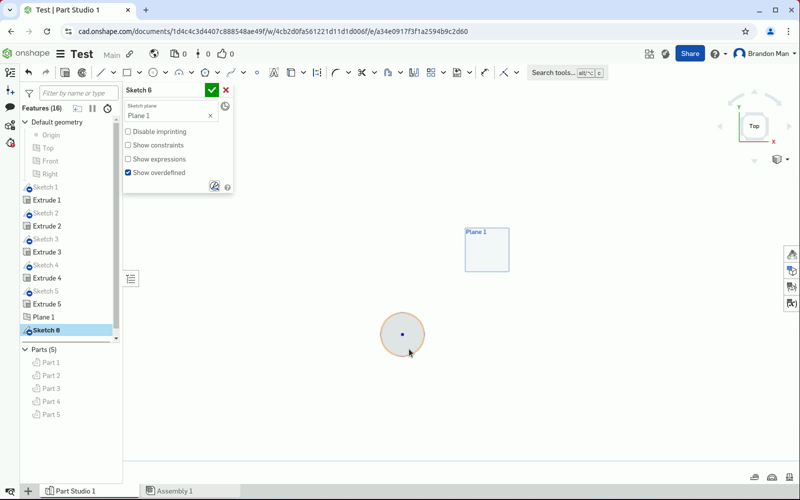
scroll(6)
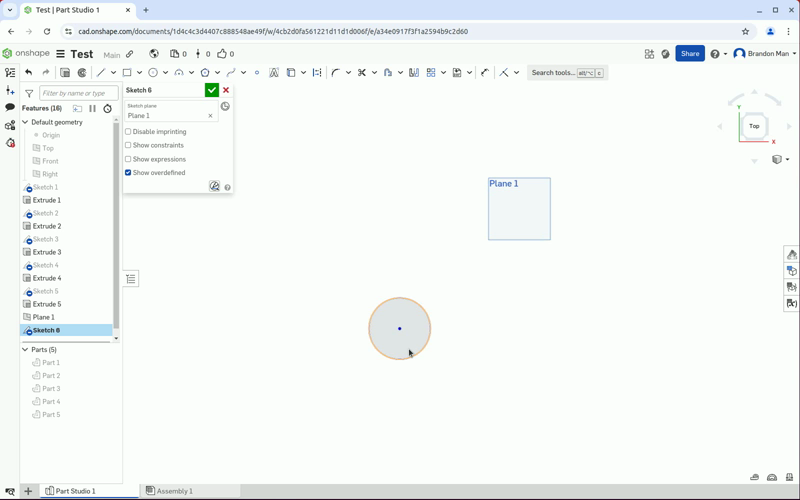
scroll(6)
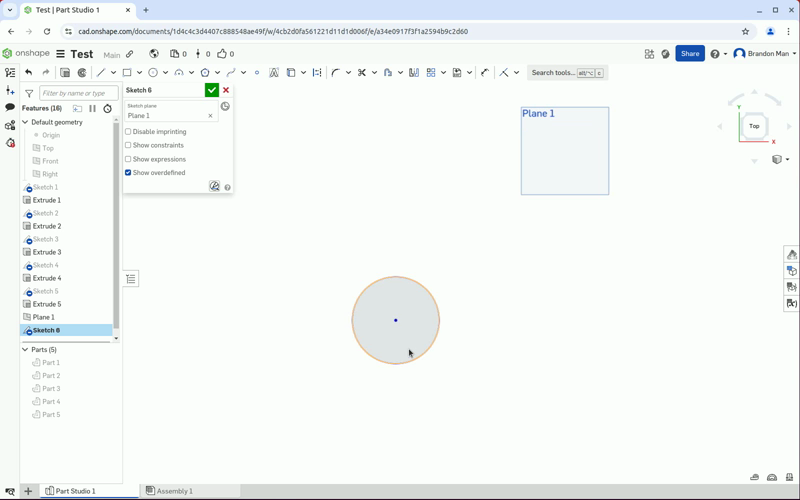
scroll(6)
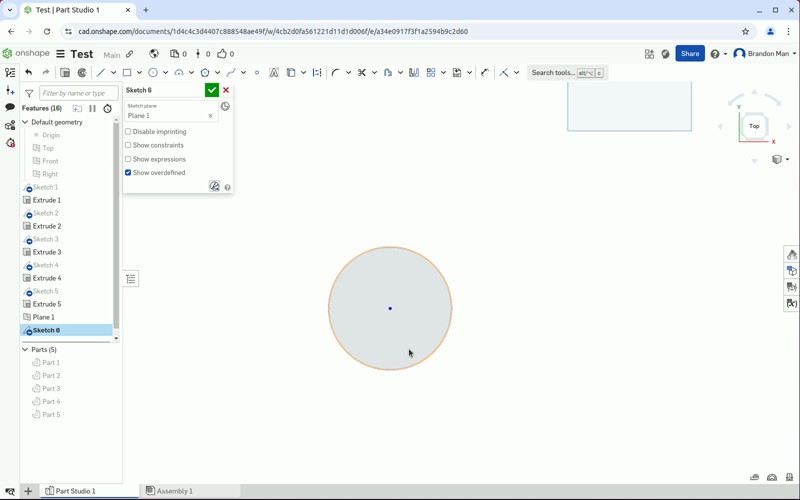
scroll(6)
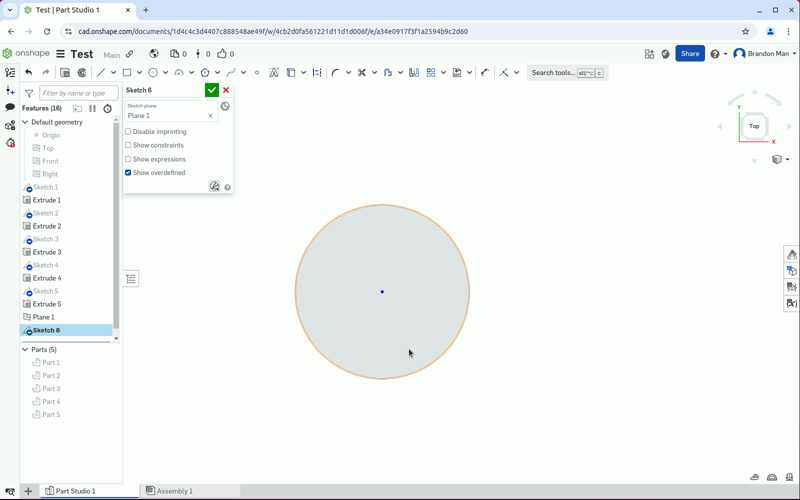
scroll(6)
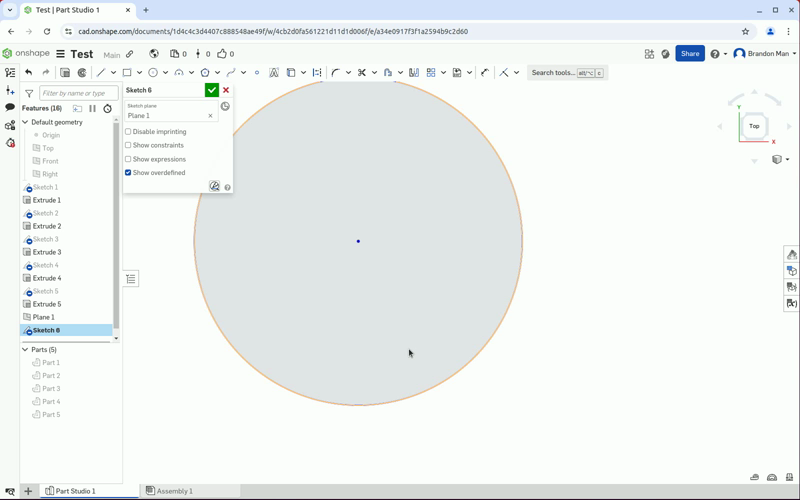
click(409, 348)
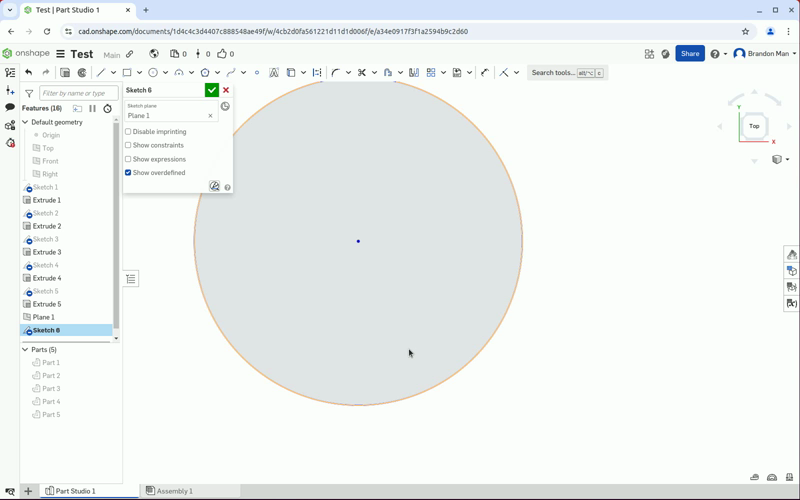
scroll(-6)
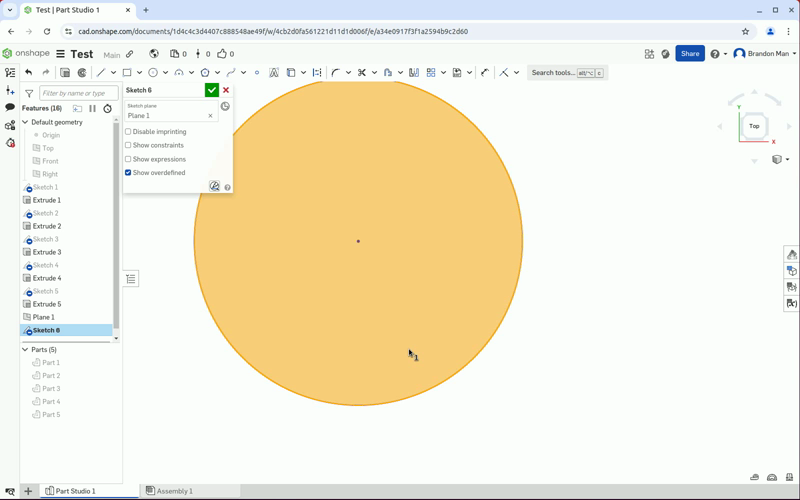
scroll(-6)
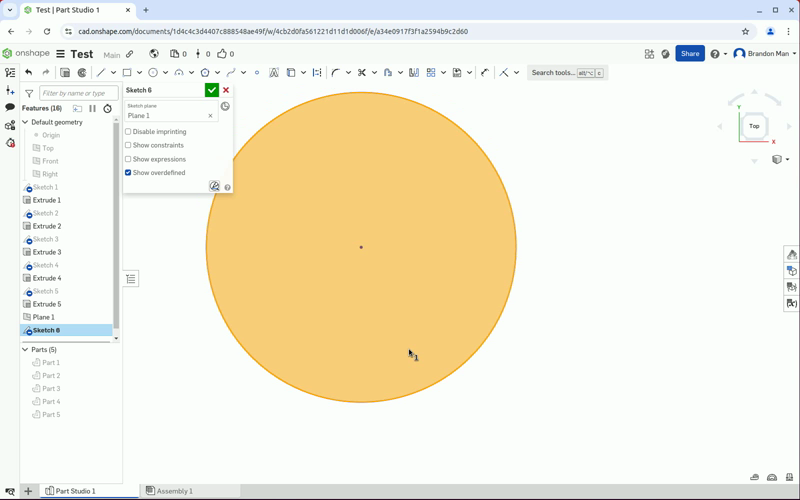
scroll(-6)
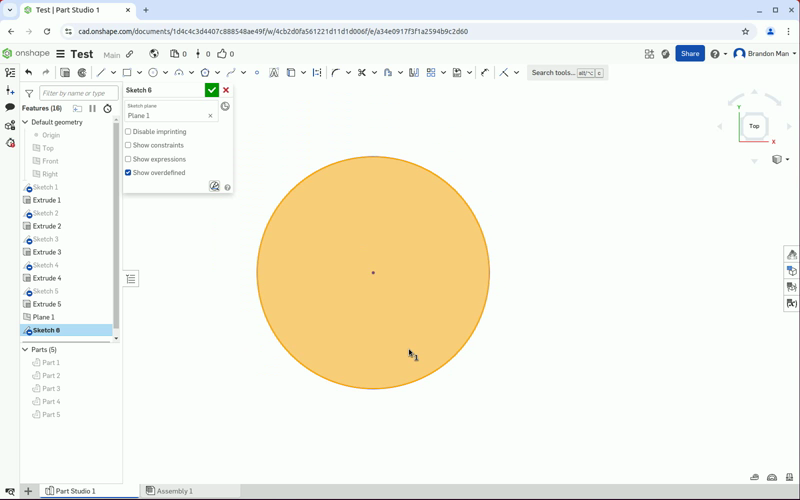
scroll(-6)
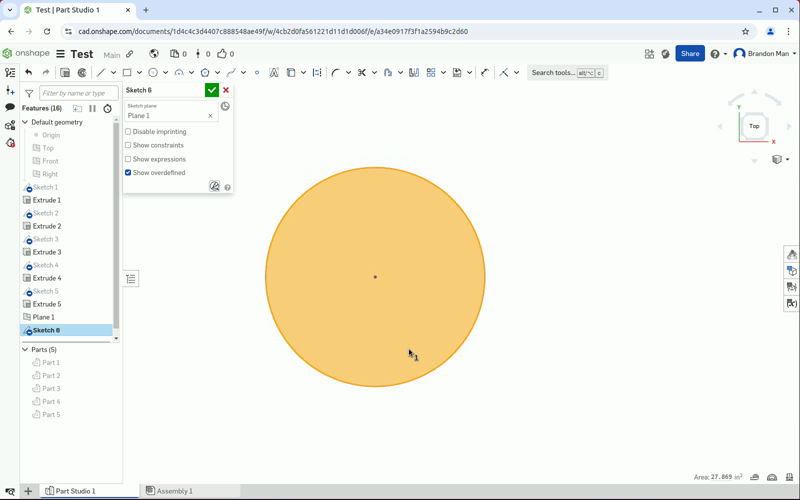
scroll(-6)
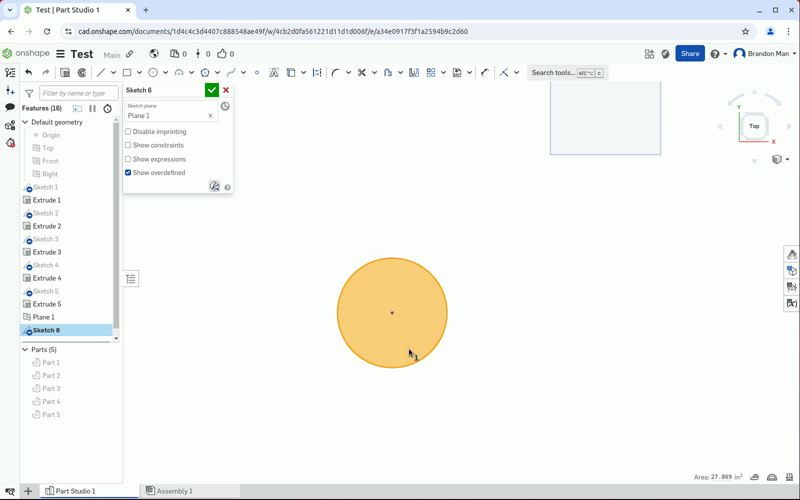
scroll(-6)
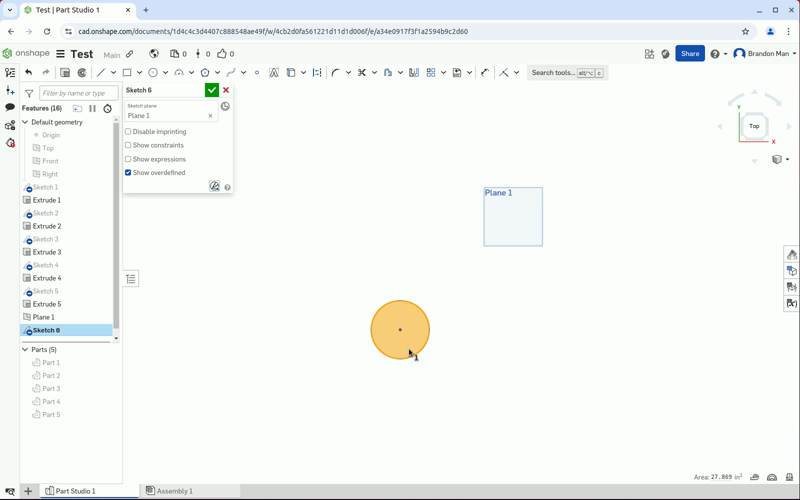
scroll(-6)
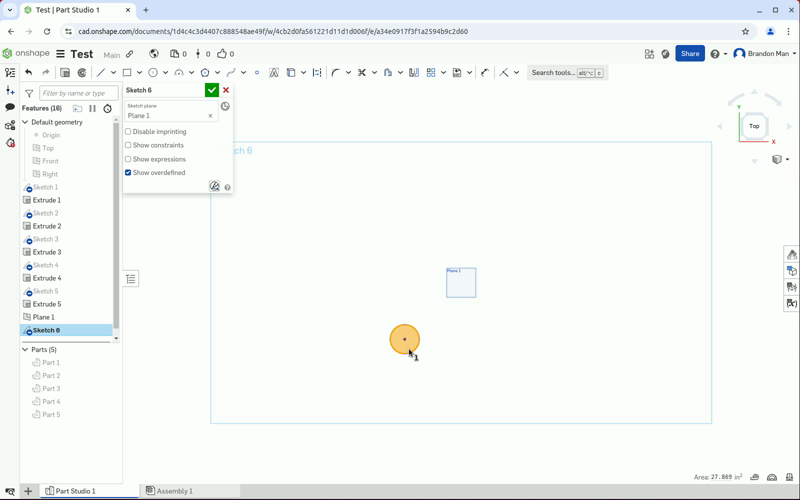
mouse_move(73, 352)
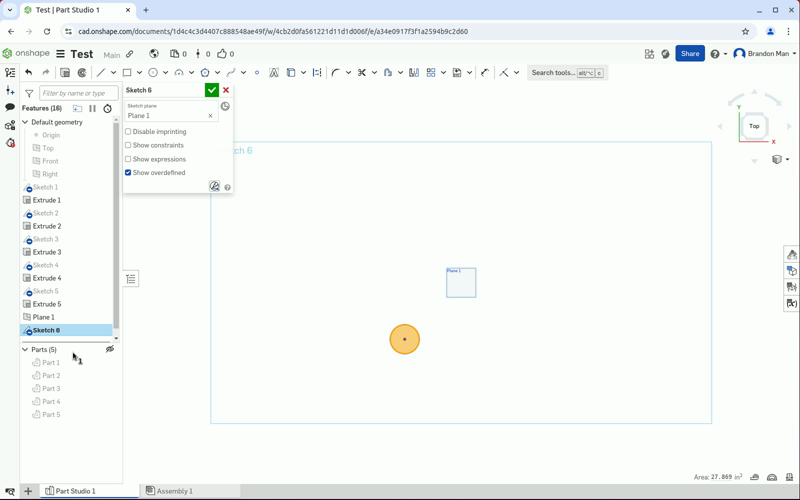
key(shift+y)
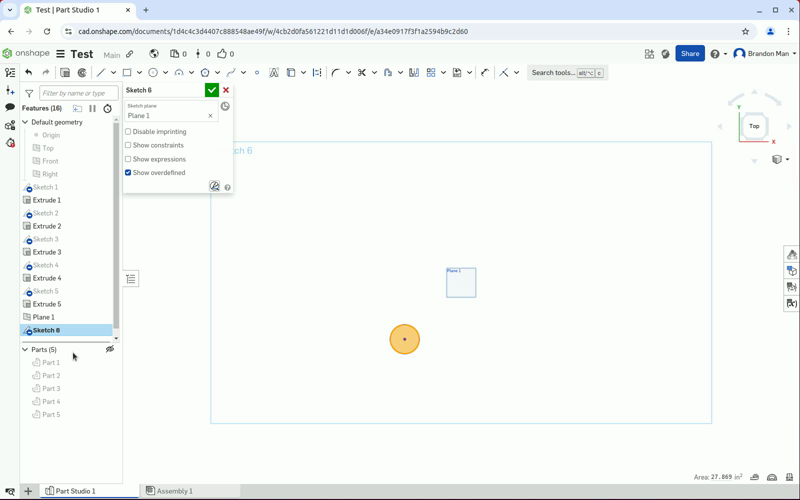
key(shift+e)
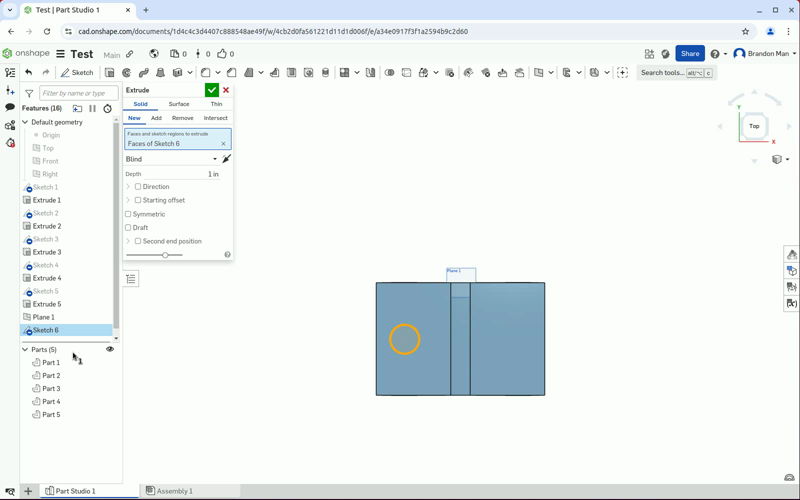
mouse_move(143, 106)
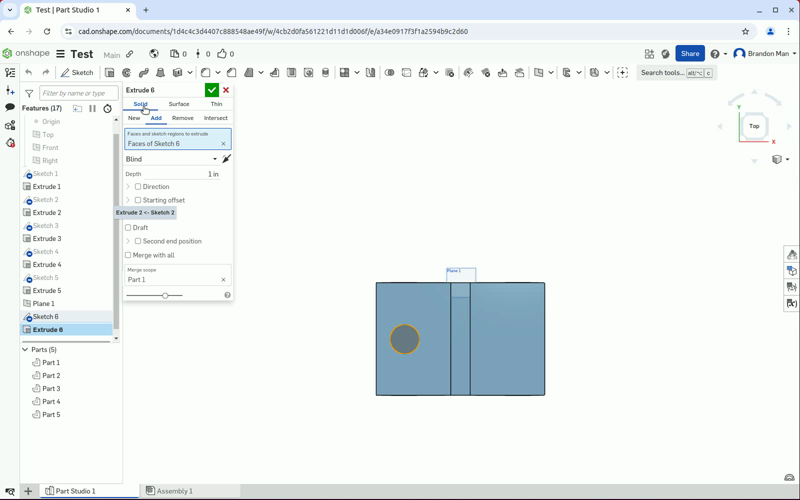
click(143, 106)
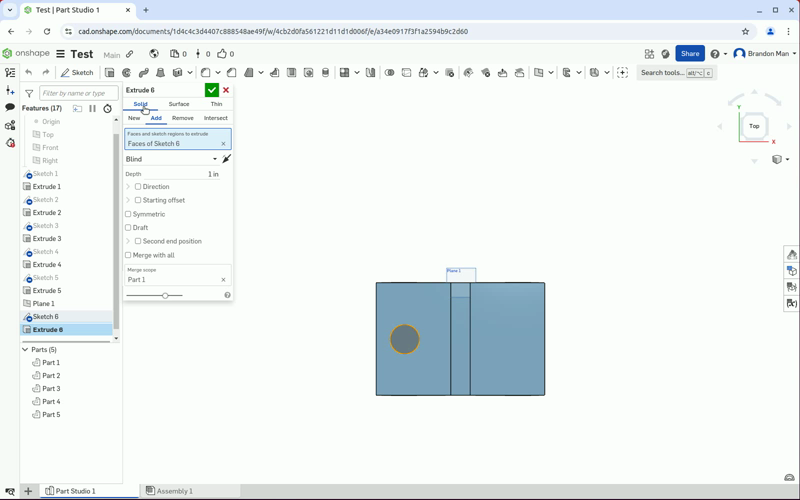
mouse_move(186, 120)
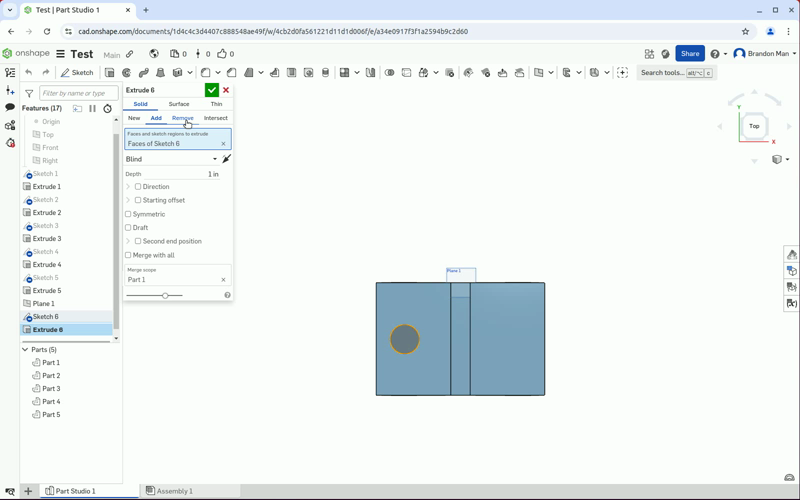
click(186, 120)
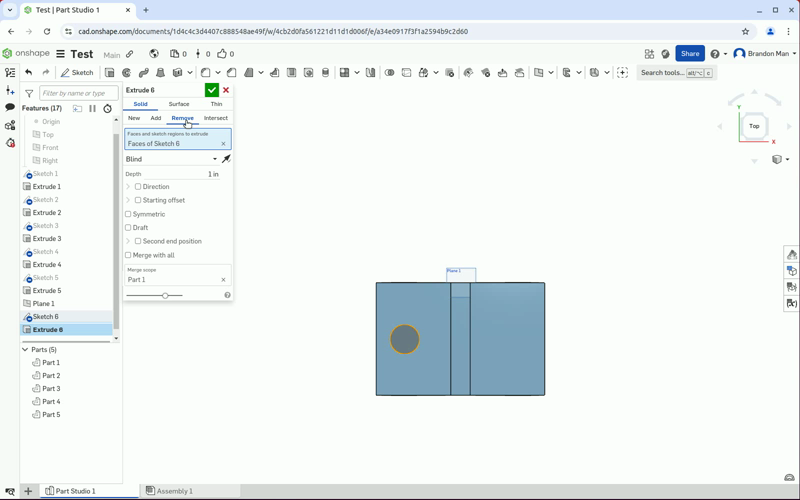
key(tab, 4)
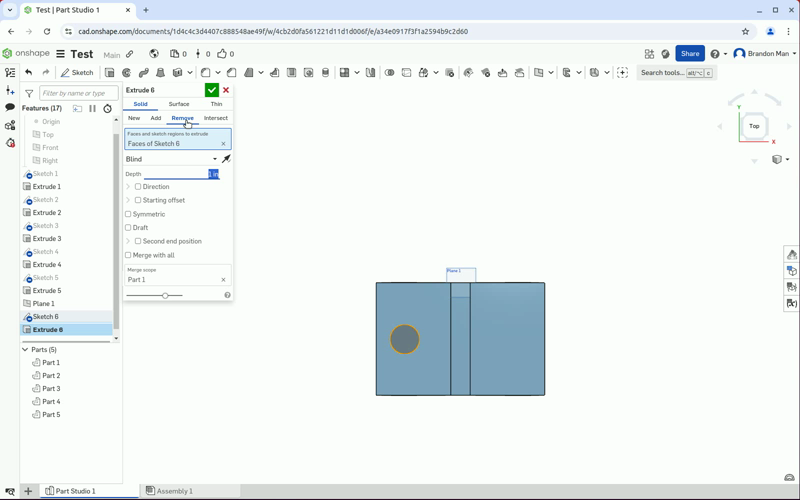
text(11.795)
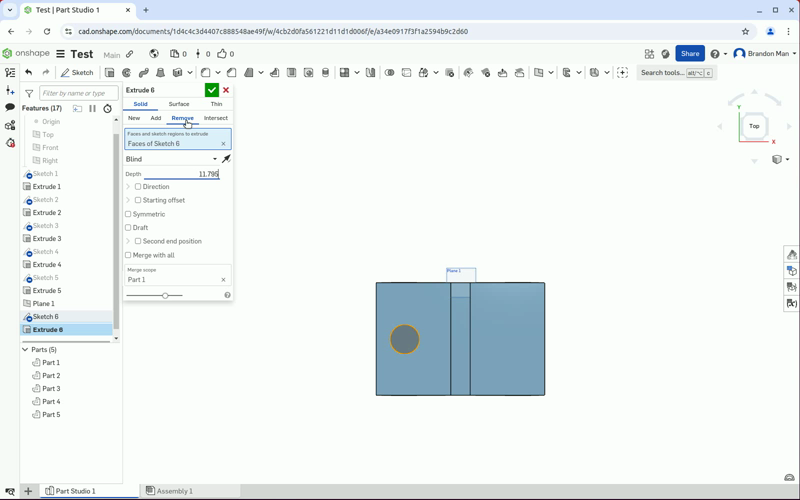
key(tab, 6)
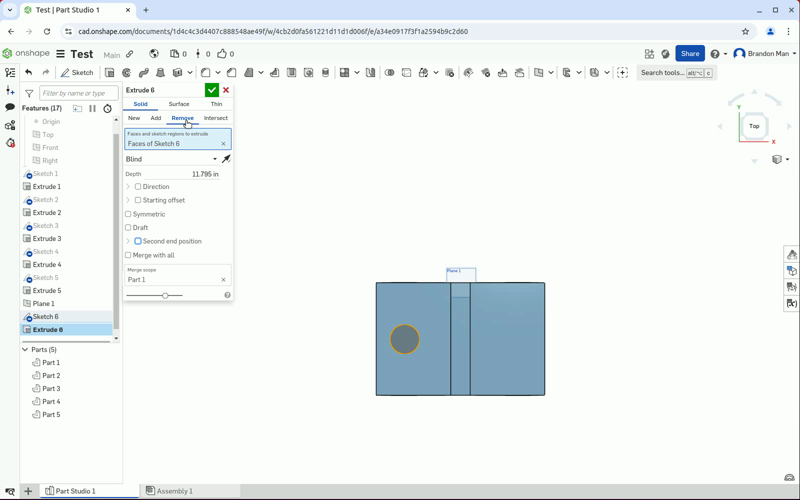
key(space)
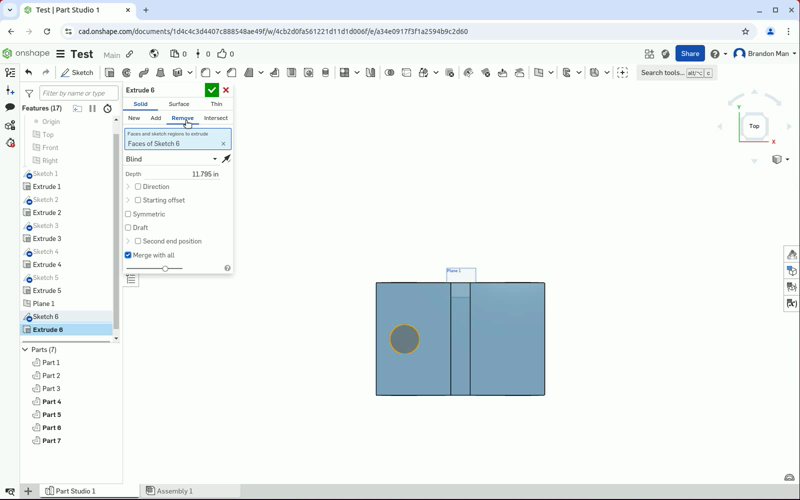
key(enter)
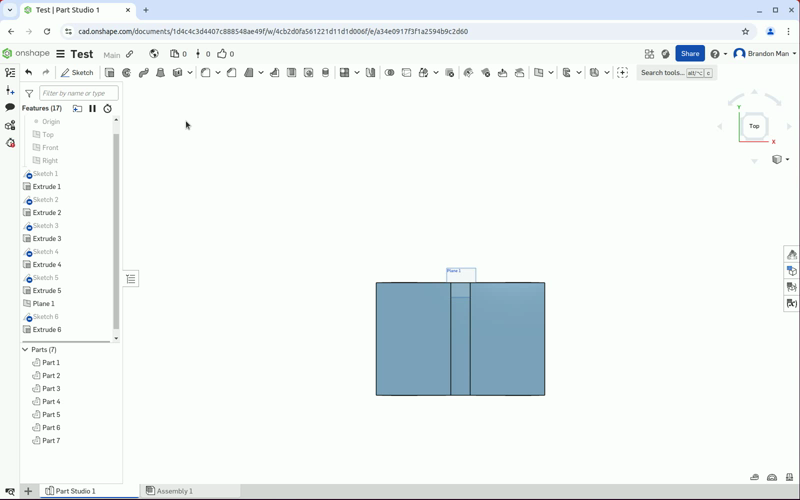
key(shift+h)
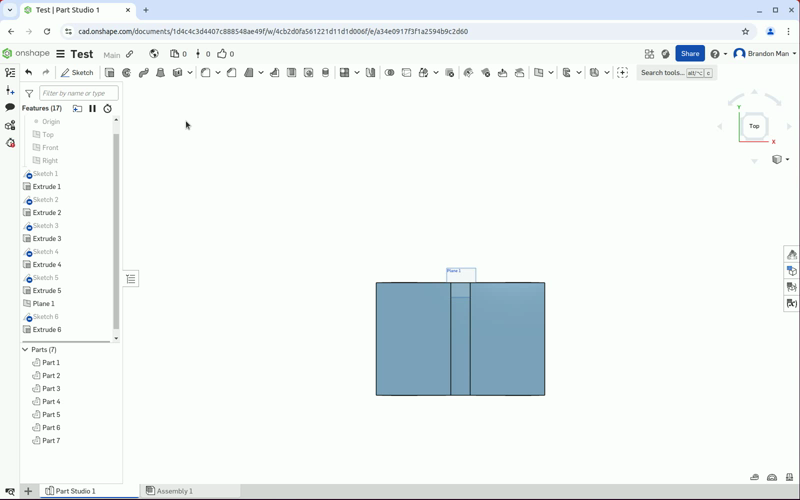
key(shift+h)
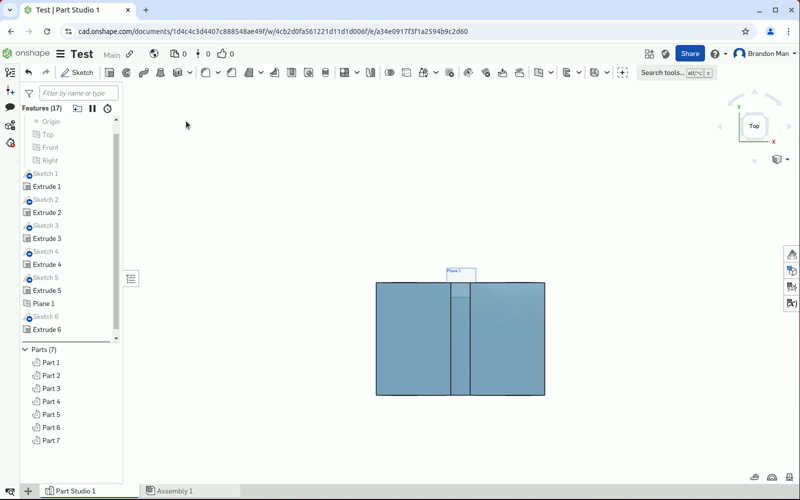
mouse_move(69, 176)
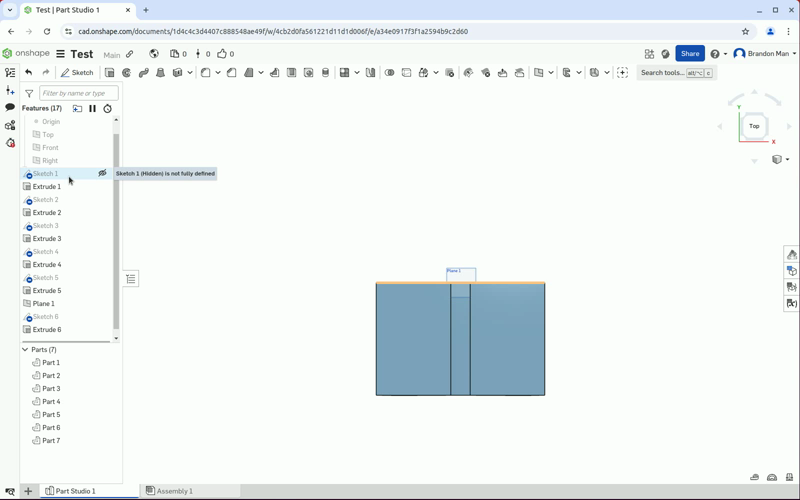
click(69, 176)
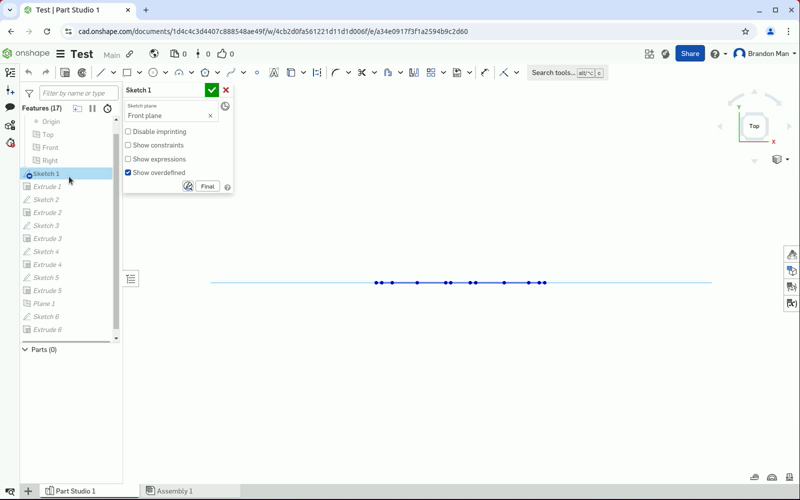
mouse_move(229, 92)
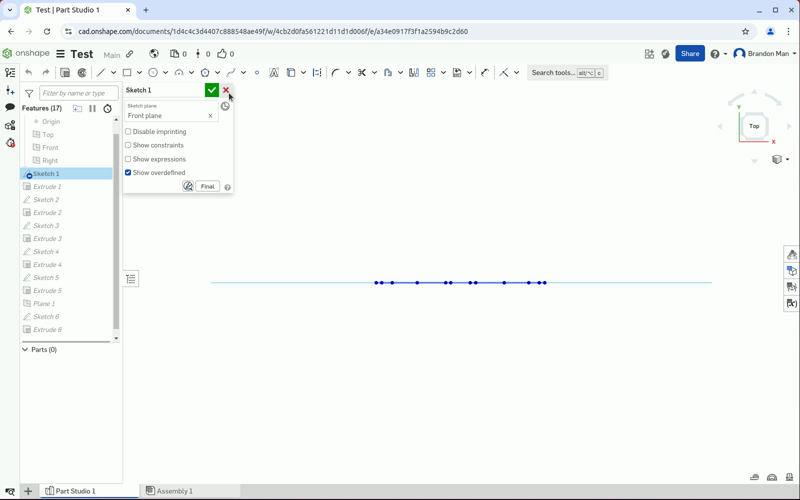
click(229, 92)
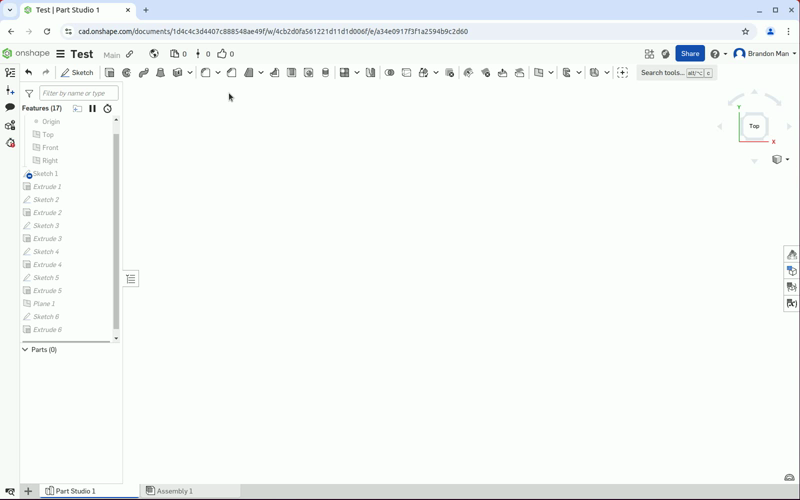
key(shift+s)
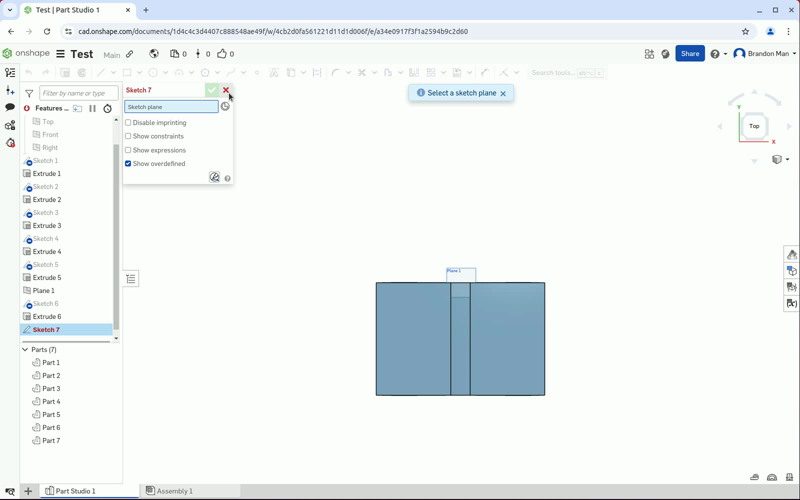
mouse_move(69, 293)
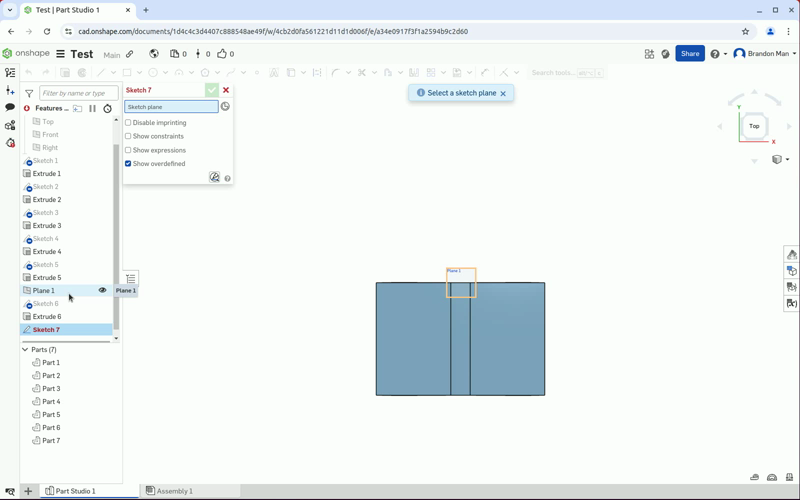
click(69, 293)
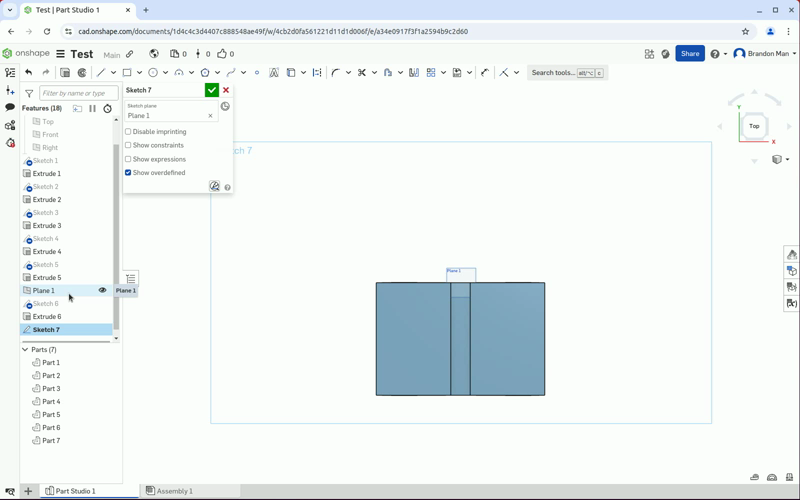
mouse_move(73, 352)
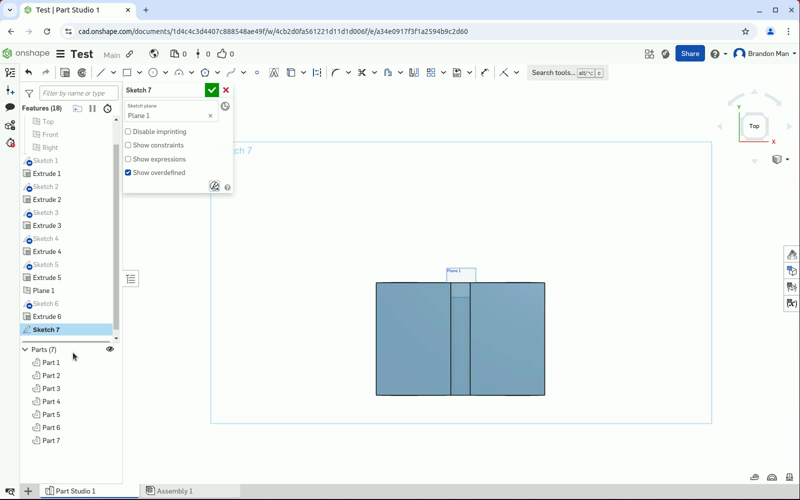
key(y)
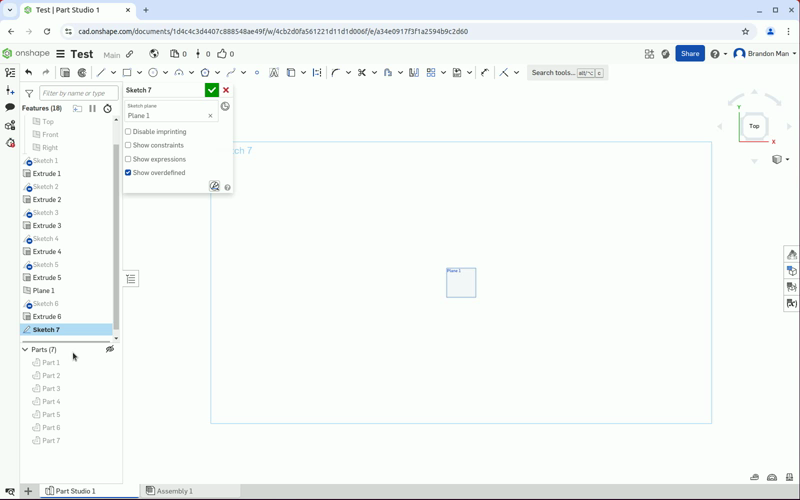
key(c)
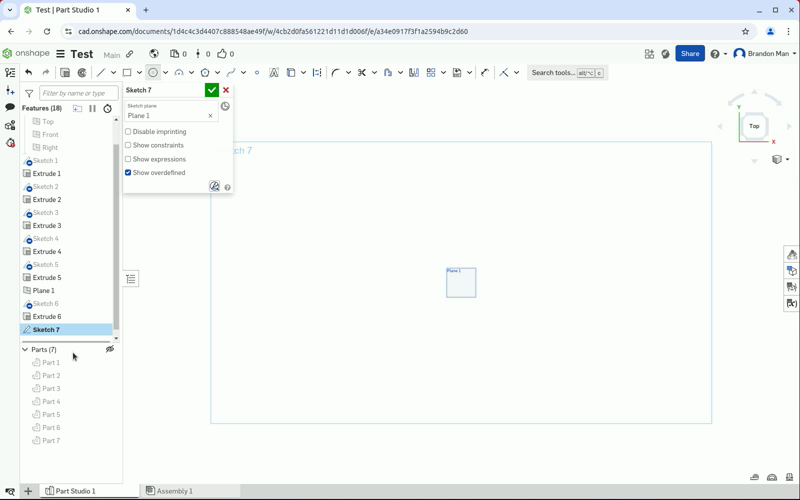
key_down(shift)
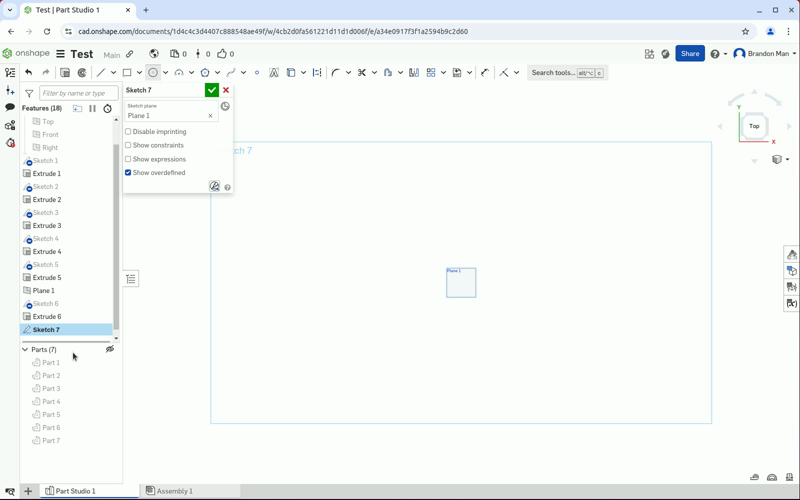
mouse_move(517, 339)
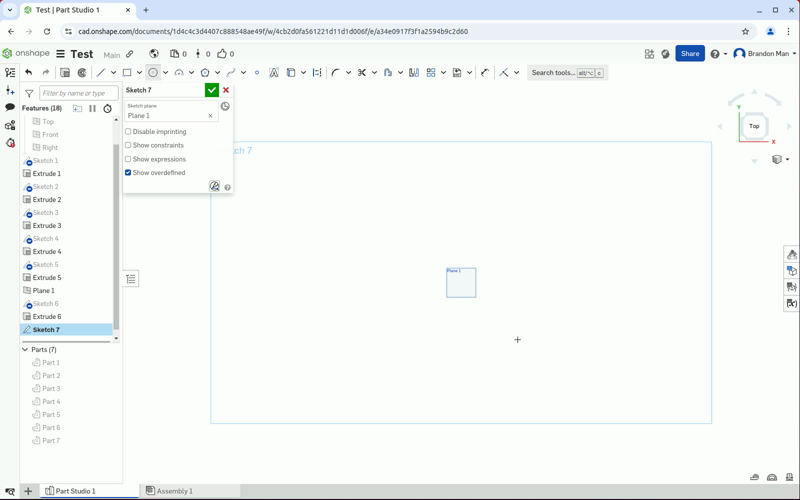
click(517, 339)
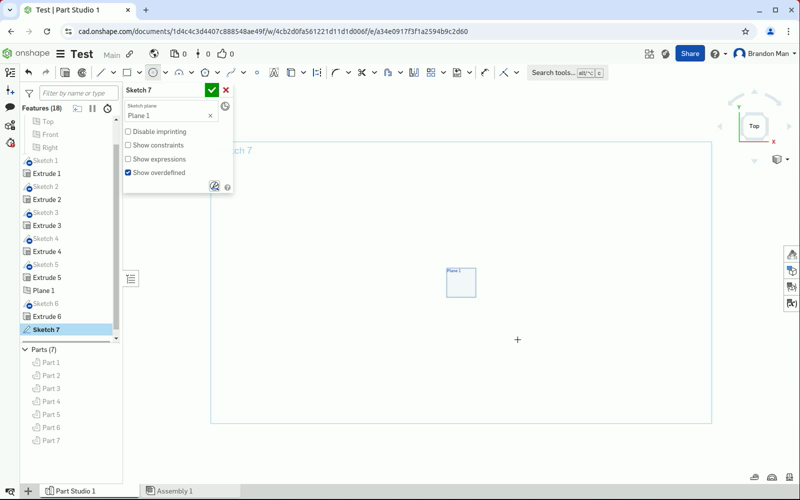
key_up(shift)
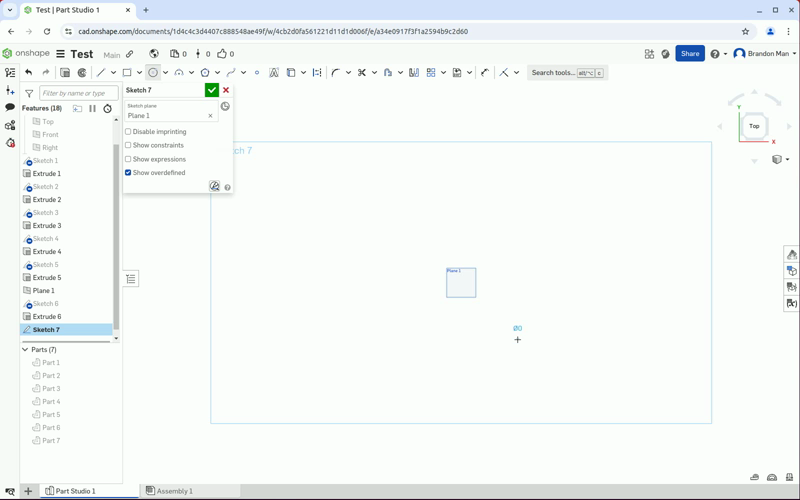
mouse_move(532, 339)
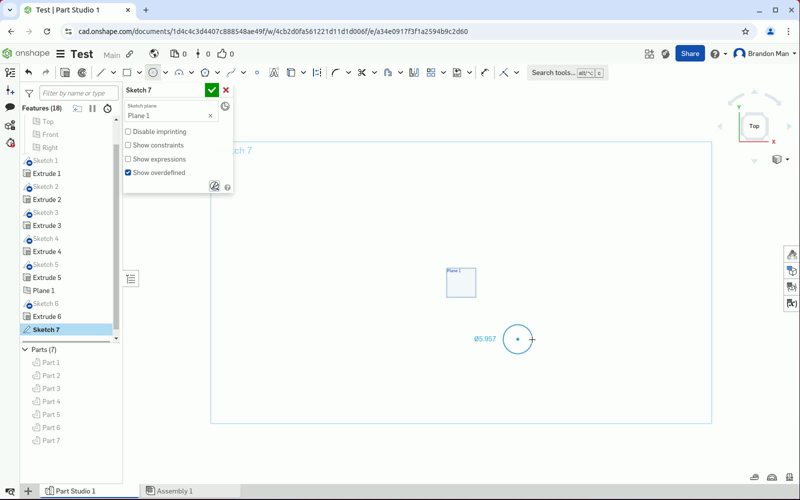
click(532, 339)
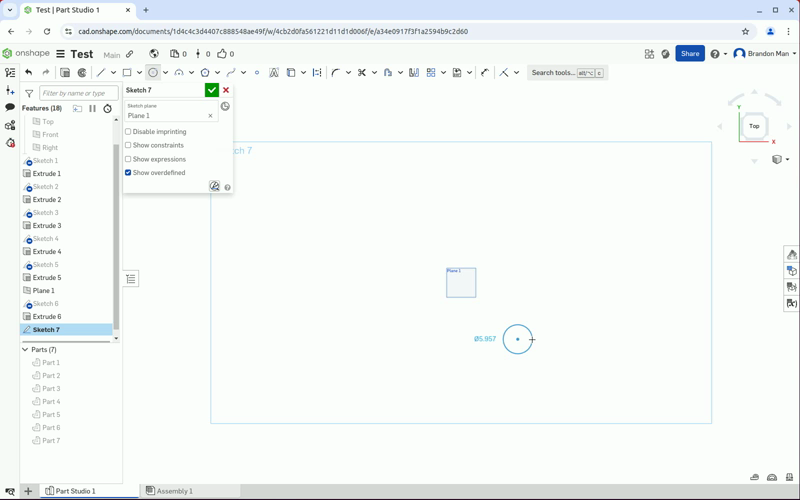
key(esc)
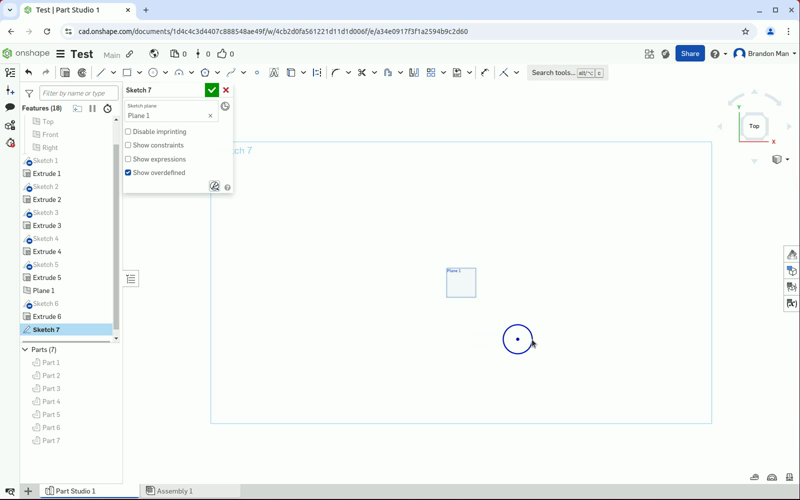
mouse_move(507, 333)
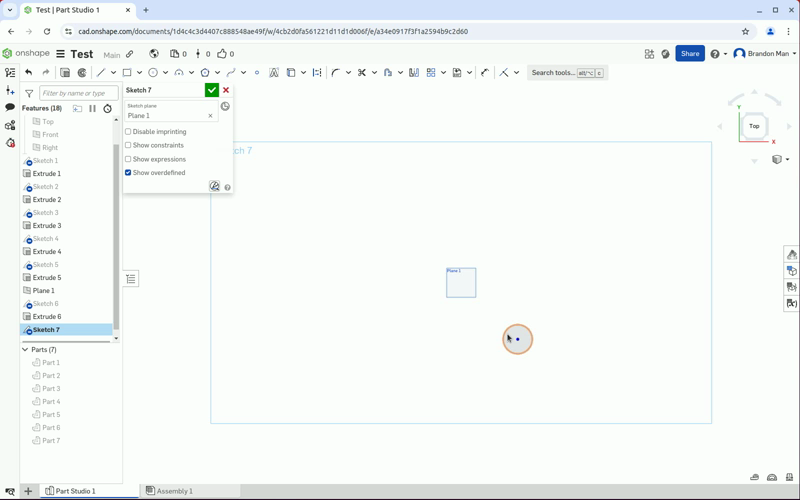
scroll(6)
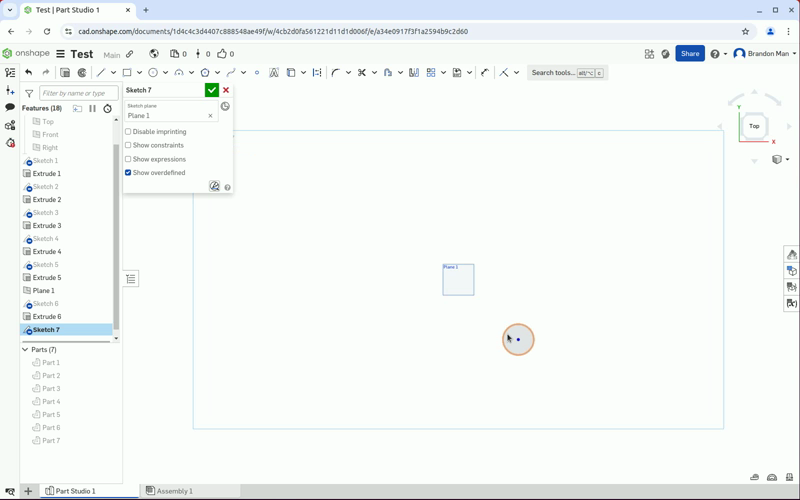
scroll(6)
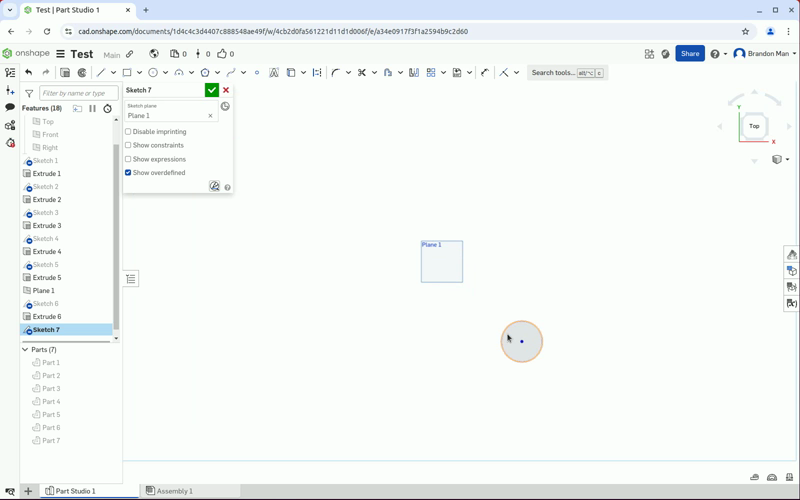
scroll(6)
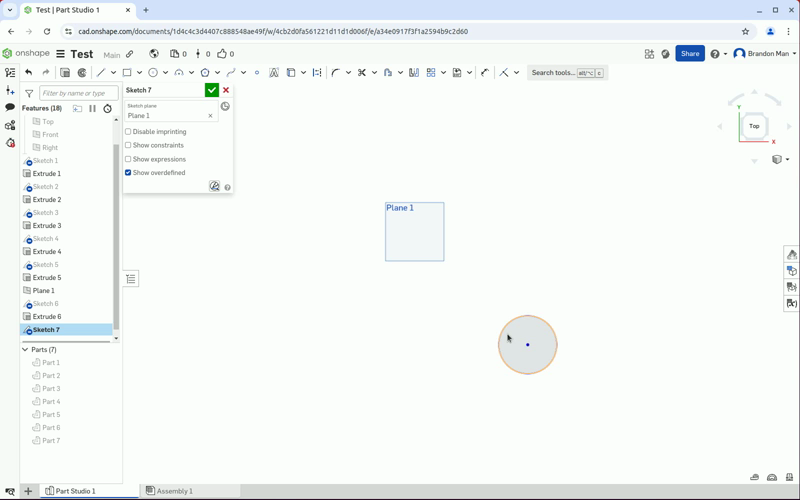
scroll(6)
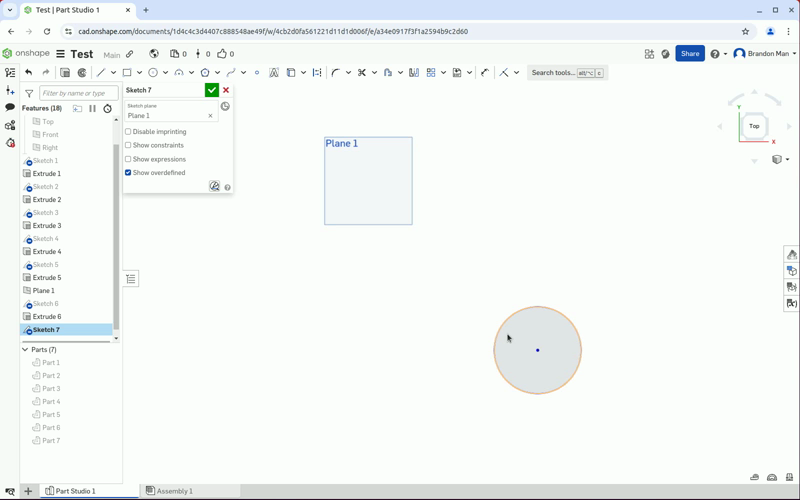
scroll(6)
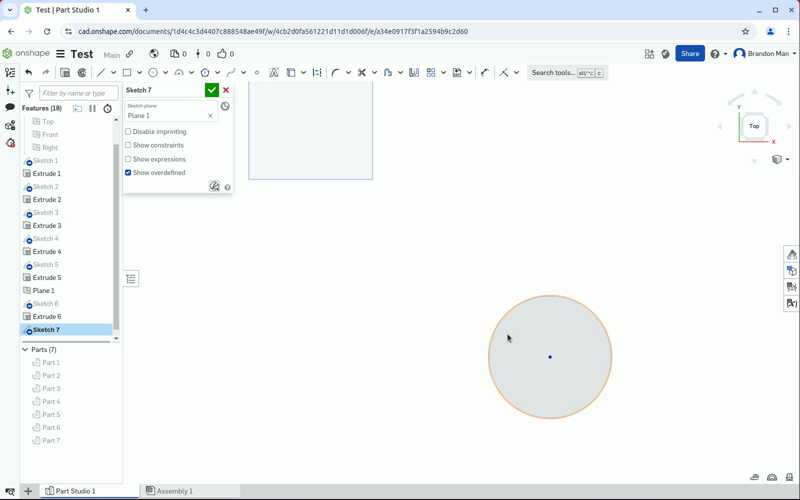
scroll(6)
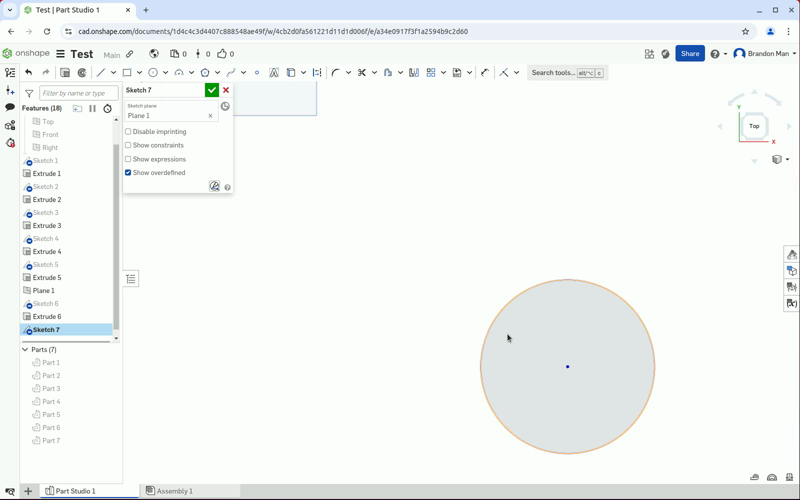
scroll(6)
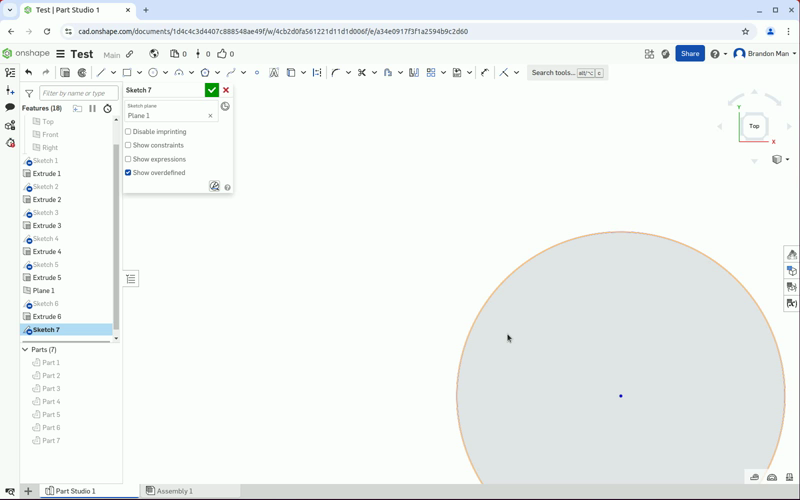
click(507, 333)
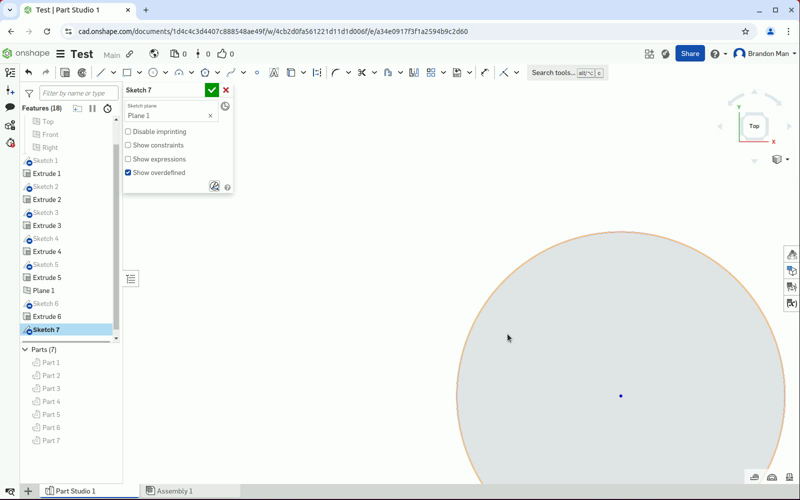
scroll(-6)
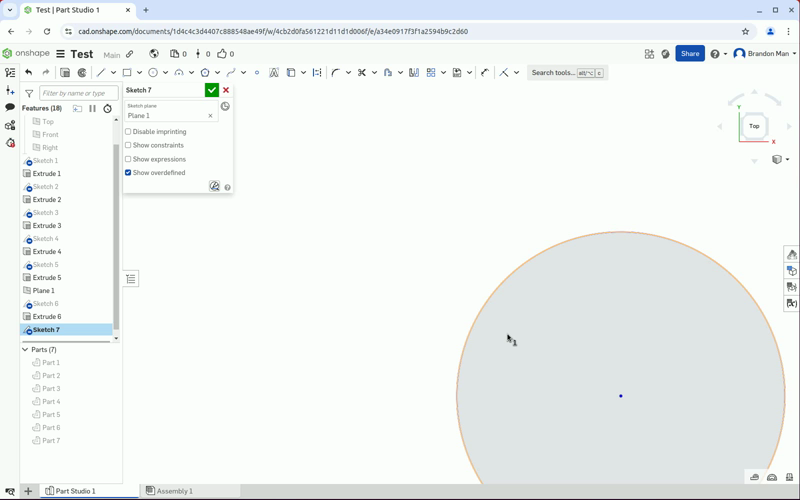
scroll(-6)
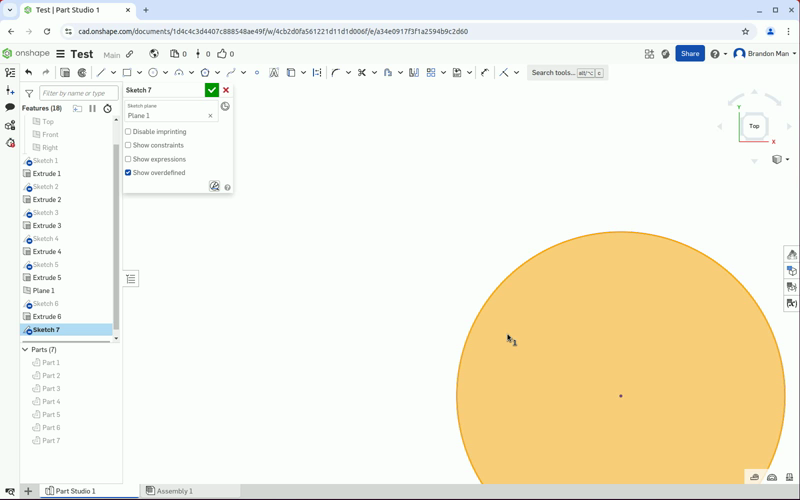
scroll(-6)
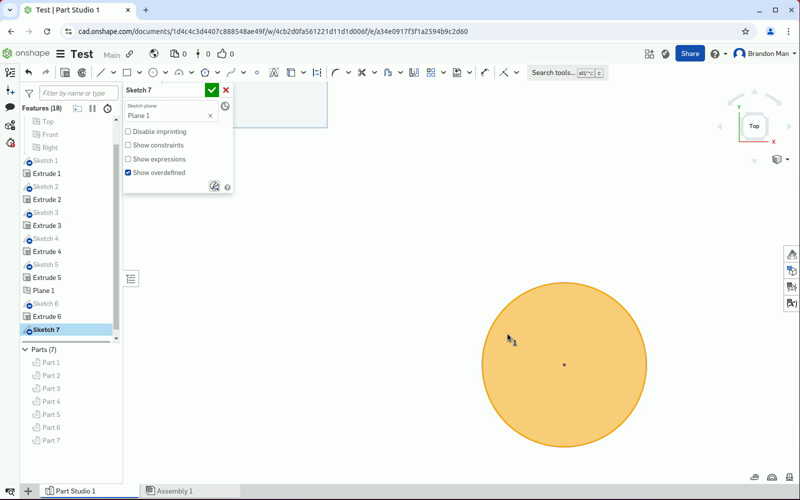
scroll(-6)
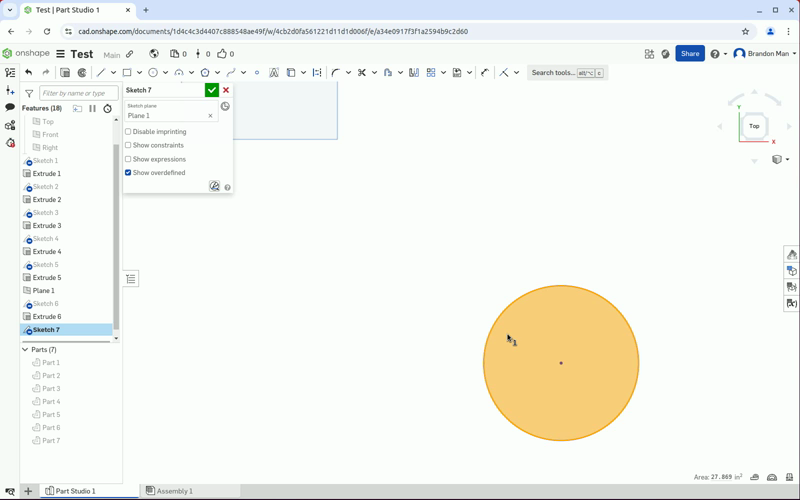
scroll(-6)
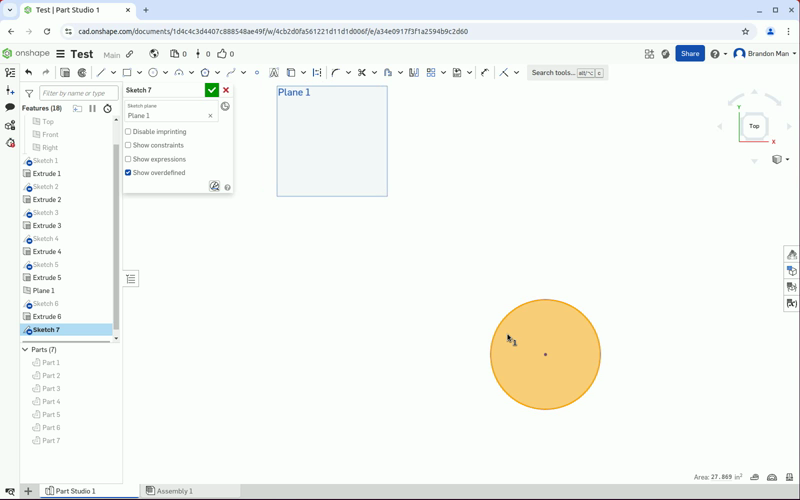
scroll(-6)
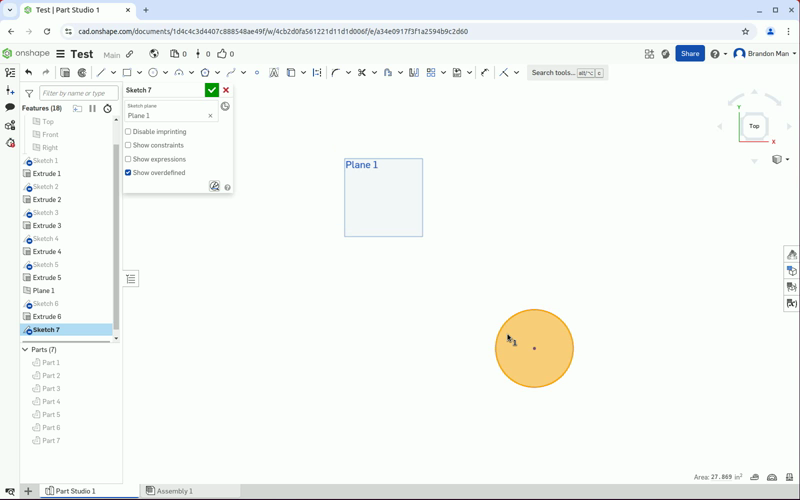
scroll(-6)
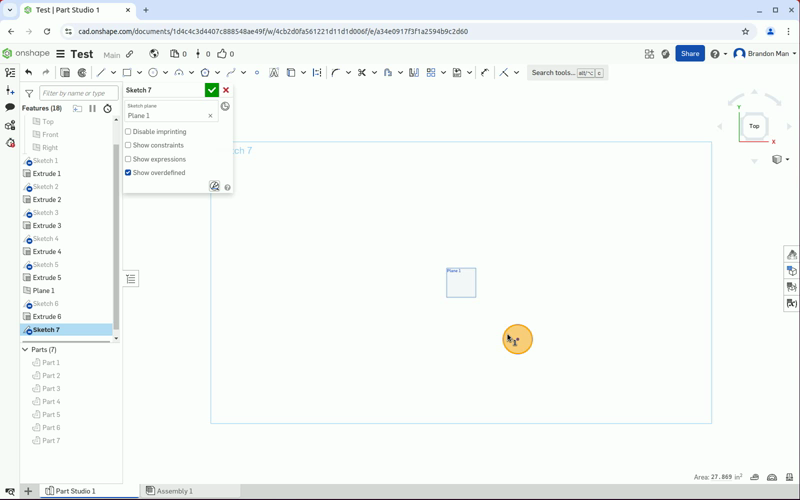
mouse_move(73, 352)
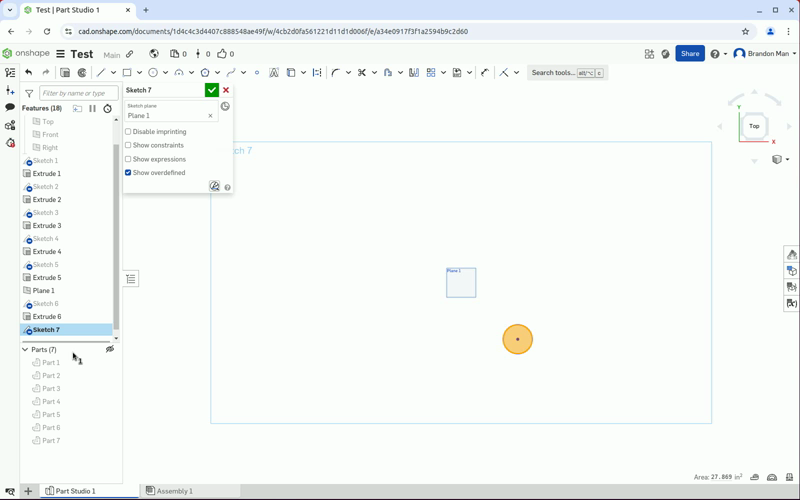
key(shift+y)
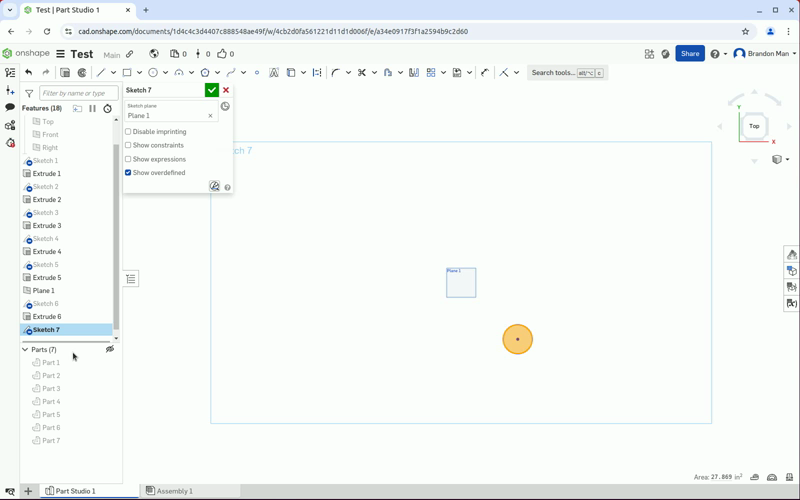
key(shift+e)
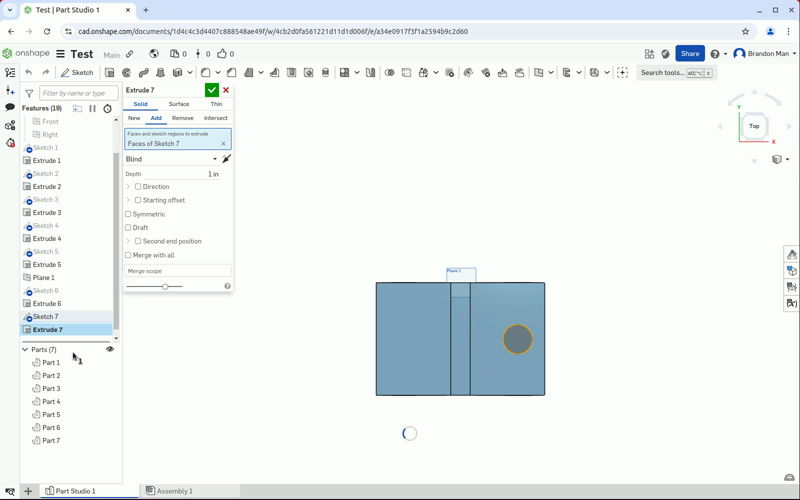
mouse_move(143, 106)
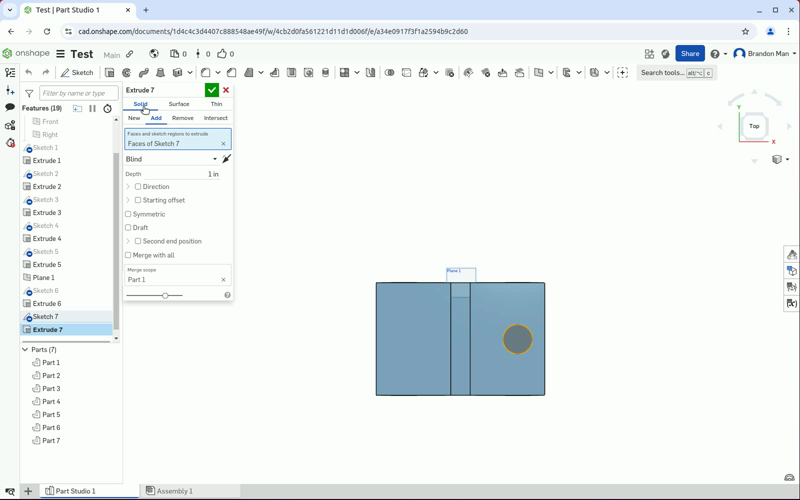
click(143, 106)
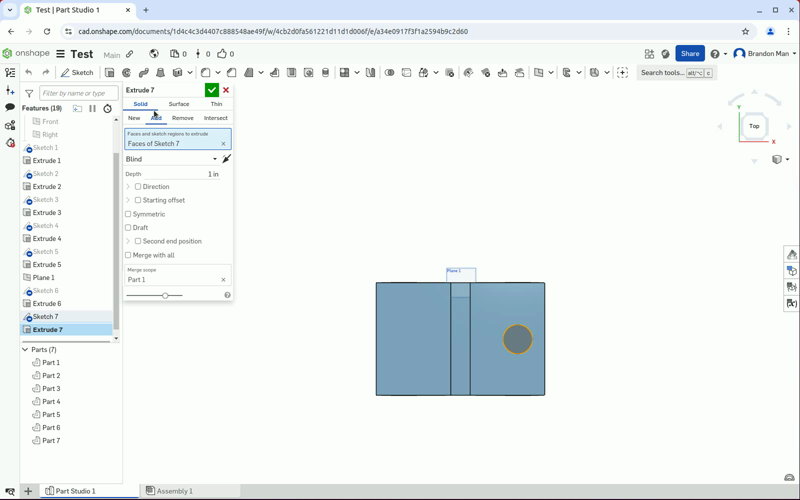
mouse_move(186, 120)
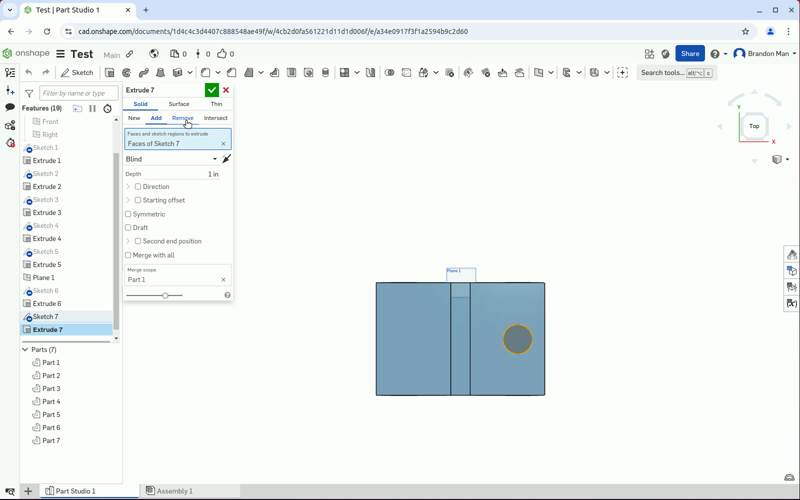
click(186, 120)
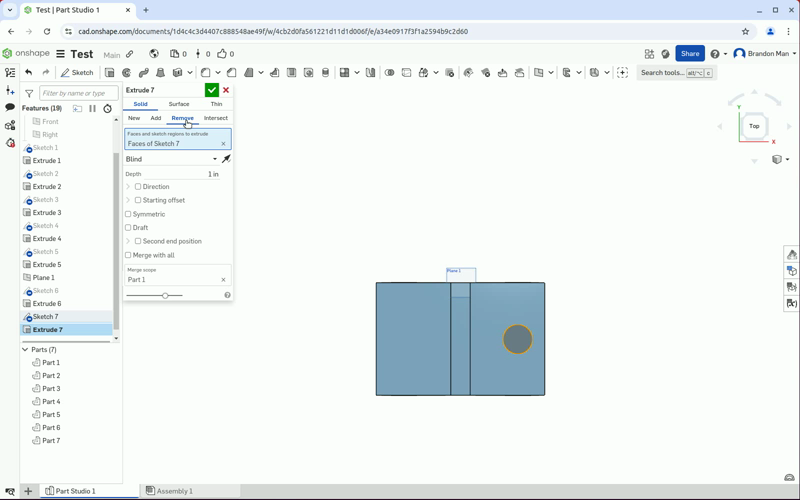
key(tab, 4)
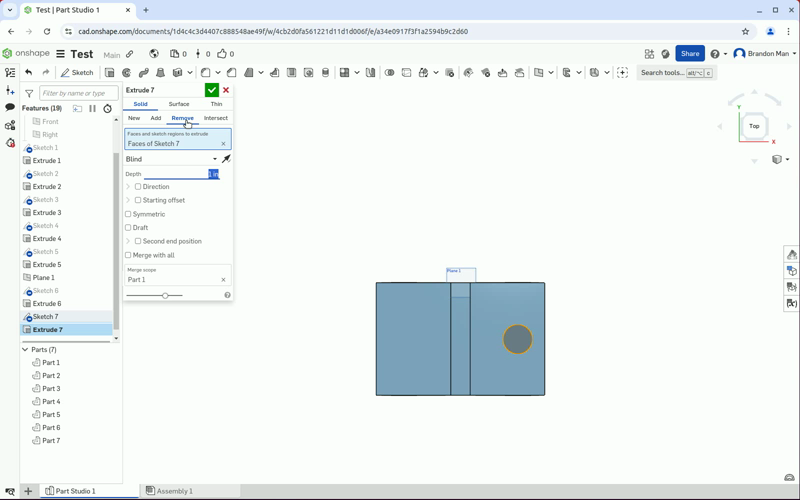
text(11.795)
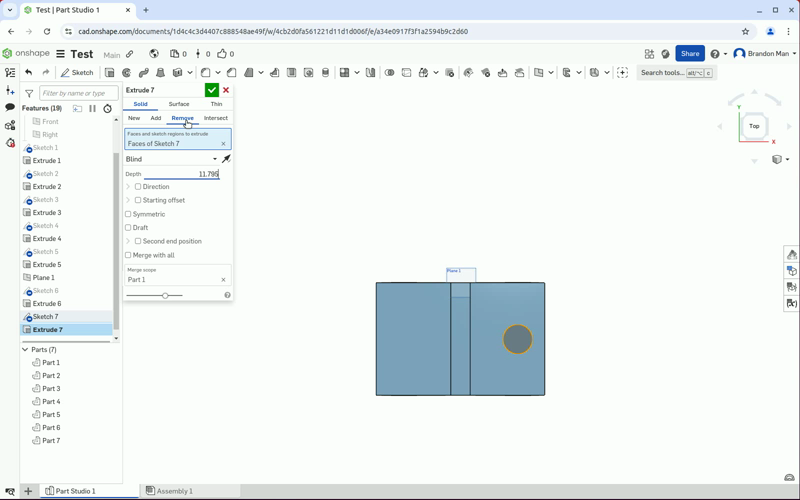
key(tab, 6)
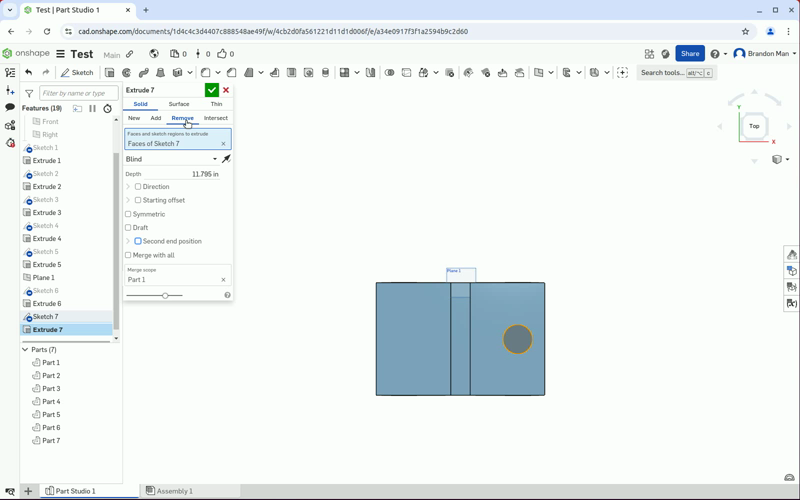
key(space)
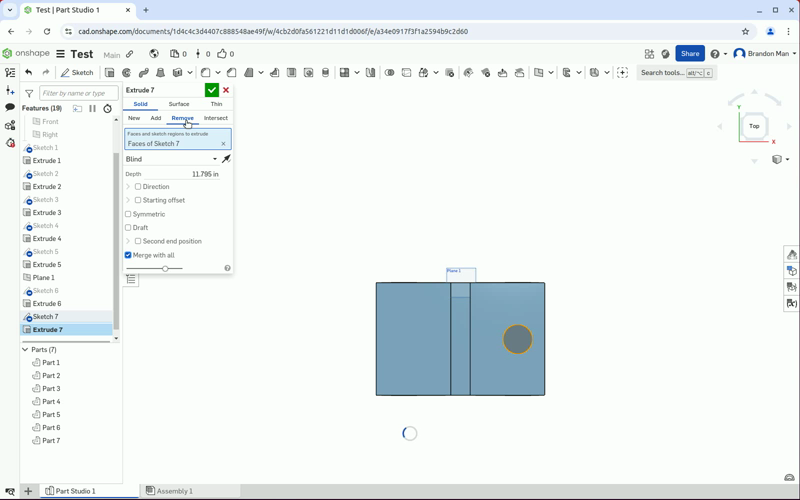
key(enter)
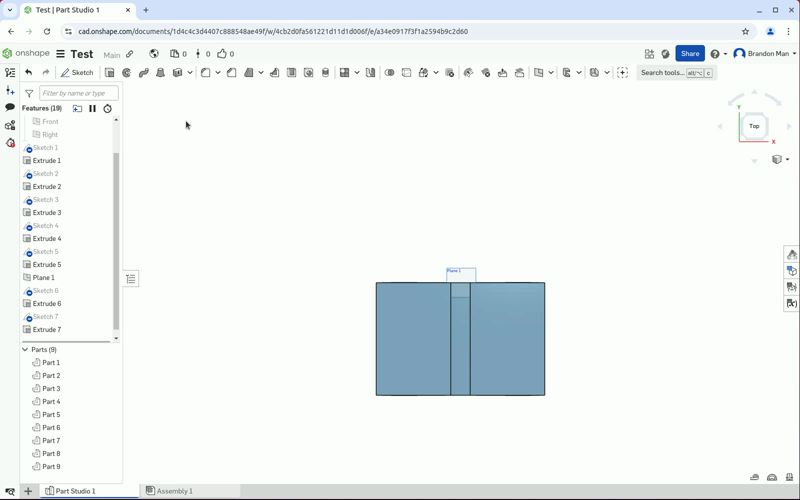
key(shift+h)
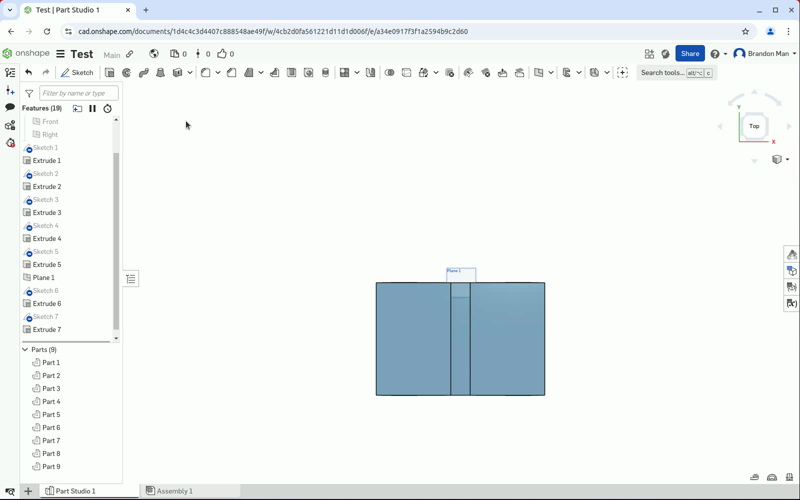
key(shift+h)
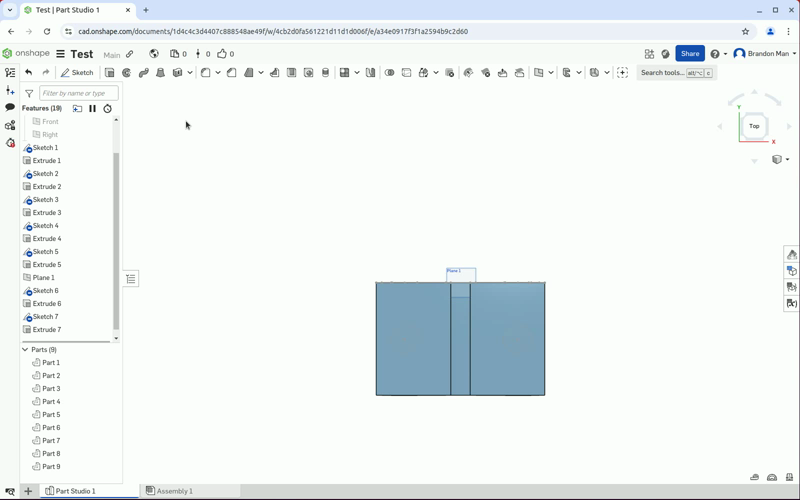
key(shift+7)
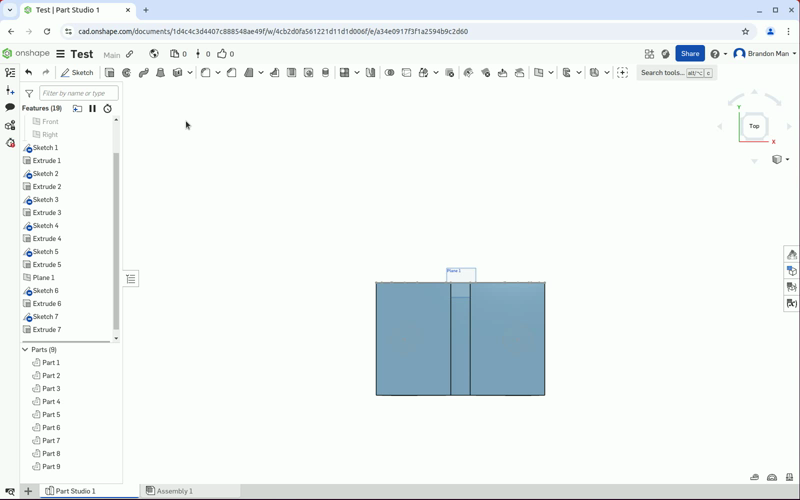
key(up, 3)
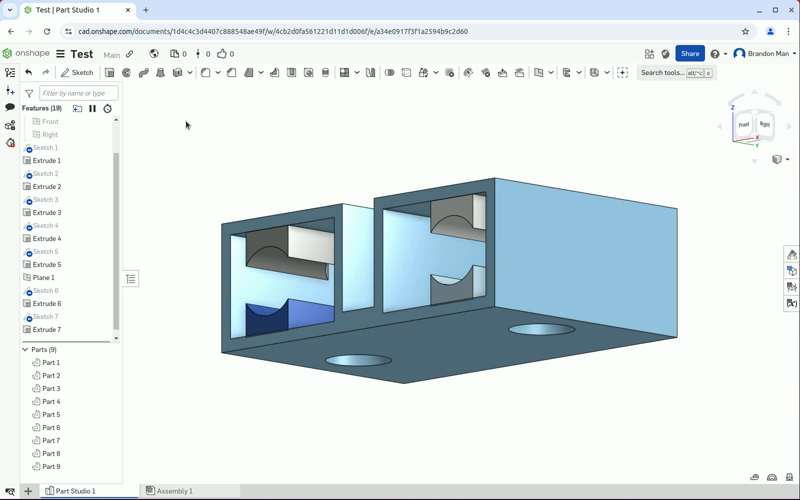
key(left, 3)
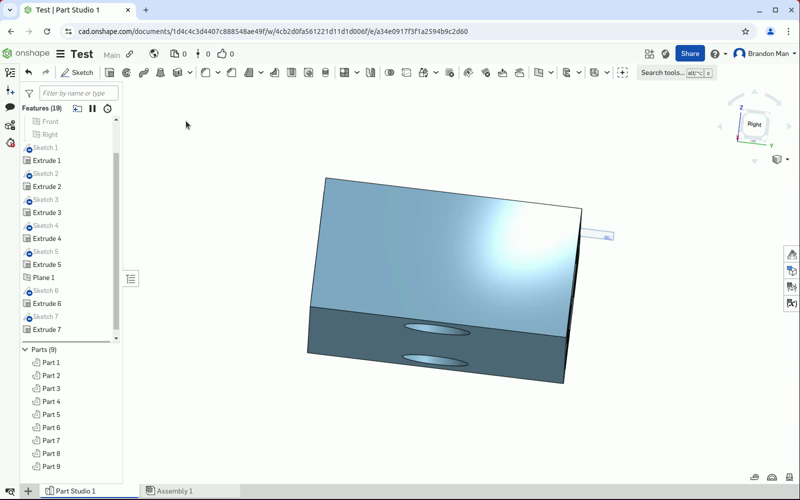
key(right, 3)
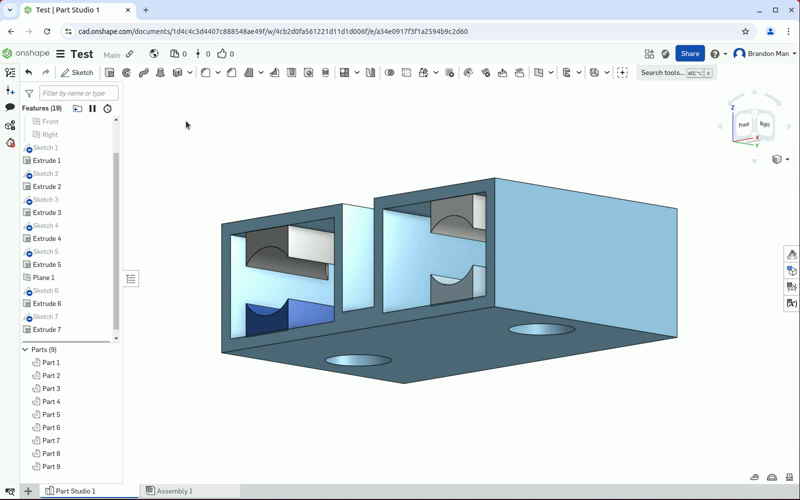
key(down, 3)
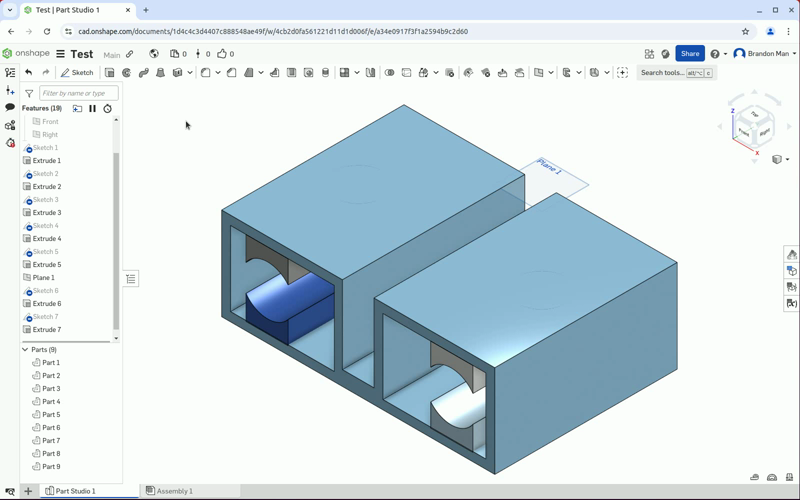
mouse_move(69, 150)
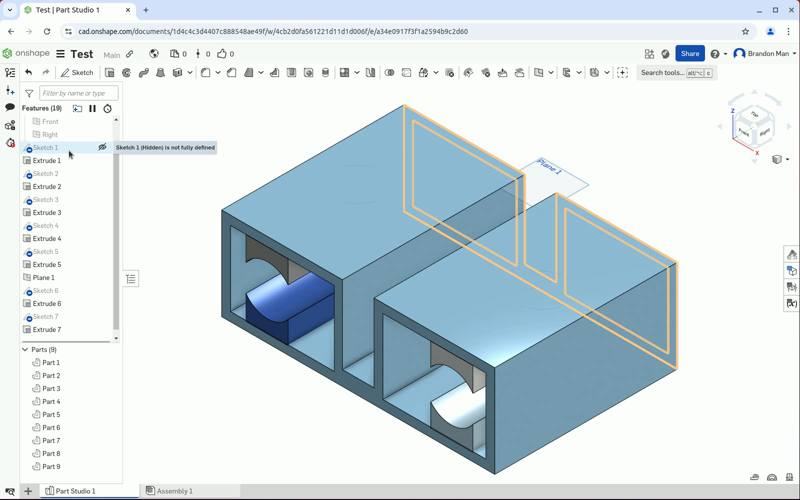
click(69, 150)